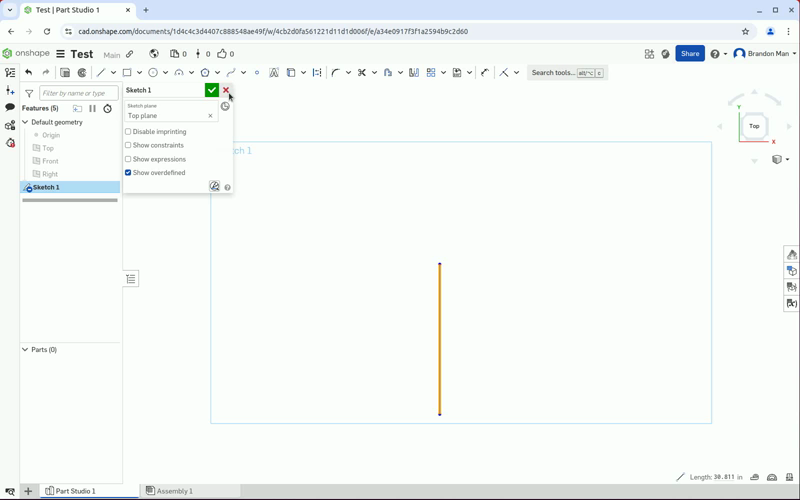
key(shift+h)
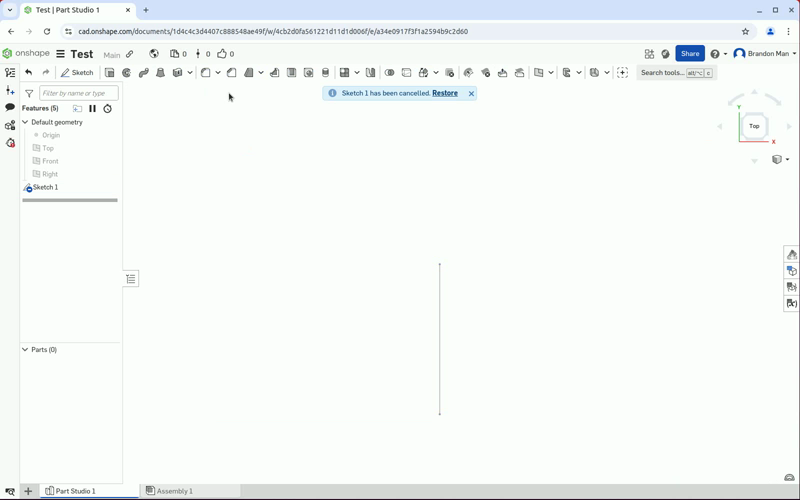
key(shift+s)
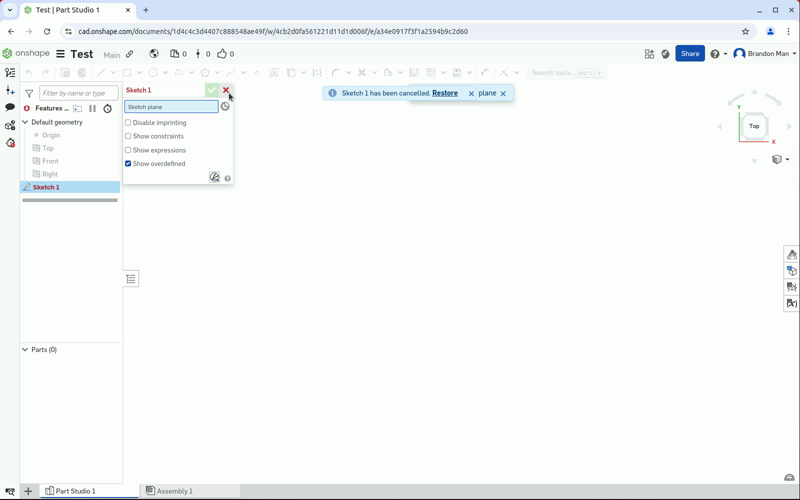
mouse_move(73, 150)
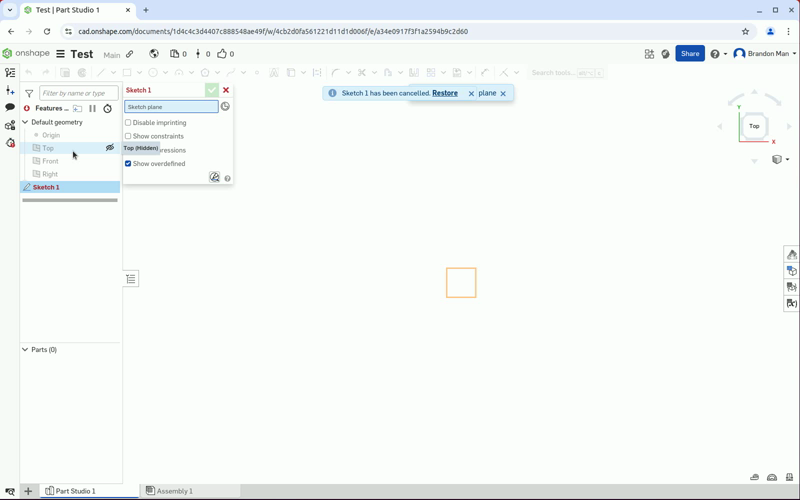
click(73, 150)
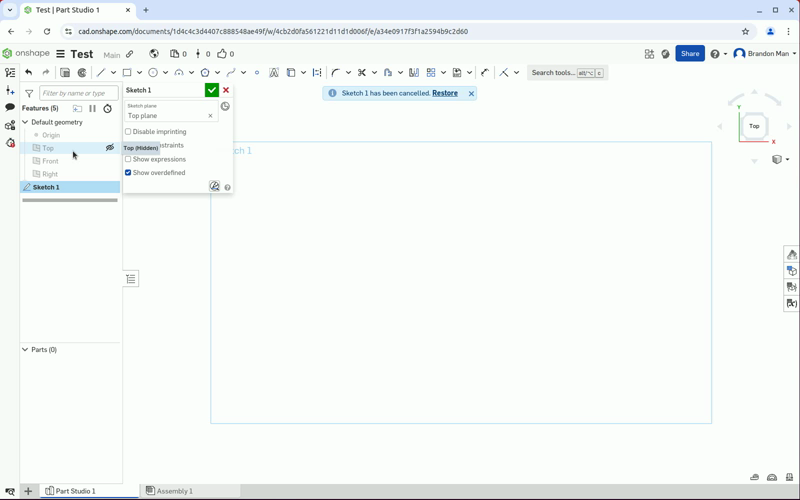
mouse_move(73, 352)
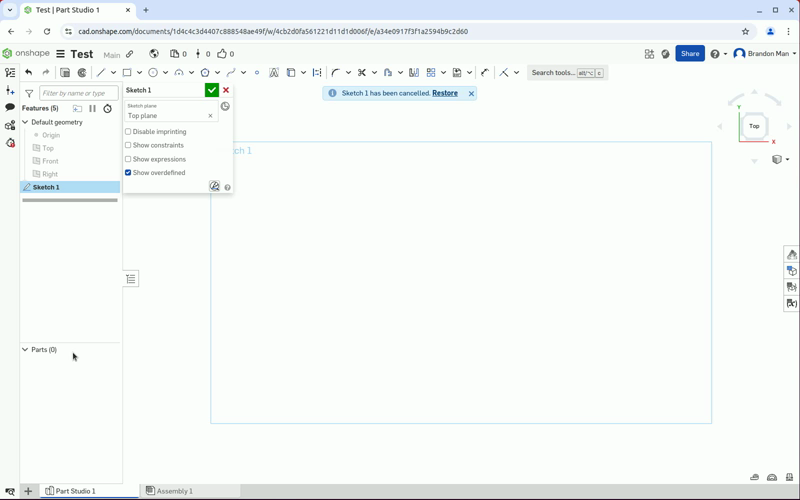
key(y)
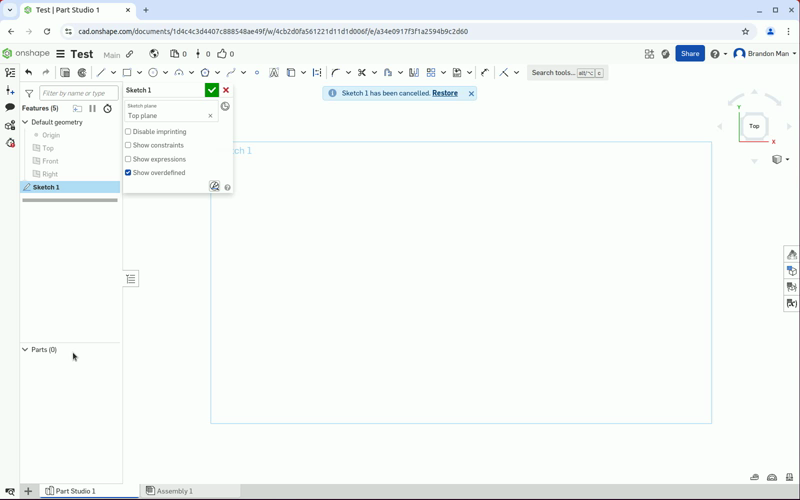
key(l)
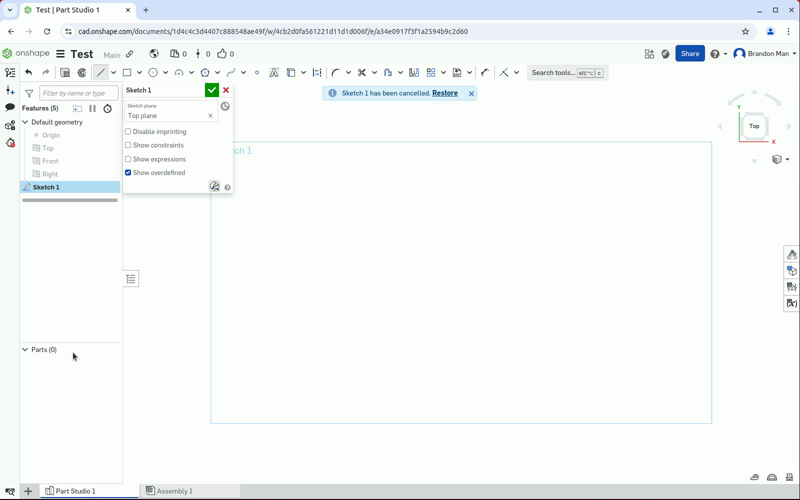
key_down(shift)
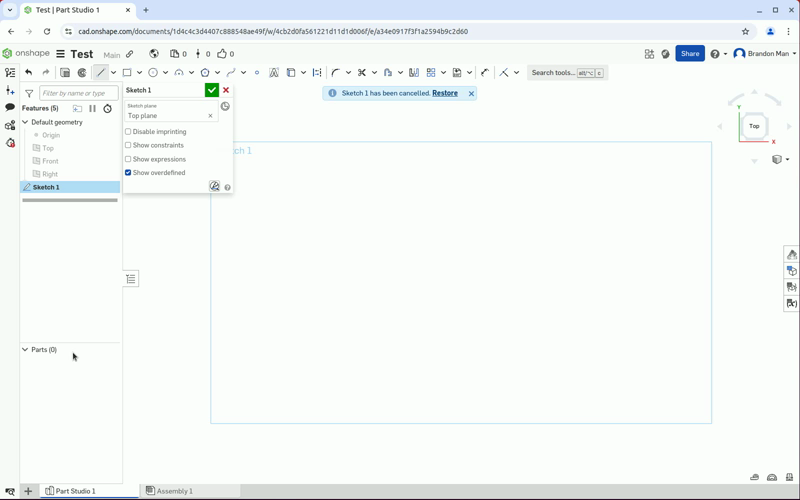
mouse_move(422, 325)
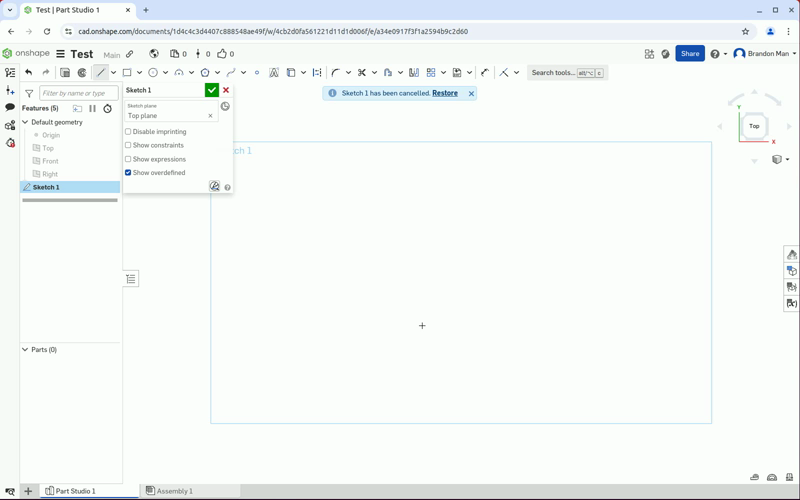
click(422, 325)
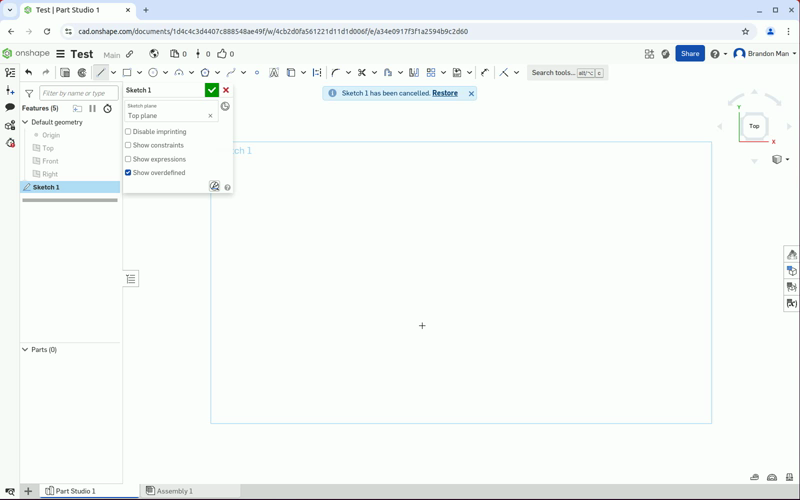
key_up(shift)
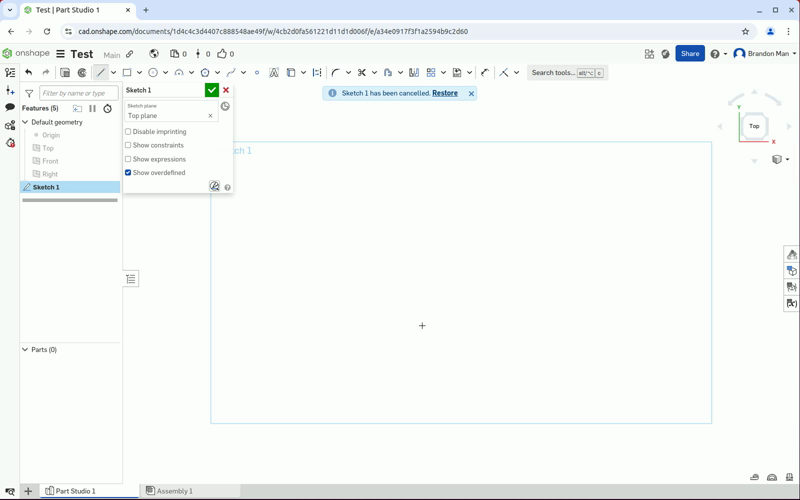
key_down(shift)
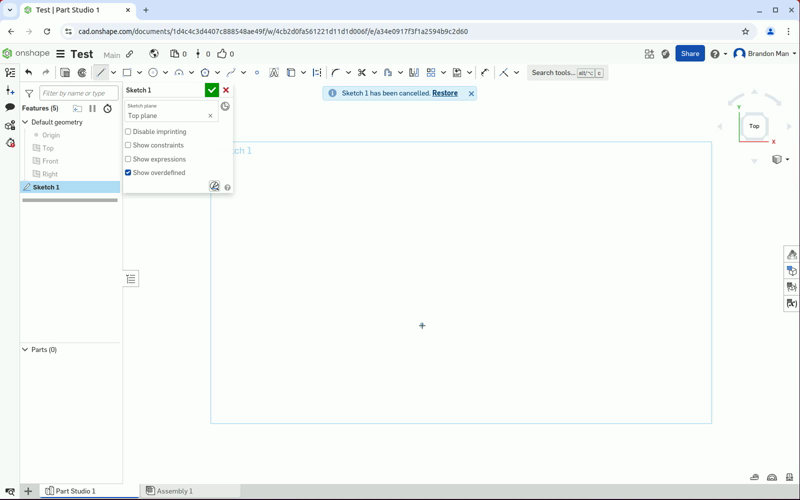
mouse_move(452, 325)
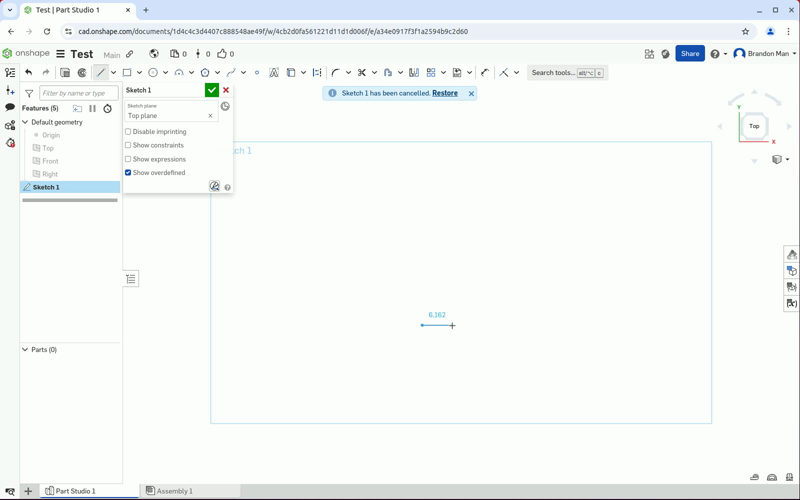
mouse_move(466, 325)
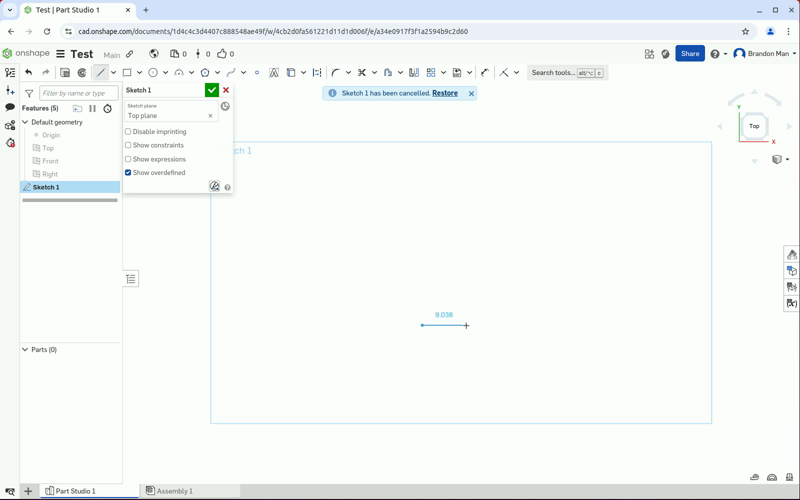
click(466, 325)
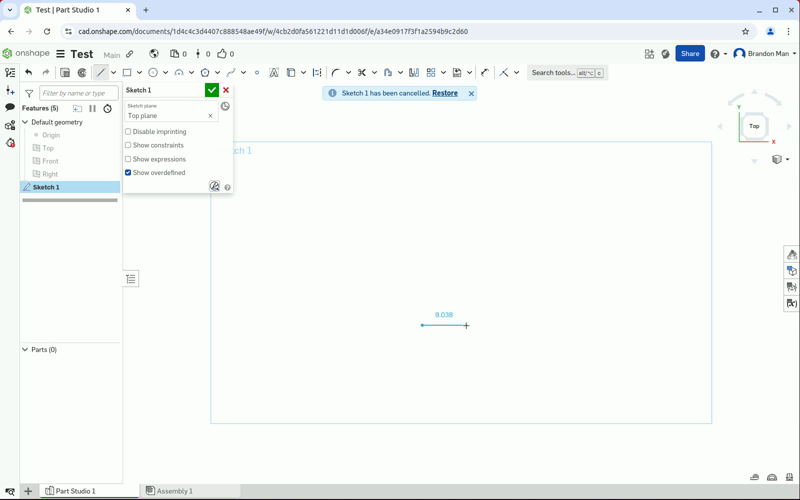
key_up(shift)
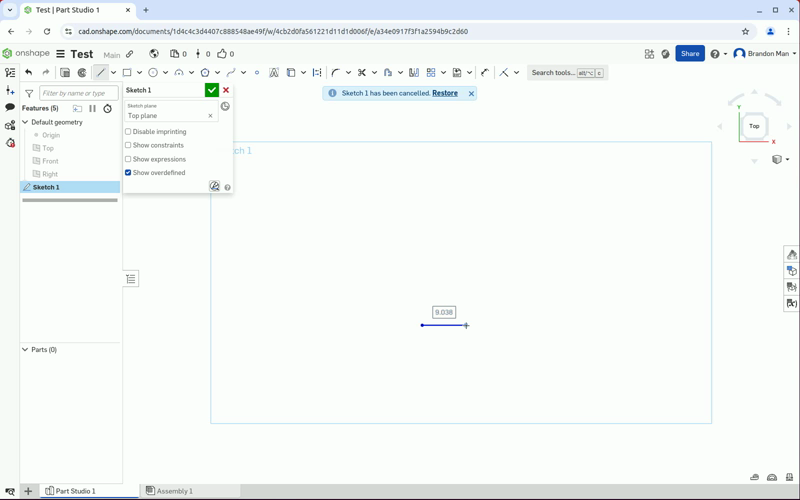
key_down(shift)
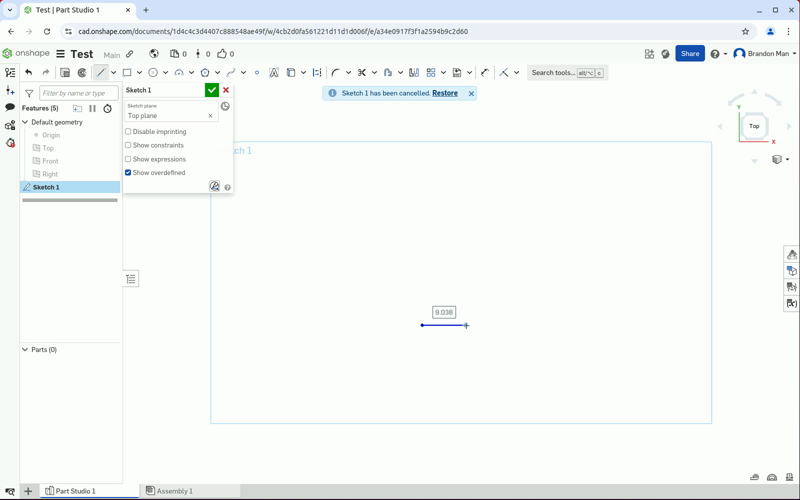
mouse_move(466, 246)
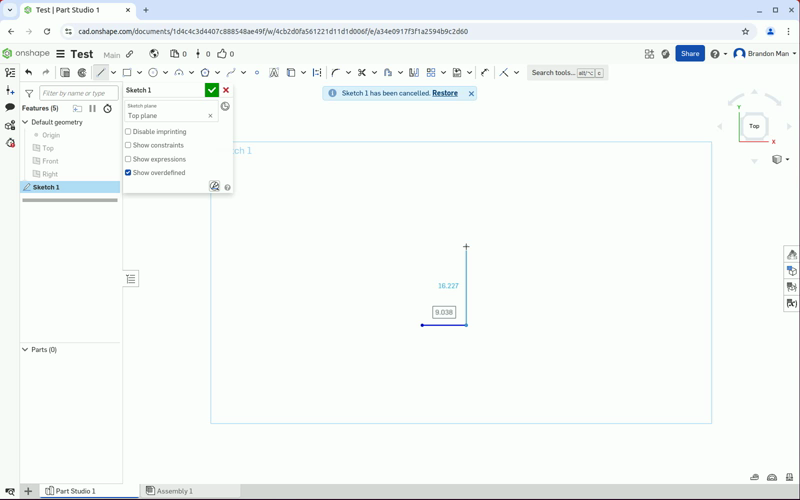
click(466, 246)
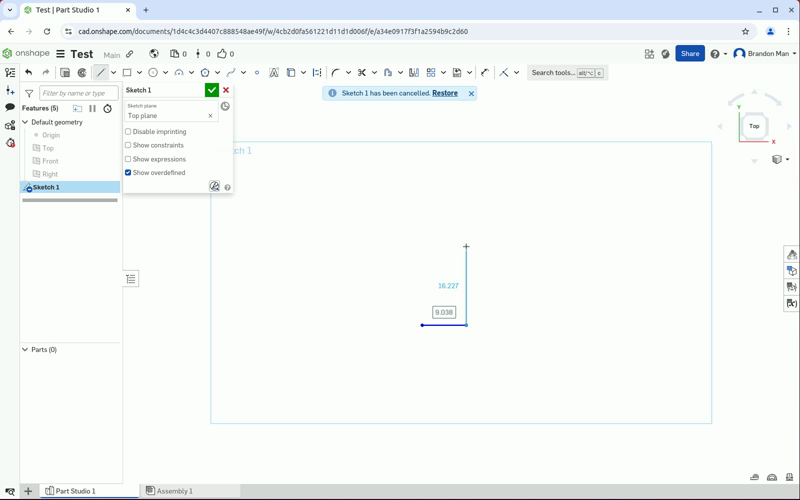
key_up(shift)
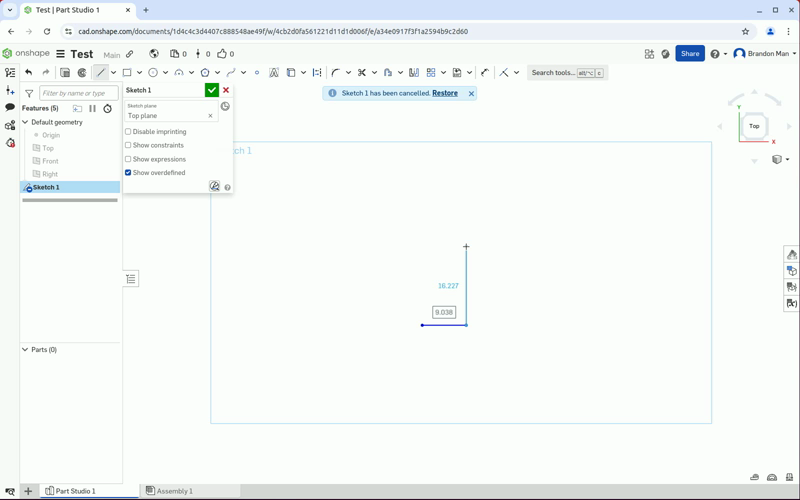
key_down(shift)
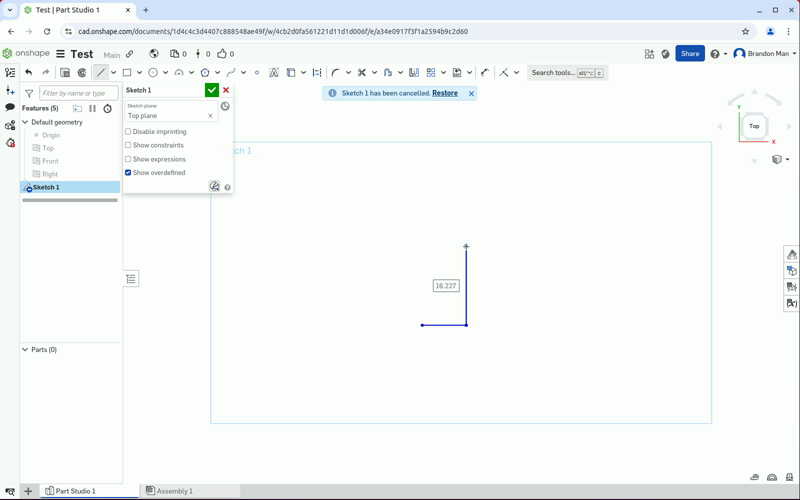
mouse_move(496, 246)
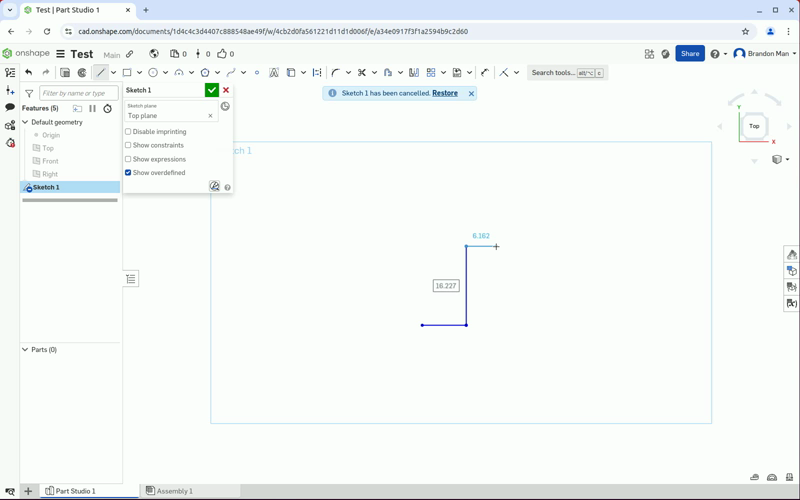
mouse_move(422, 246)
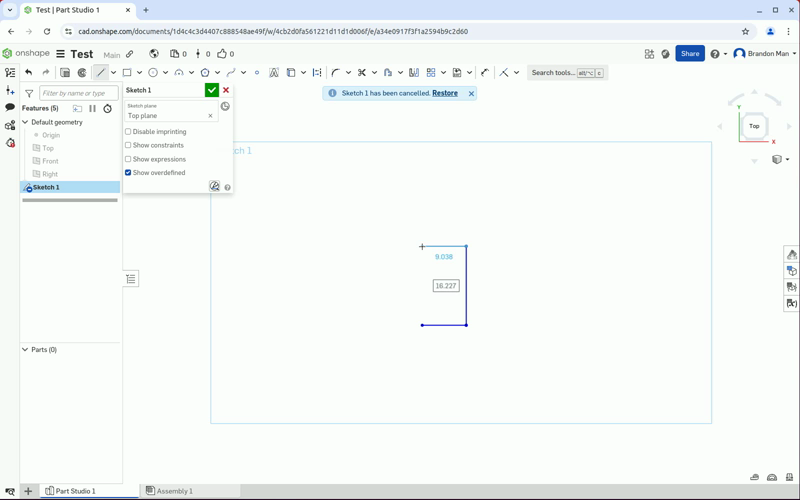
click(422, 246)
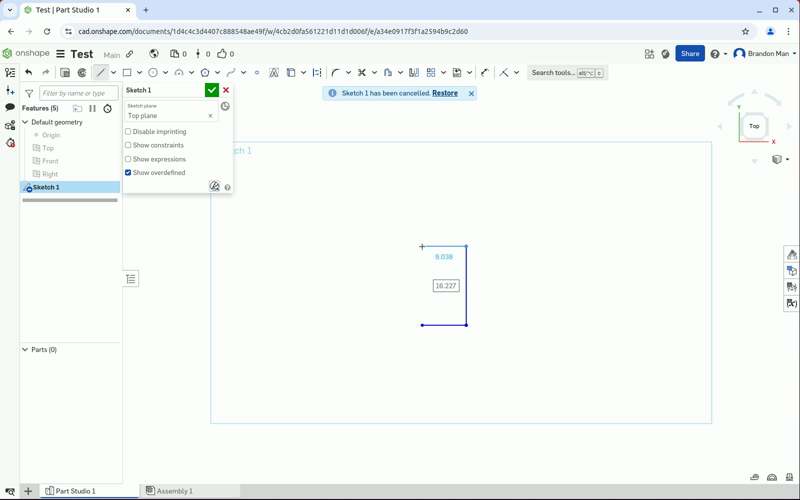
key_up(shift)
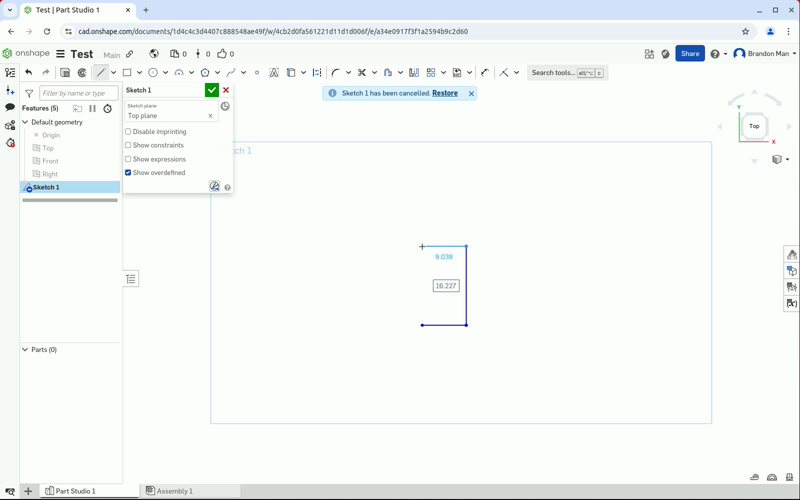
key_down(shift)
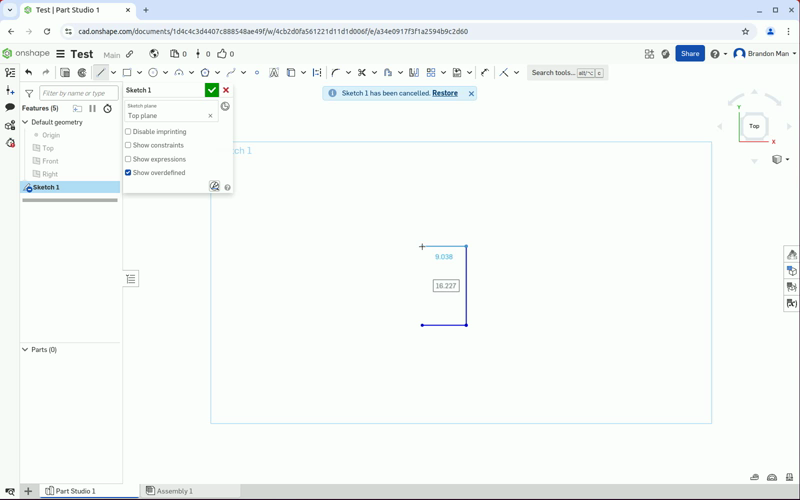
mouse_move(422, 325)
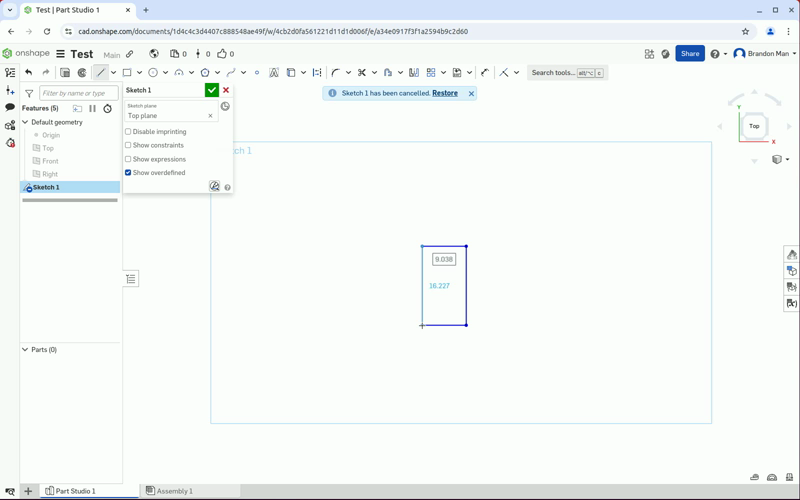
key_up(shift)
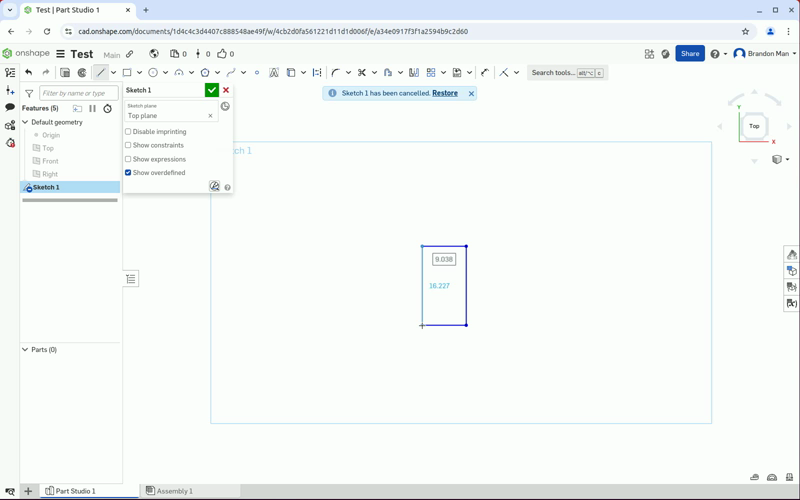
click(422, 325)
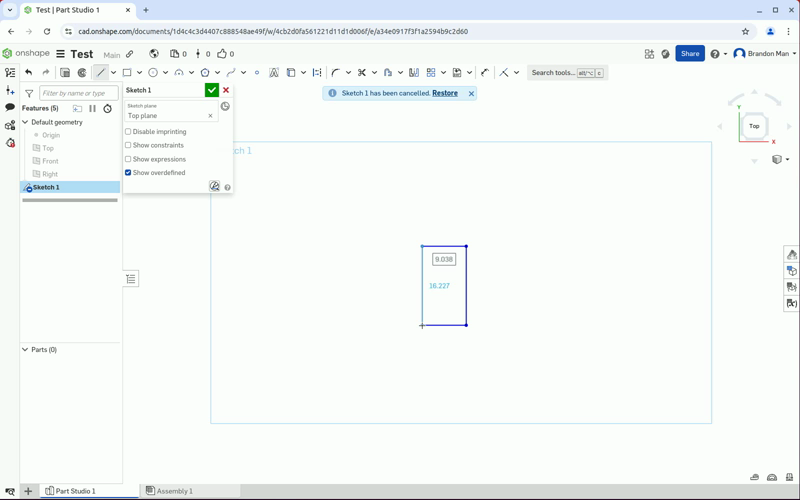
key(esc)
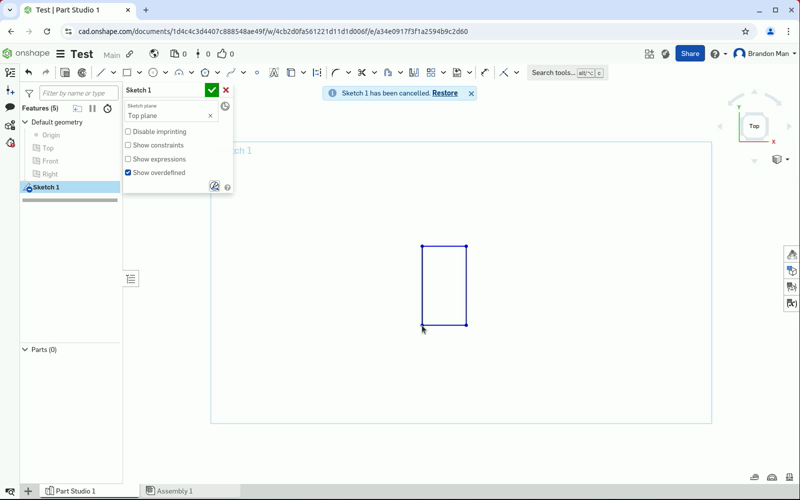
mouse_move(441, 306)
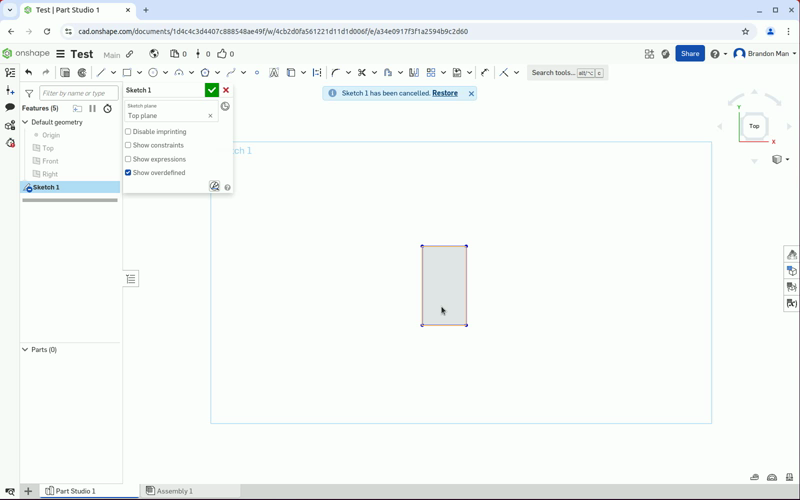
click(441, 306)
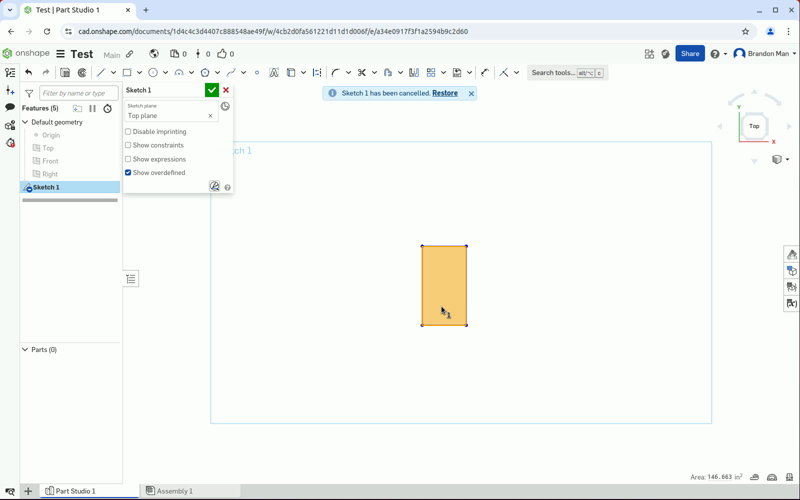
mouse_move(73, 352)
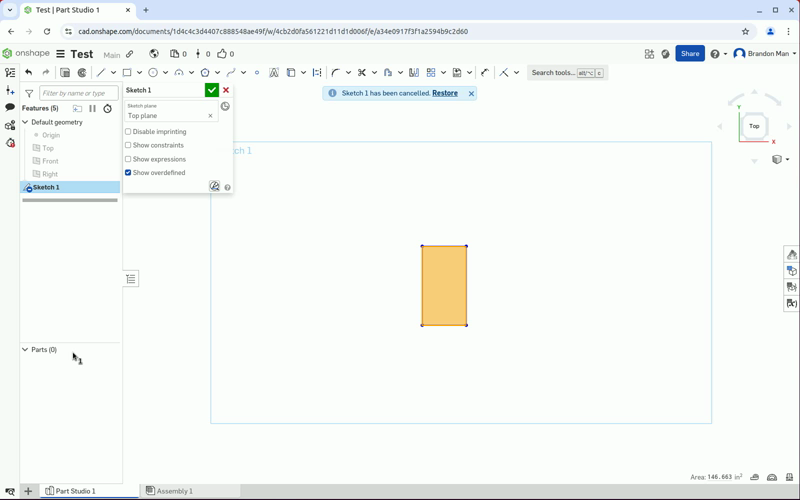
key(shift+y)
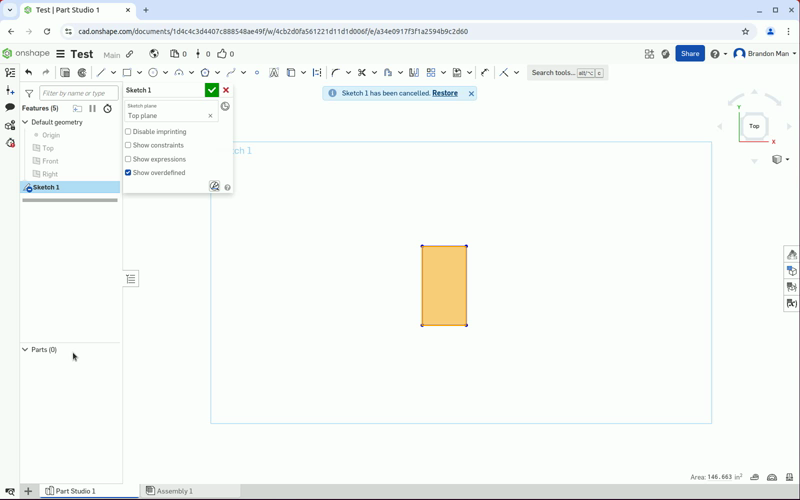
key(shift+e)
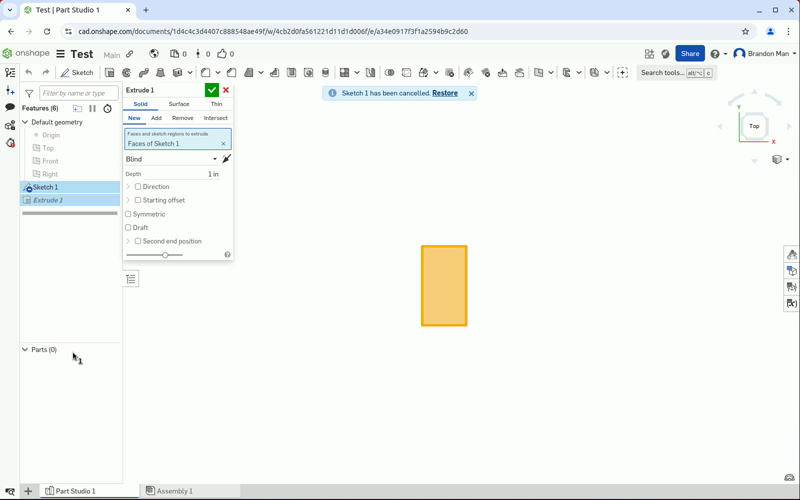
mouse_move(143, 106)
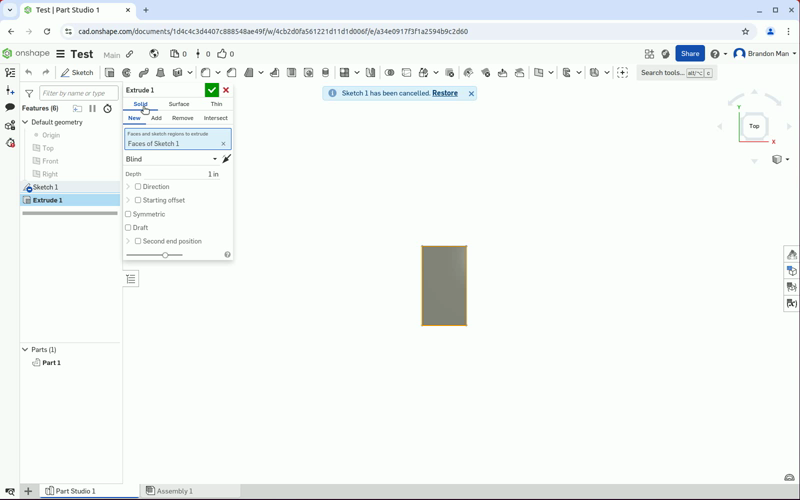
click(143, 106)
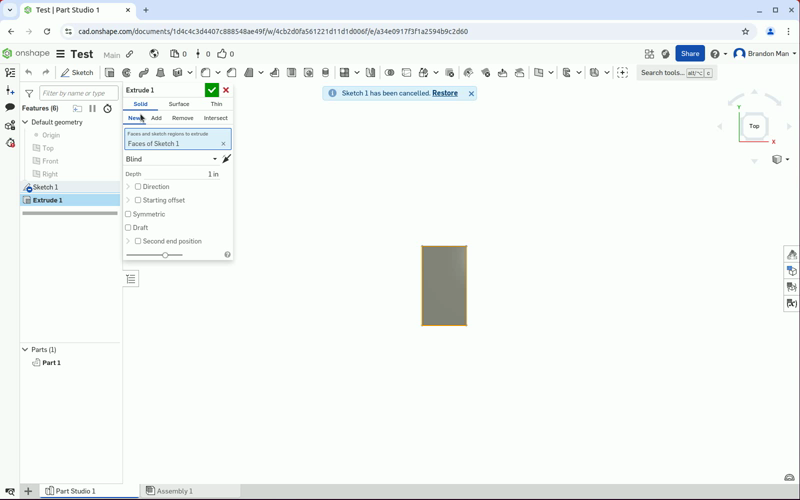
mouse_move(137, 120)
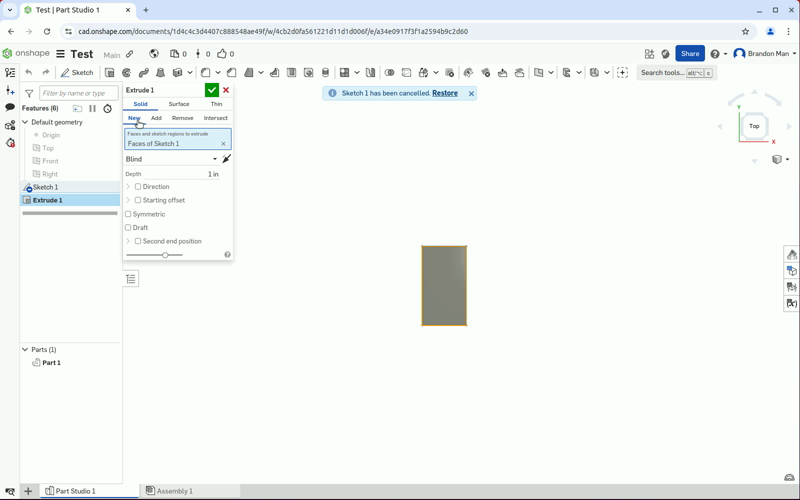
click(137, 120)
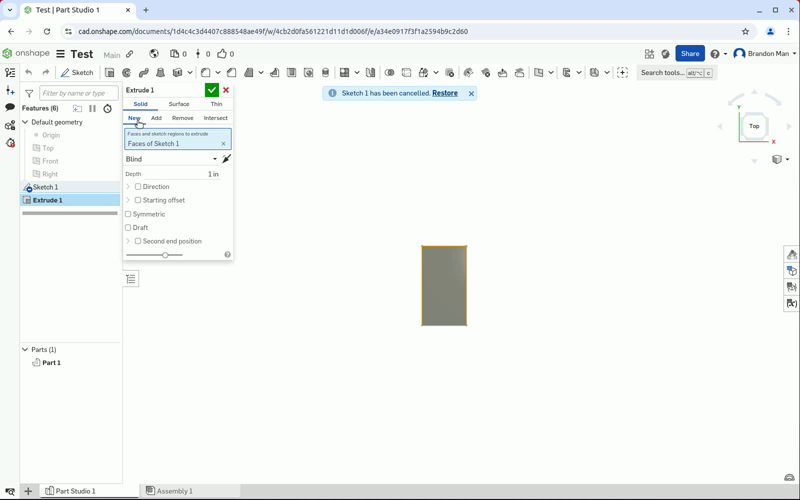
key(tab, 4)
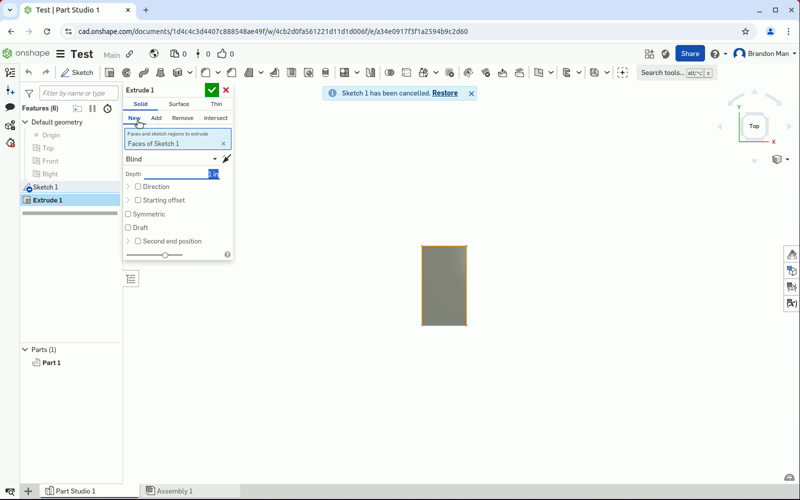
text(4.333)
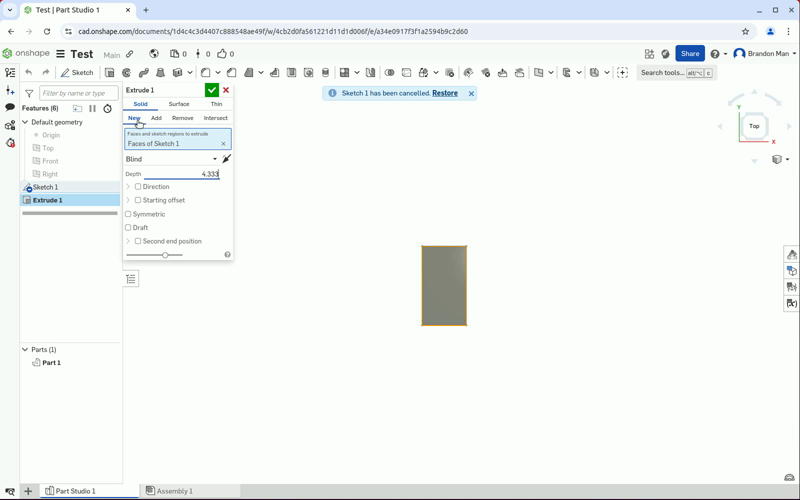
key(enter)
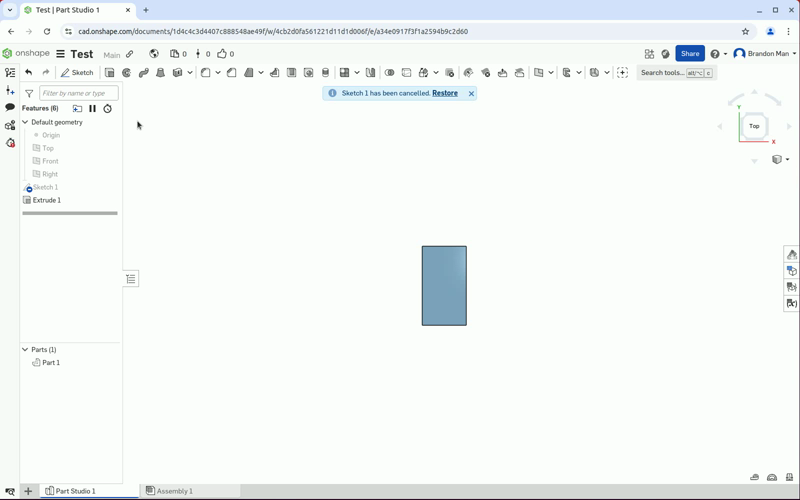
key(shift+h)
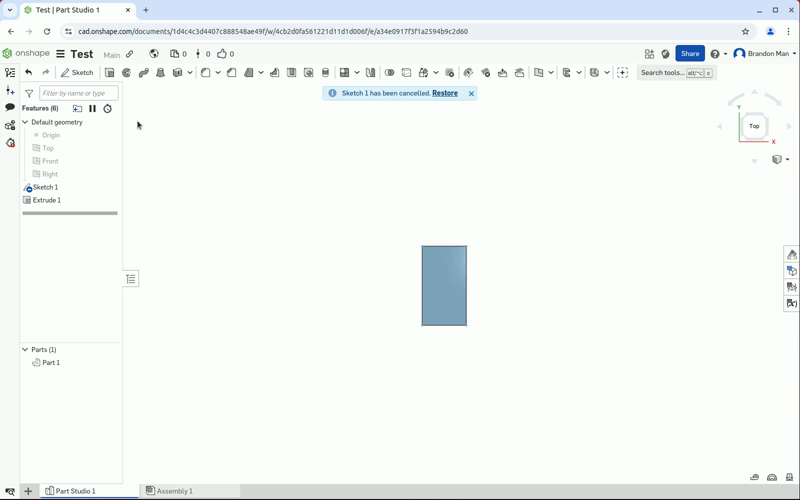
key(shift+h)
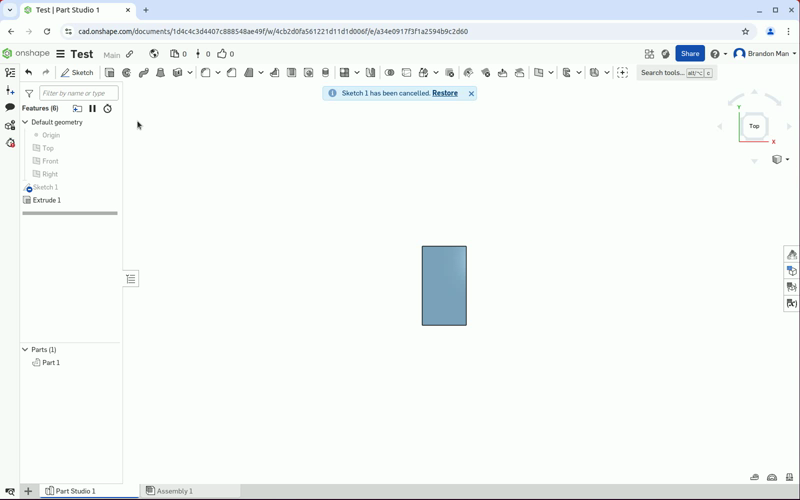
mouse_move(73, 189)
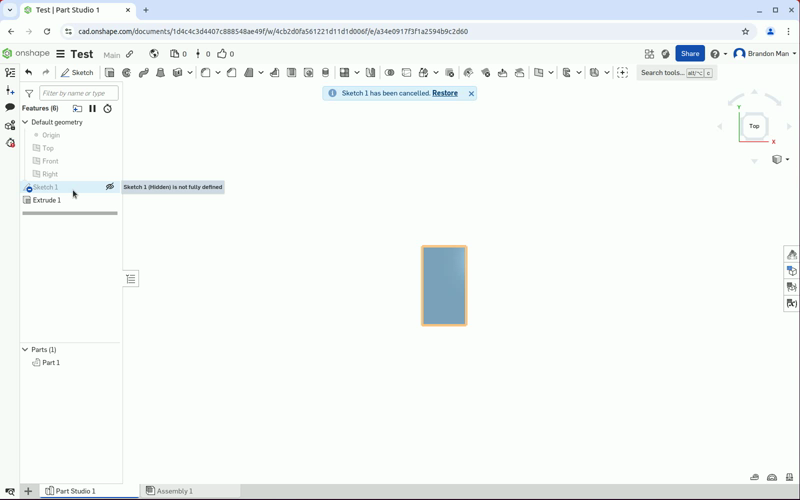
click(73, 189)
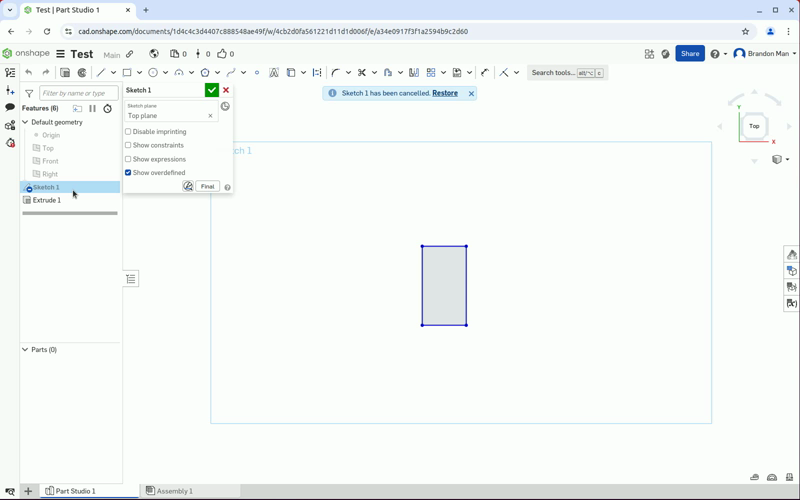
mouse_move(229, 92)
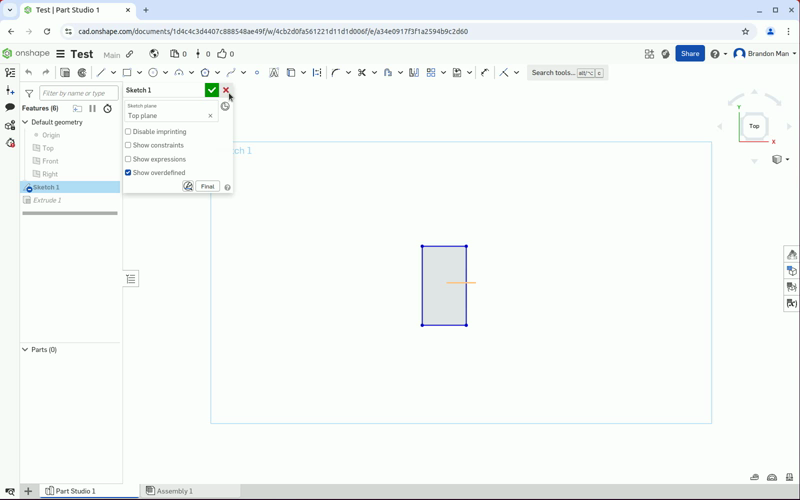
click(229, 92)
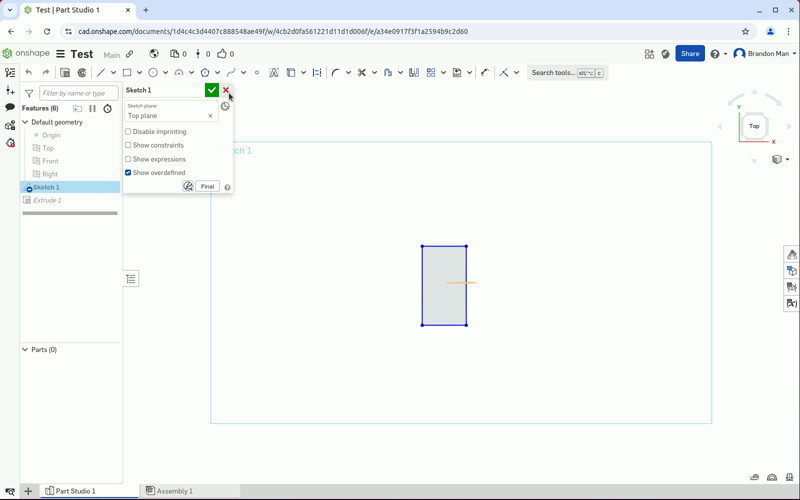
key(shift+s)
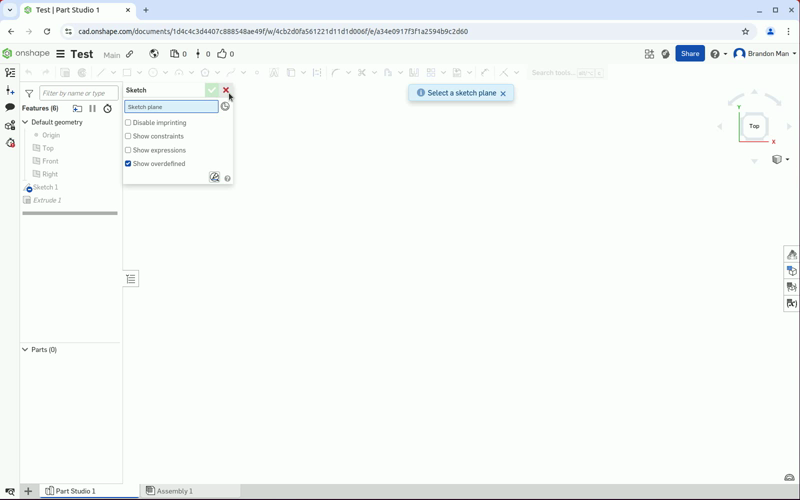
mouse_move(73, 150)
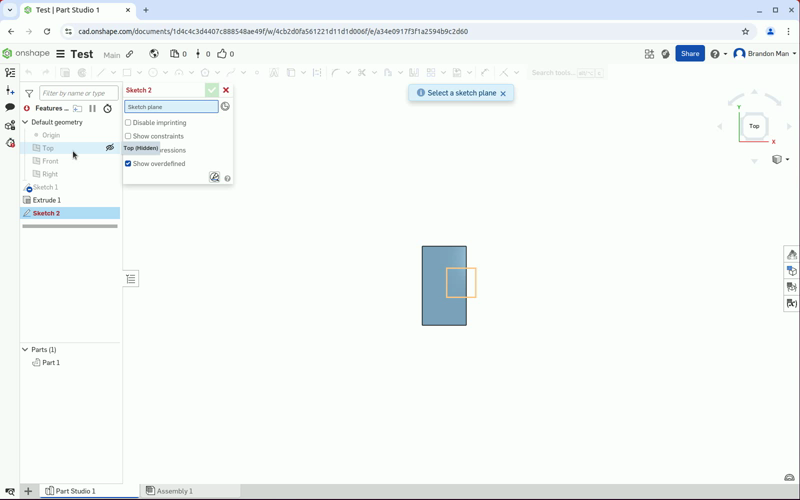
click(73, 150)
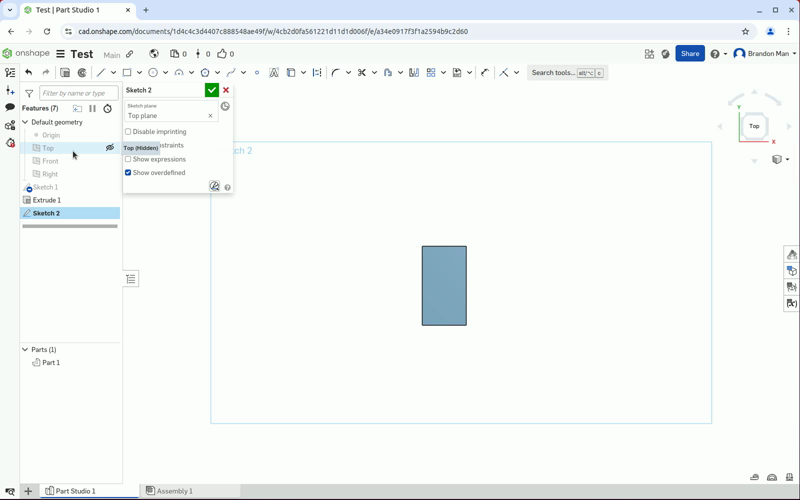
mouse_move(73, 352)
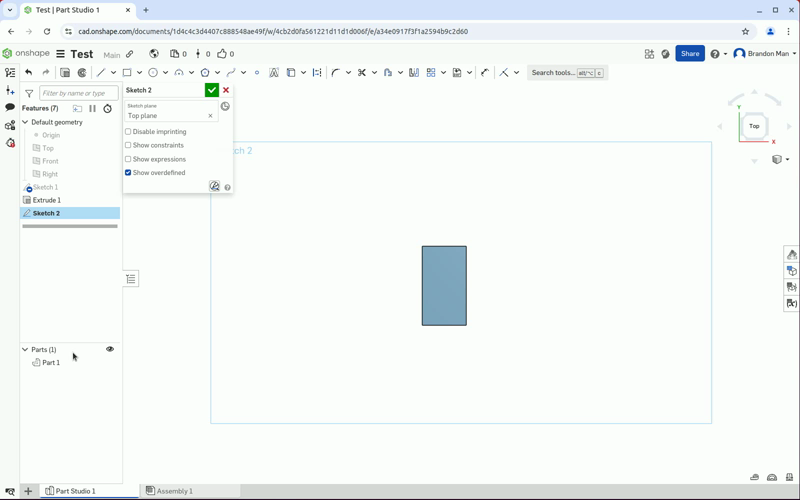
key(y)
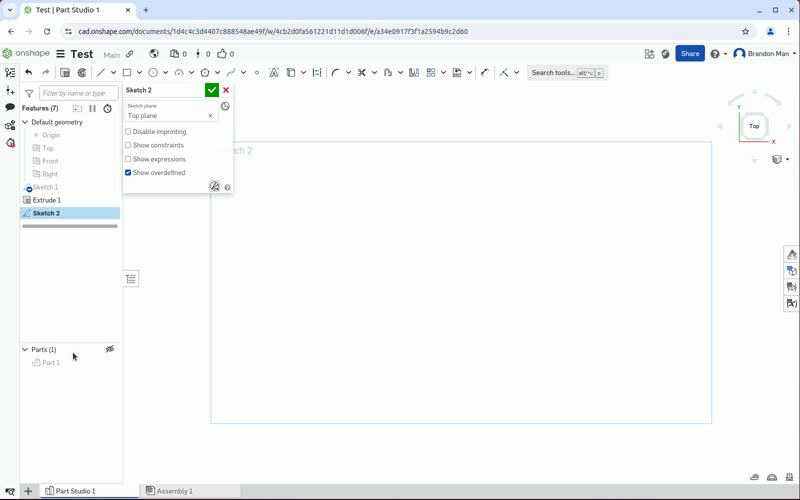
key(l)
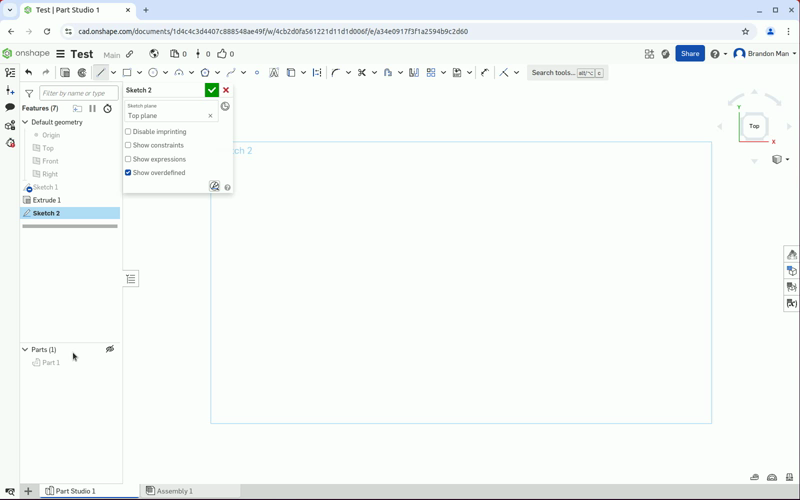
key_down(shift)
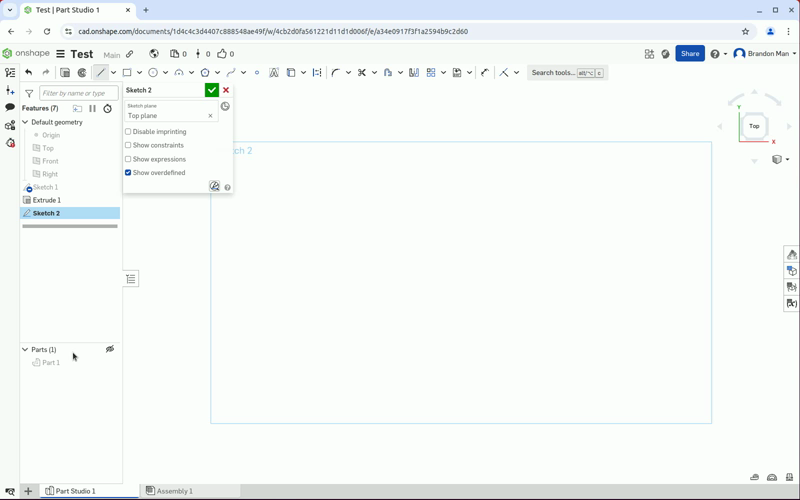
mouse_move(483, 325)
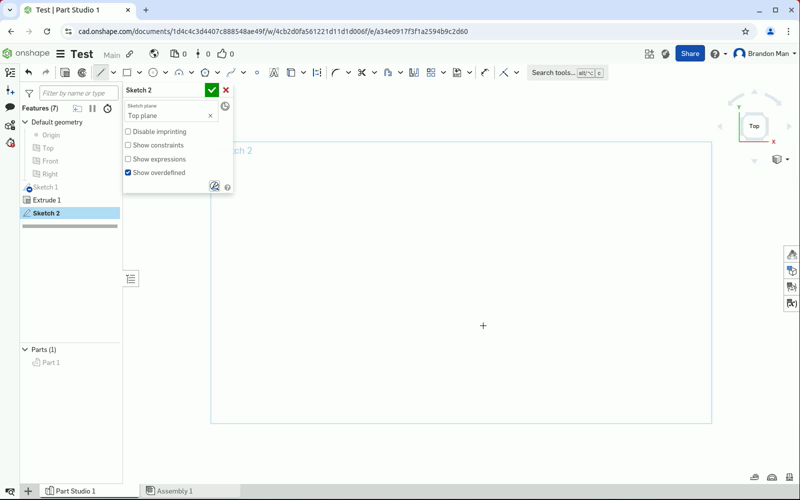
click(483, 325)
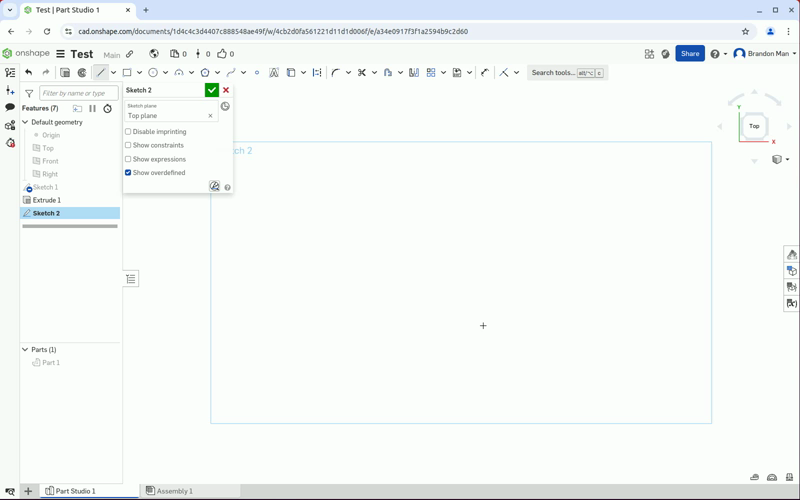
key_up(shift)
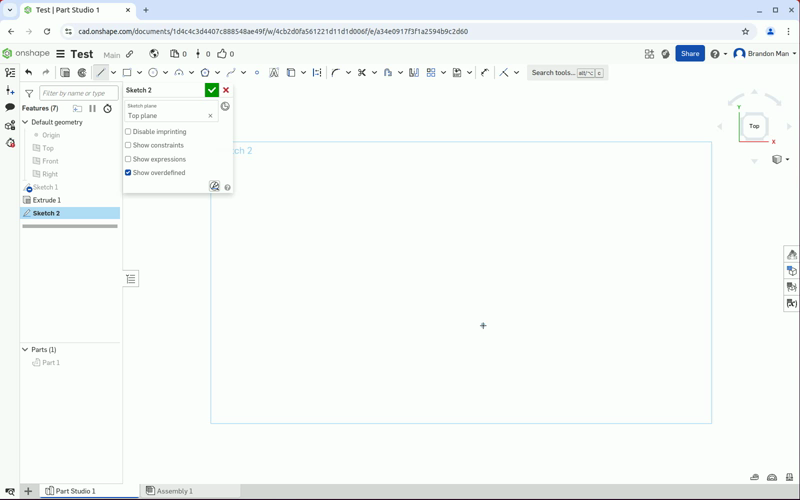
key_down(shift)
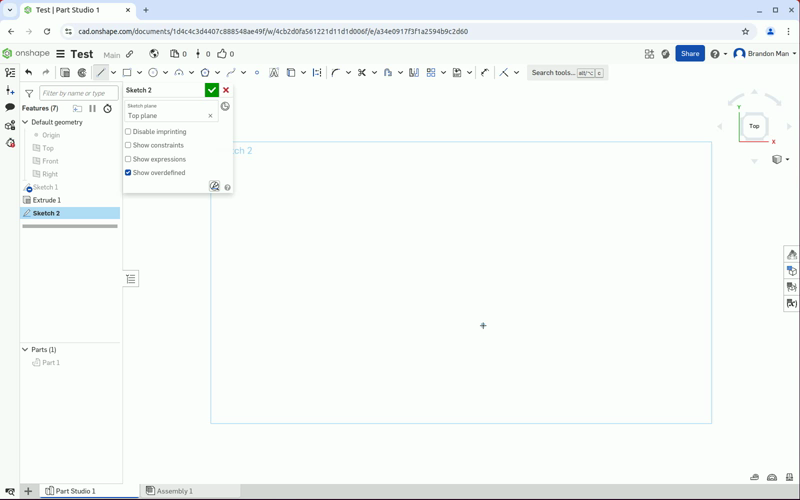
mouse_move(513, 325)
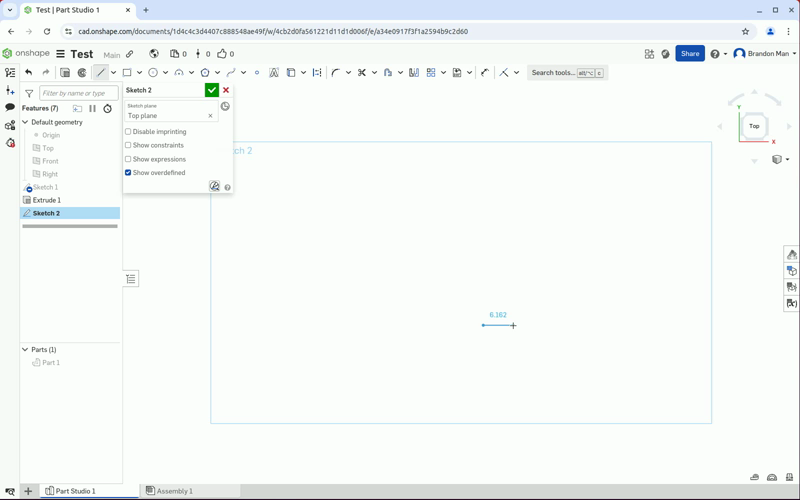
mouse_move(527, 325)
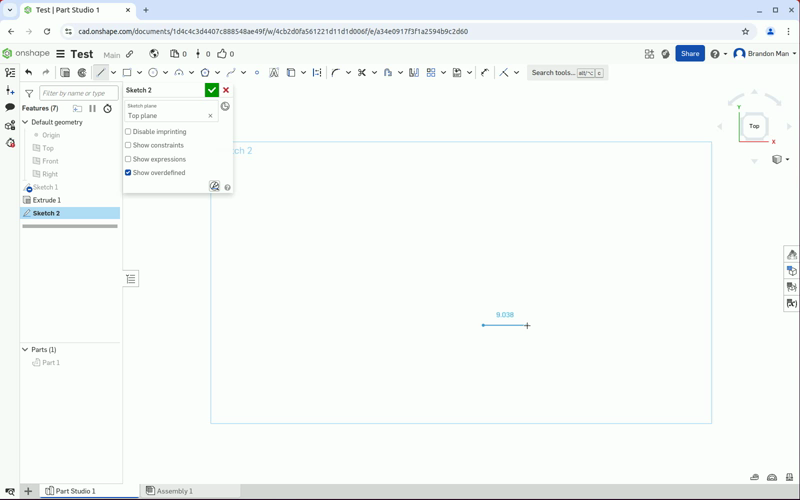
click(527, 325)
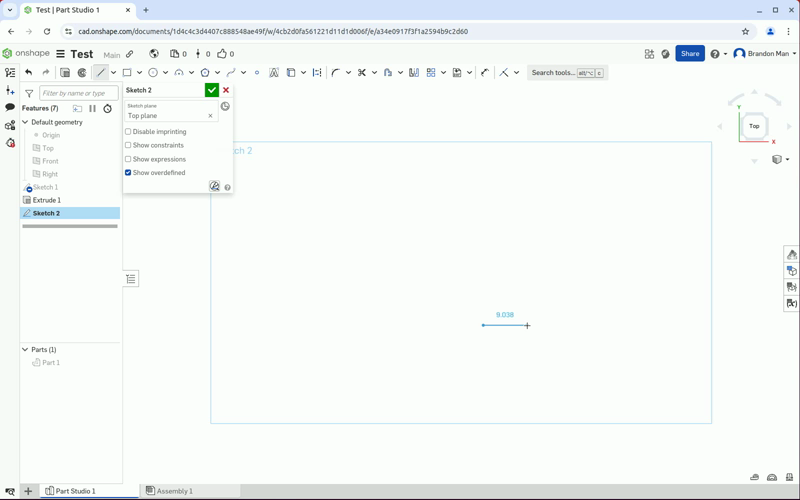
key_up(shift)
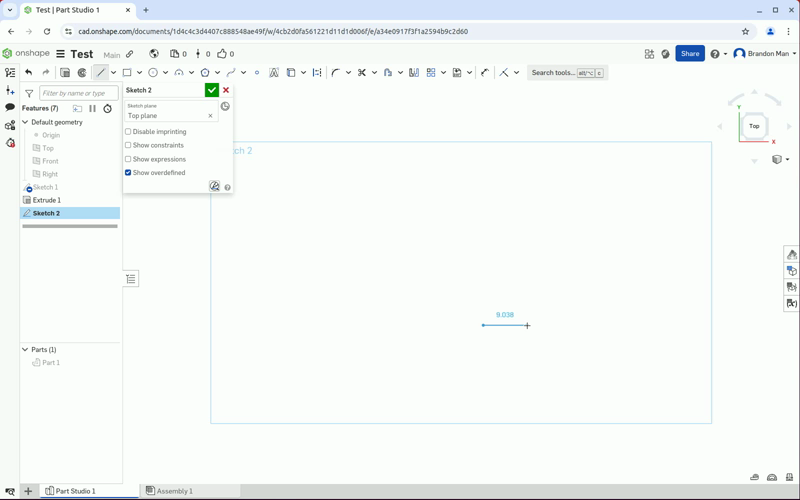
key_down(shift)
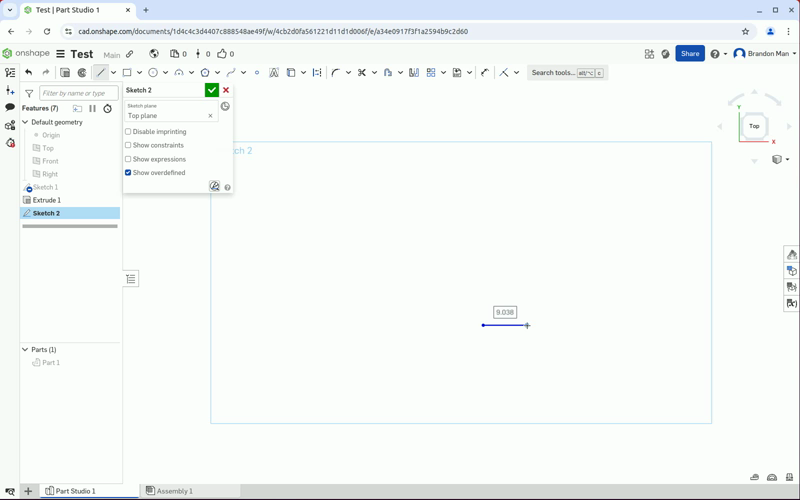
mouse_move(527, 246)
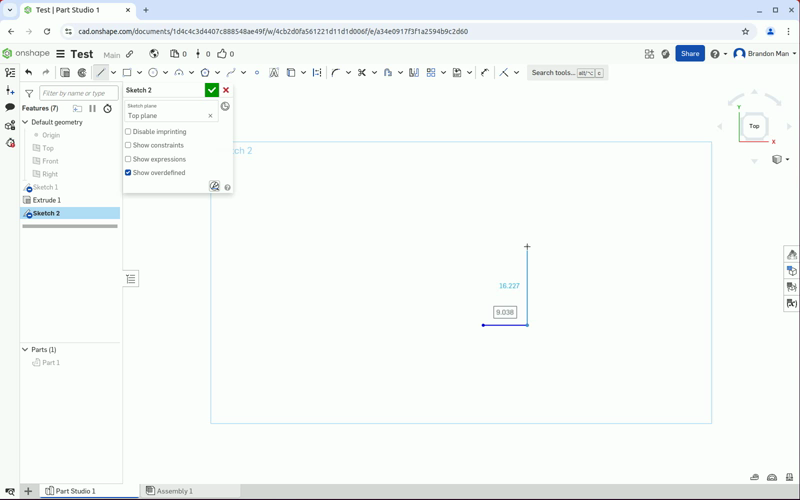
click(527, 246)
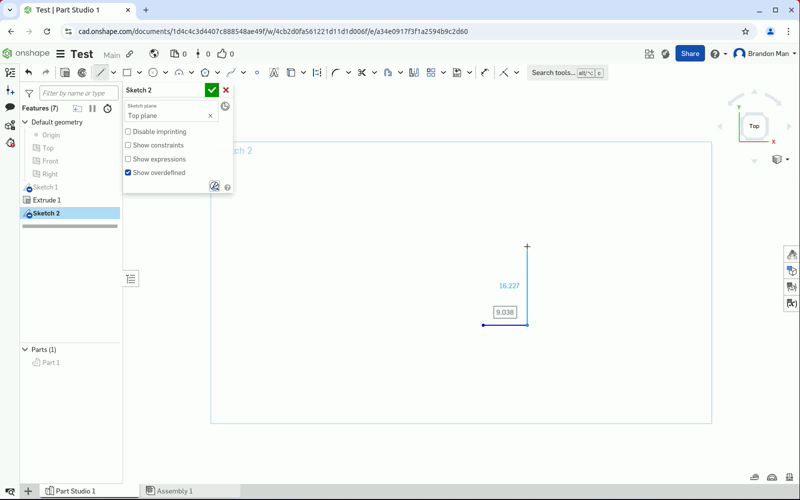
key_up(shift)
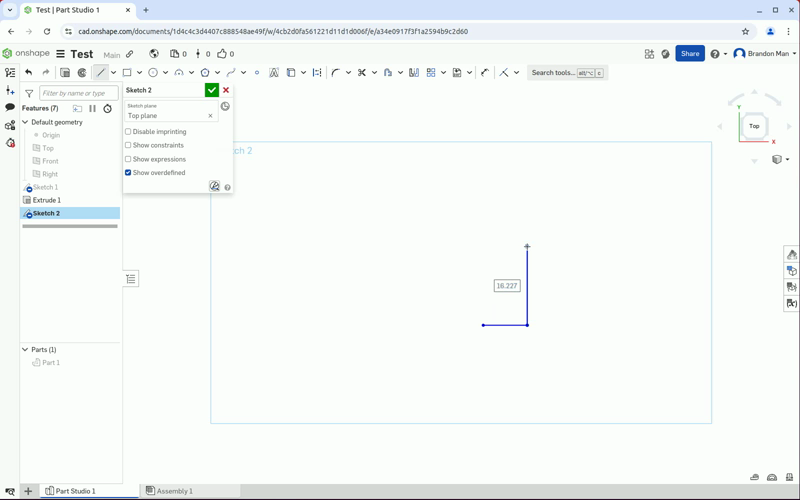
key_down(shift)
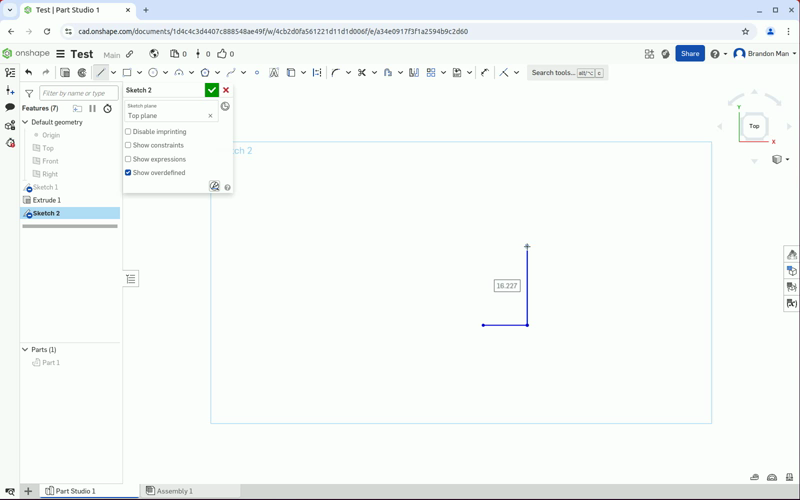
mouse_move(557, 246)
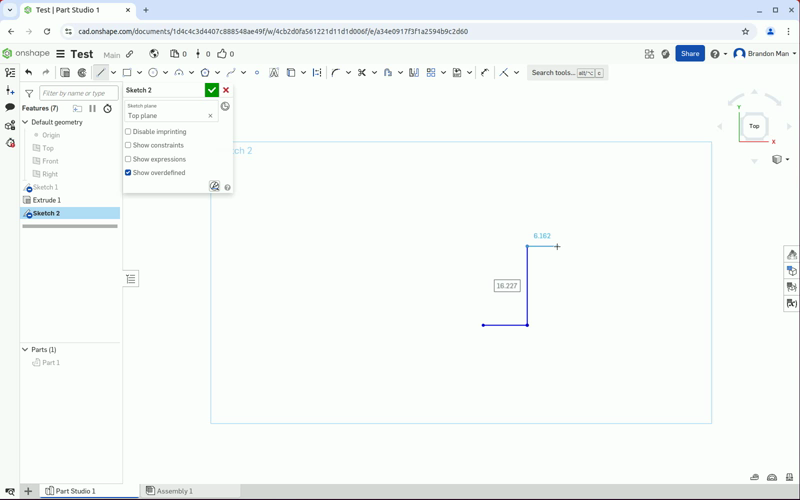
mouse_move(483, 246)
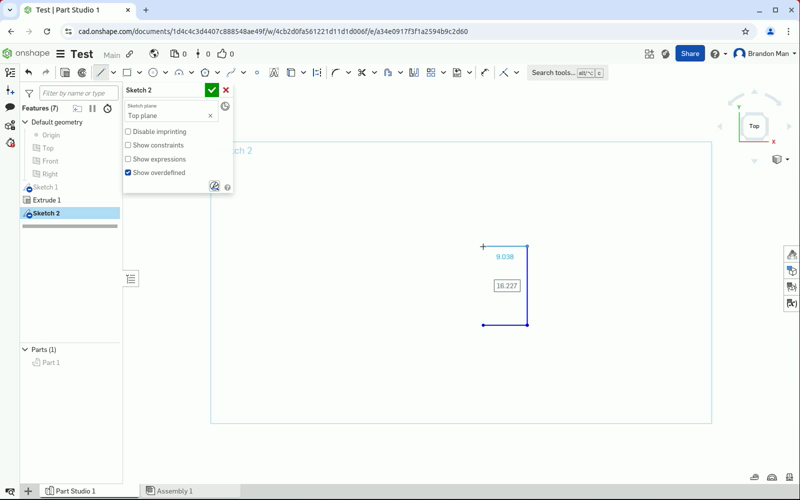
click(483, 246)
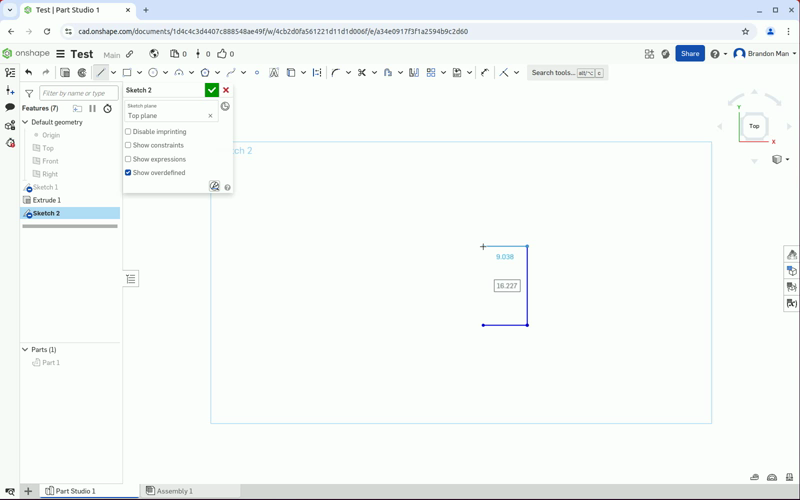
key_up(shift)
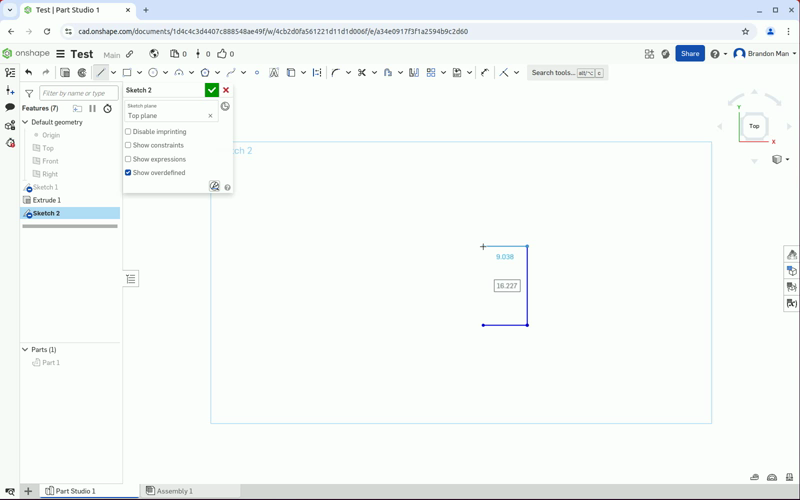
key_down(shift)
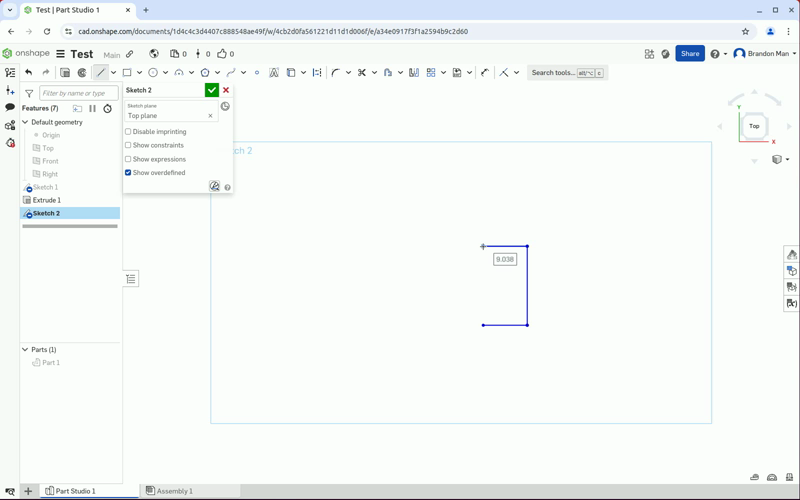
mouse_move(483, 325)
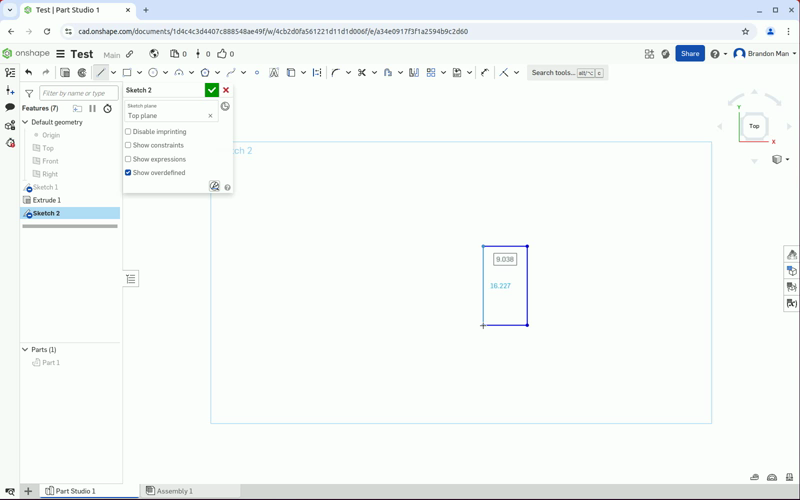
key_up(shift)
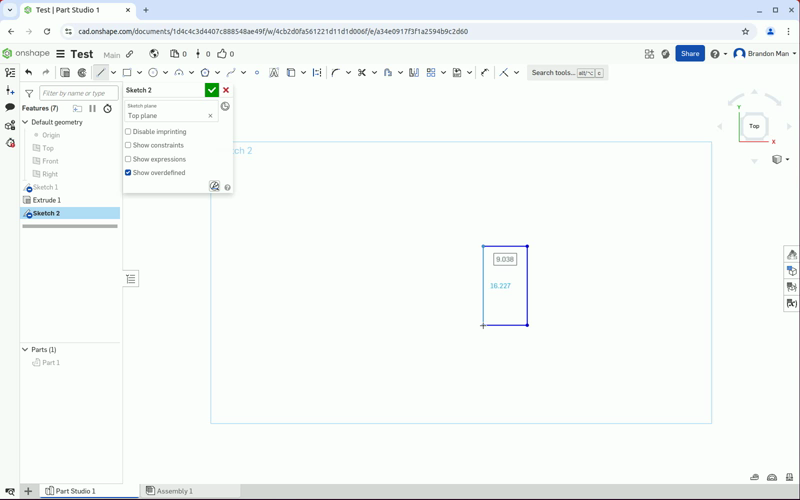
click(483, 325)
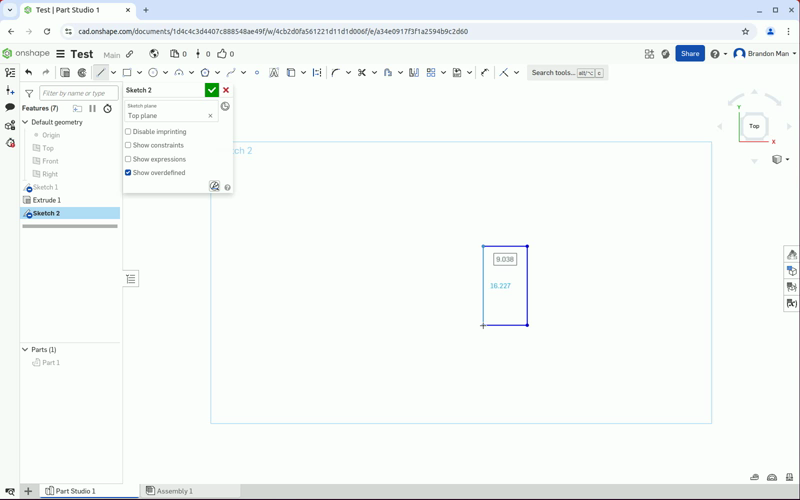
key(esc)
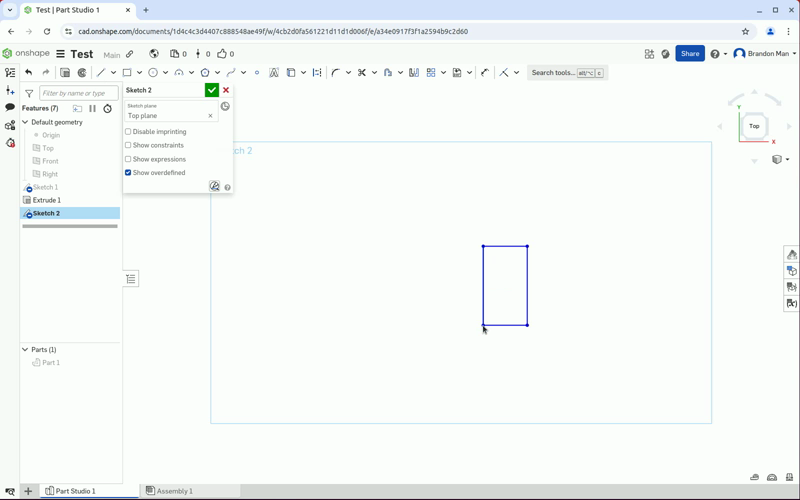
mouse_move(489, 303)
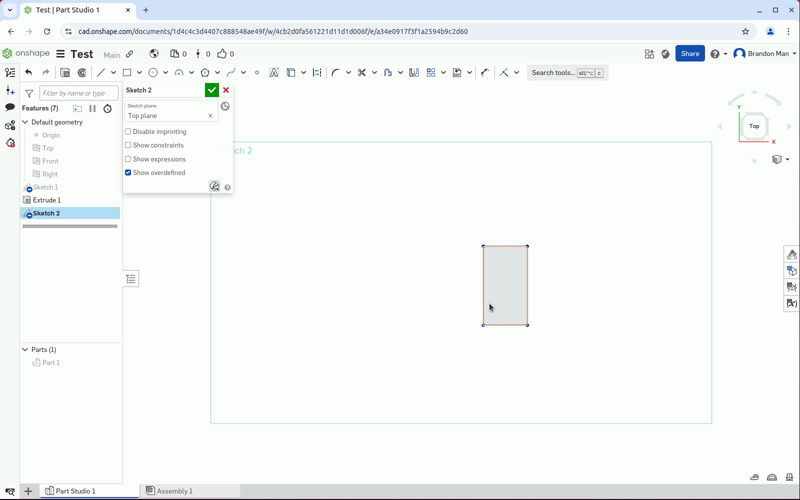
click(489, 303)
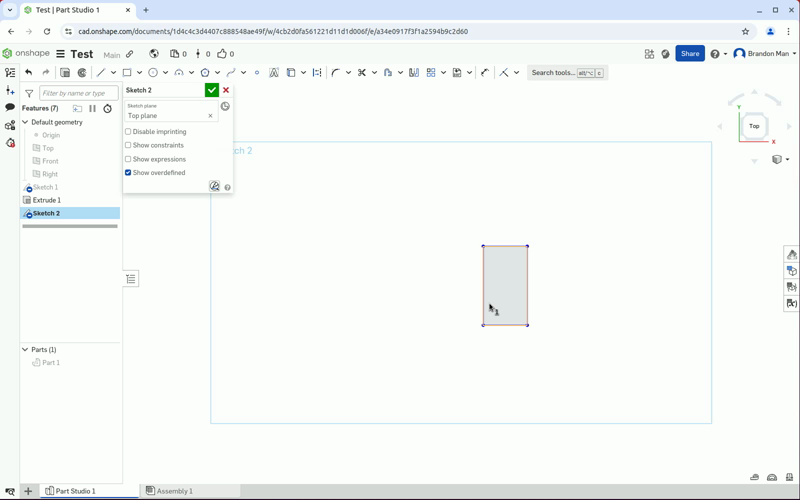
mouse_move(73, 352)
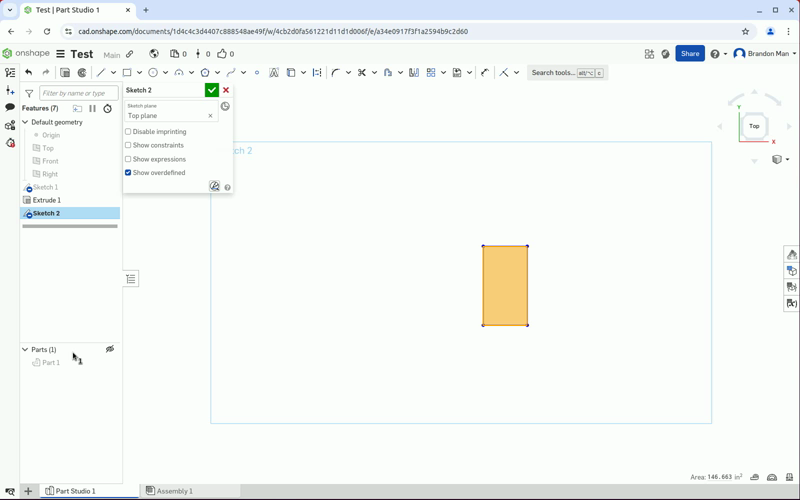
key(shift+y)
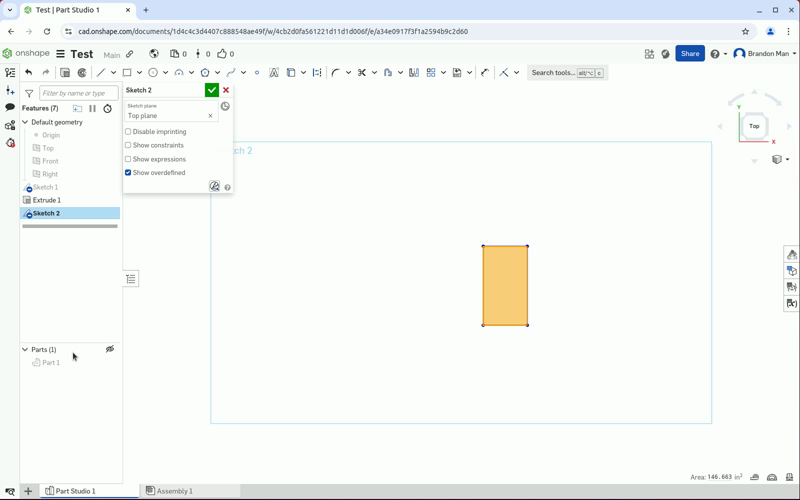
key(shift+e)
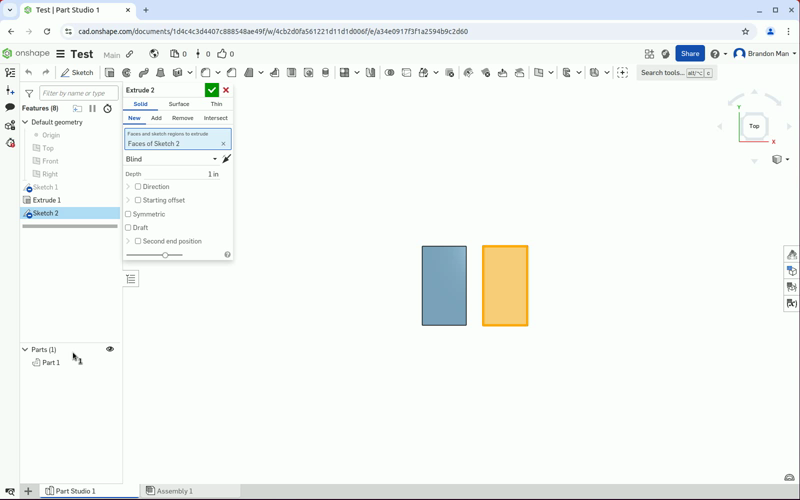
mouse_move(143, 106)
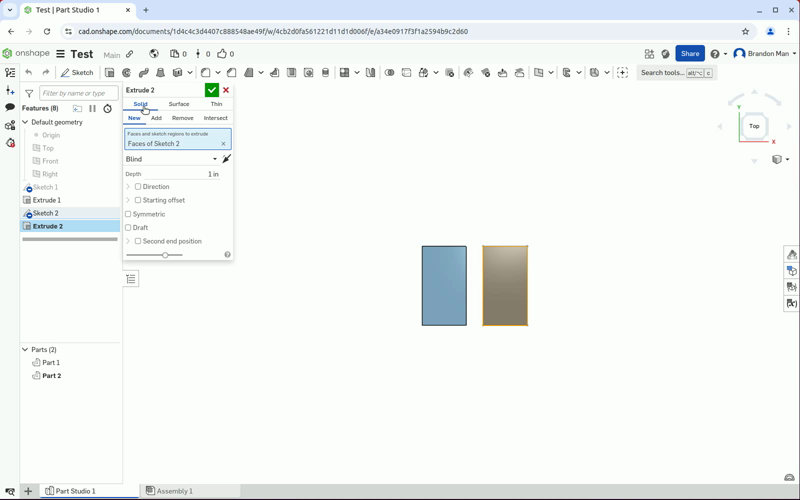
click(143, 106)
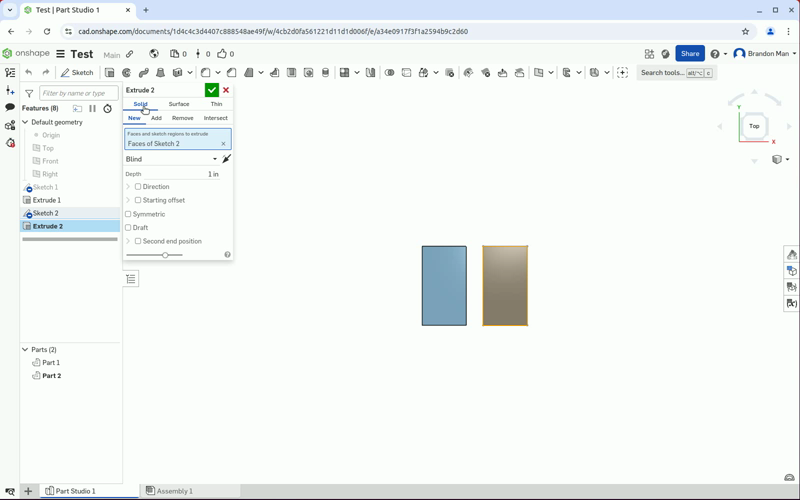
mouse_move(137, 120)
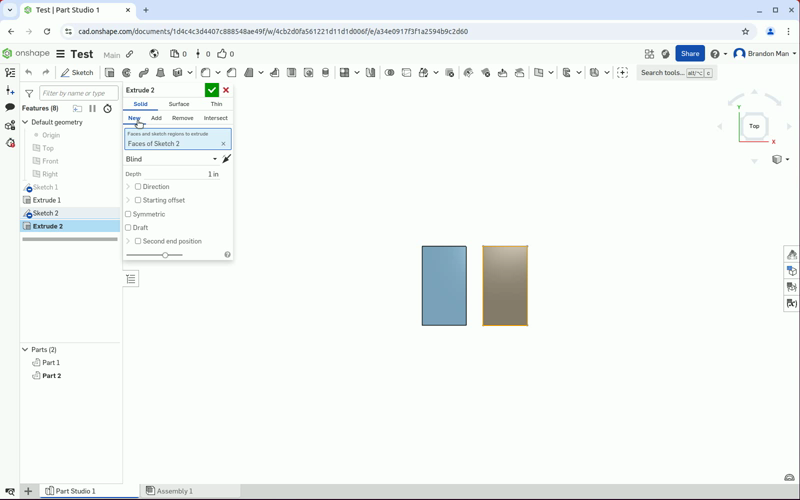
click(137, 120)
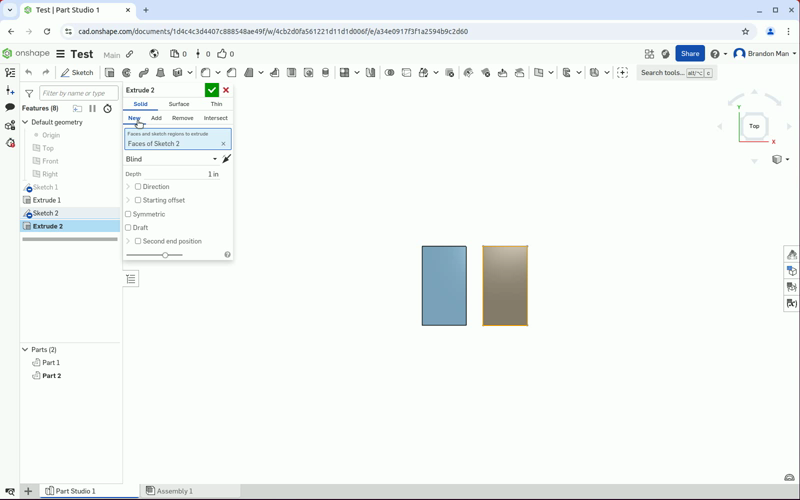
key(tab, 4)
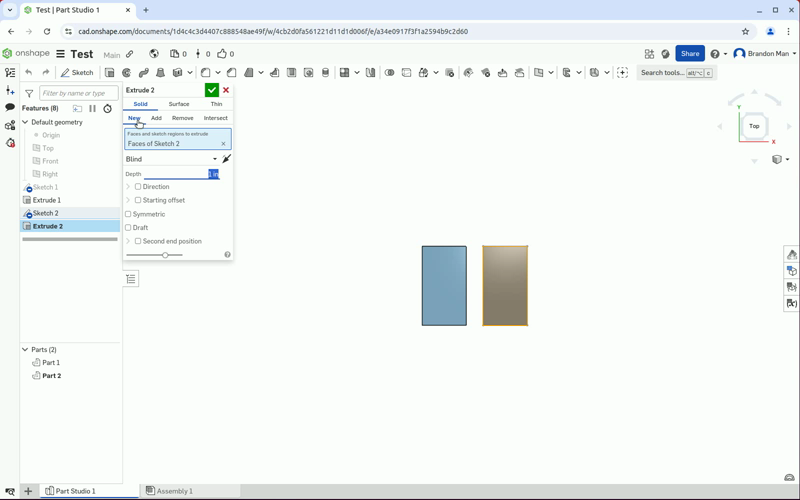
text(4.333)
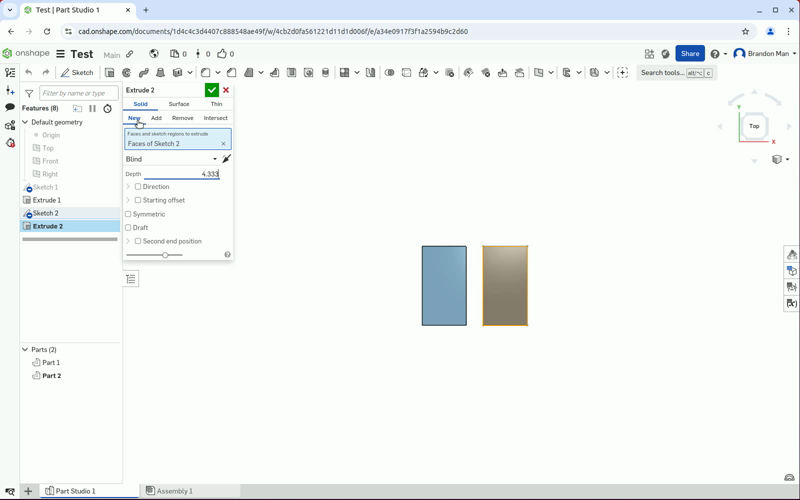
key(enter)
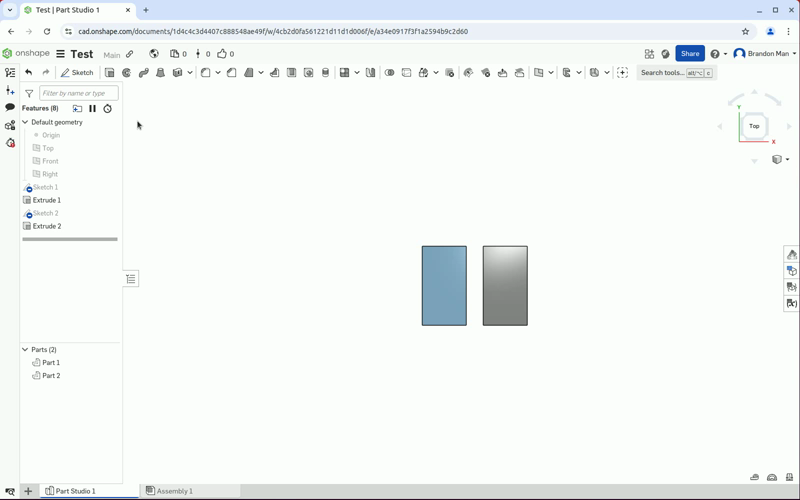
key(shift+h)
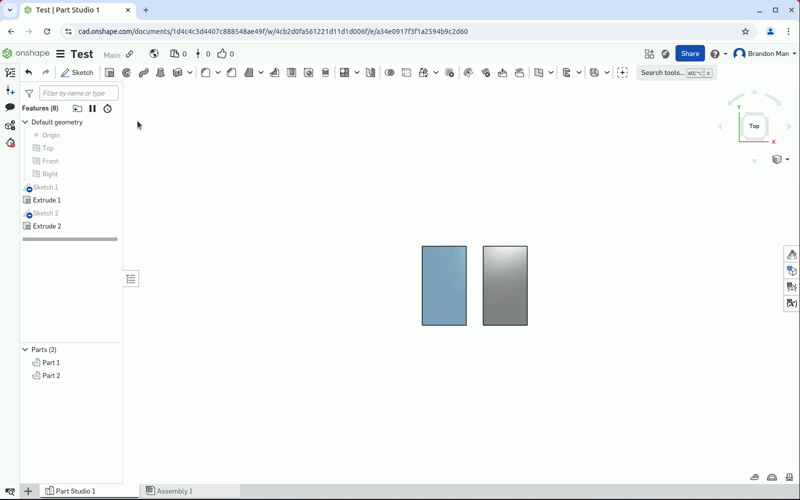
key(shift+h)
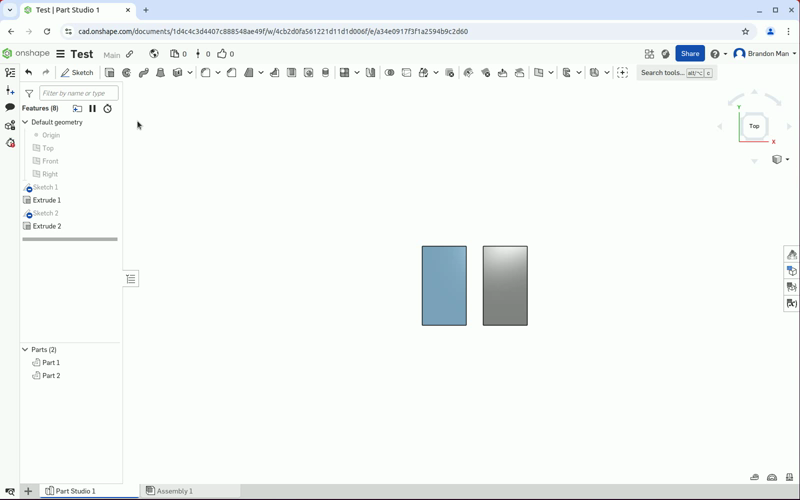
mouse_move(73, 189)
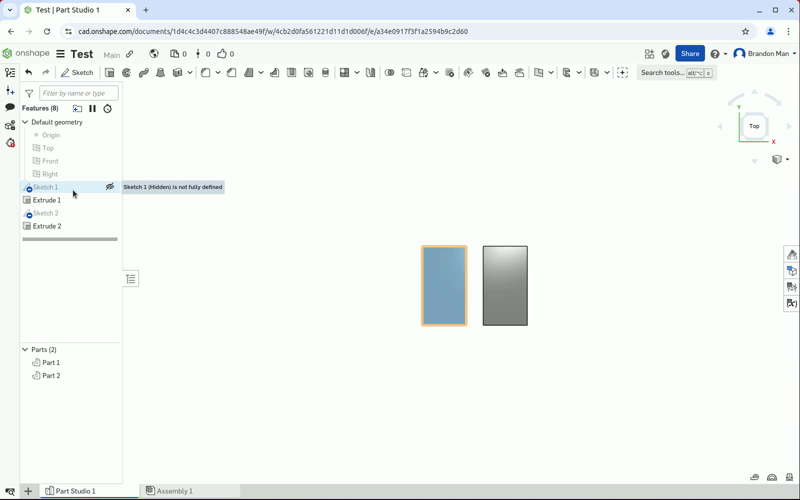
click(73, 189)
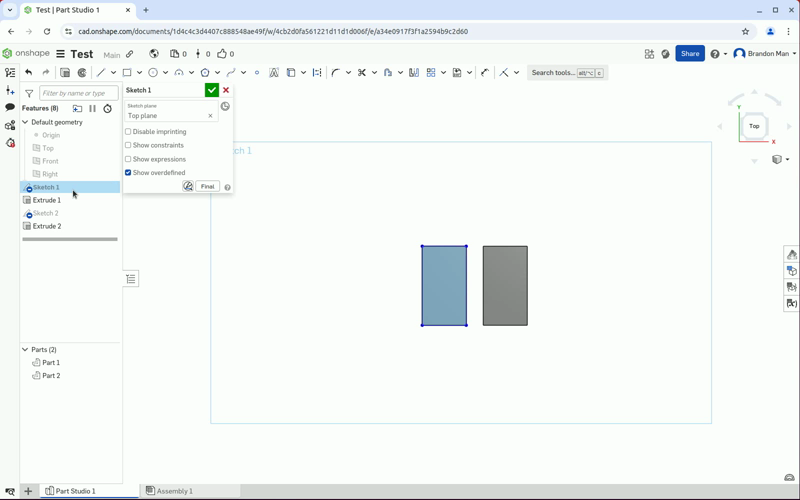
mouse_move(229, 92)
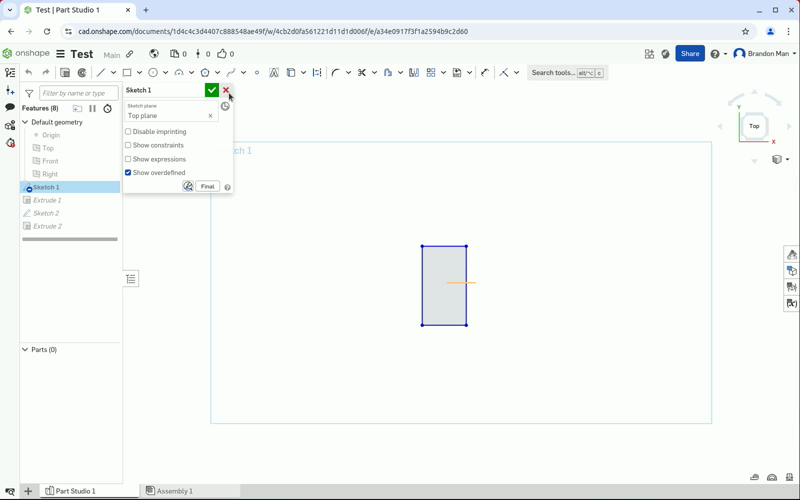
click(229, 92)
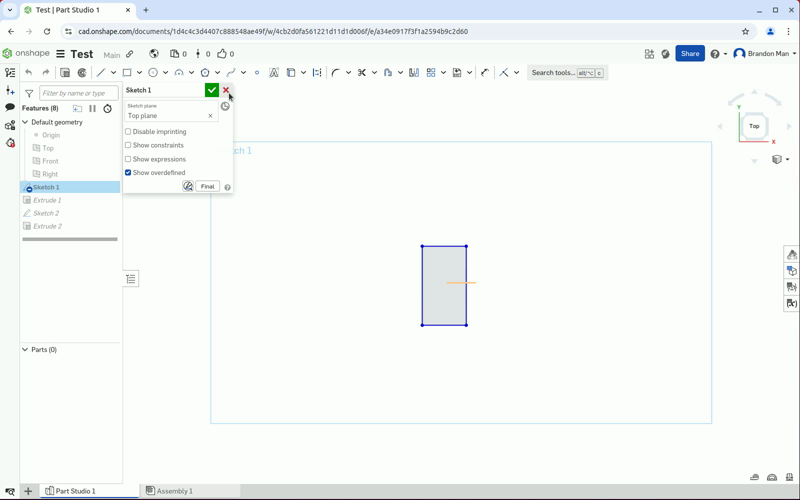
key(shift+s)
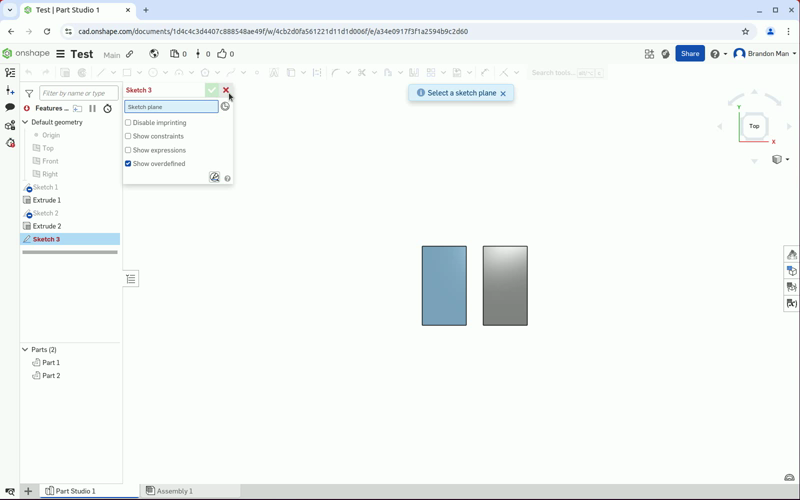
mouse_move(73, 150)
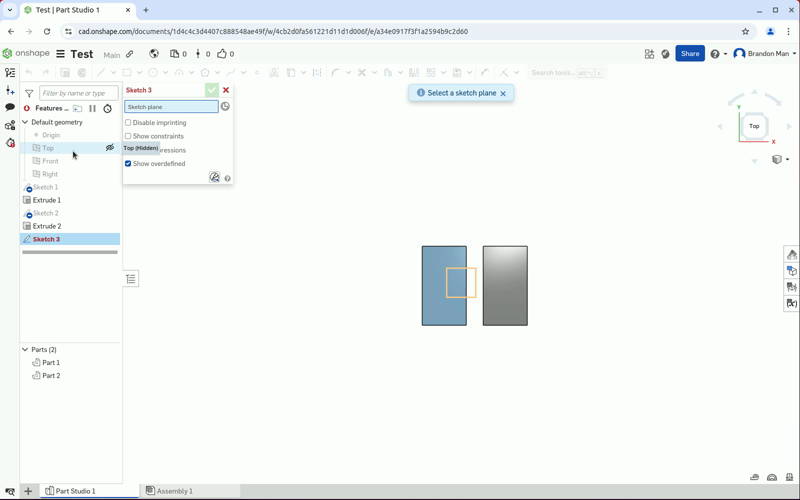
click(73, 150)
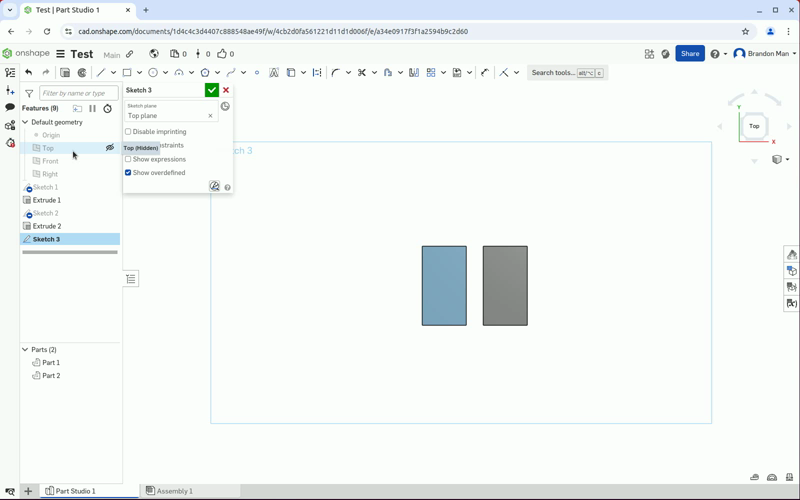
mouse_move(73, 352)
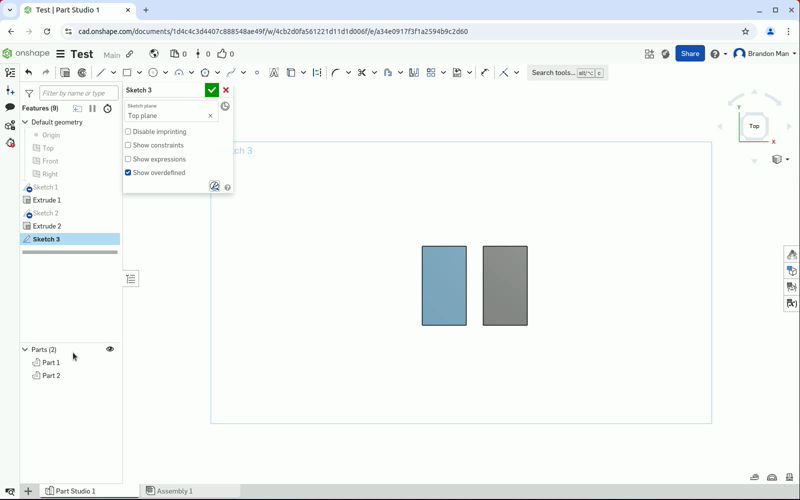
key(y)
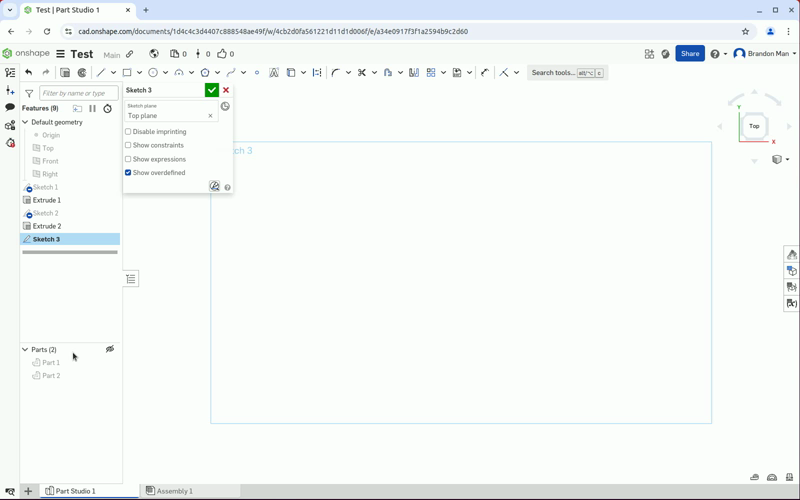
key(l)
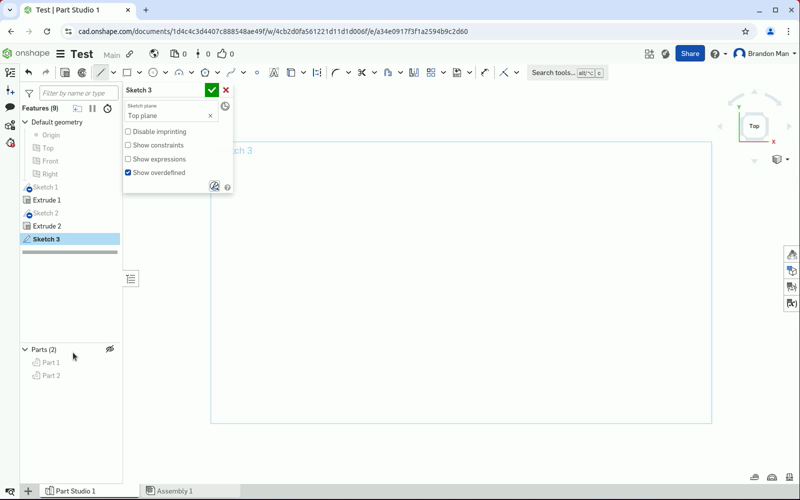
key_down(shift)
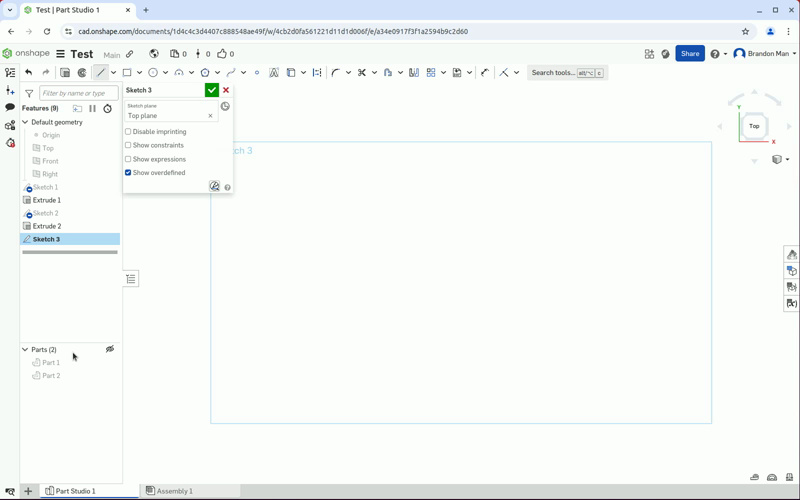
mouse_move(465, 325)
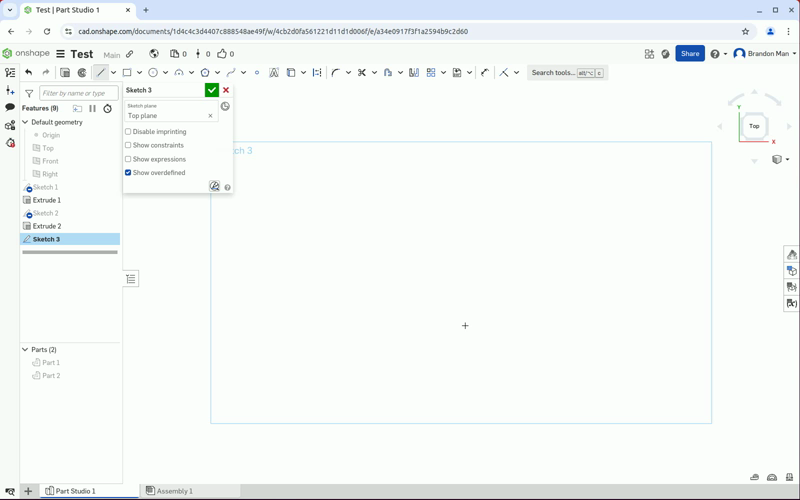
click(465, 325)
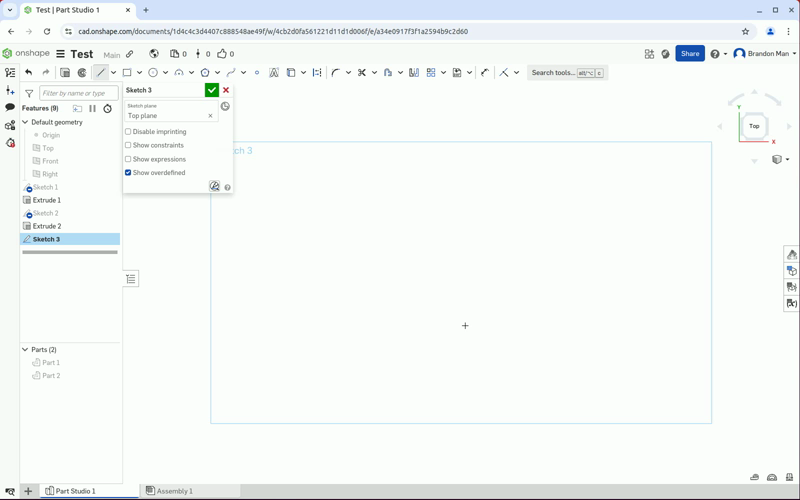
key_up(shift)
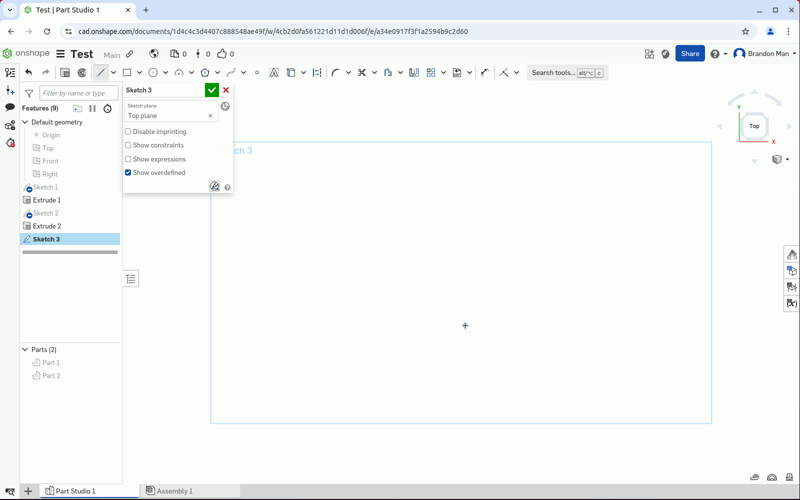
key_down(shift)
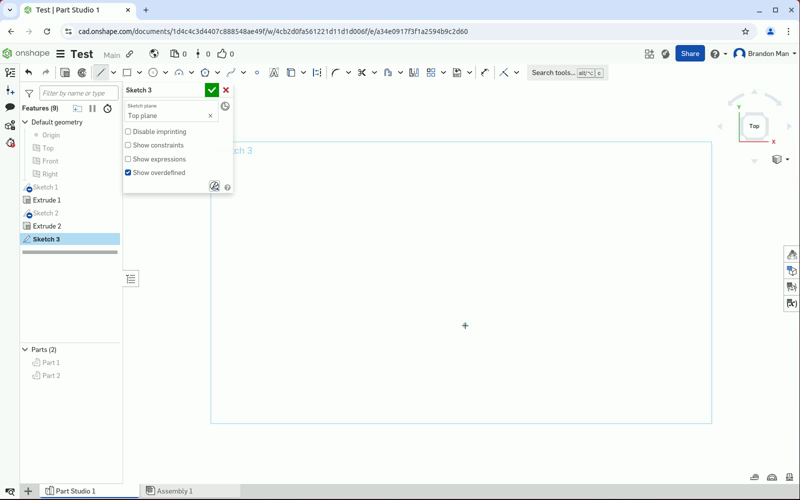
mouse_move(482, 246)
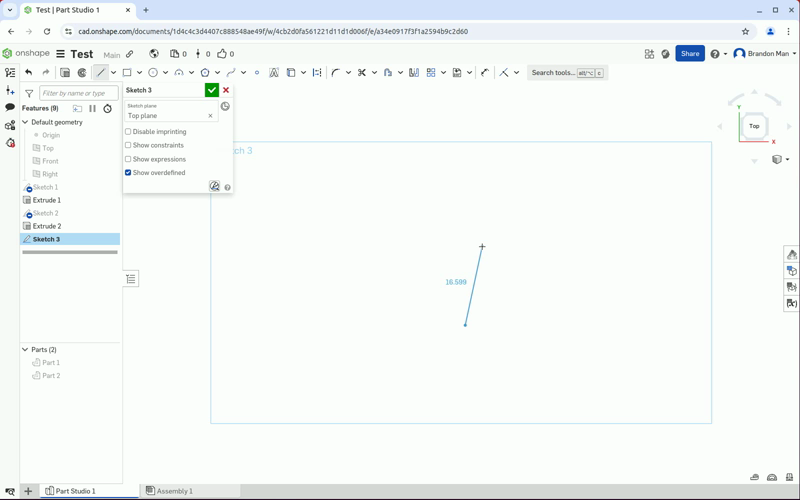
click(482, 246)
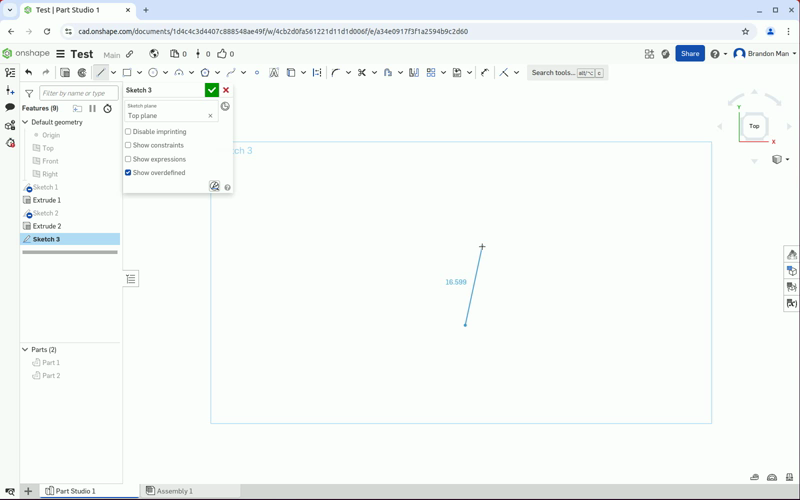
key_up(shift)
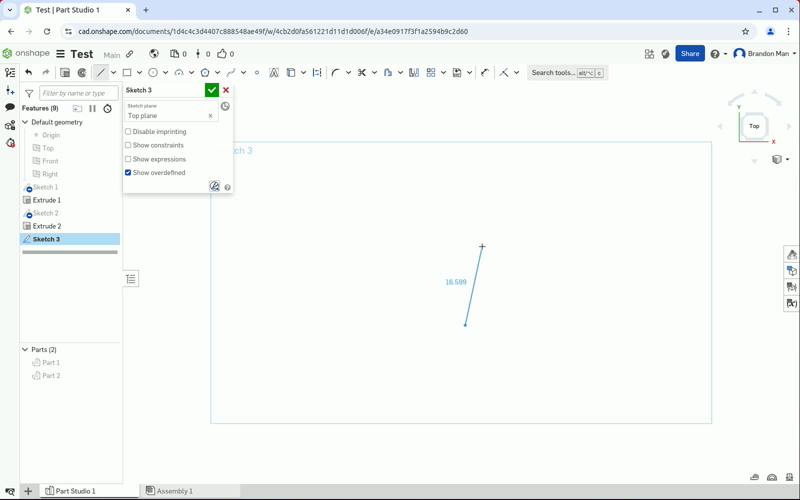
key_down(shift)
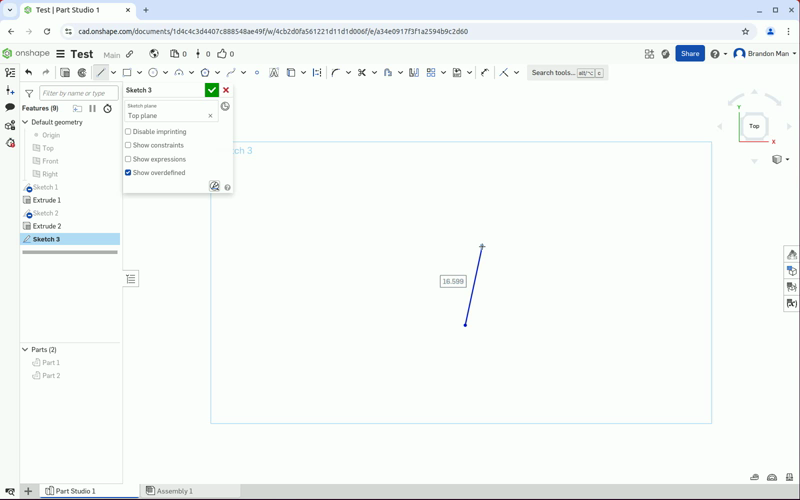
mouse_move(512, 246)
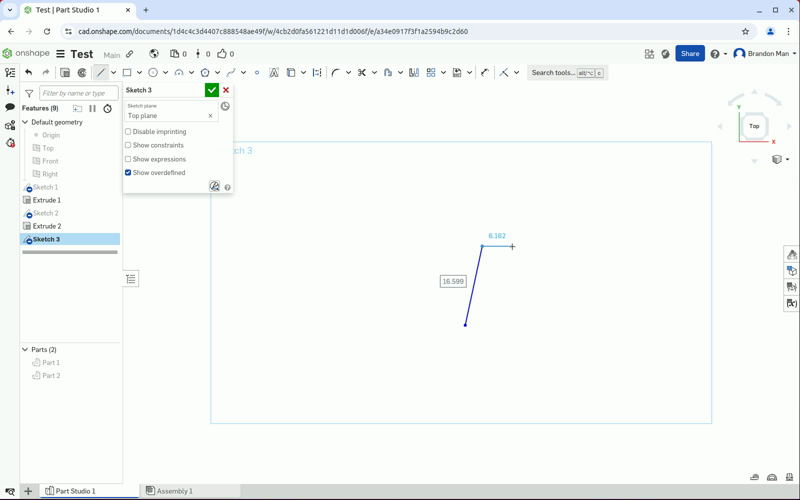
mouse_move(465, 246)
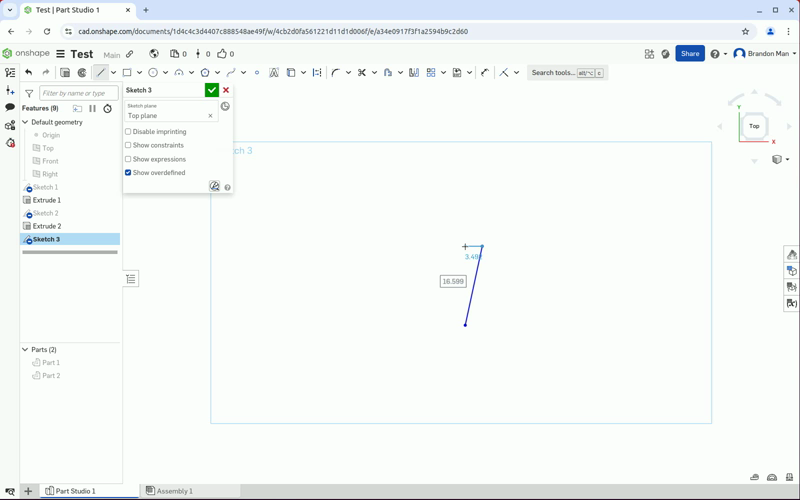
click(465, 246)
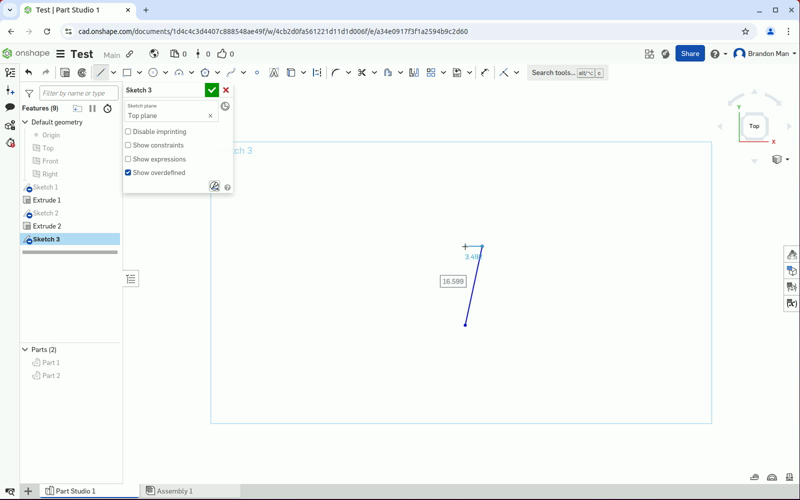
key_up(shift)
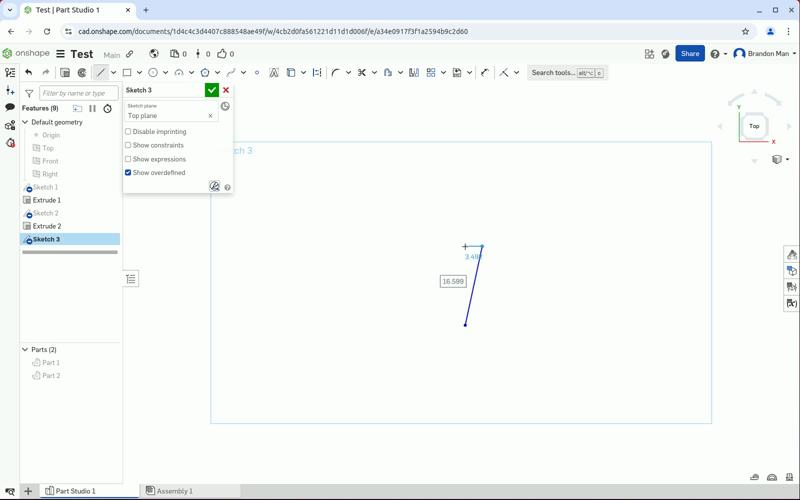
key_down(shift)
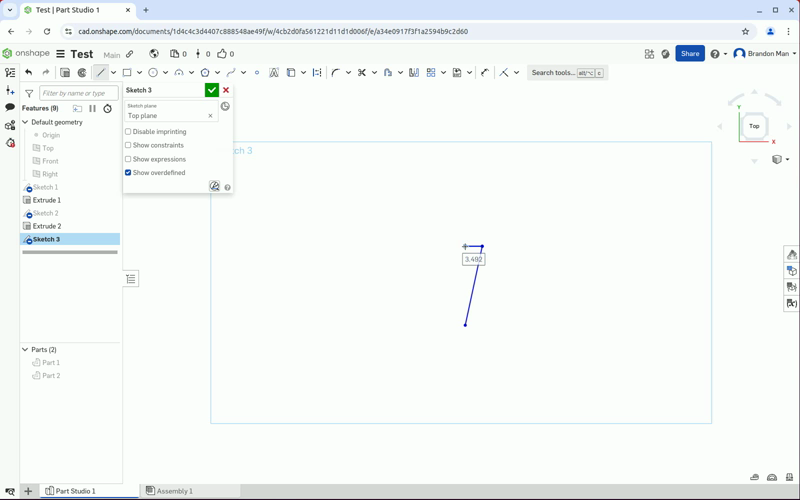
mouse_move(465, 325)
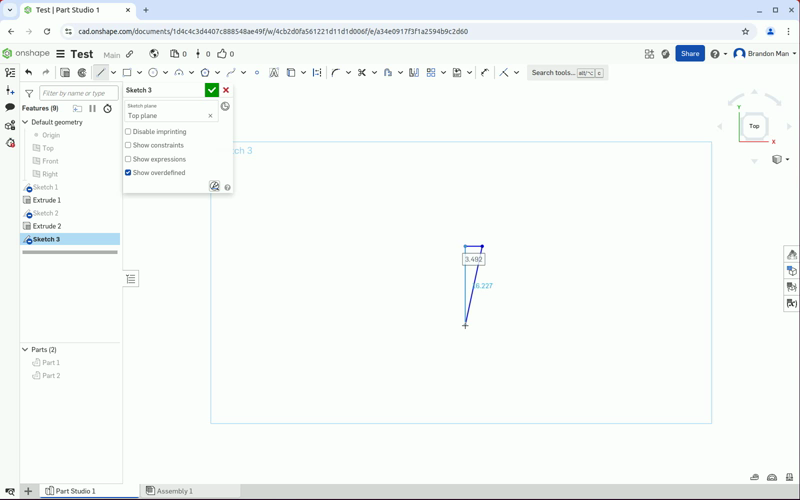
key_up(shift)
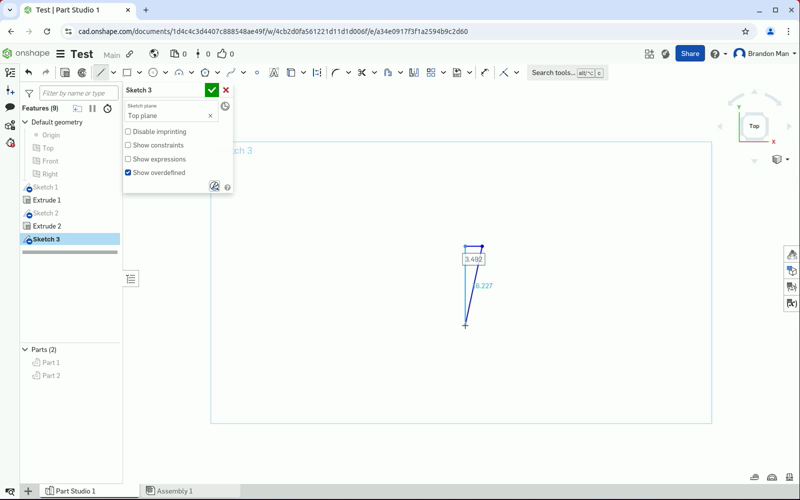
click(465, 325)
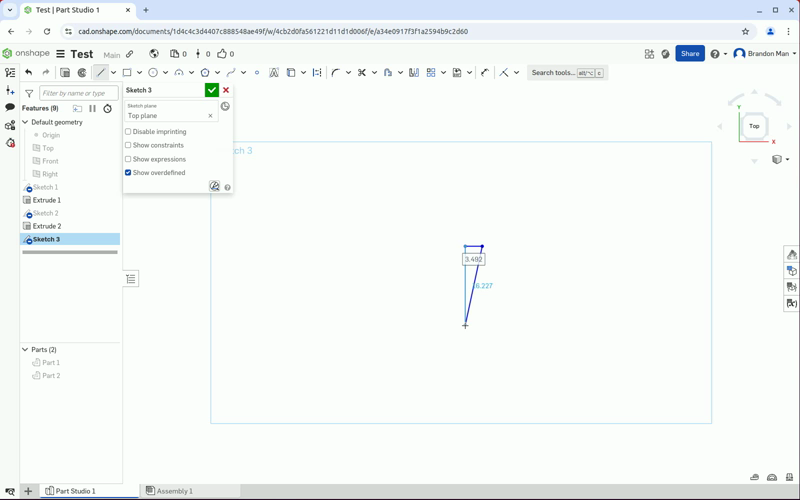
key(esc)
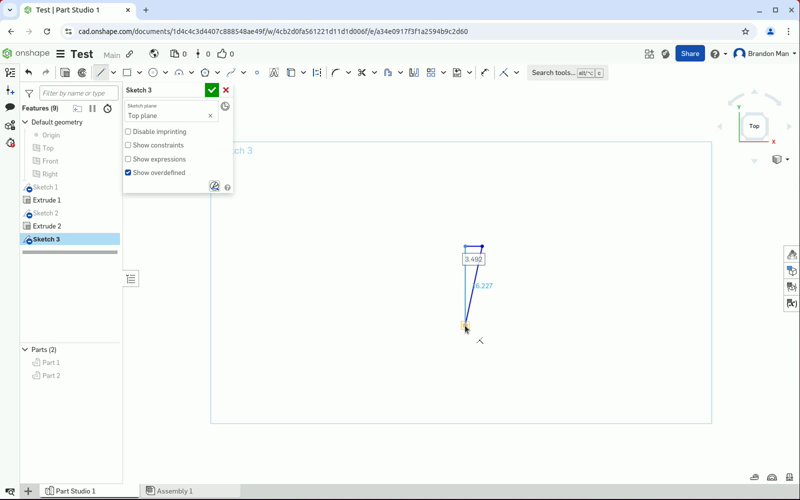
mouse_move(467, 274)
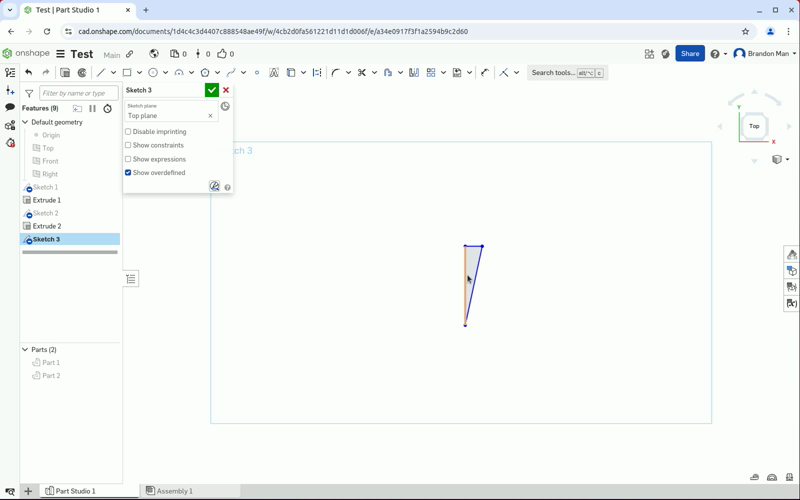
scroll(6)
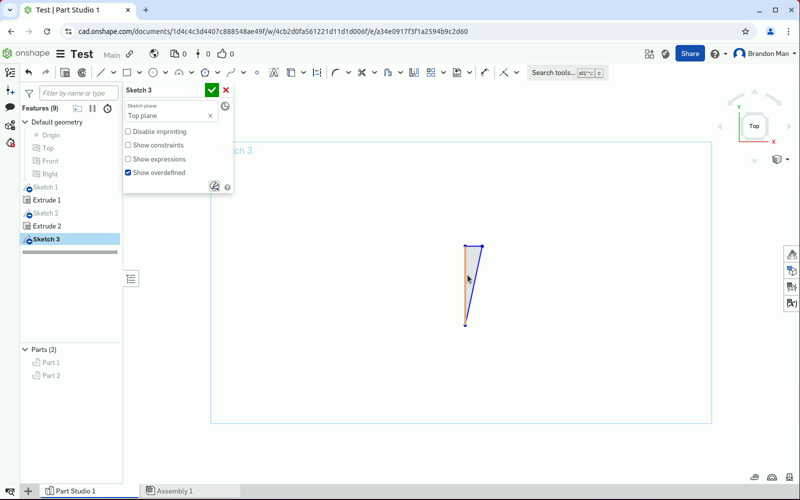
scroll(6)
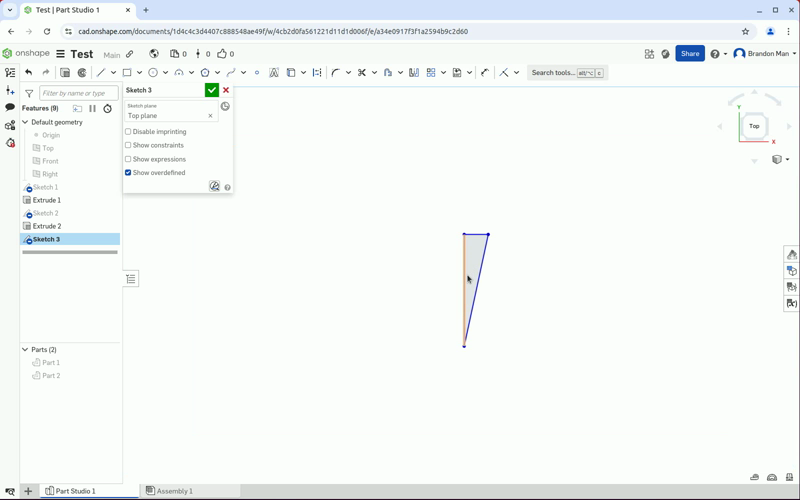
scroll(6)
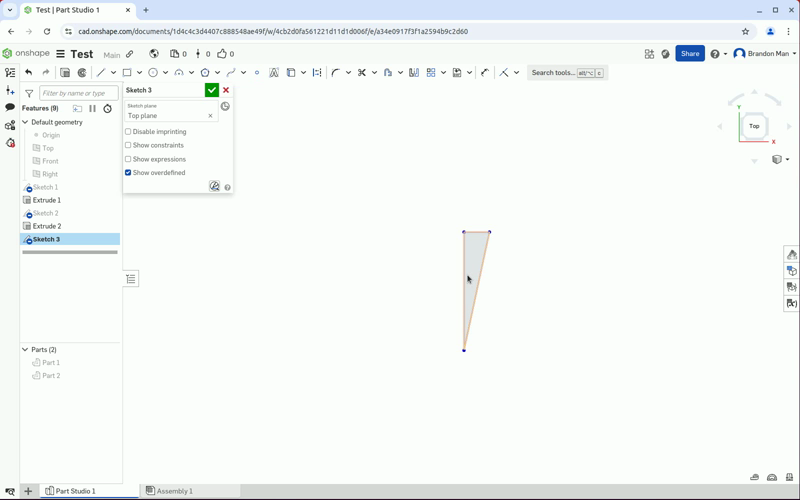
scroll(6)
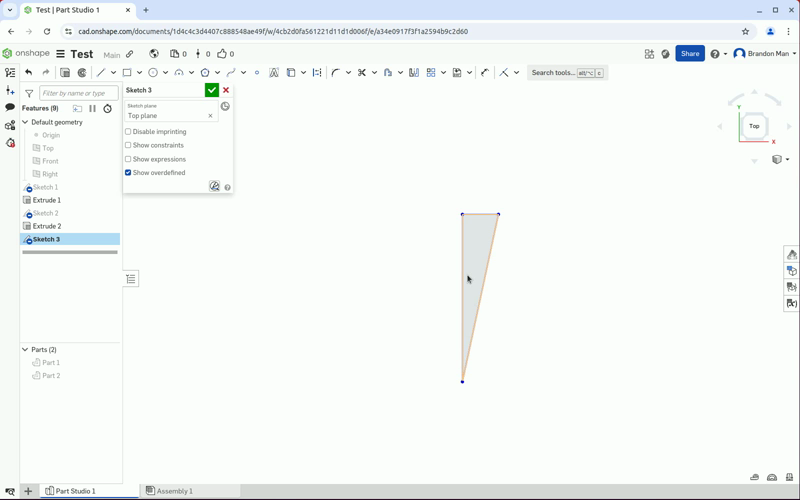
scroll(6)
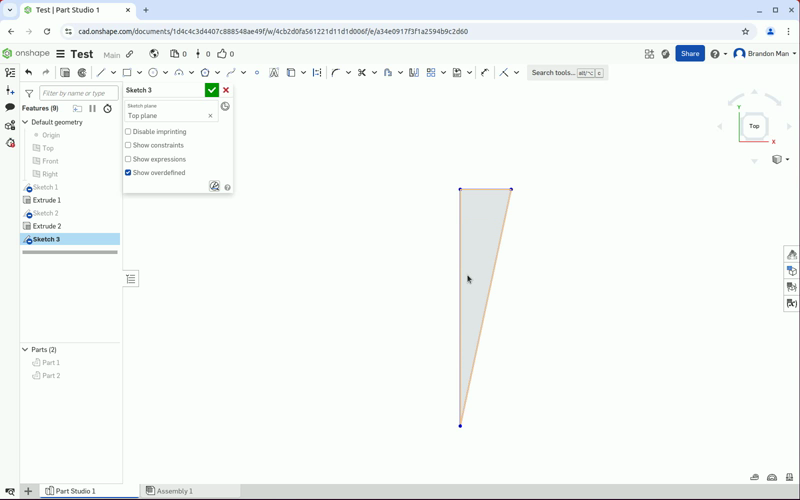
scroll(6)
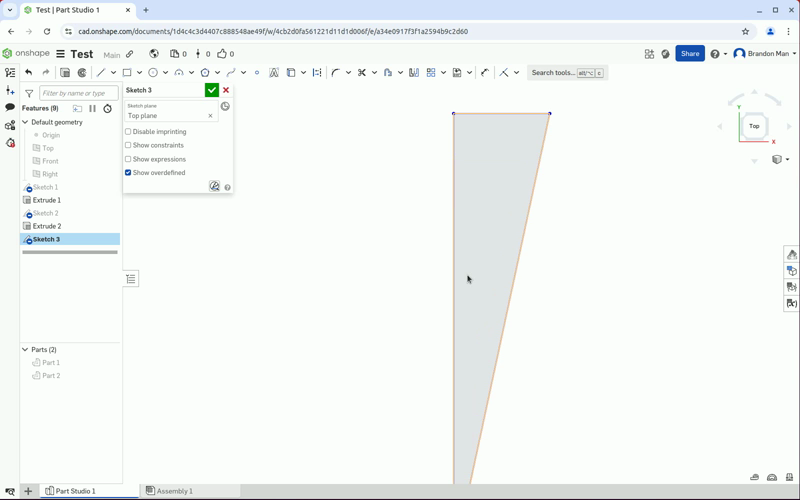
scroll(6)
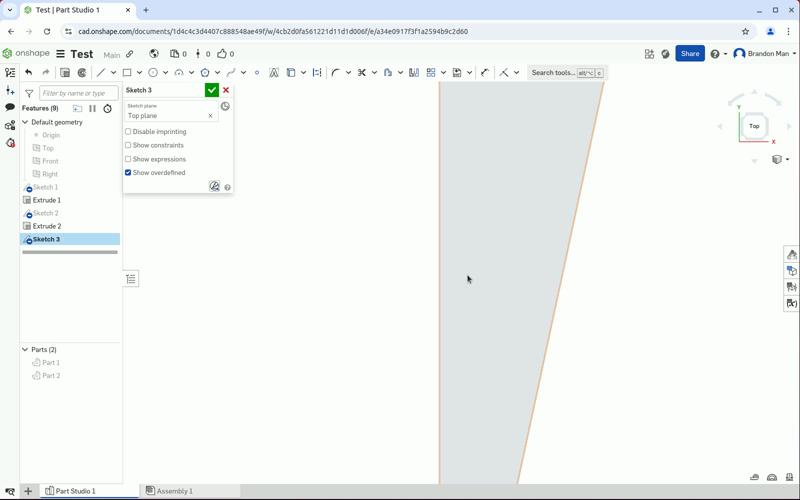
click(467, 274)
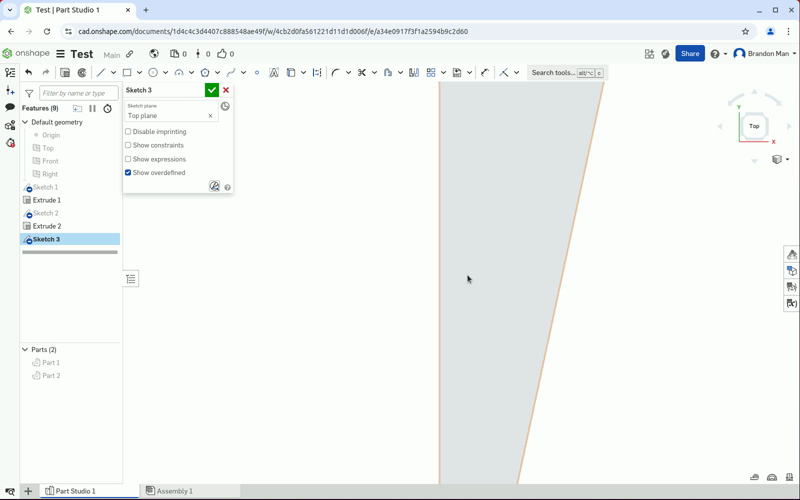
scroll(-6)
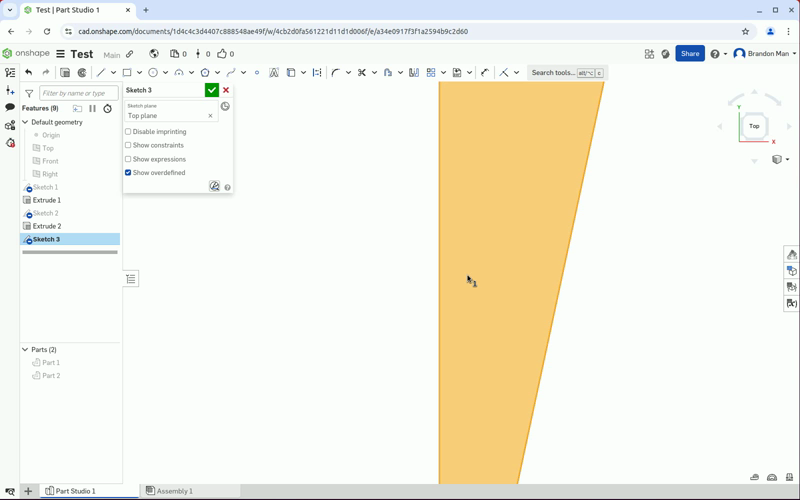
scroll(-6)
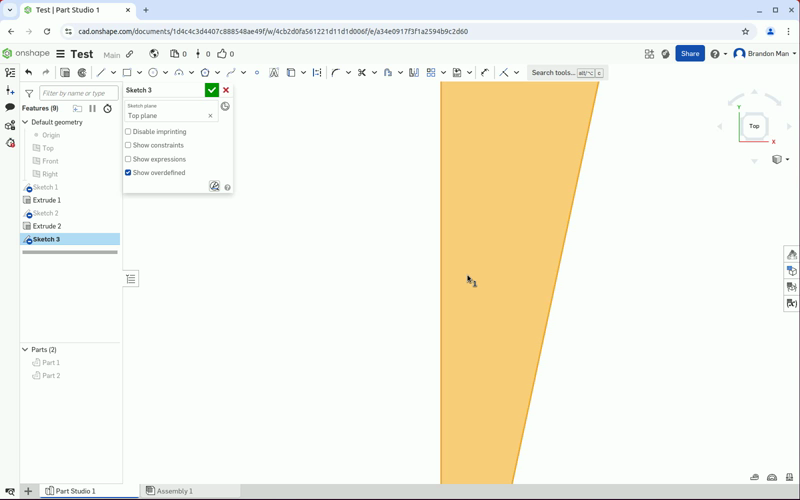
scroll(-6)
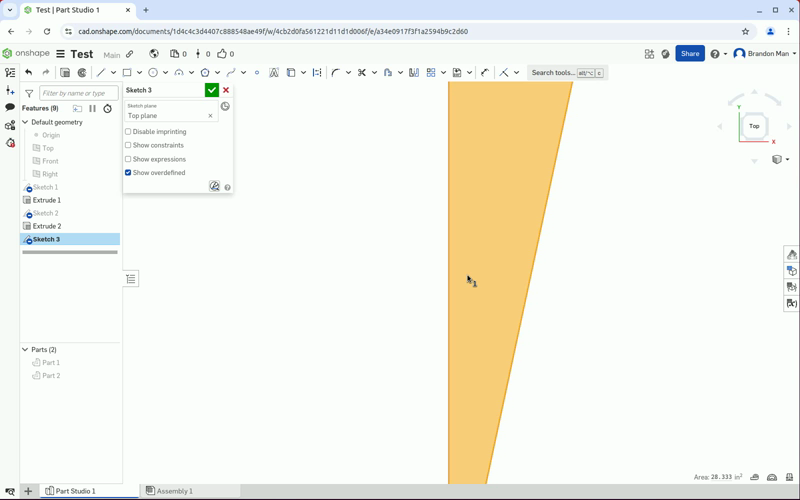
scroll(-6)
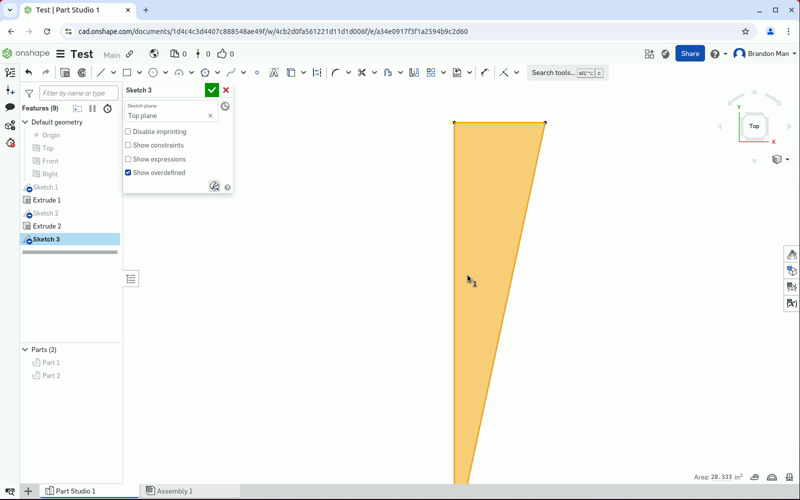
scroll(-6)
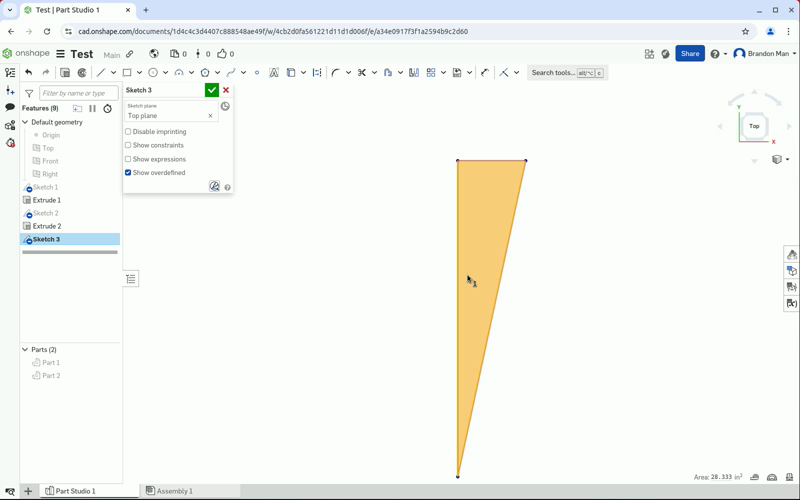
scroll(-6)
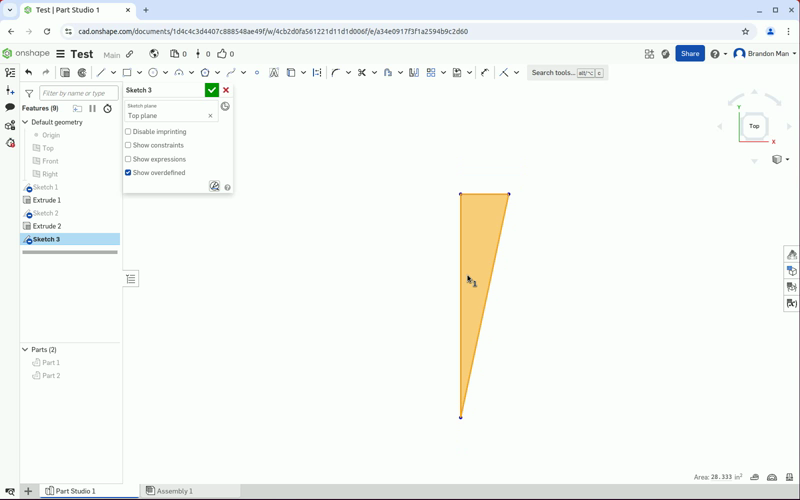
scroll(-6)
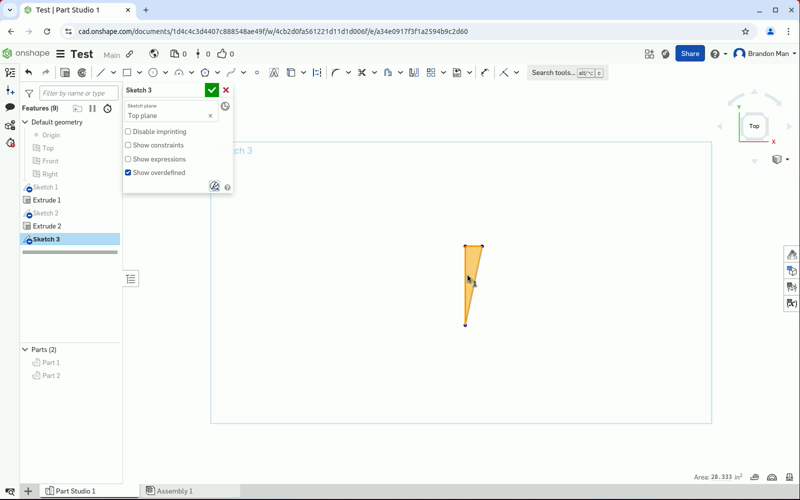
mouse_move(73, 352)
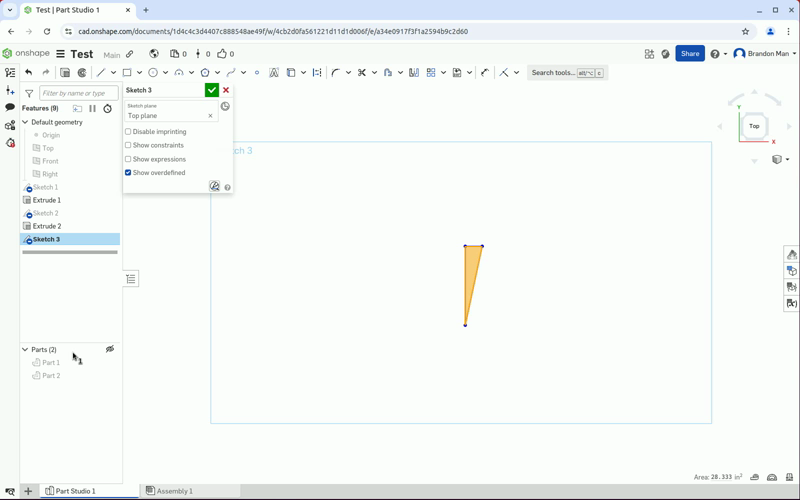
key(shift+y)
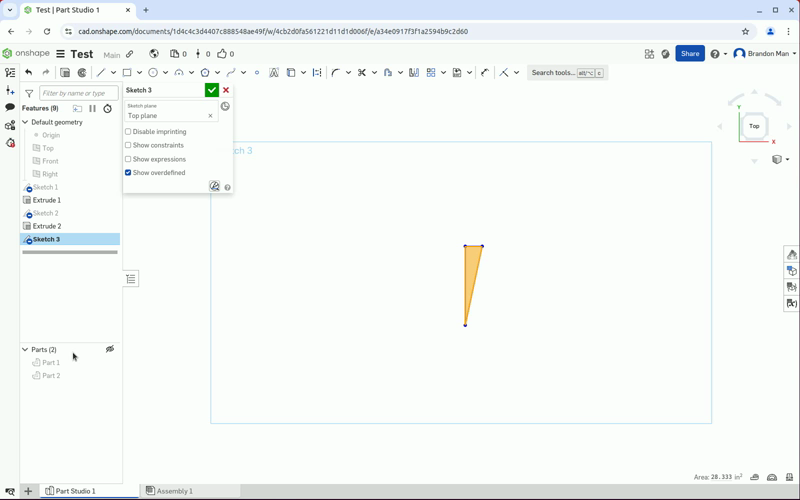
key(shift+e)
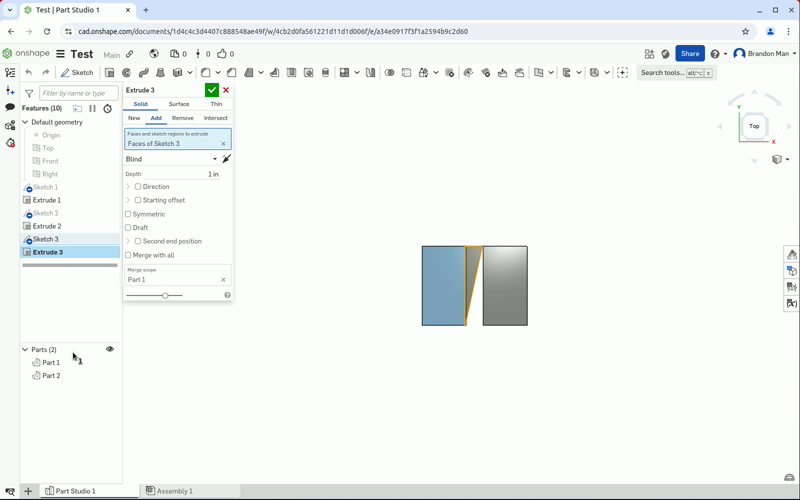
mouse_move(143, 106)
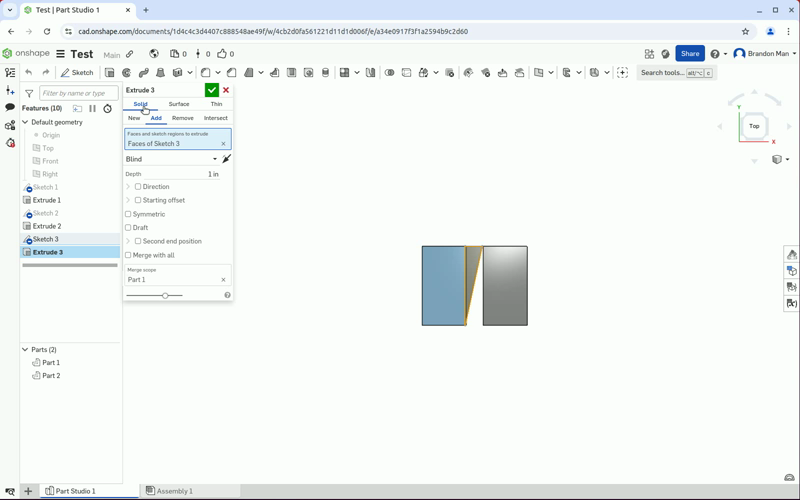
click(143, 106)
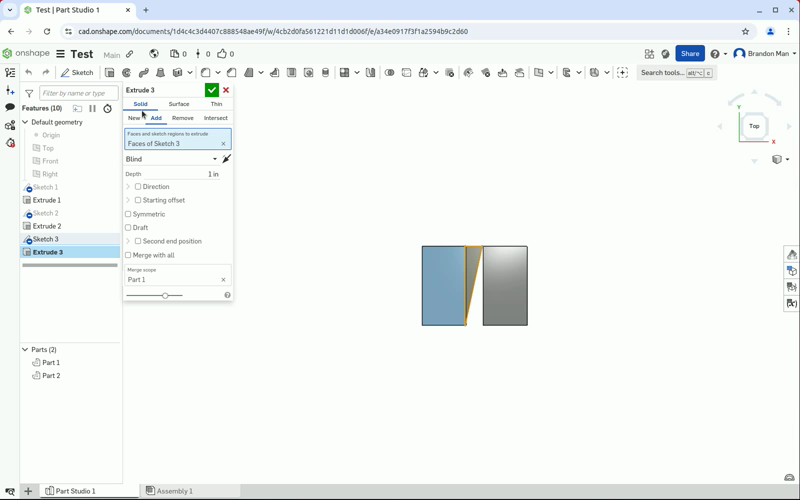
mouse_move(137, 120)
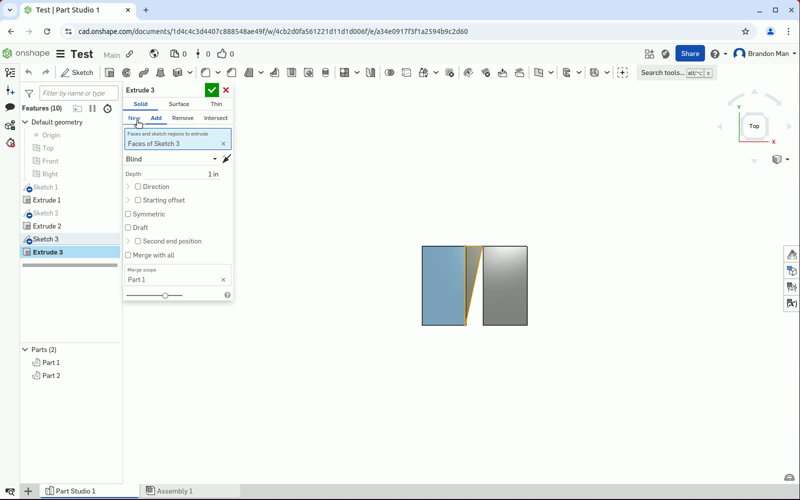
click(137, 120)
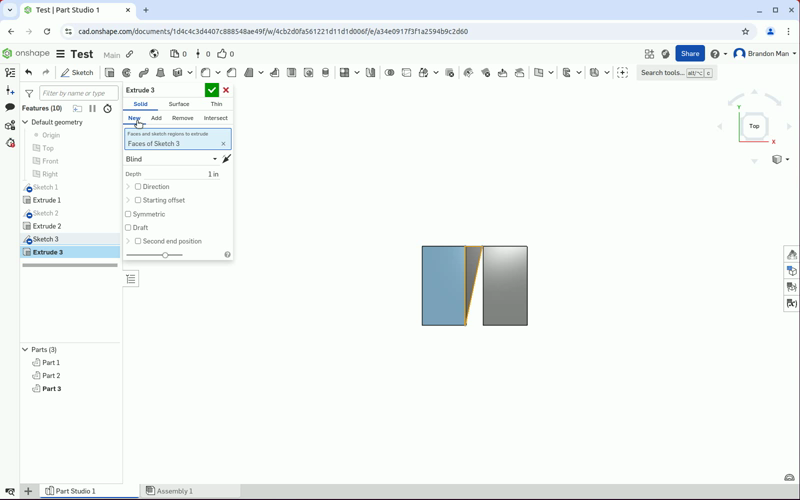
key(tab, 4)
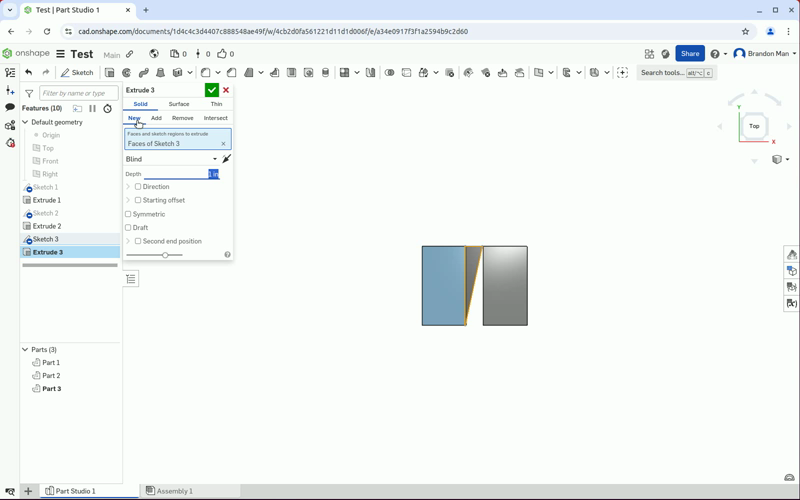
text(4.333)
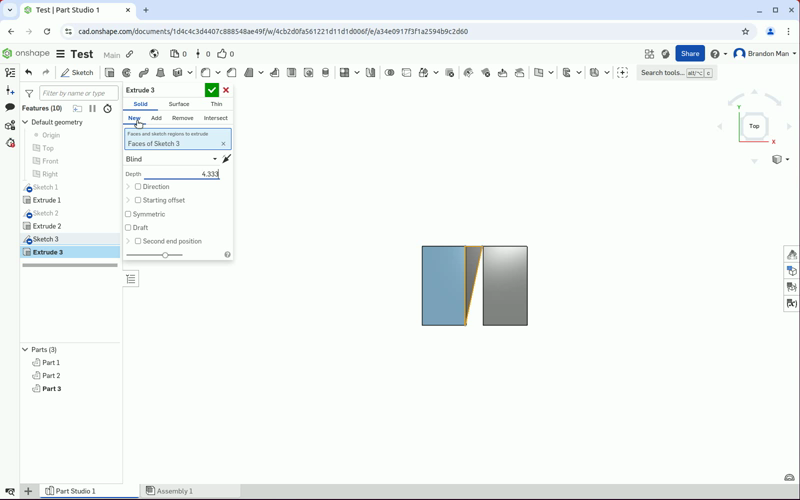
key(enter)
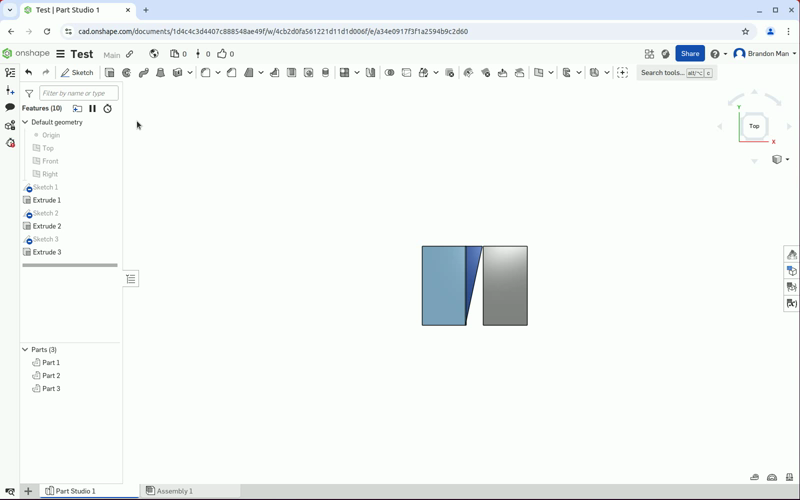
key(shift+h)
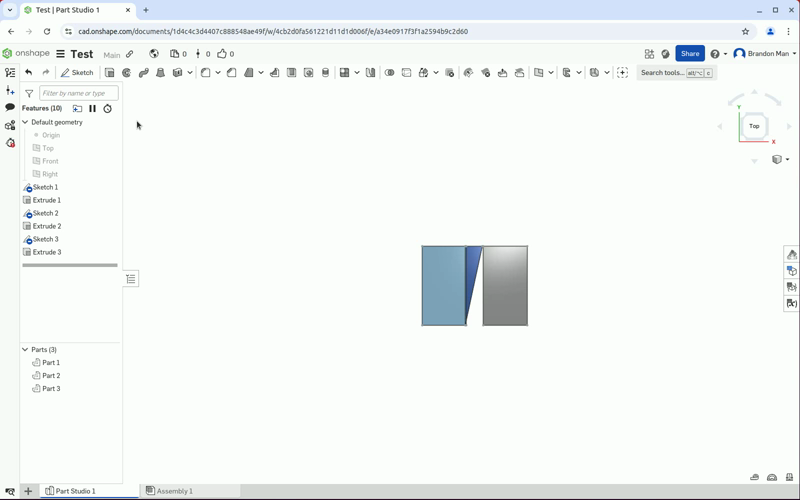
key(shift+h)
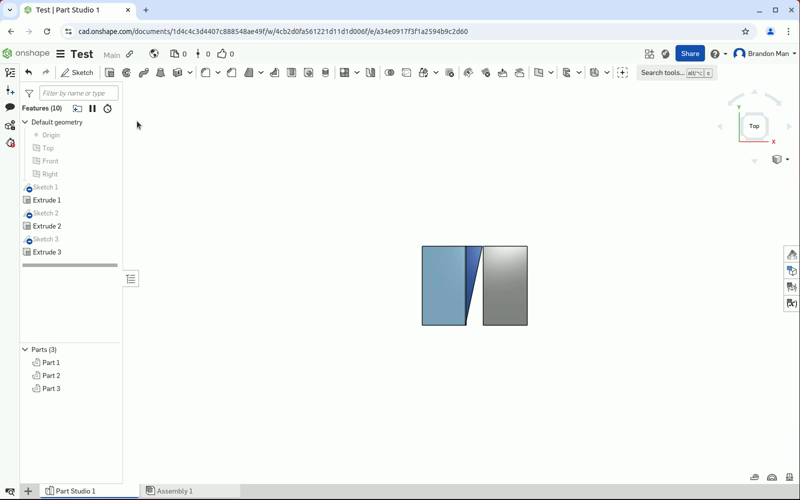
mouse_move(73, 189)
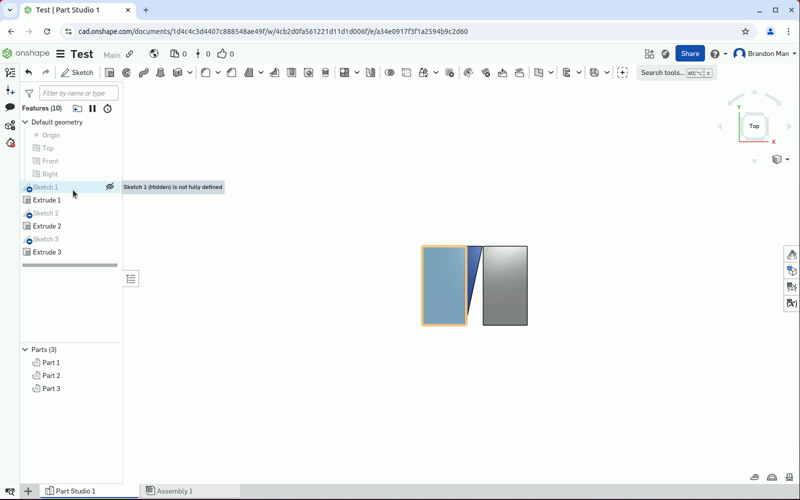
click(73, 189)
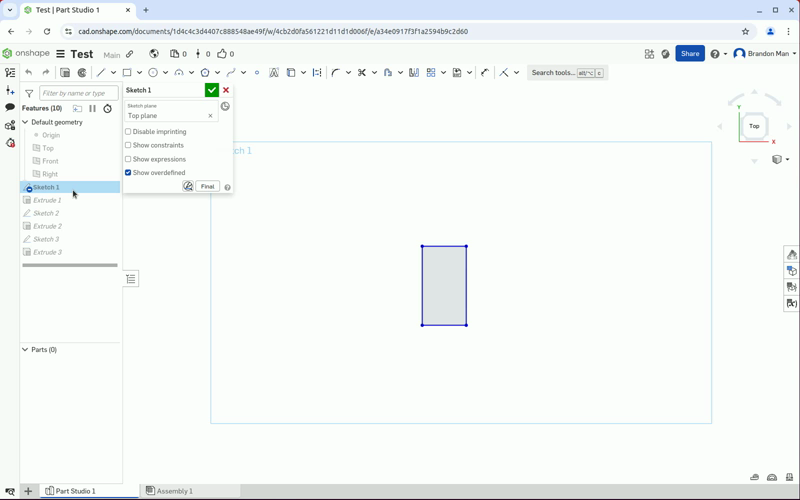
mouse_move(229, 92)
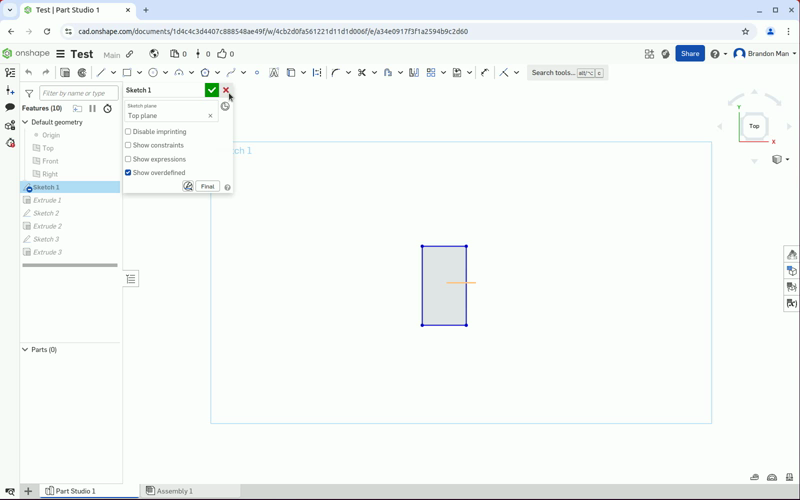
click(229, 92)
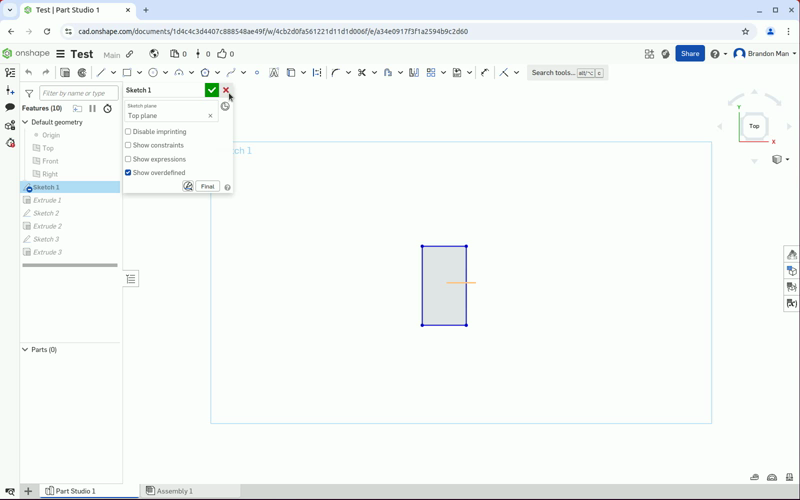
key(shift+s)
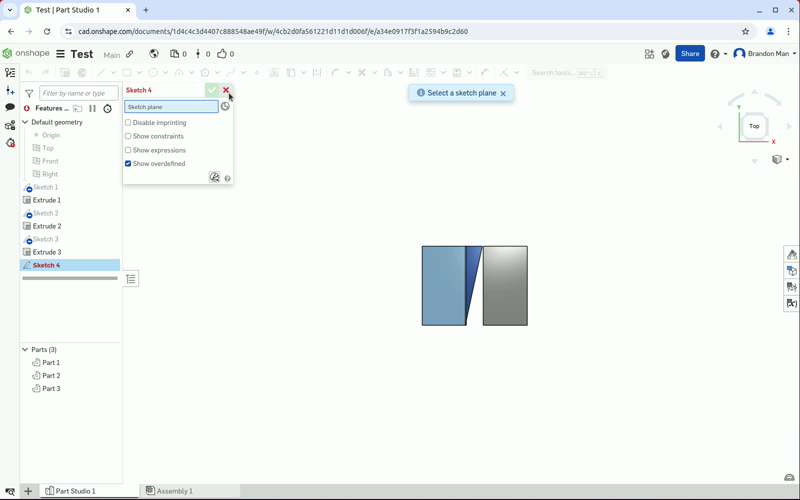
mouse_move(73, 150)
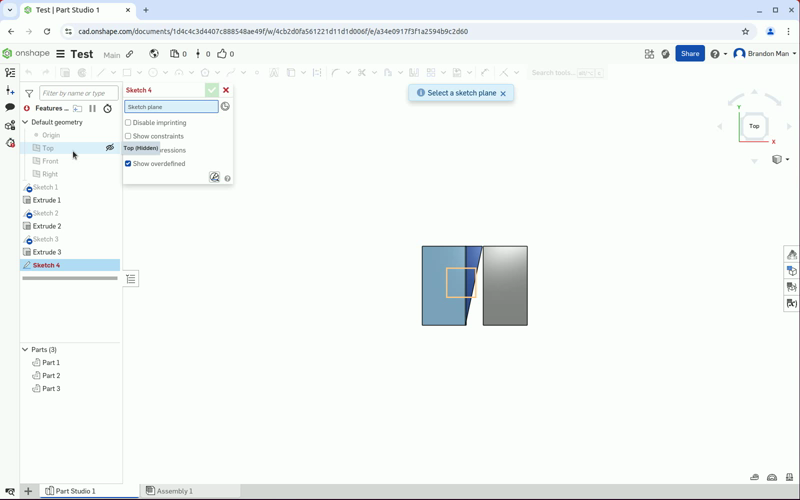
click(73, 150)
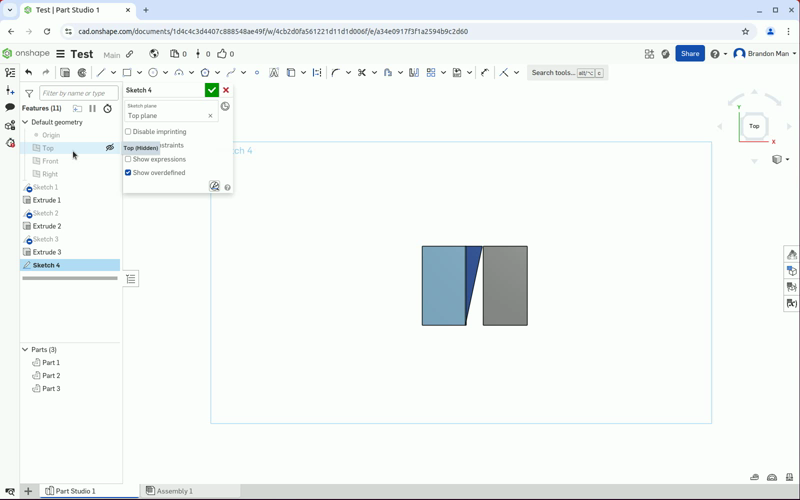
mouse_move(73, 352)
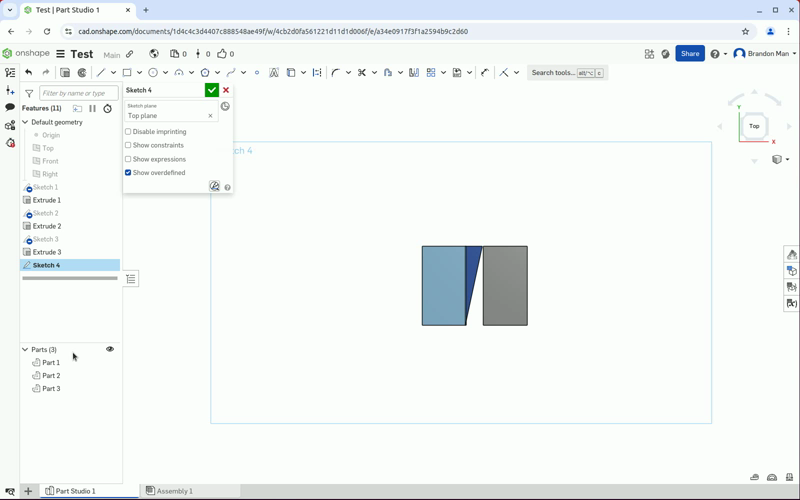
key(y)
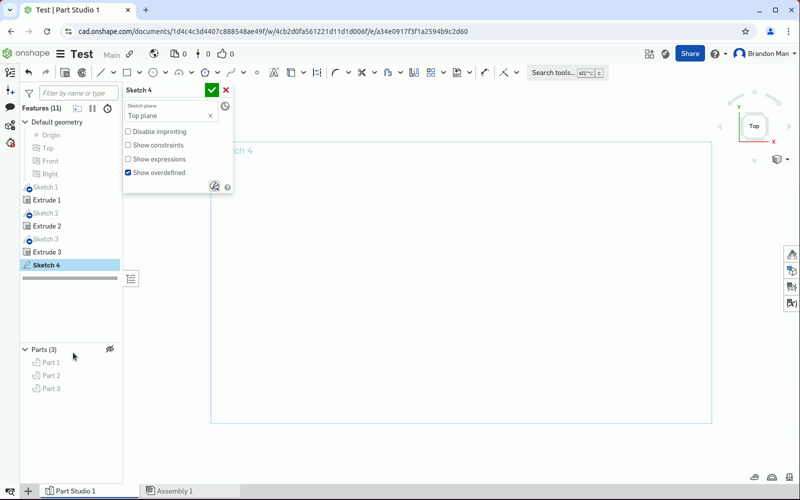
key(l)
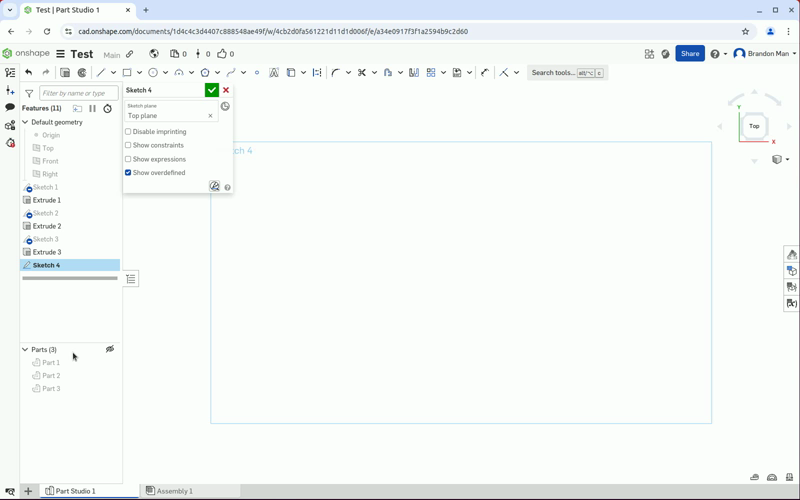
key_down(shift)
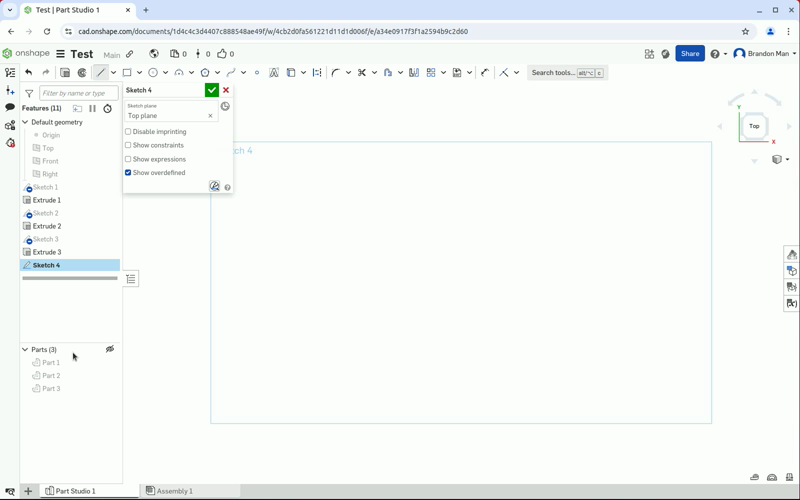
mouse_move(465, 325)
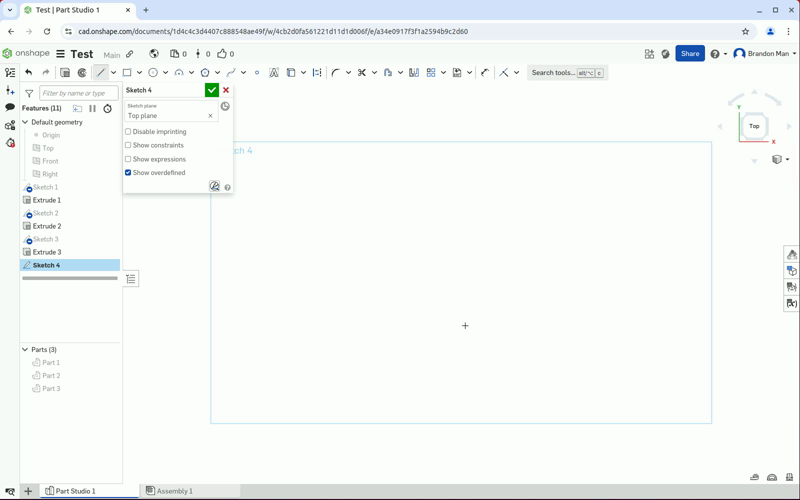
click(465, 325)
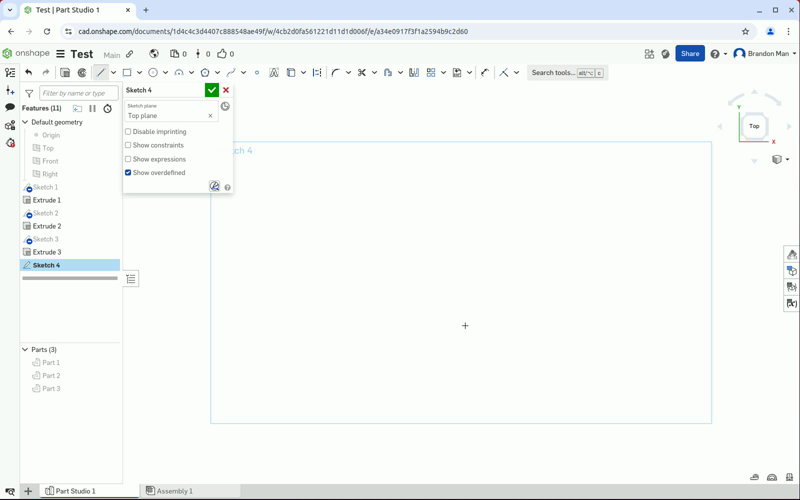
key_up(shift)
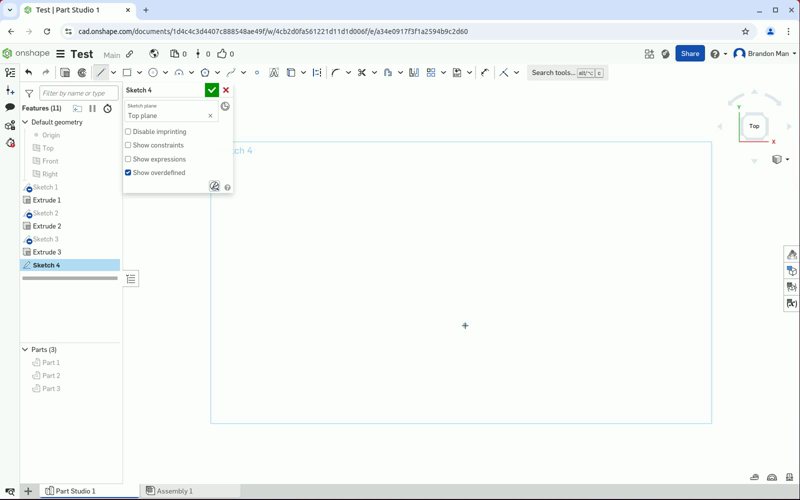
key_down(shift)
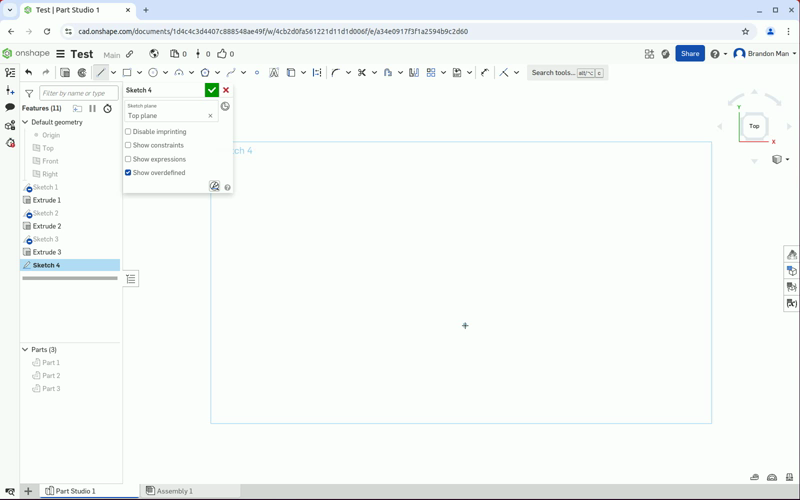
mouse_move(495, 325)
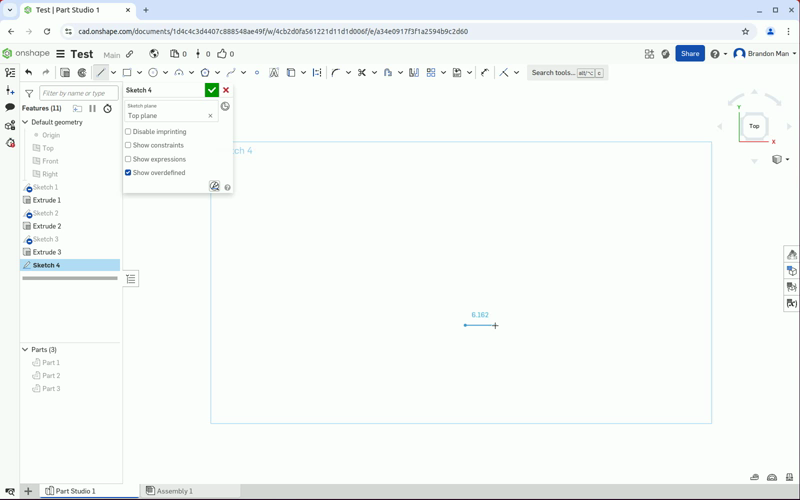
mouse_move(482, 325)
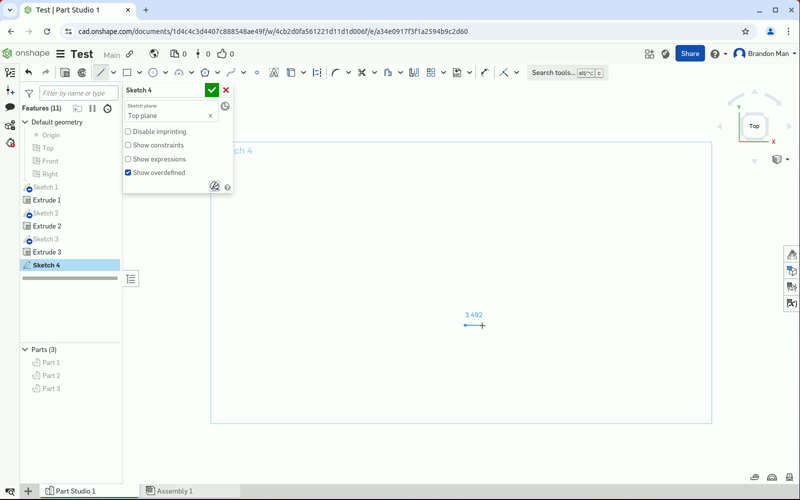
click(482, 325)
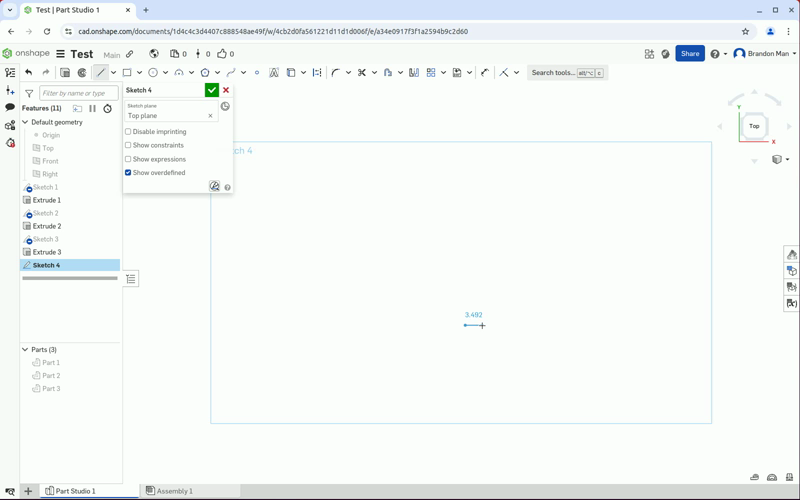
key_up(shift)
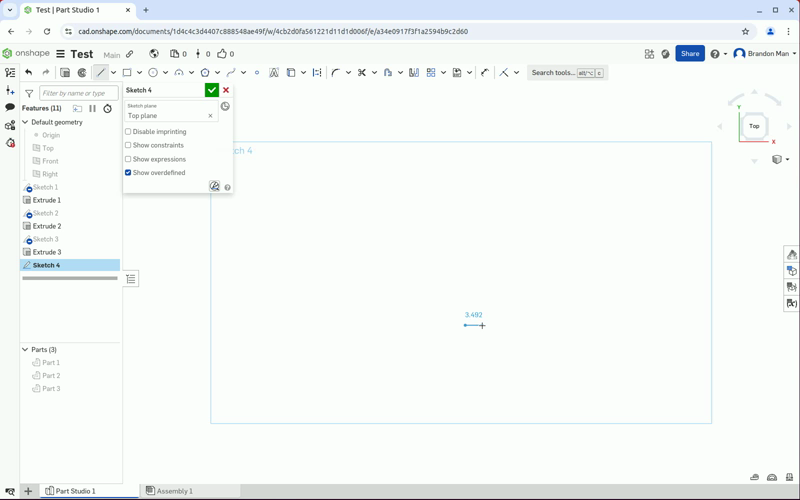
key_down(shift)
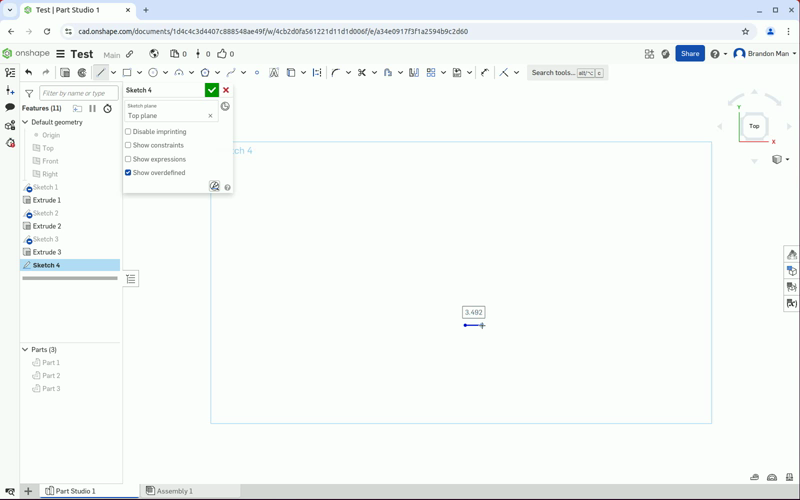
mouse_move(482, 246)
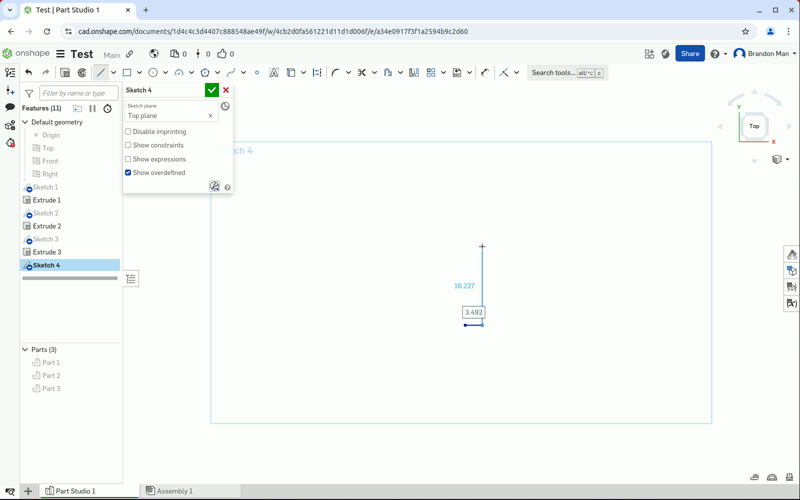
click(482, 246)
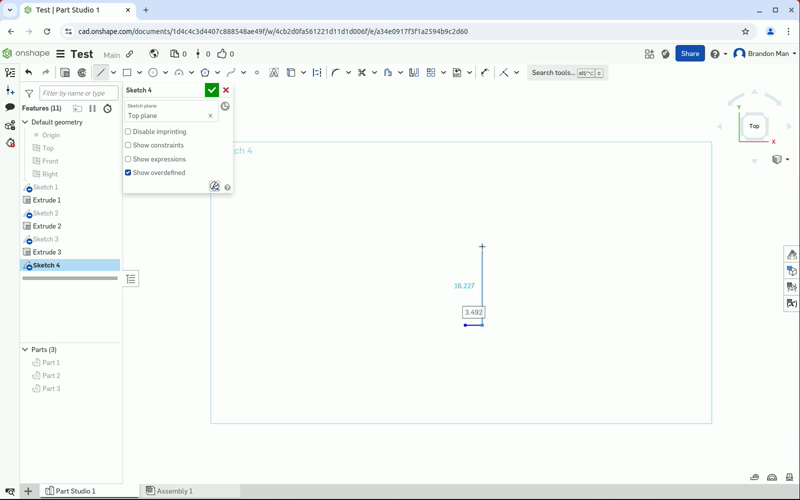
key_up(shift)
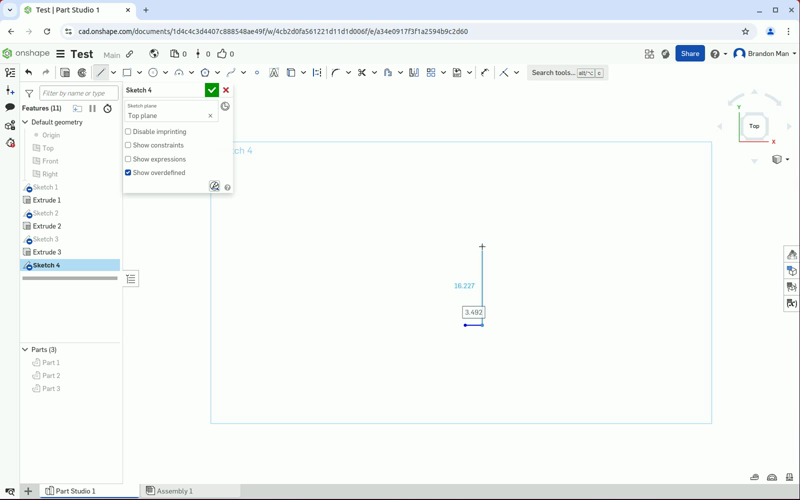
key_down(shift)
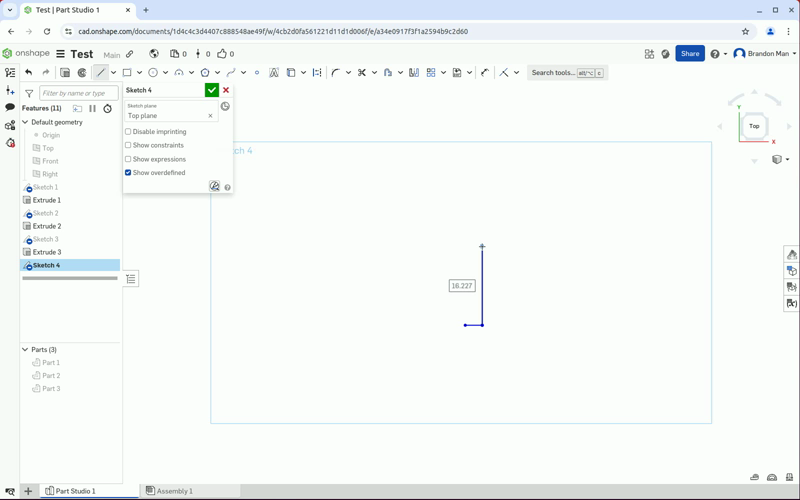
mouse_move(465, 325)
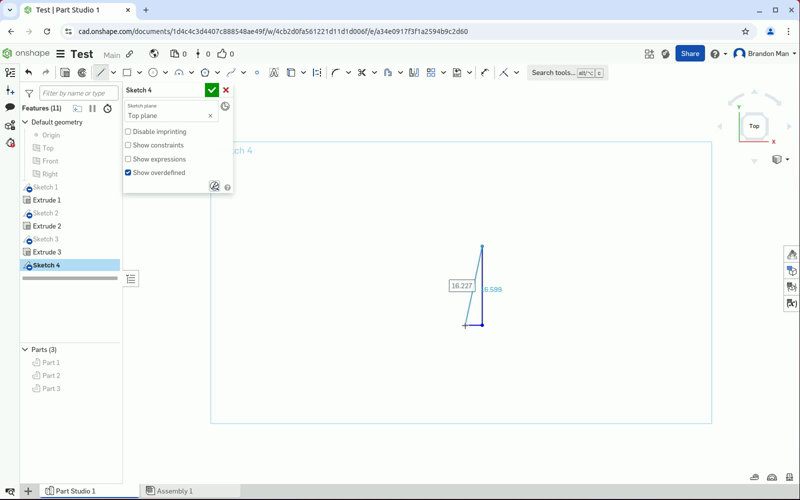
key_up(shift)
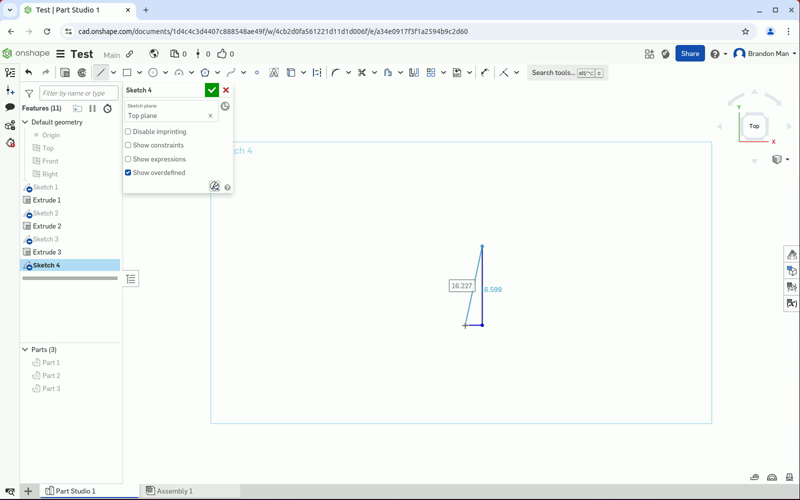
click(465, 325)
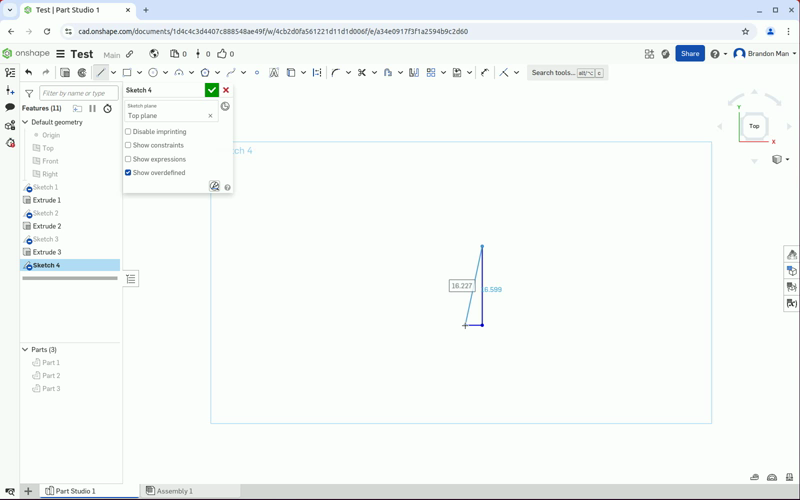
key(esc)
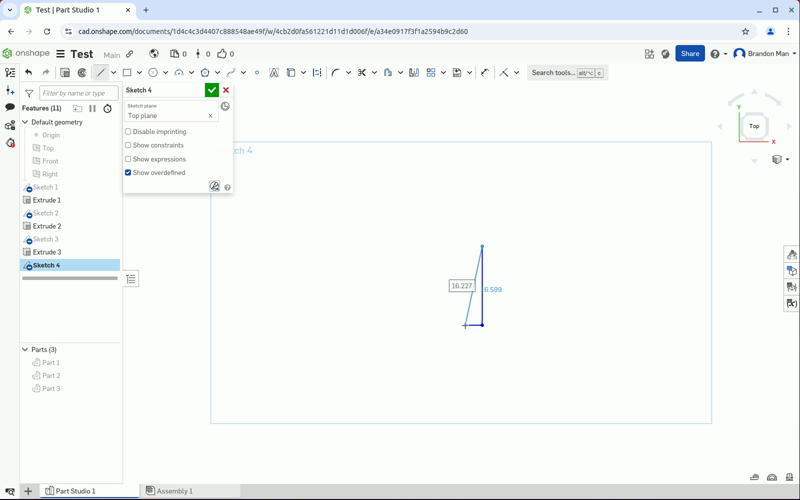
mouse_move(468, 311)
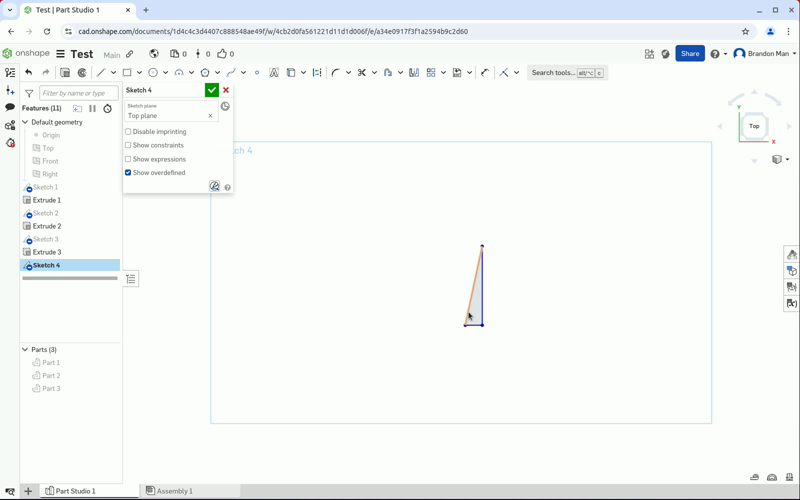
scroll(6)
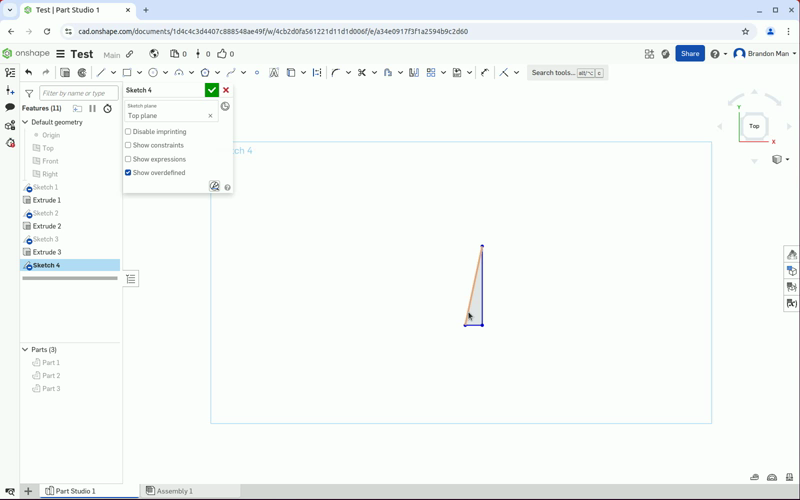
scroll(6)
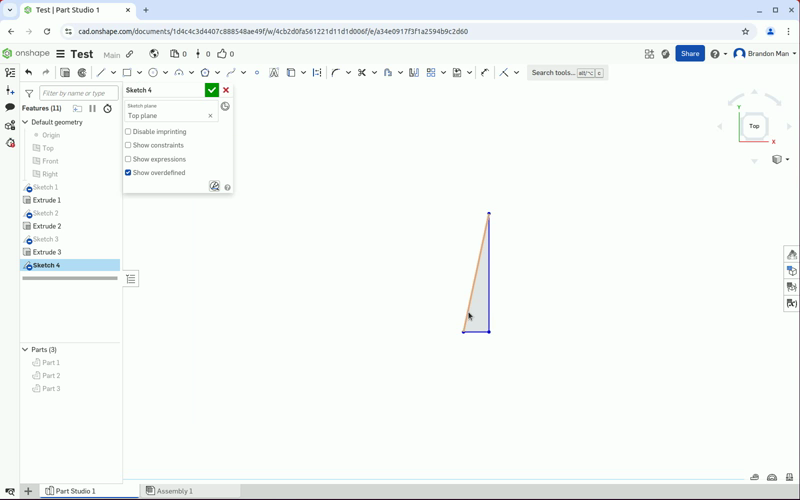
scroll(6)
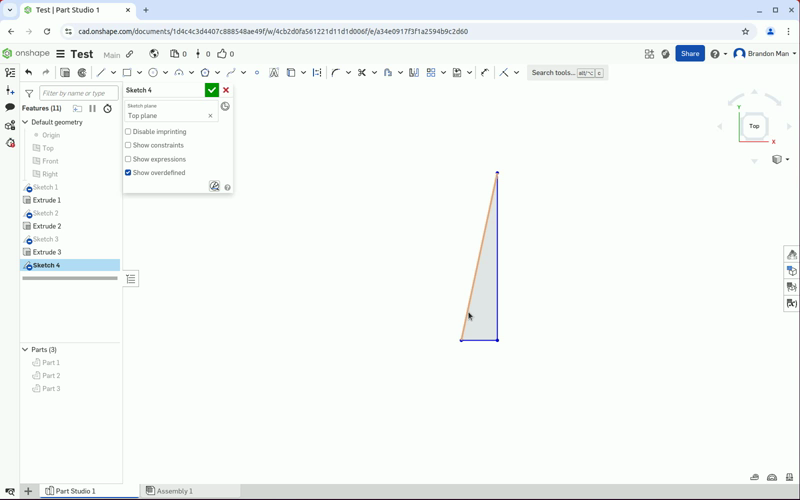
scroll(6)
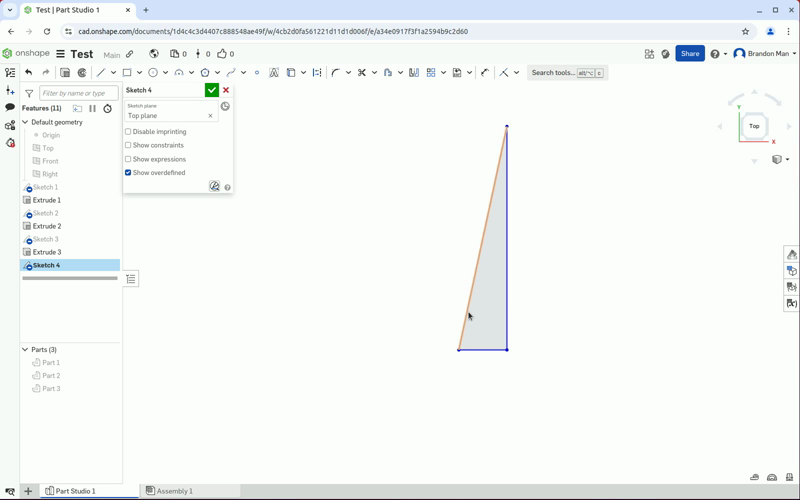
scroll(6)
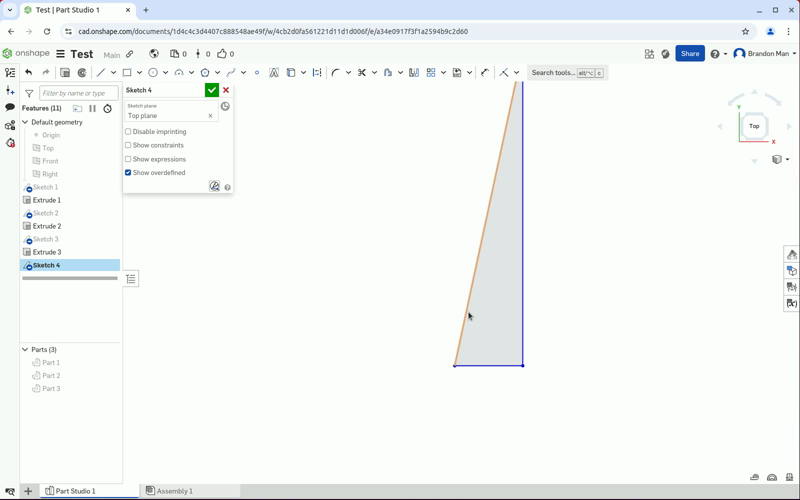
scroll(6)
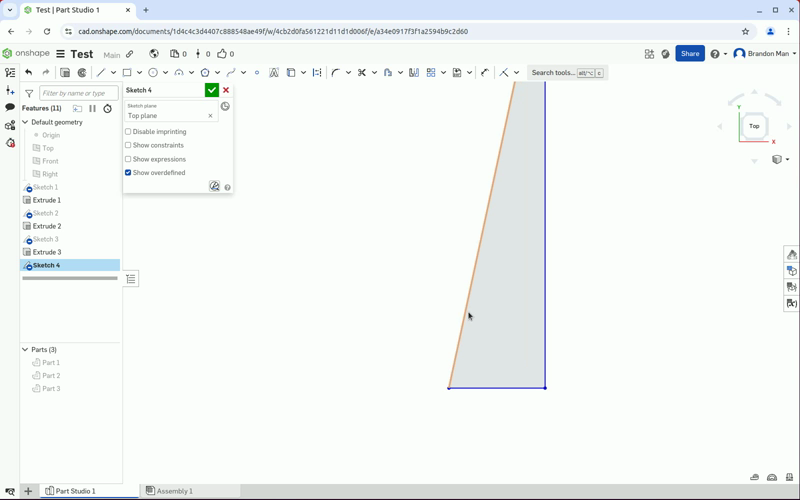
scroll(6)
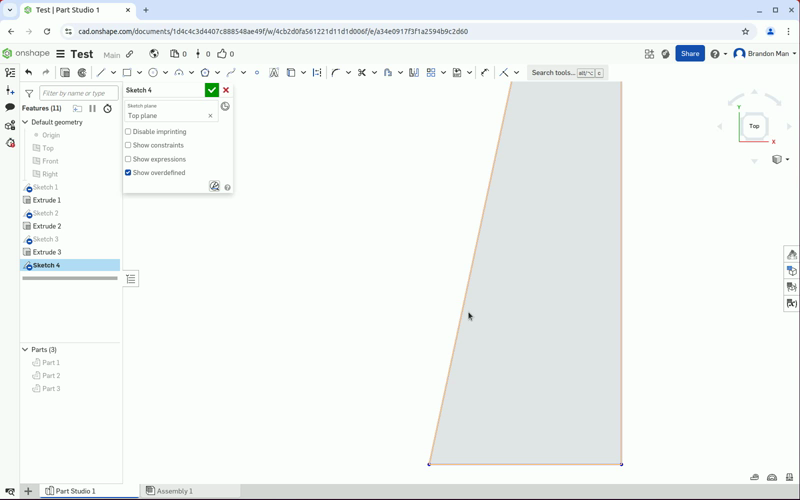
click(468, 311)
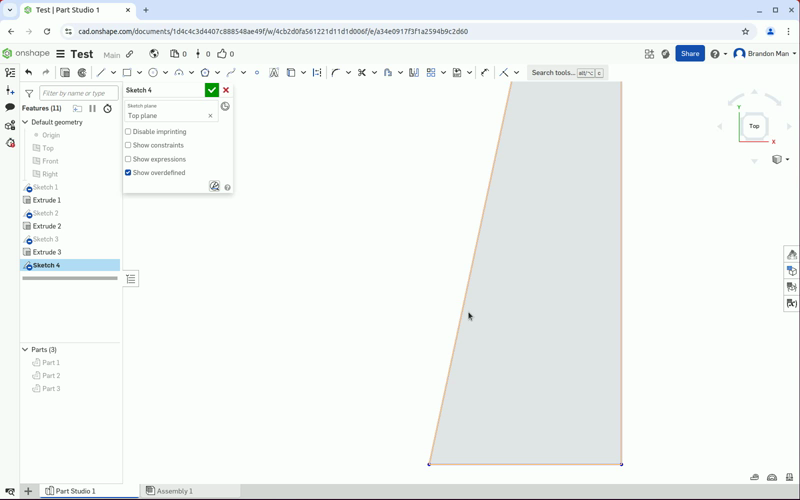
scroll(-6)
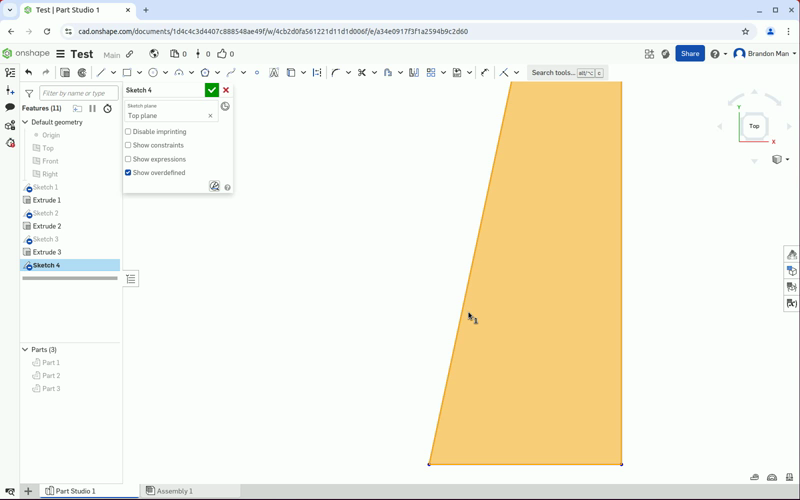
scroll(-6)
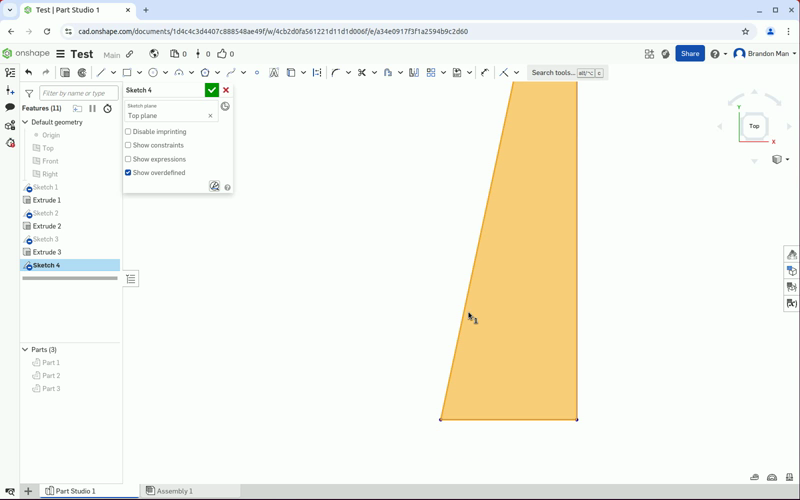
scroll(-6)
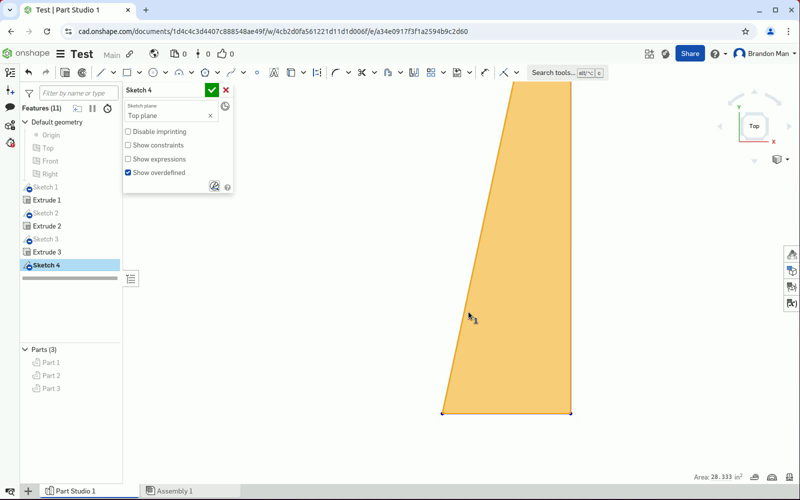
scroll(-6)
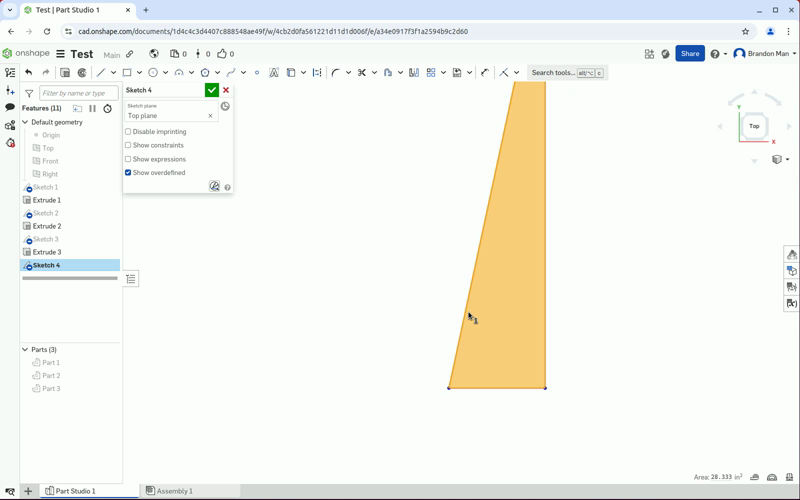
scroll(-6)
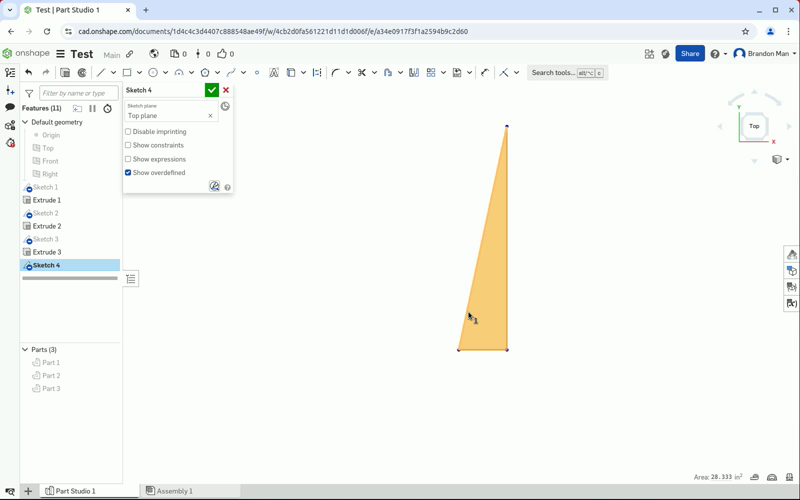
scroll(-6)
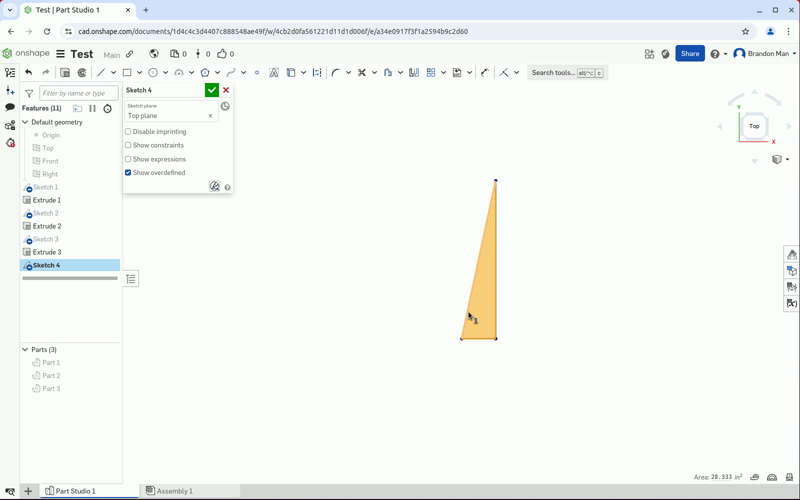
scroll(-6)
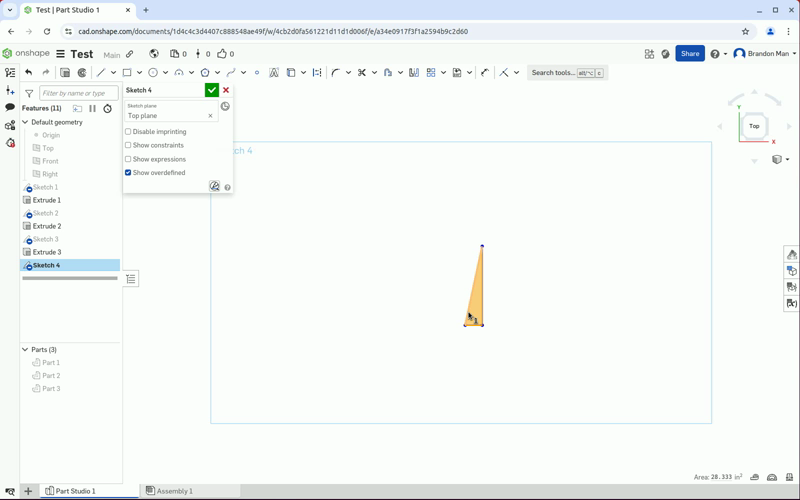
mouse_move(73, 352)
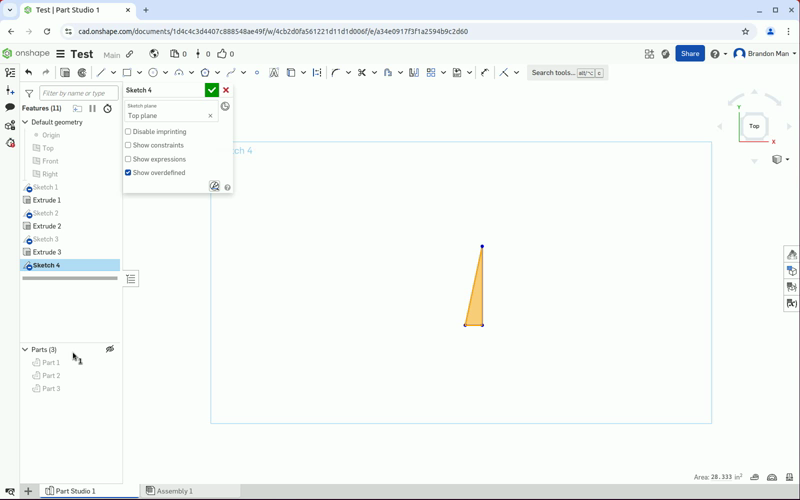
key(shift+y)
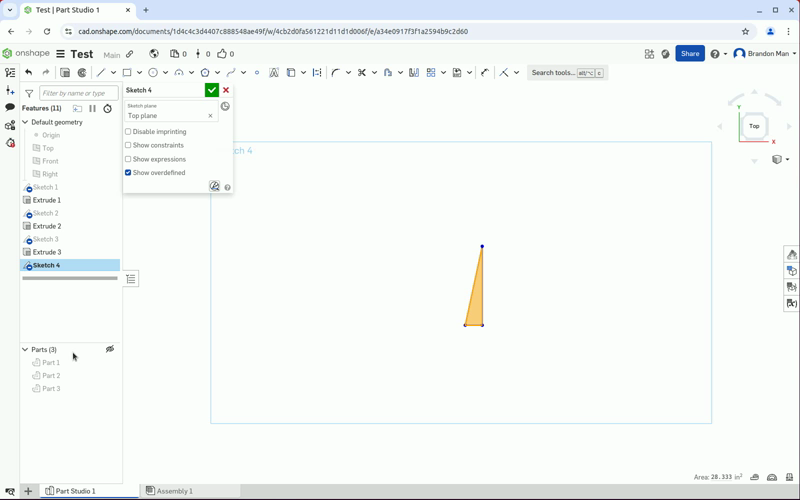
key(shift+e)
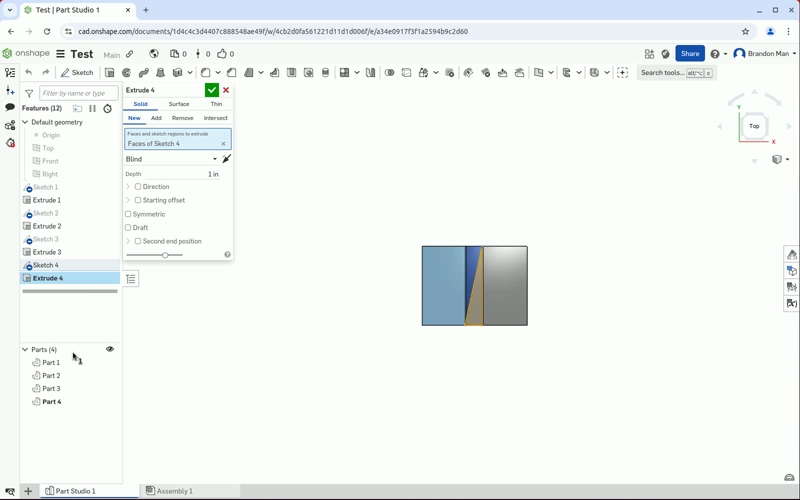
mouse_move(143, 106)
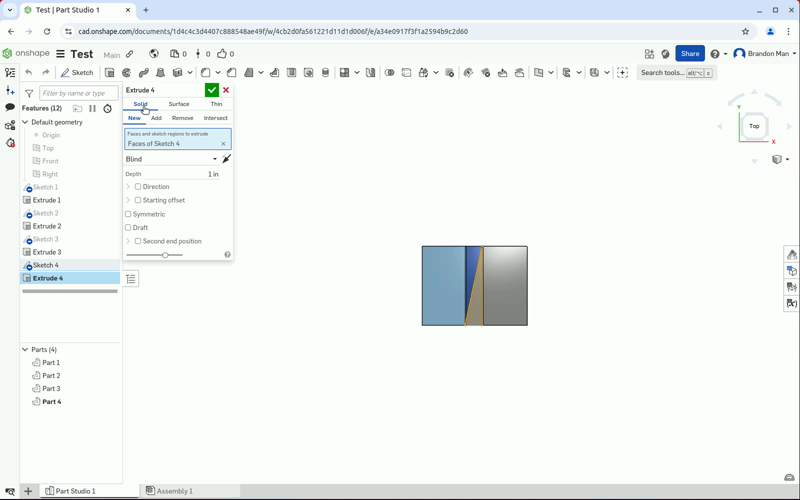
click(143, 106)
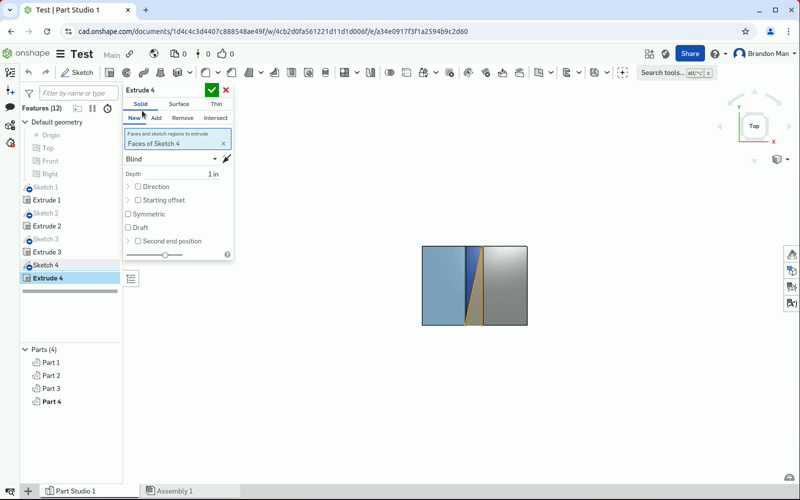
mouse_move(137, 120)
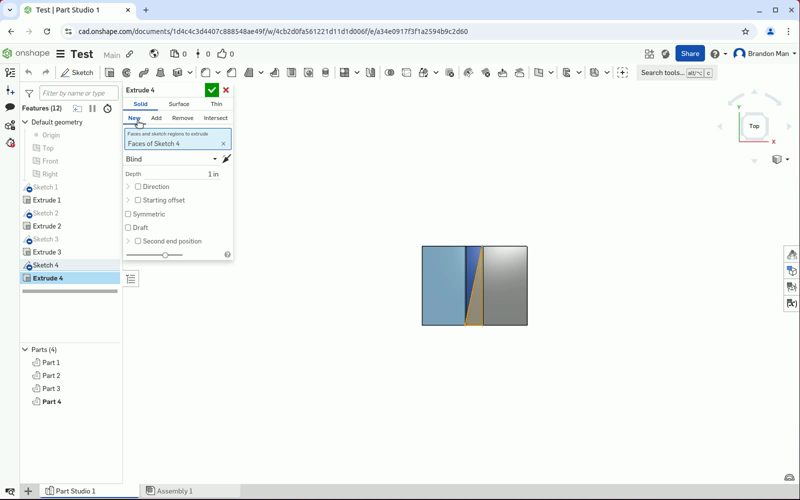
click(137, 120)
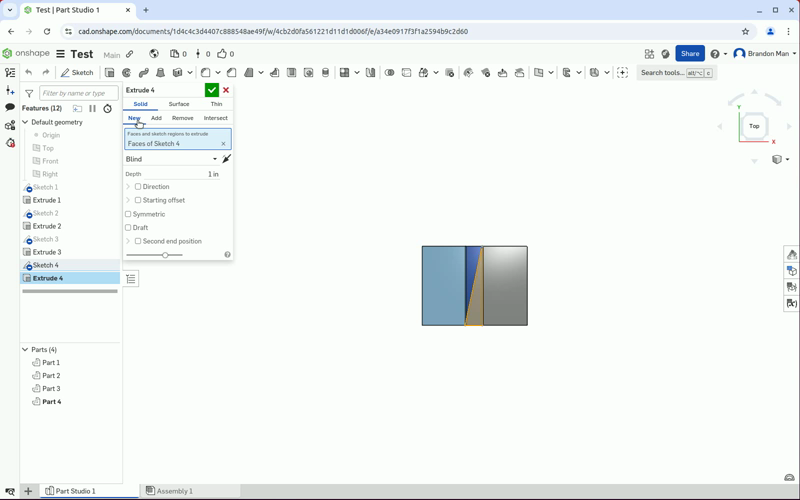
key(tab, 4)
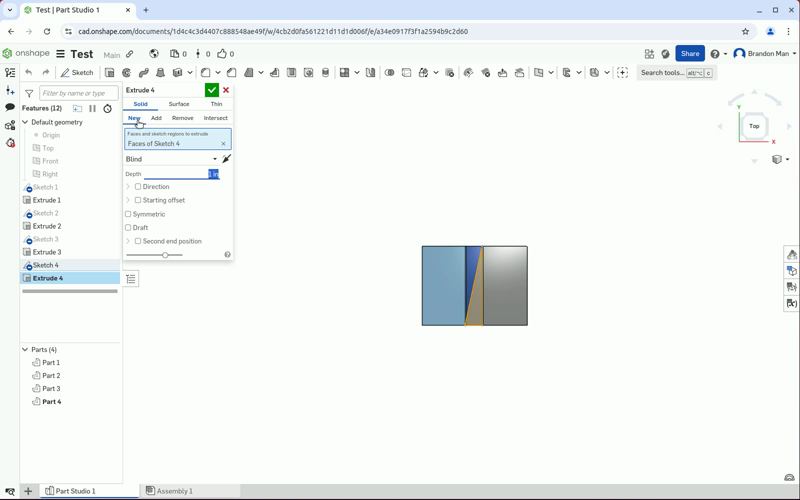
text(4.333)
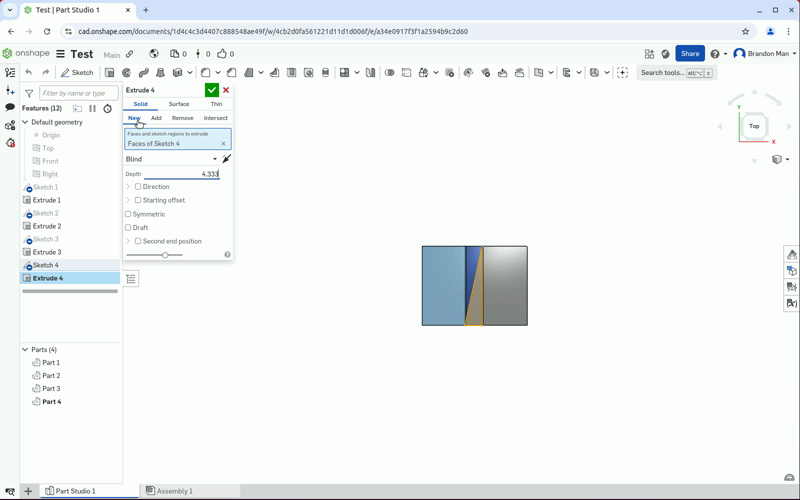
key(enter)
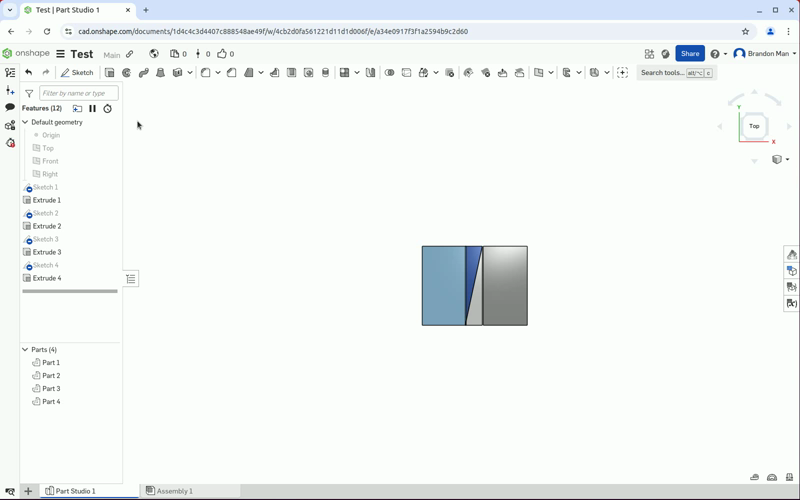
key(shift+h)
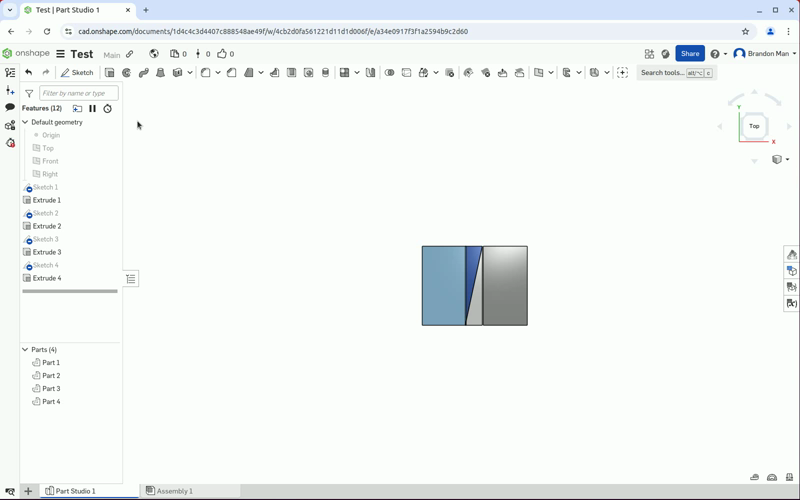
key(shift+h)
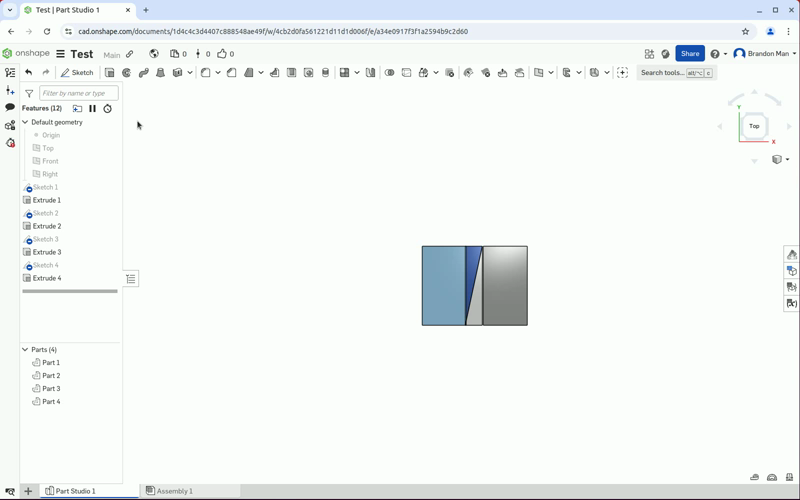
mouse_move(73, 189)
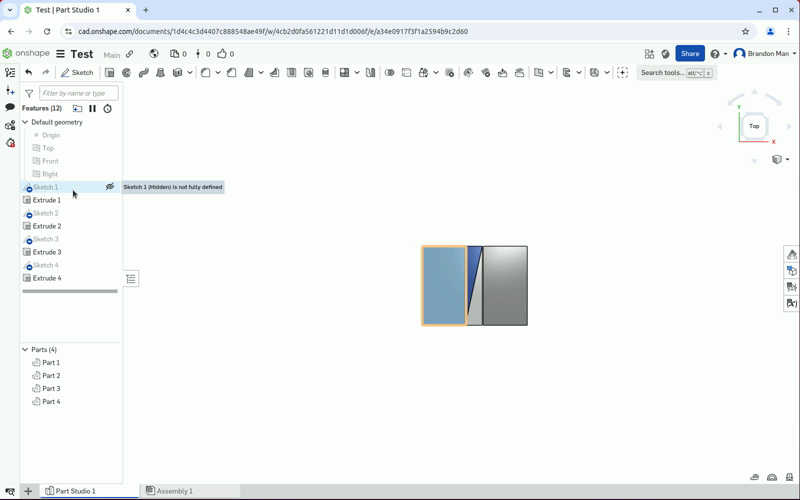
click(73, 189)
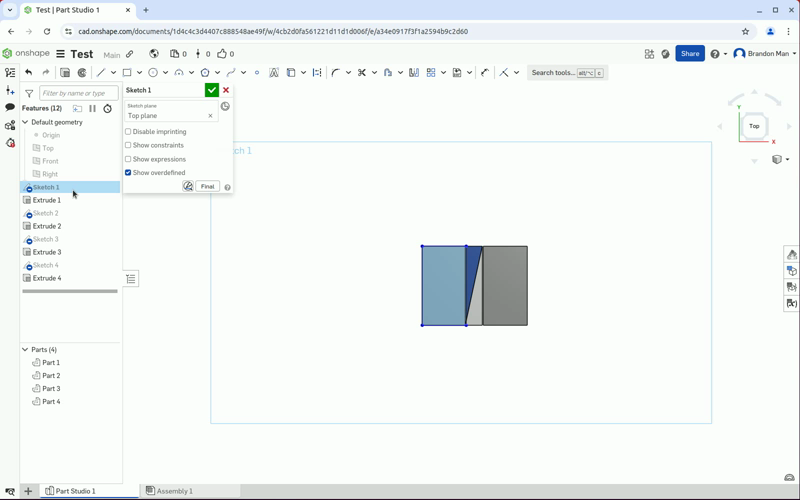
mouse_move(229, 92)
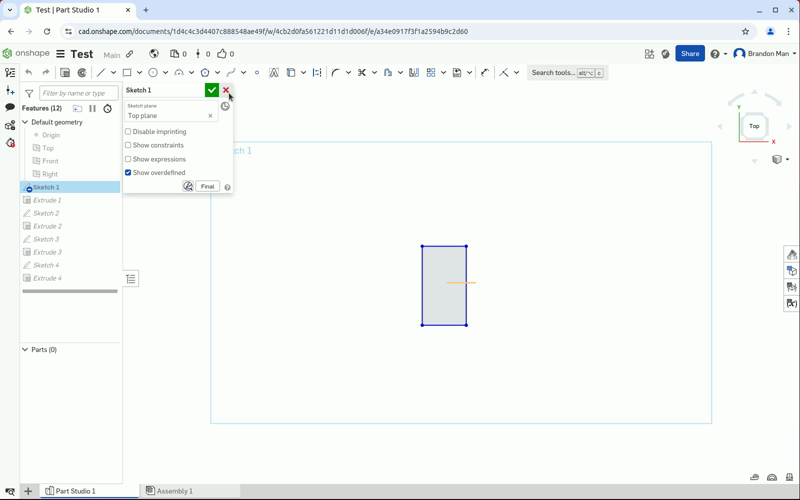
click(229, 92)
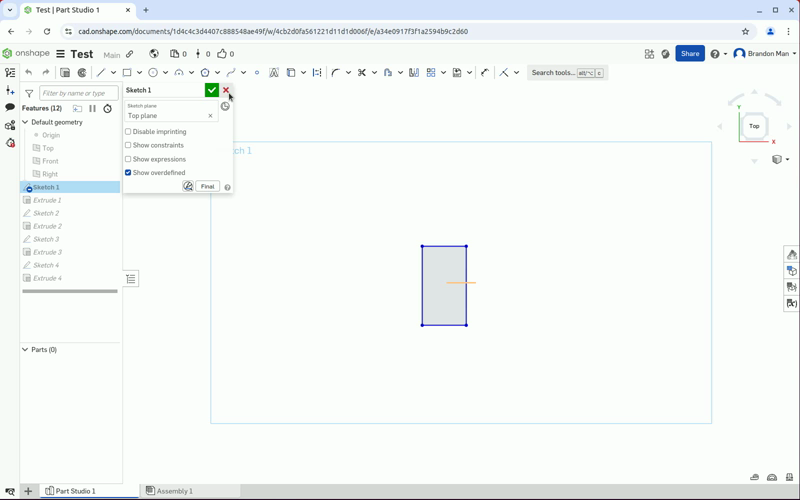
key(shift+s)
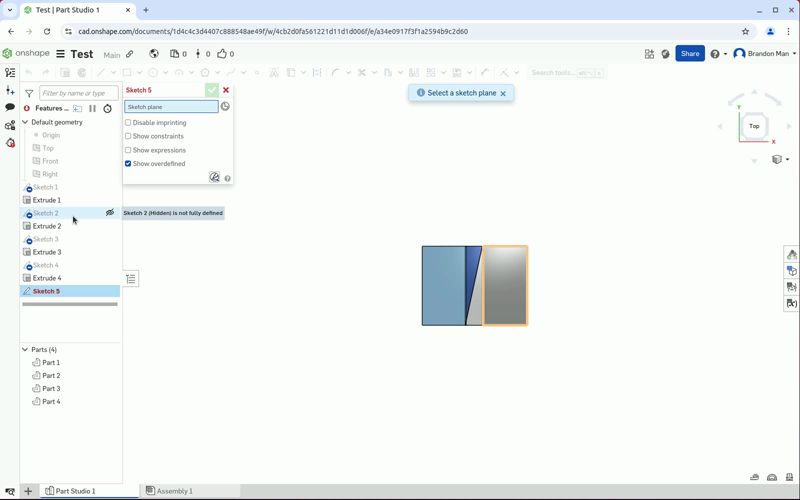
scroll(3)
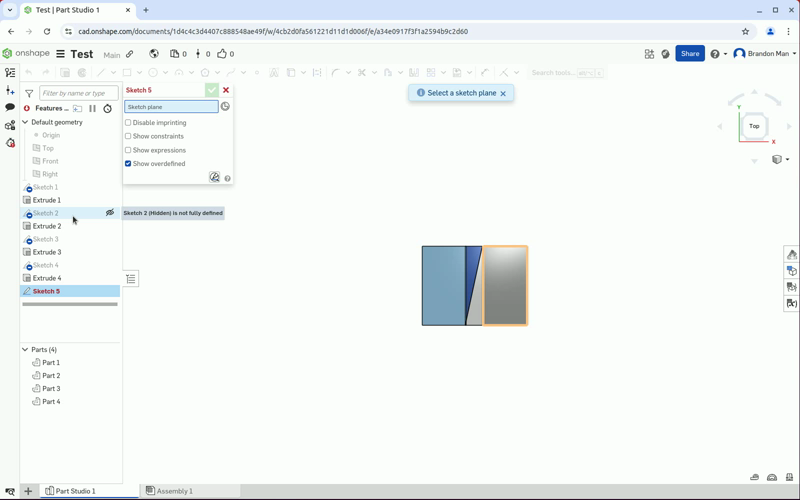
mouse_move(73, 150)
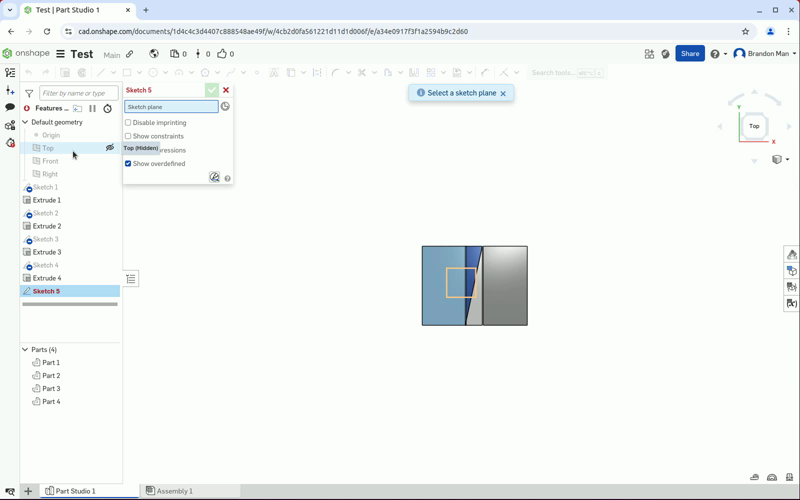
click(73, 150)
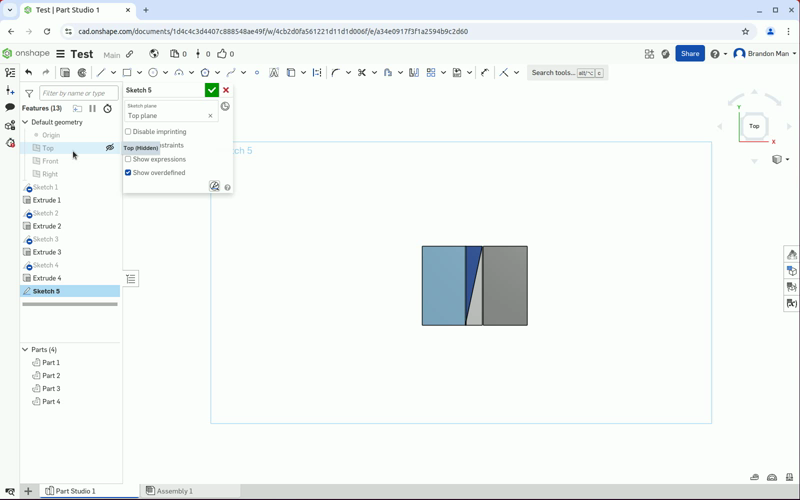
mouse_move(73, 352)
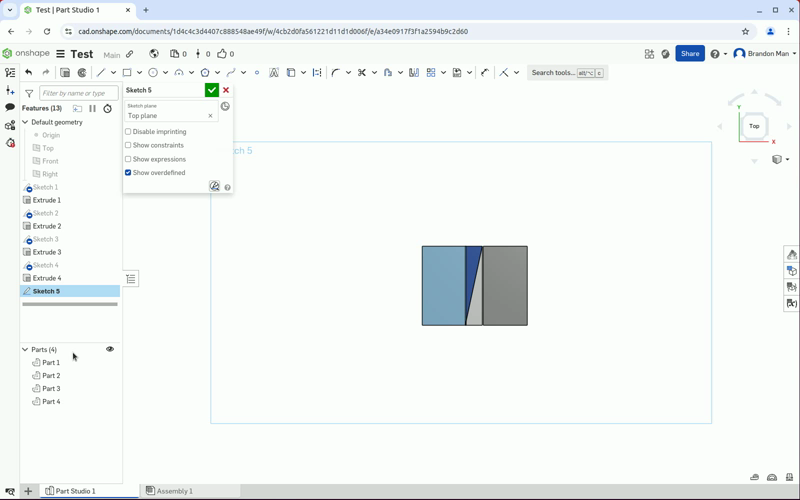
key(y)
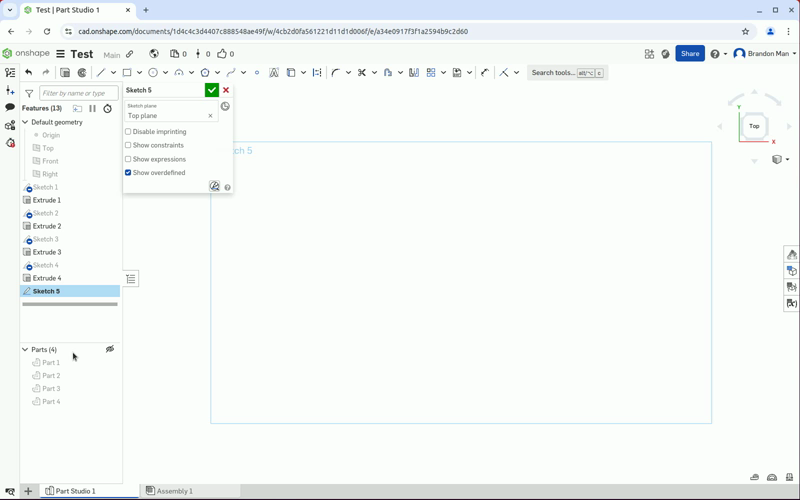
key(l)
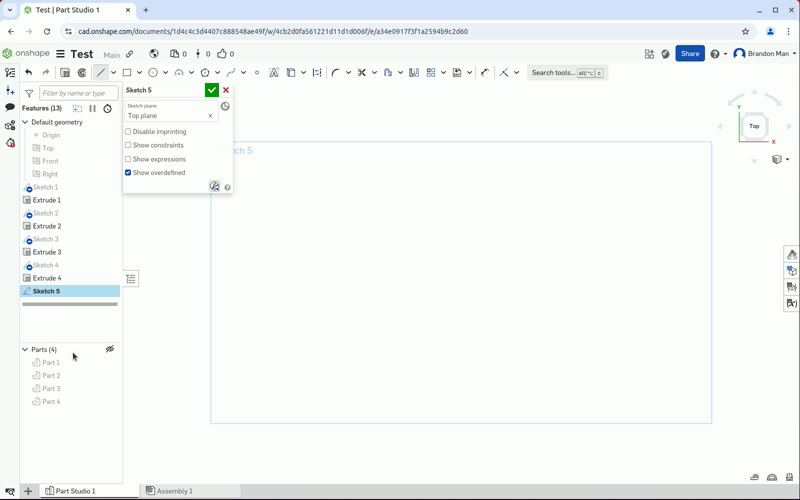
key_down(shift)
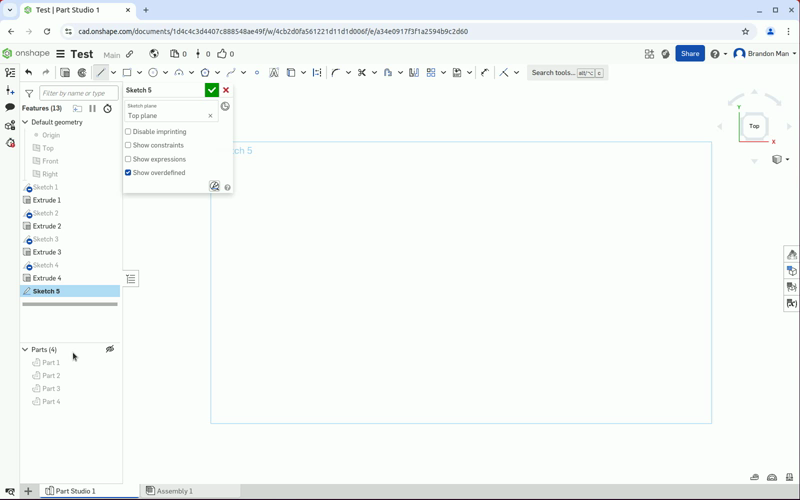
mouse_move(465, 325)
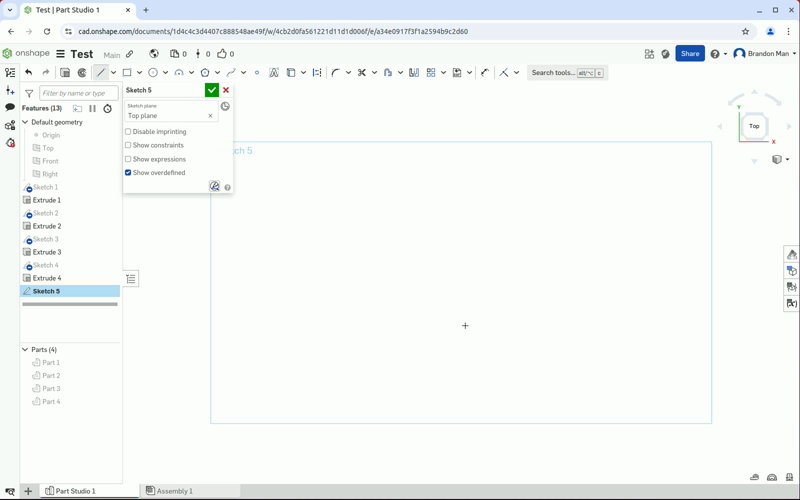
click(465, 325)
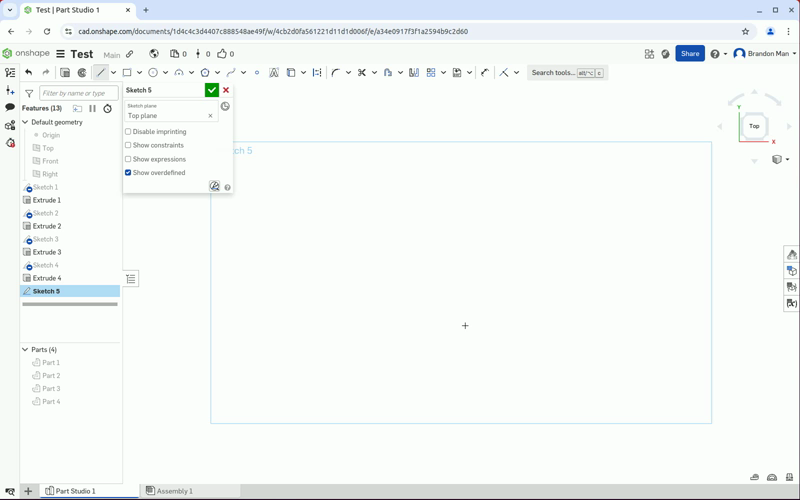
key_up(shift)
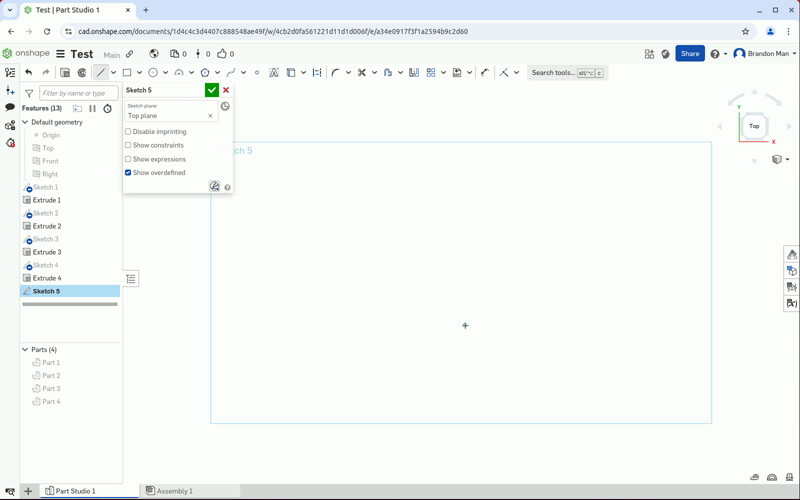
key_down(shift)
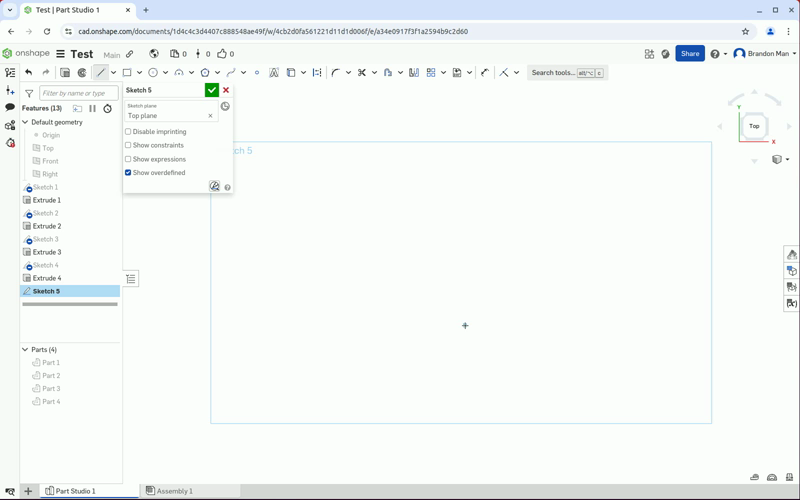
mouse_move(482, 246)
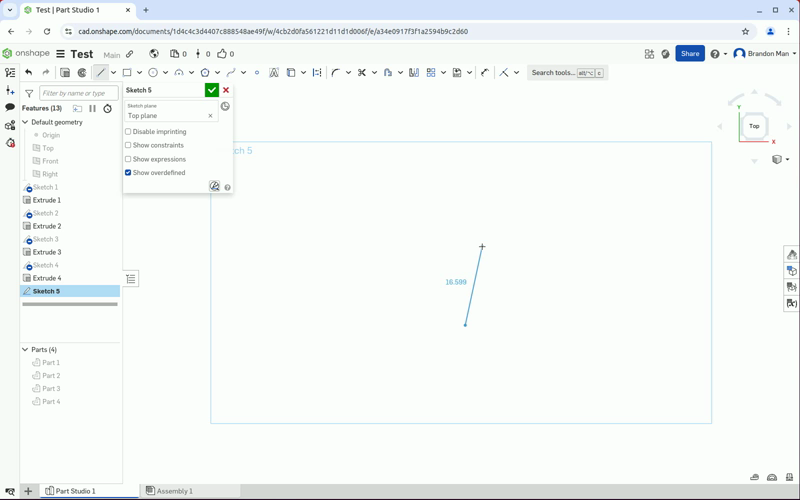
click(482, 246)
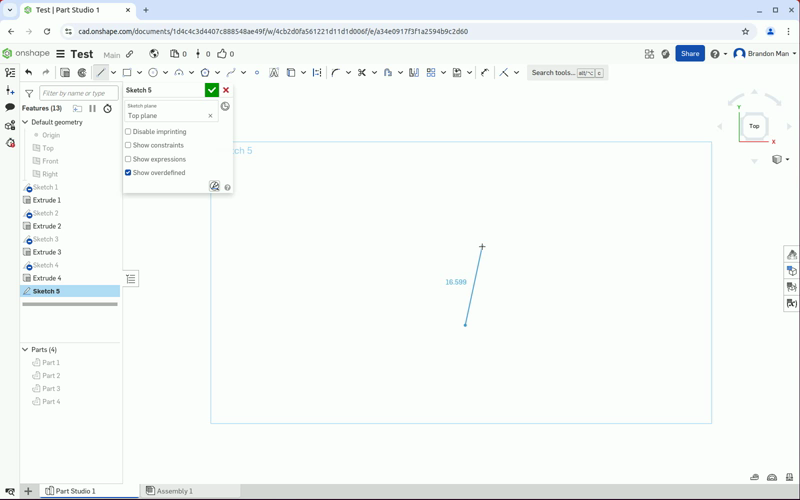
key_up(shift)
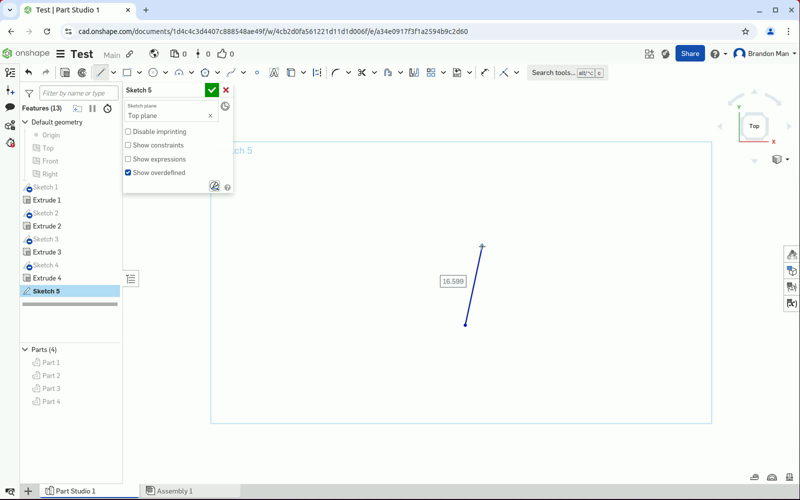
key_down(shift)
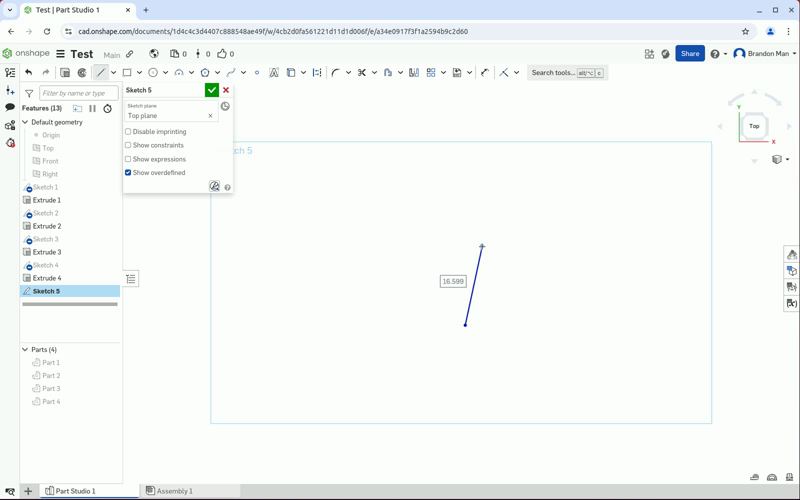
mouse_move(512, 246)
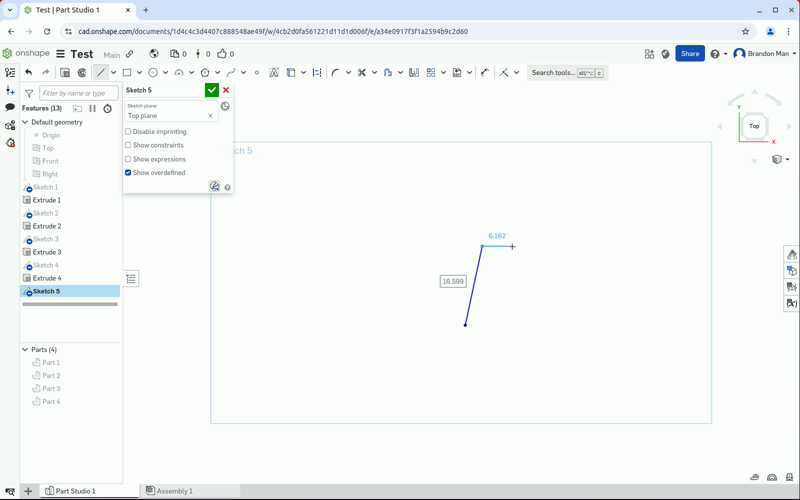
mouse_move(465, 246)
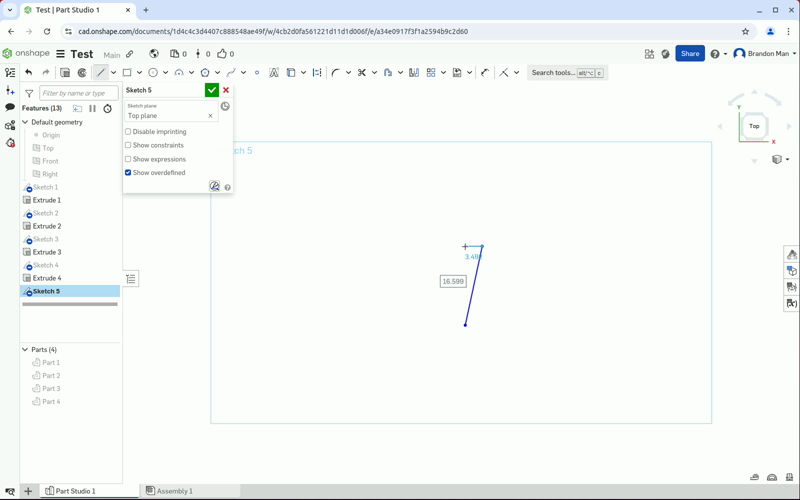
click(465, 246)
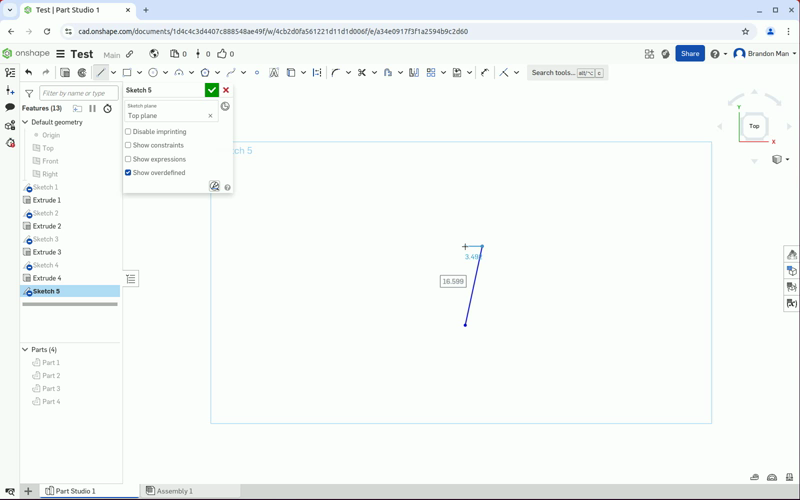
key_up(shift)
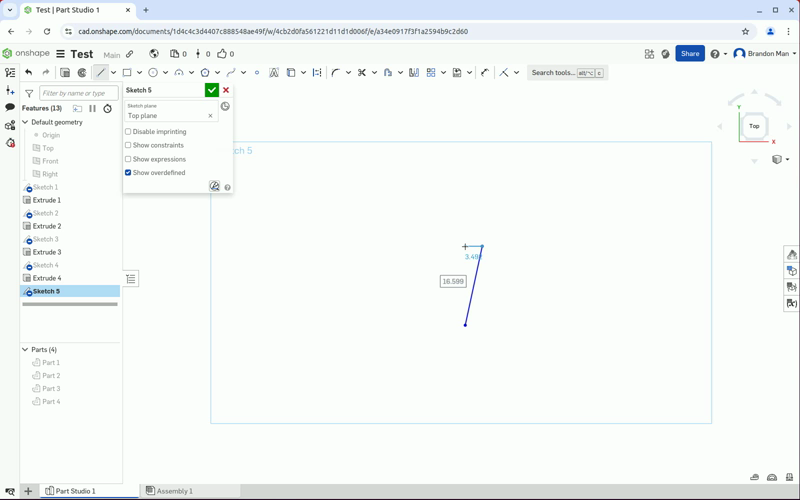
key_down(shift)
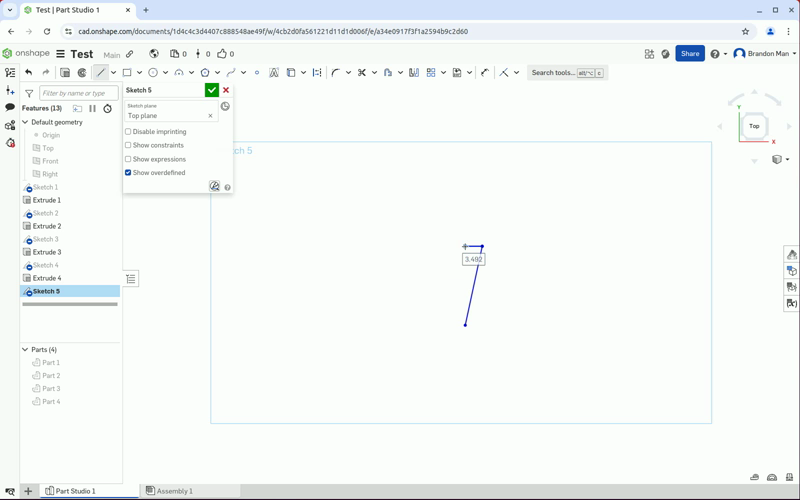
mouse_move(465, 325)
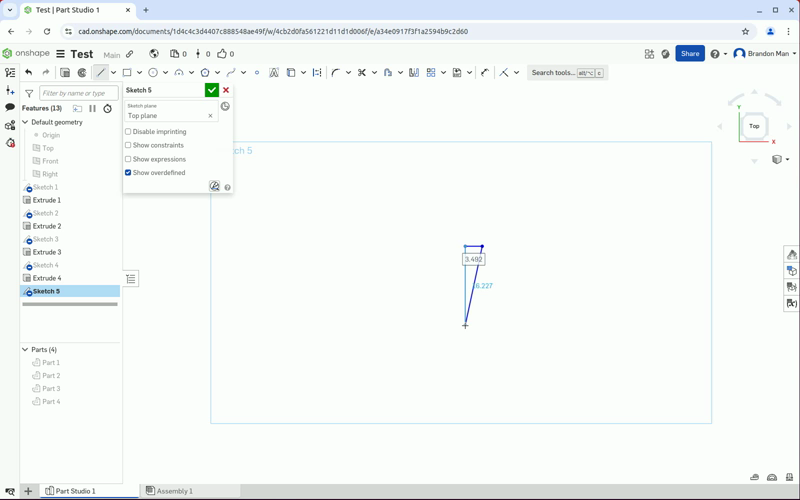
key_up(shift)
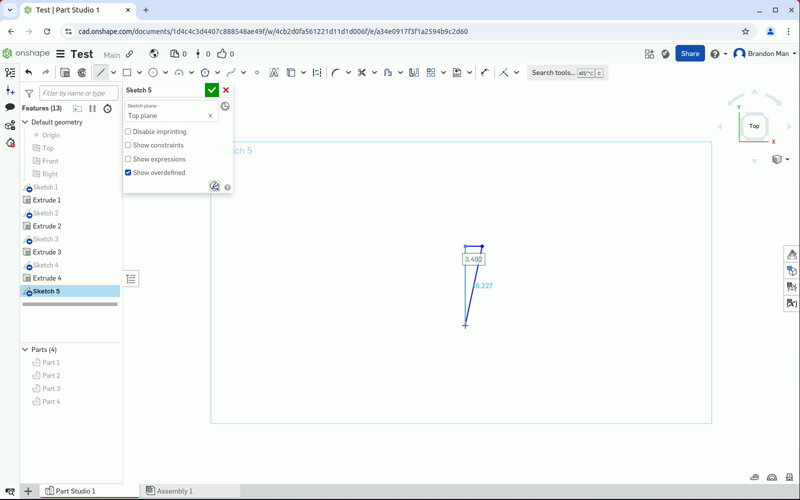
click(465, 325)
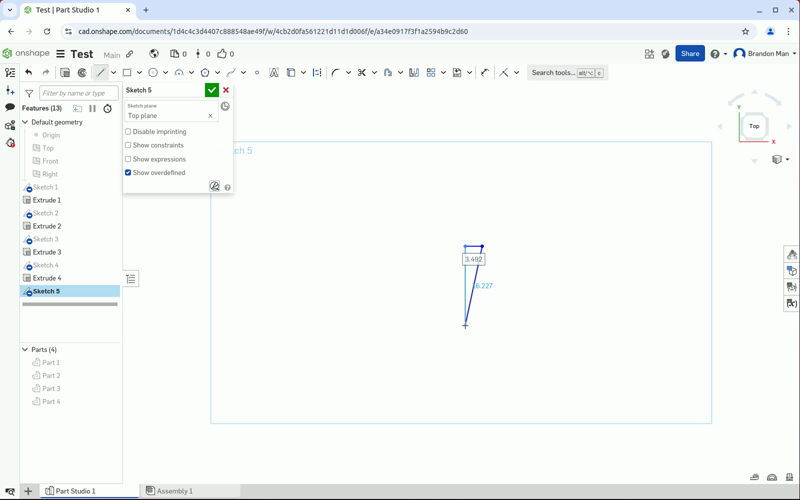
key(esc)
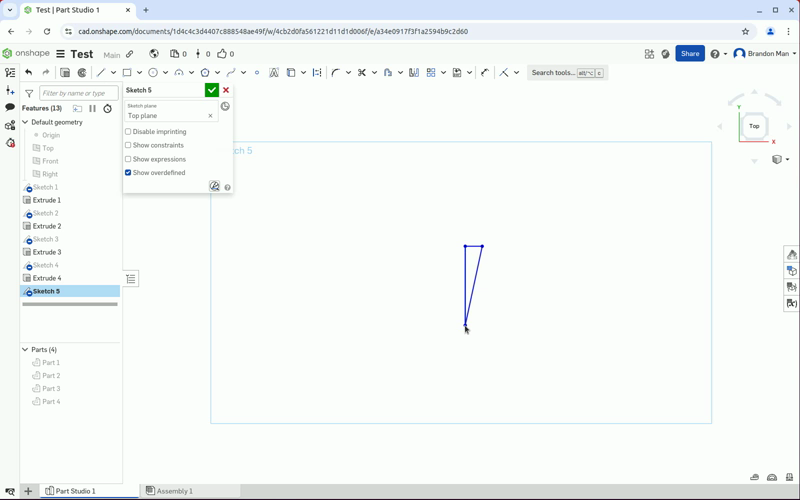
mouse_move(469, 287)
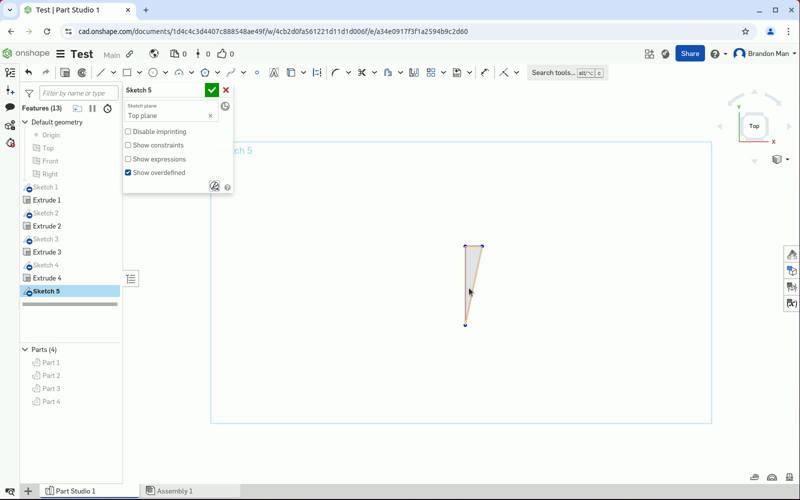
scroll(6)
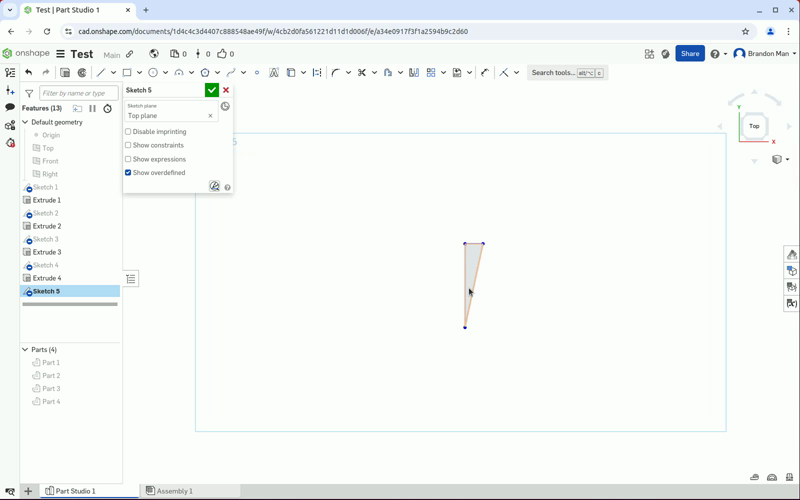
scroll(6)
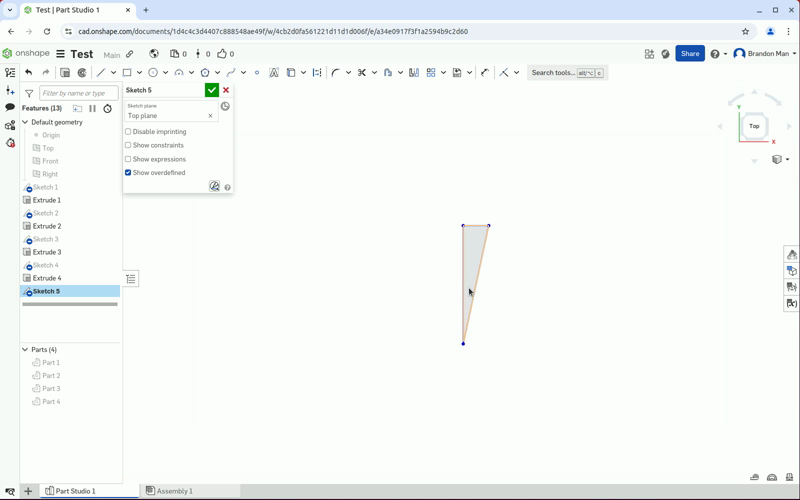
scroll(6)
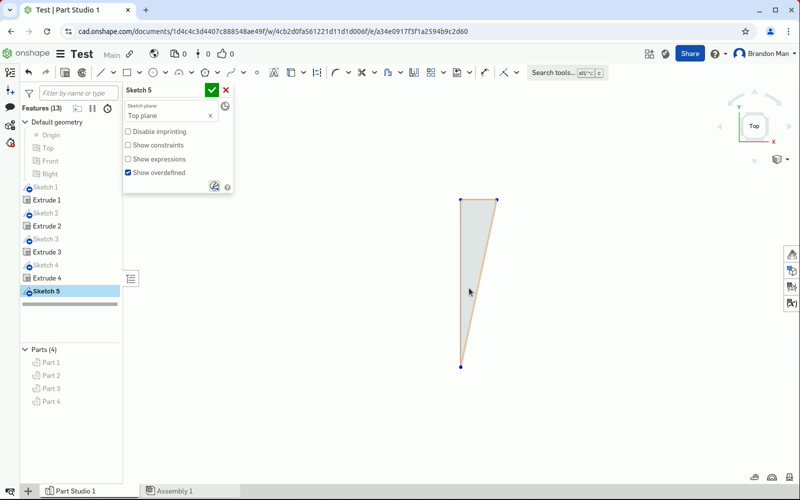
scroll(6)
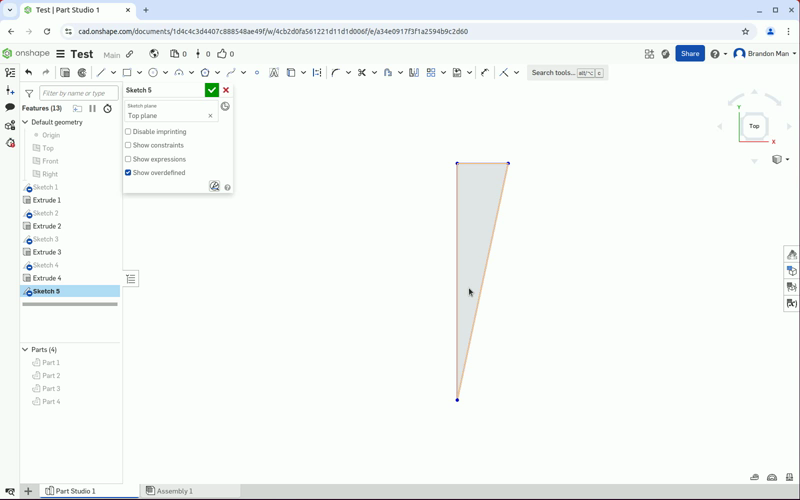
scroll(6)
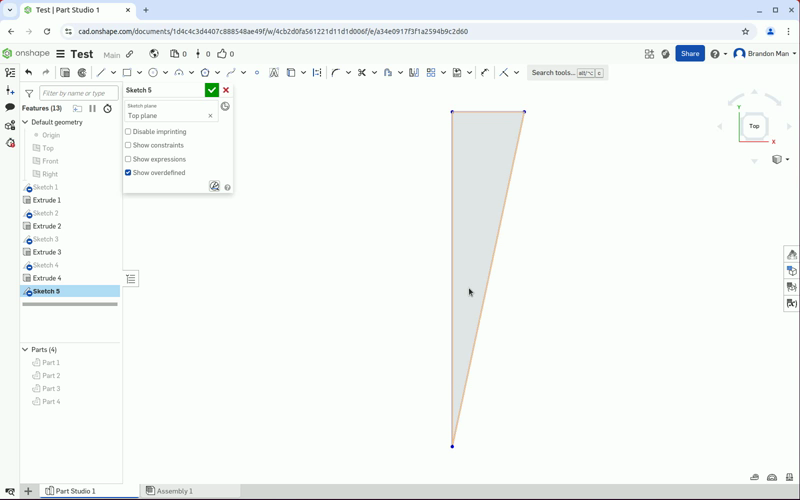
scroll(6)
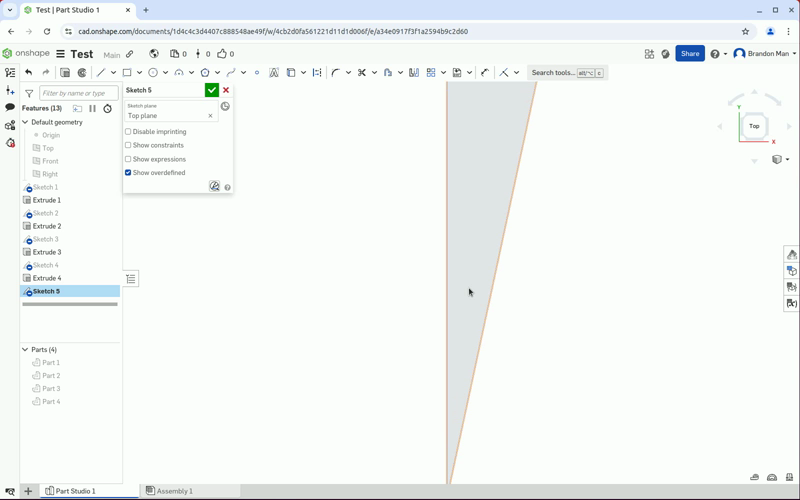
scroll(6)
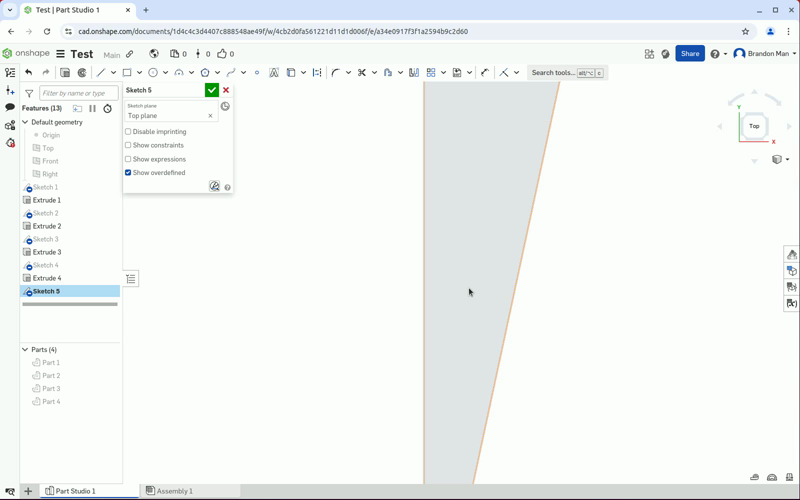
click(469, 287)
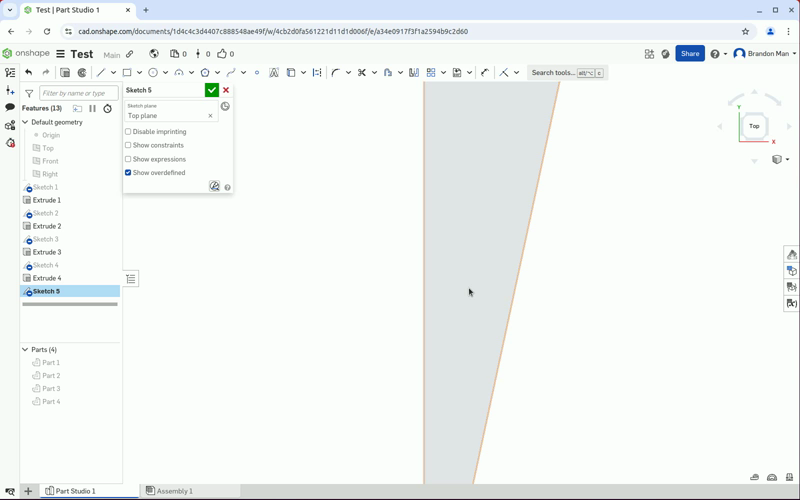
scroll(-6)
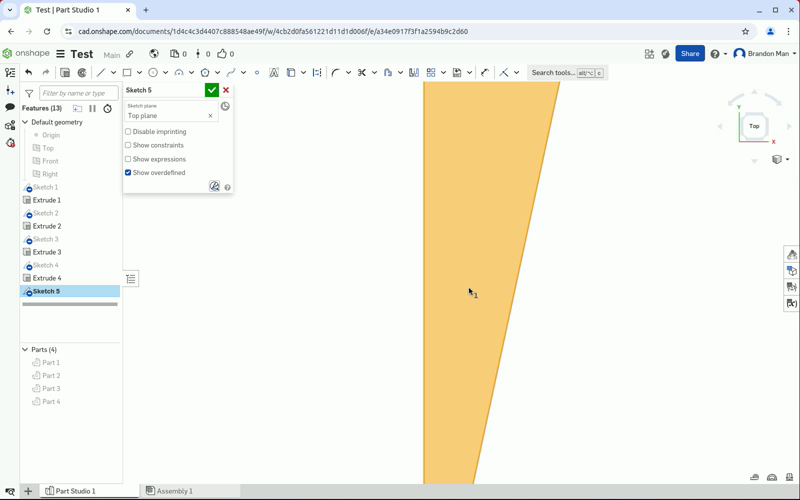
scroll(-6)
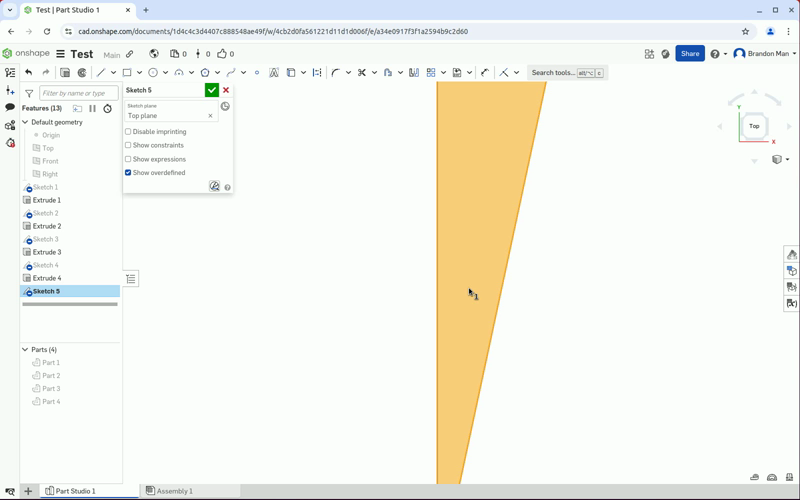
scroll(-6)
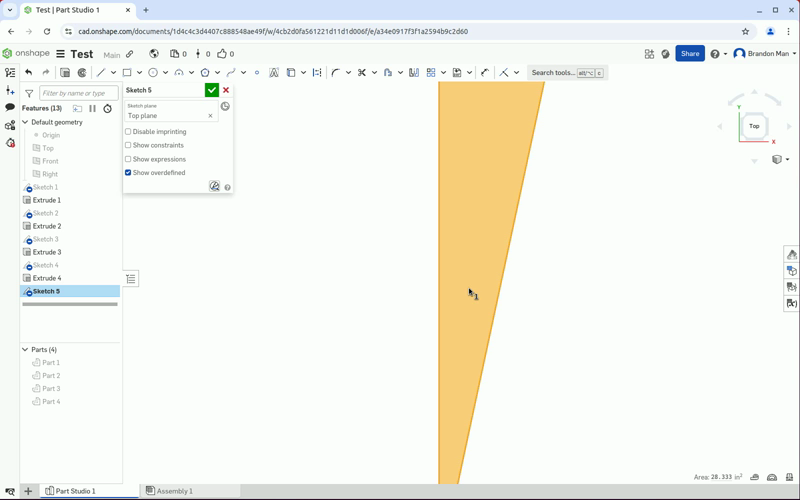
scroll(-6)
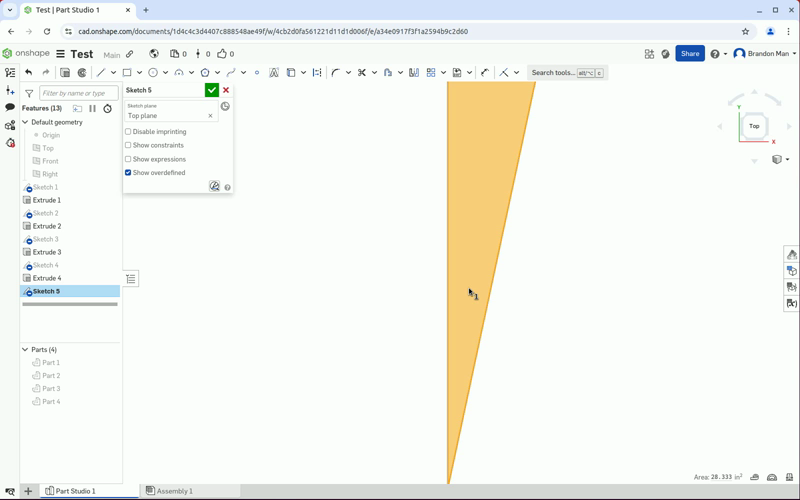
scroll(-6)
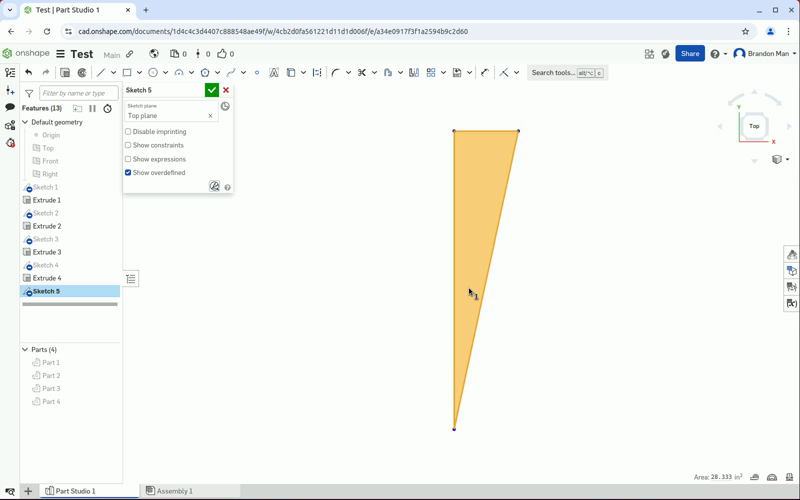
scroll(-6)
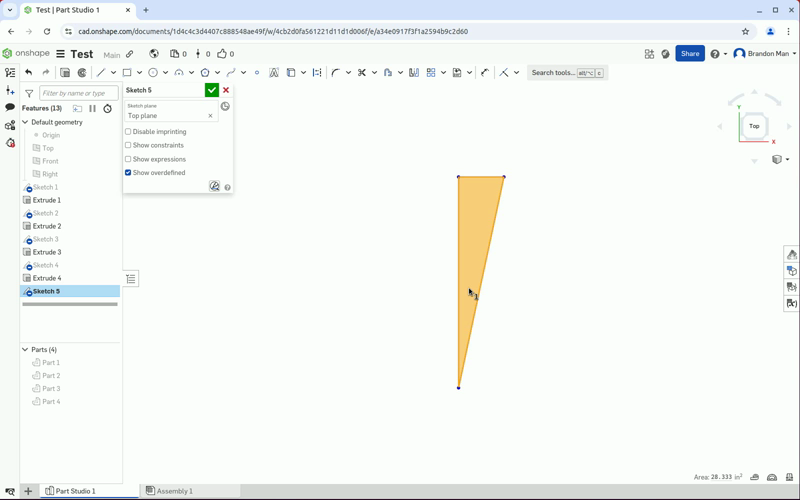
scroll(-6)
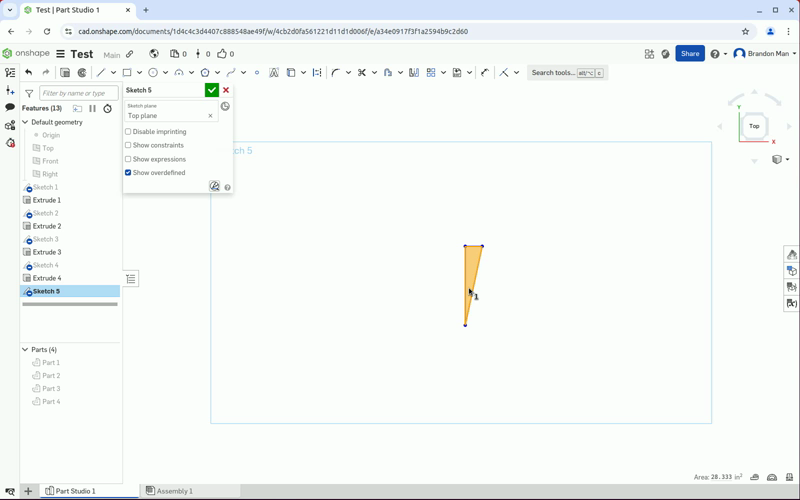
mouse_move(73, 352)
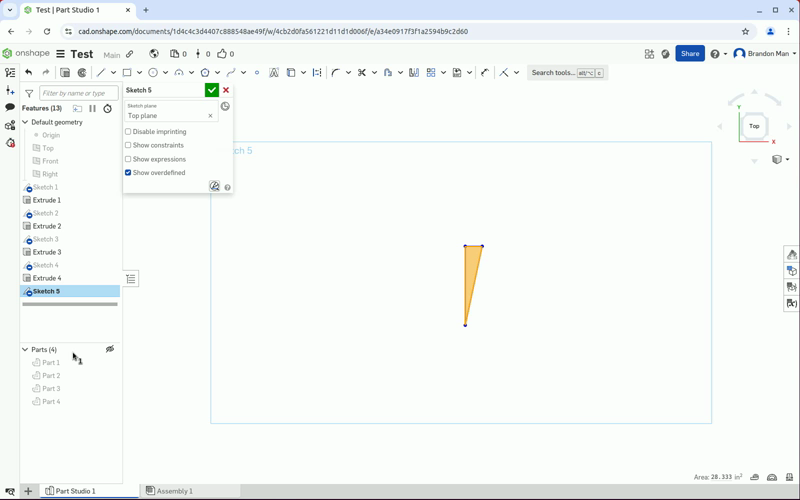
key(shift+y)
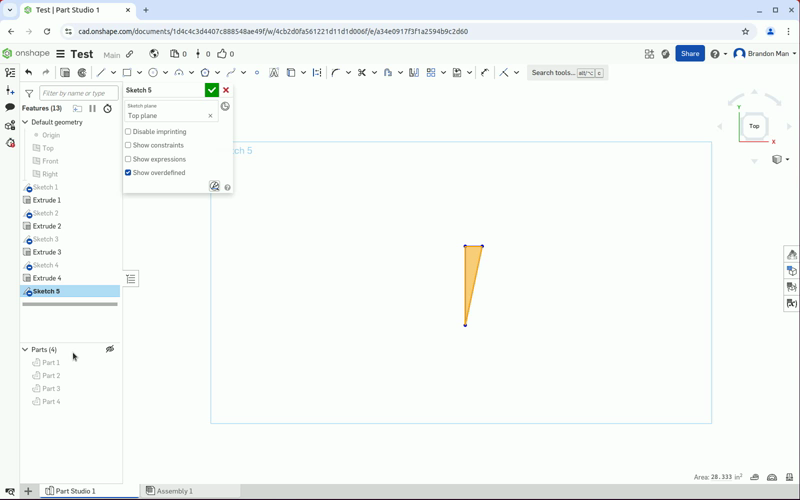
key(shift+e)
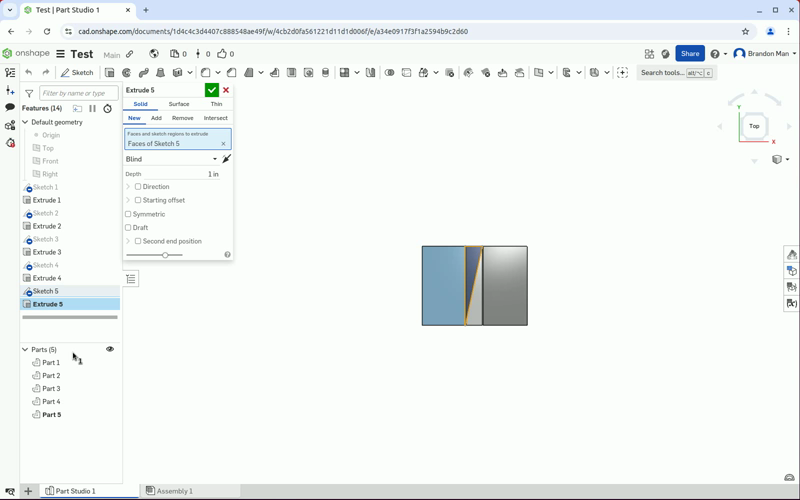
mouse_move(143, 106)
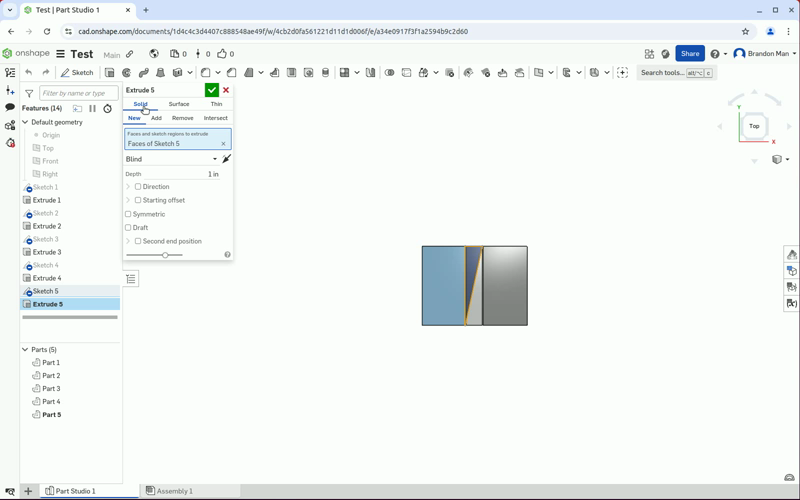
click(143, 106)
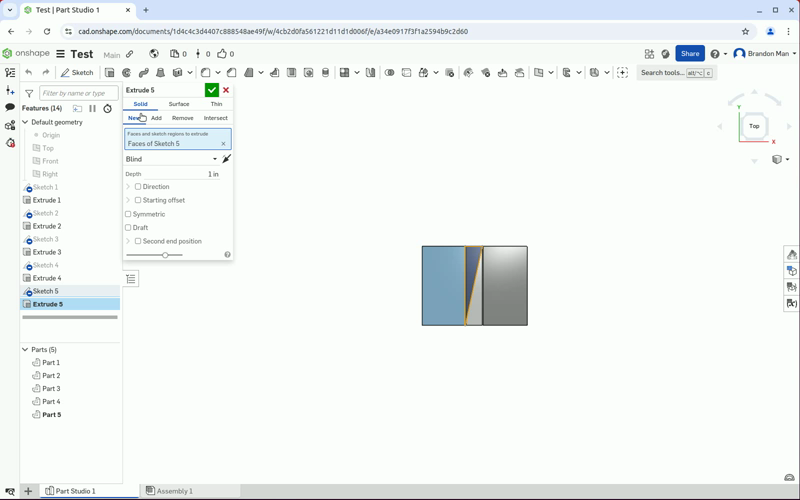
mouse_move(137, 120)
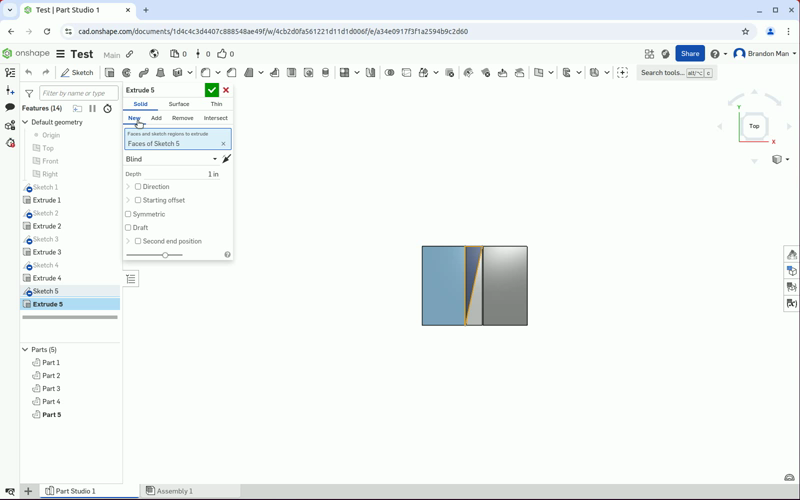
click(137, 120)
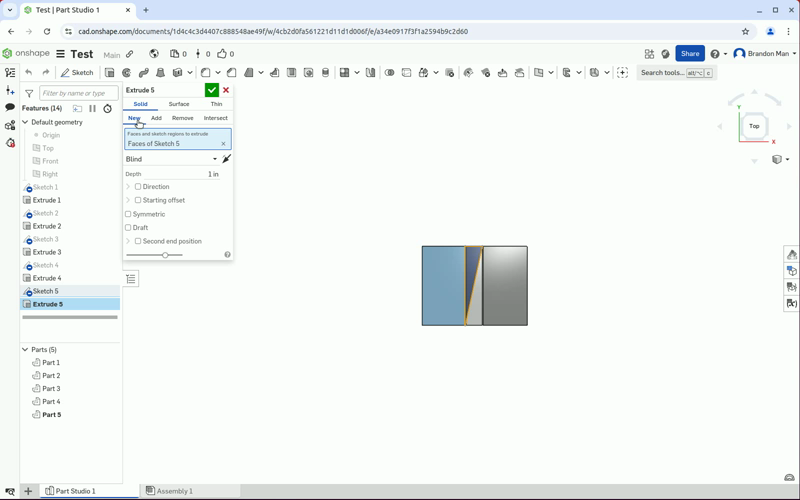
key(tab, 4)
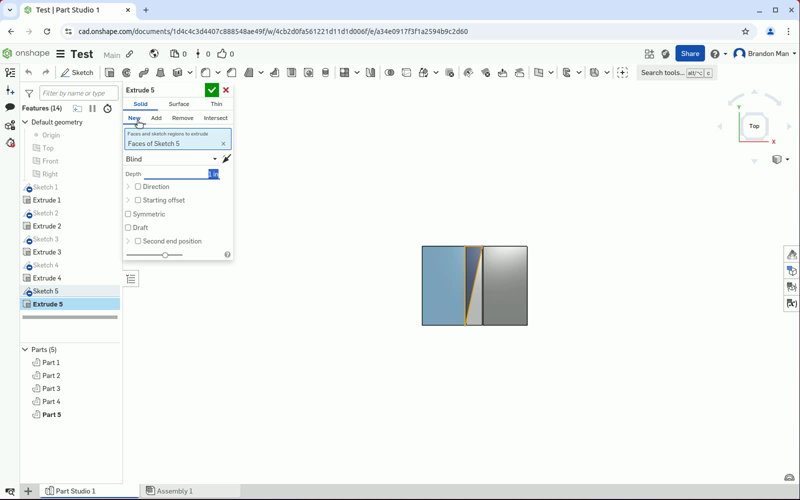
text(18.294)
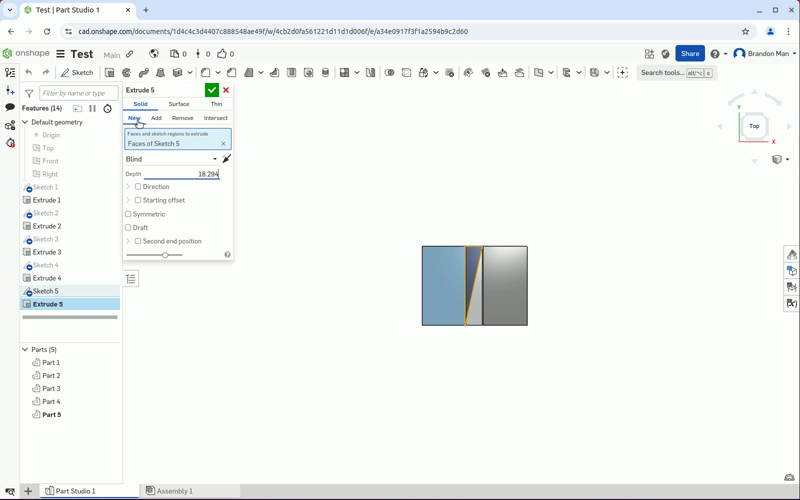
key(enter)
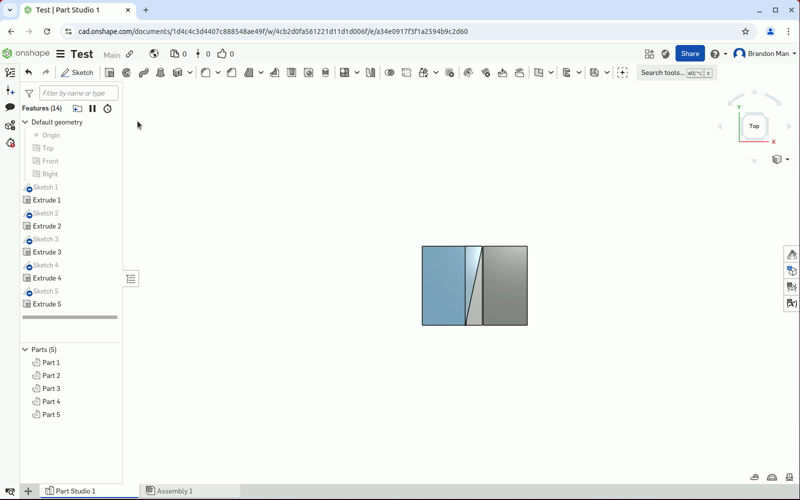
key(shift+h)
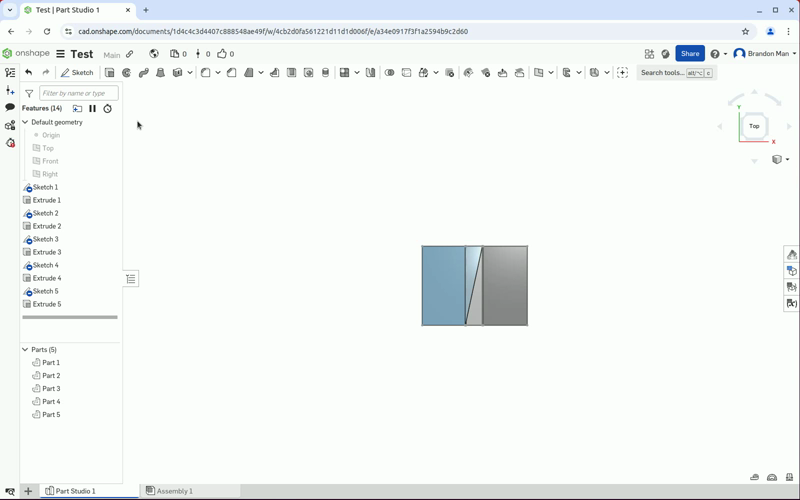
key(shift+h)
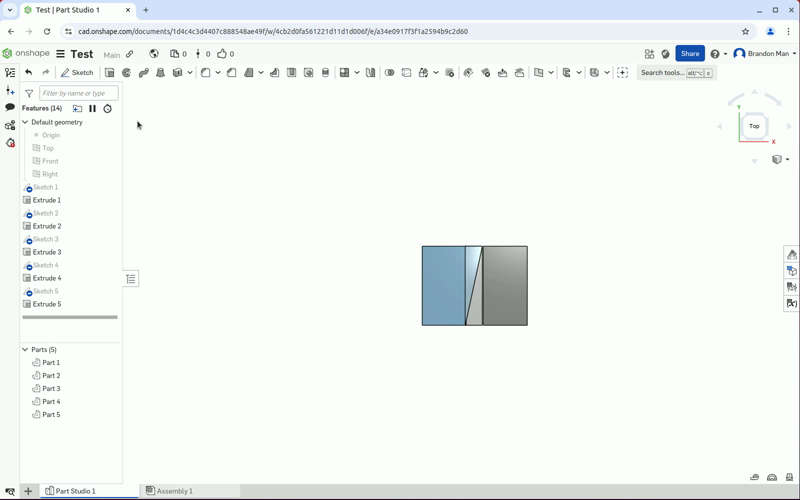
mouse_move(73, 189)
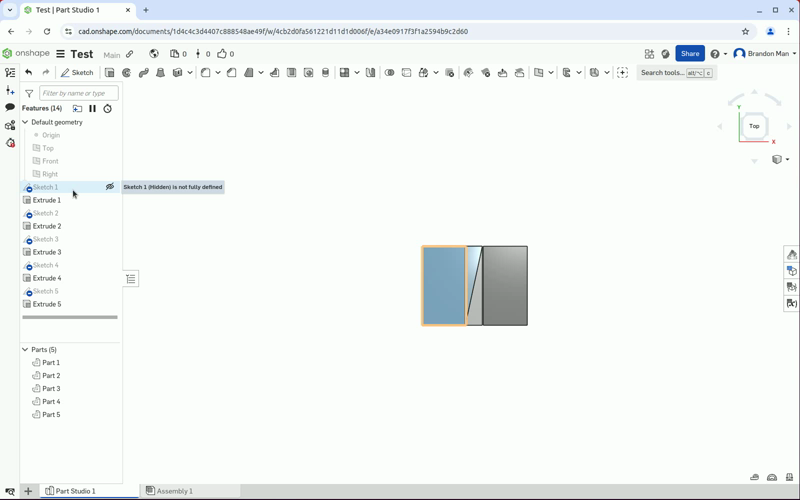
click(73, 189)
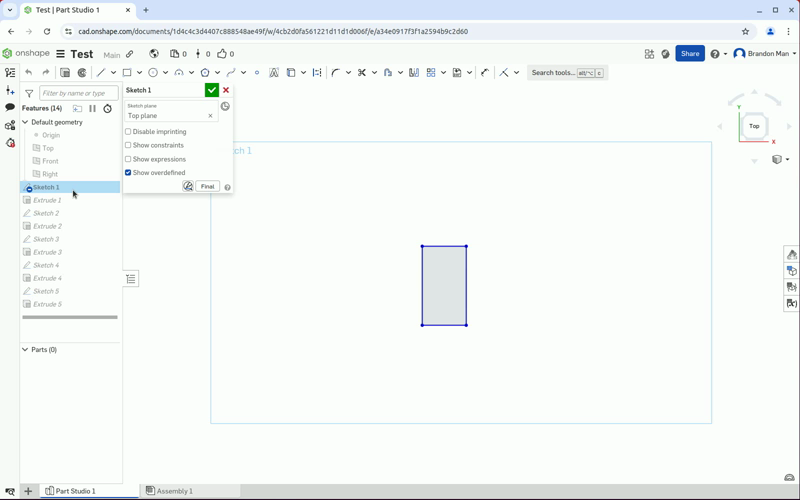
mouse_move(229, 92)
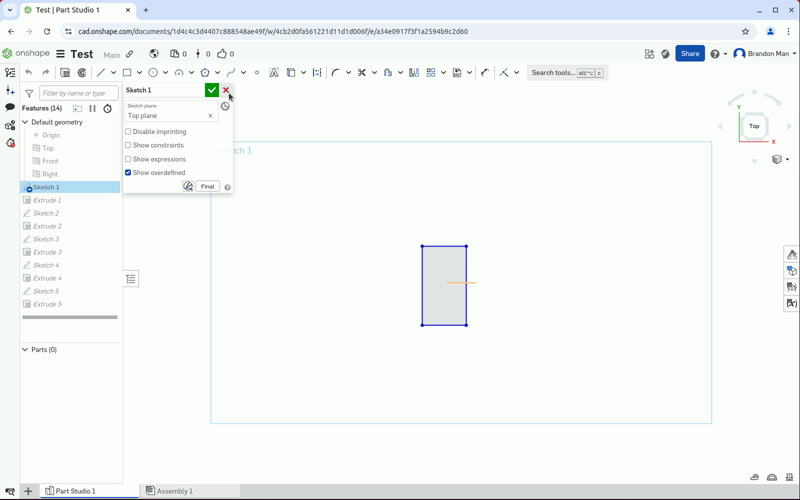
click(229, 92)
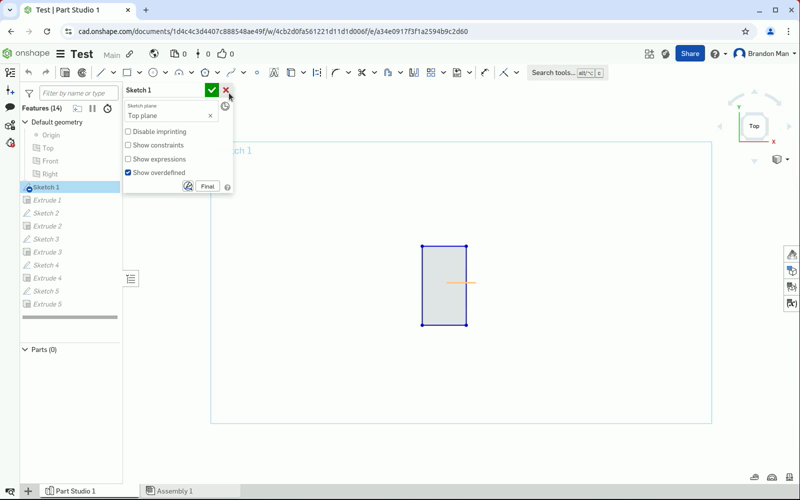
key(shift+s)
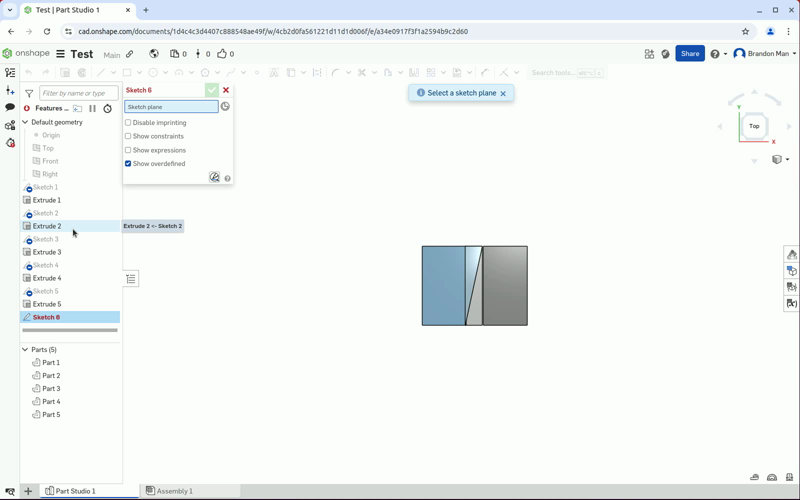
scroll(3)
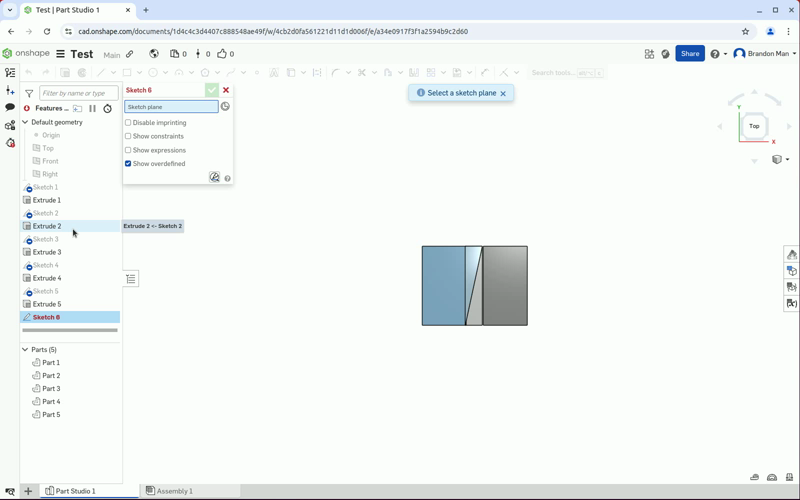
mouse_move(73, 150)
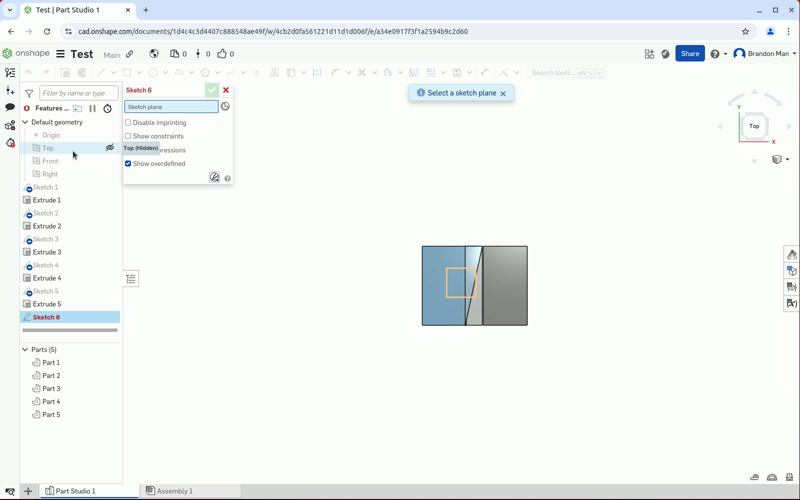
click(73, 150)
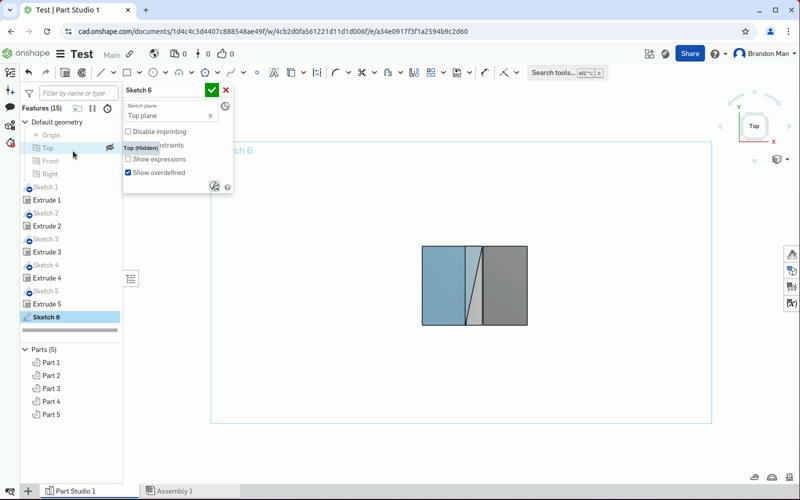
mouse_move(73, 352)
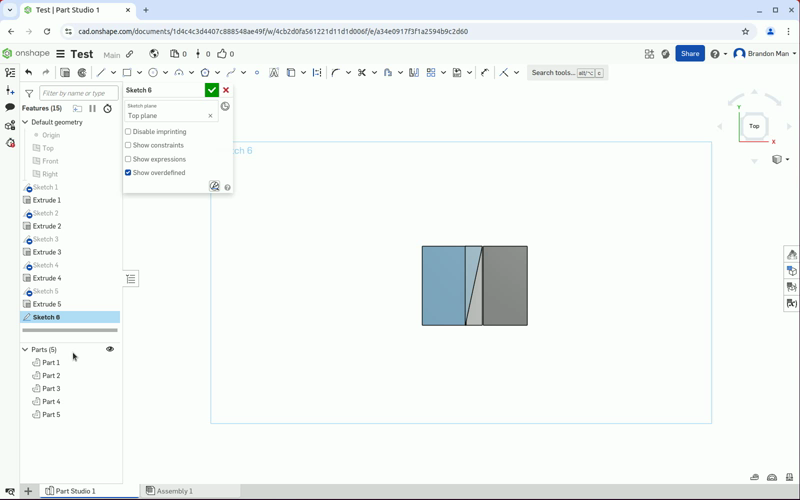
key(y)
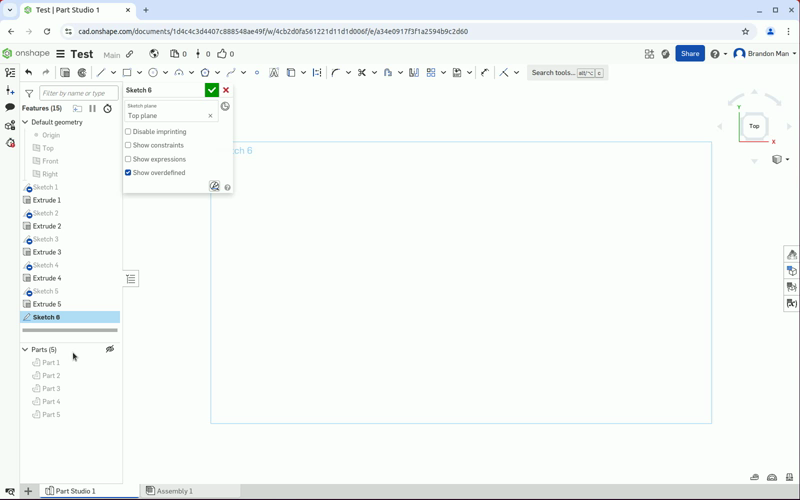
key(l)
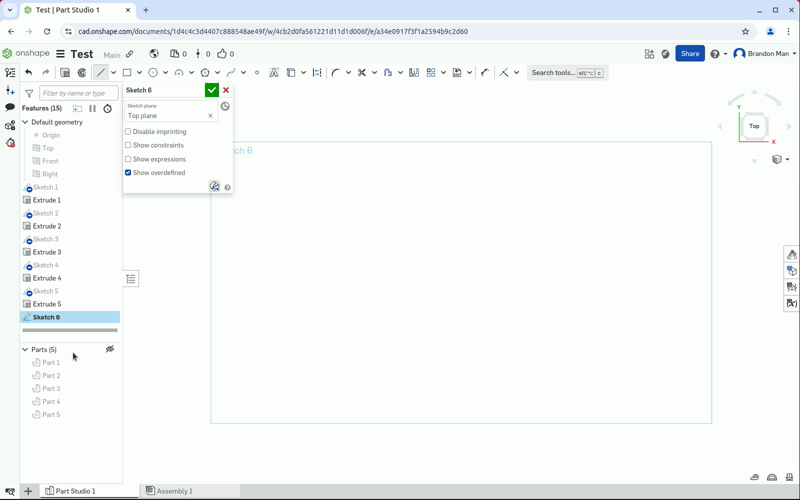
key_down(shift)
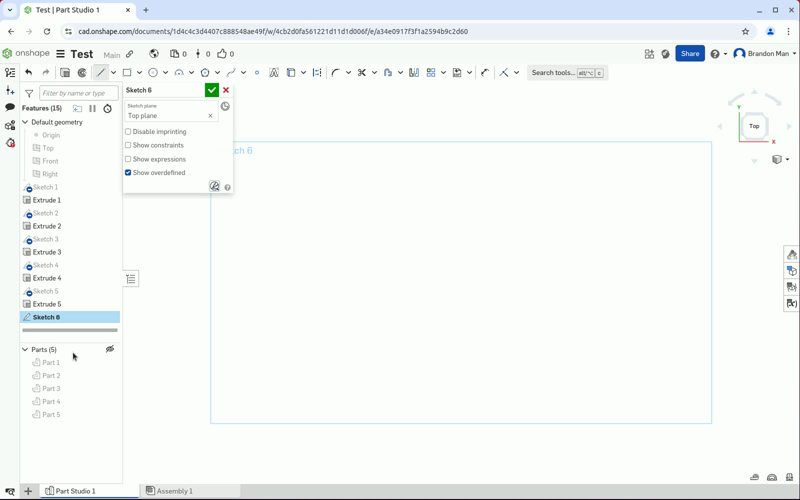
mouse_move(465, 325)
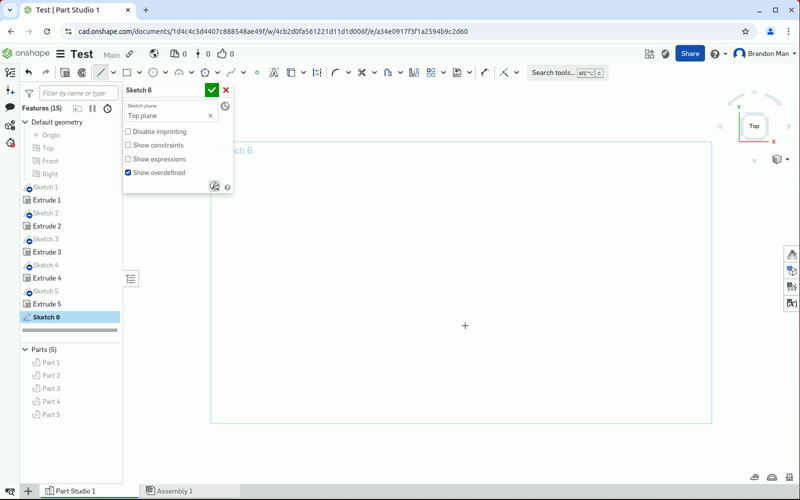
click(465, 325)
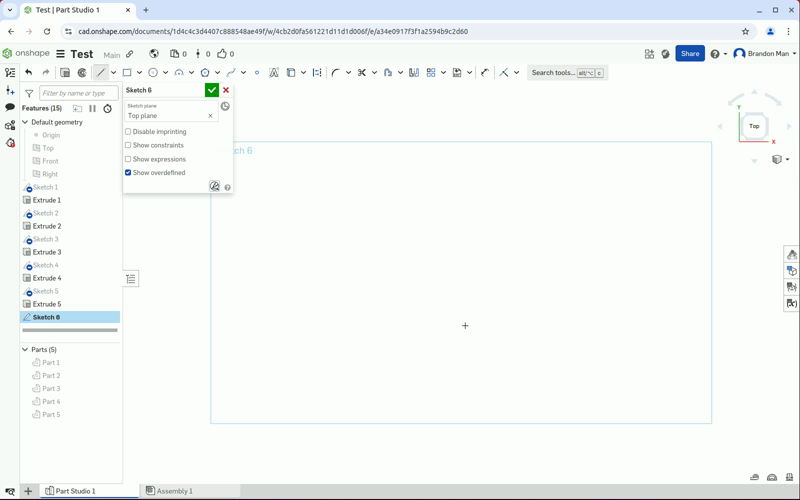
key_up(shift)
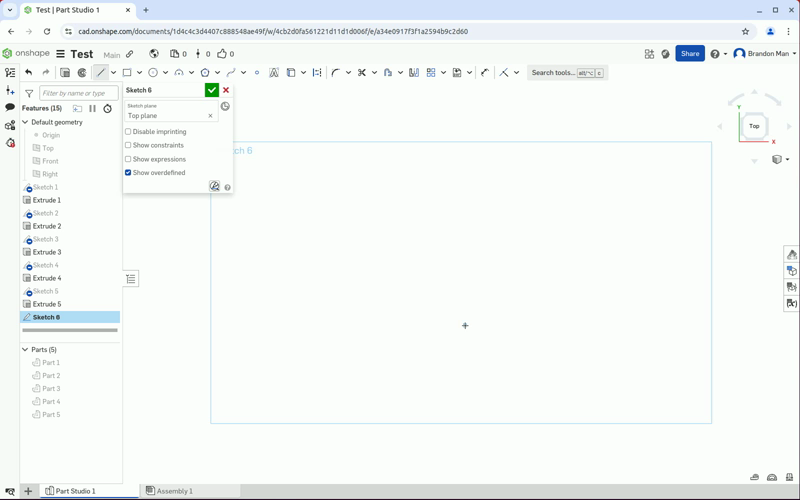
key_down(shift)
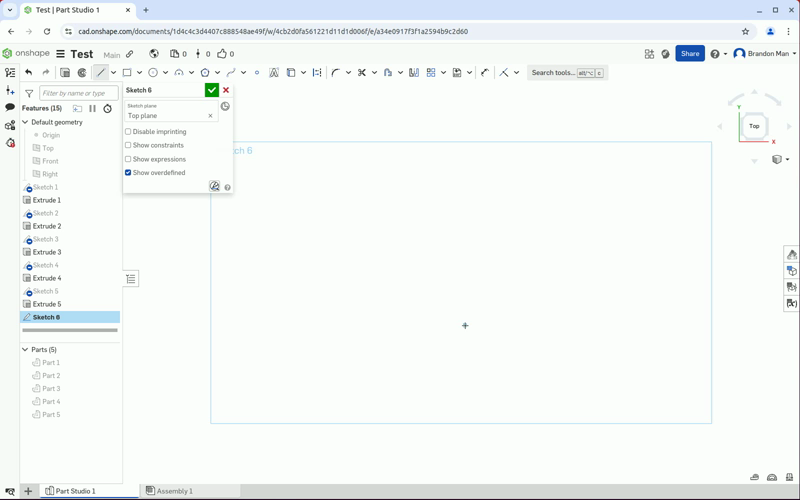
mouse_move(495, 325)
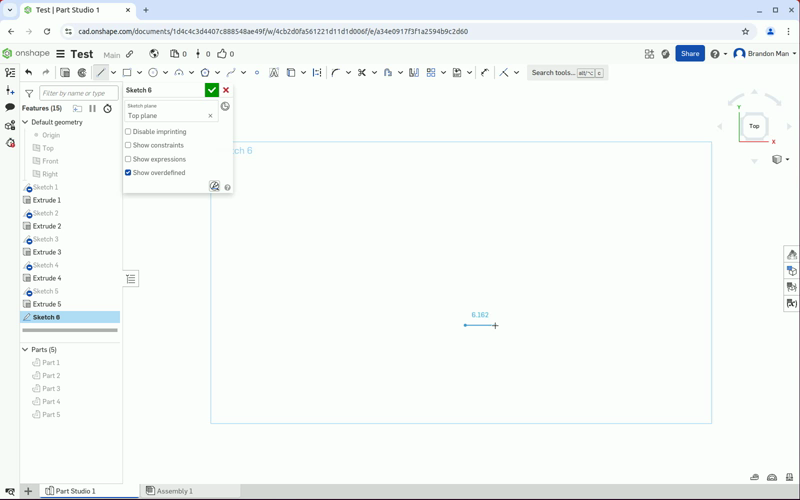
mouse_move(482, 325)
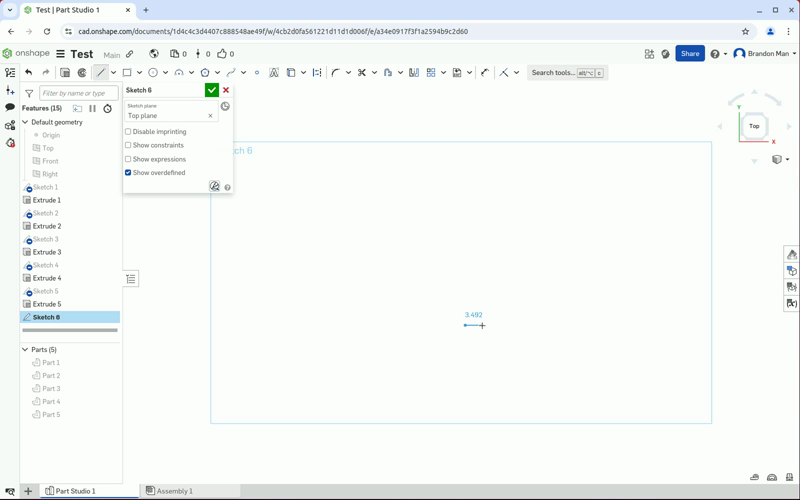
click(482, 325)
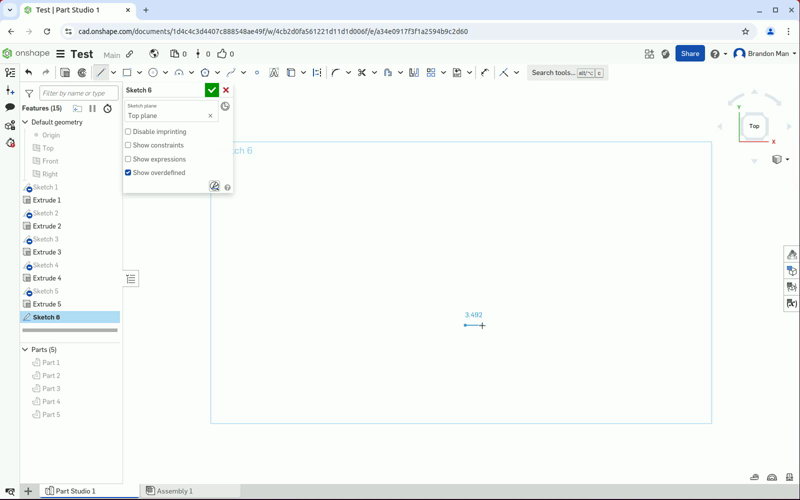
key_up(shift)
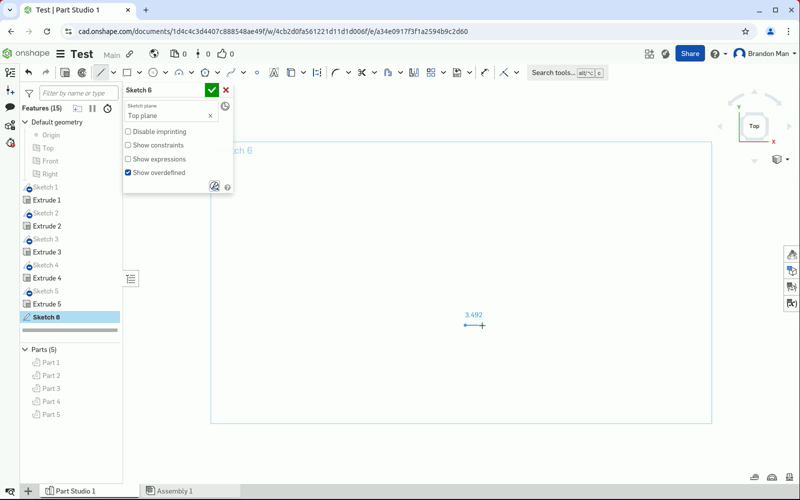
key_down(shift)
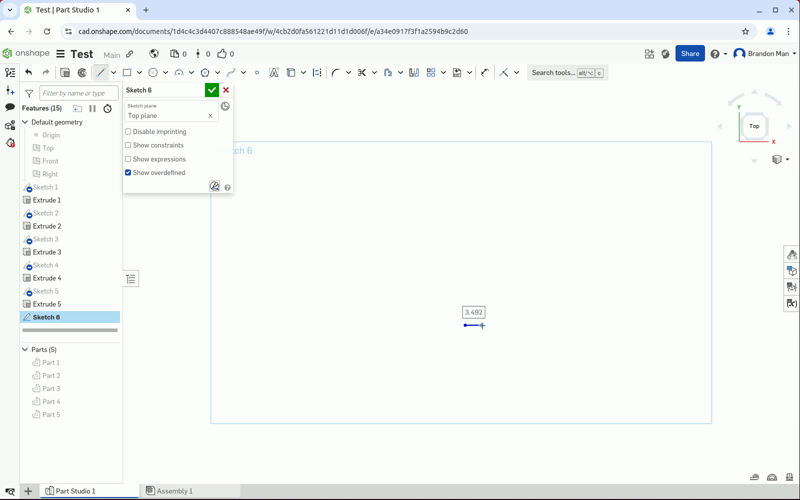
mouse_move(482, 246)
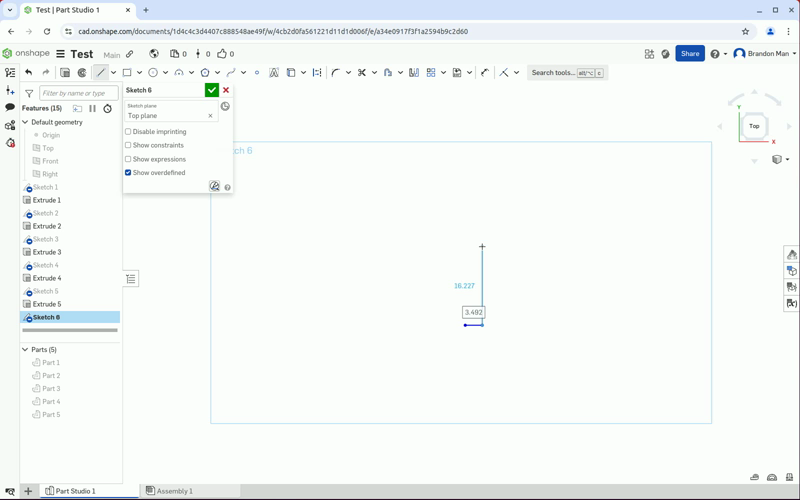
click(482, 246)
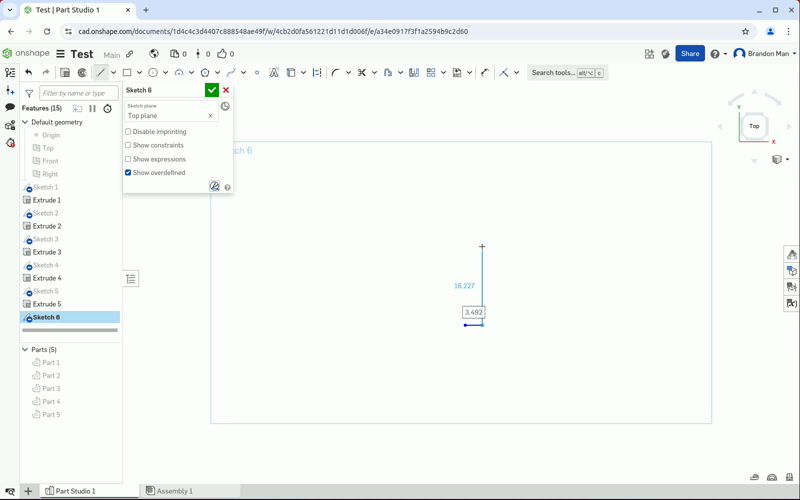
key_up(shift)
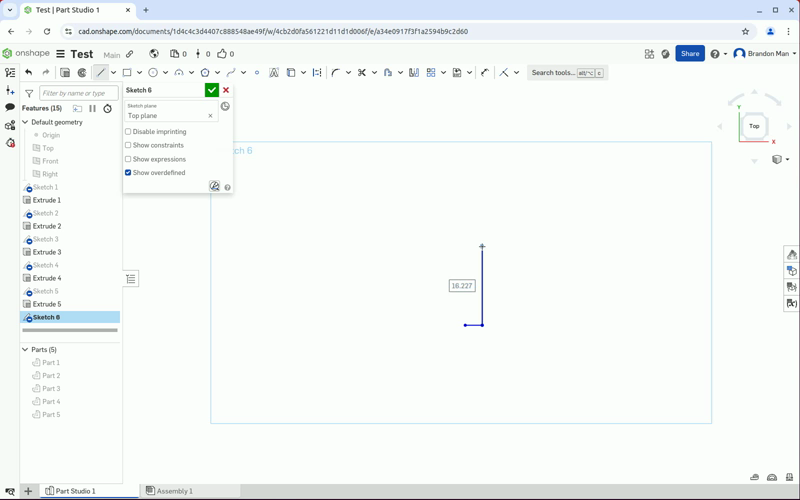
key_down(shift)
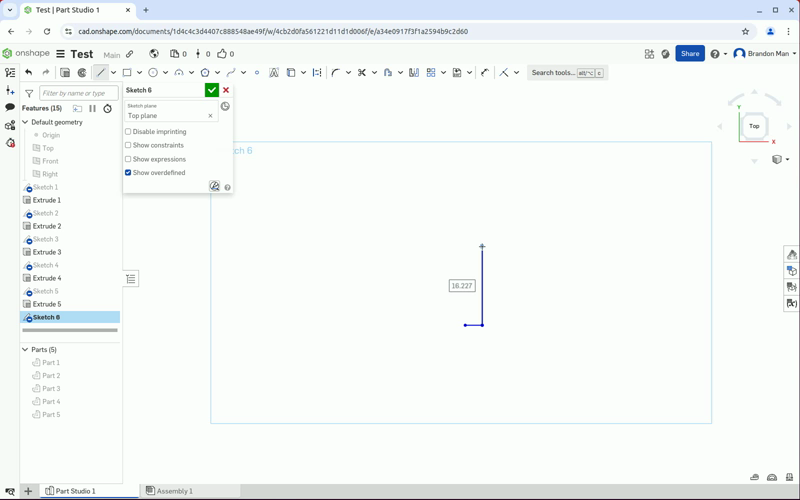
mouse_move(465, 325)
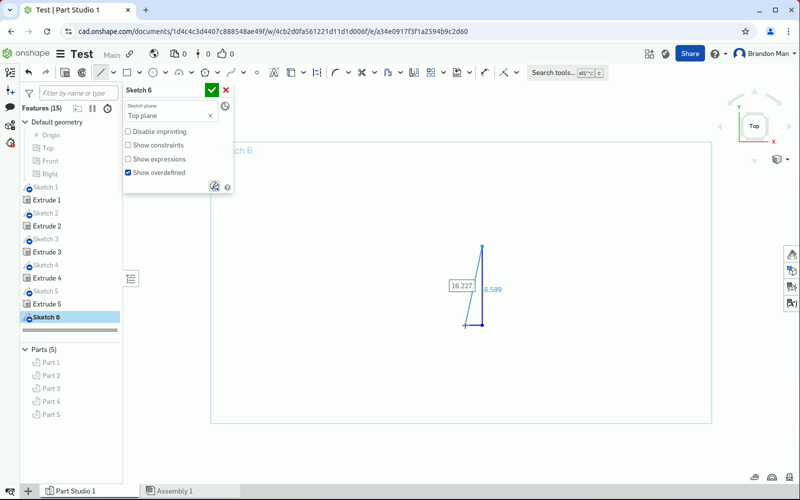
key_up(shift)
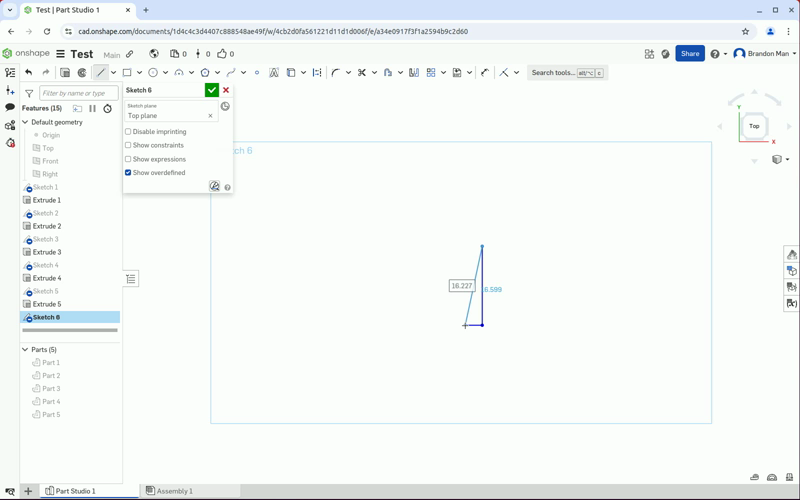
click(465, 325)
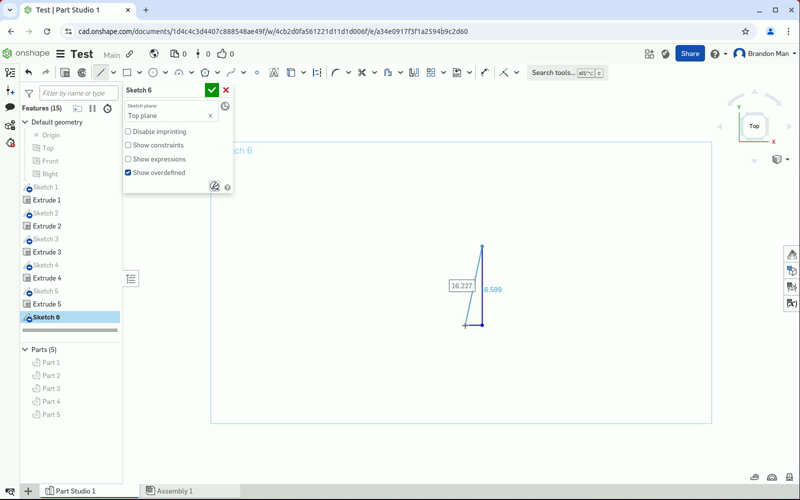
key(esc)
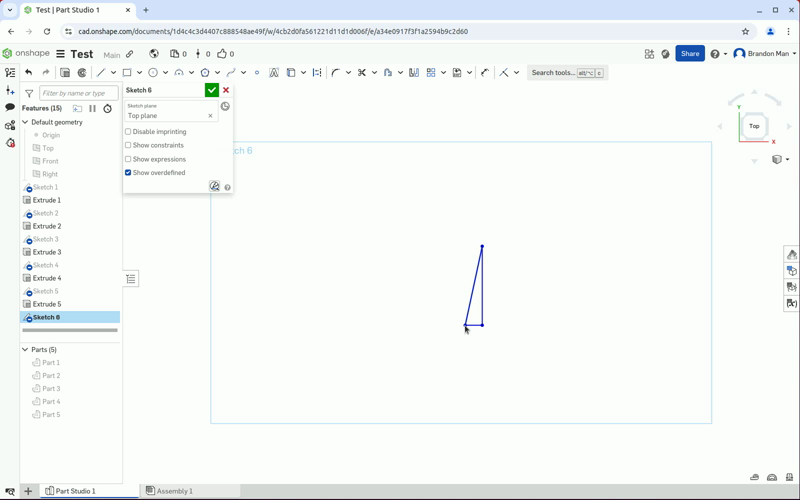
mouse_move(475, 288)
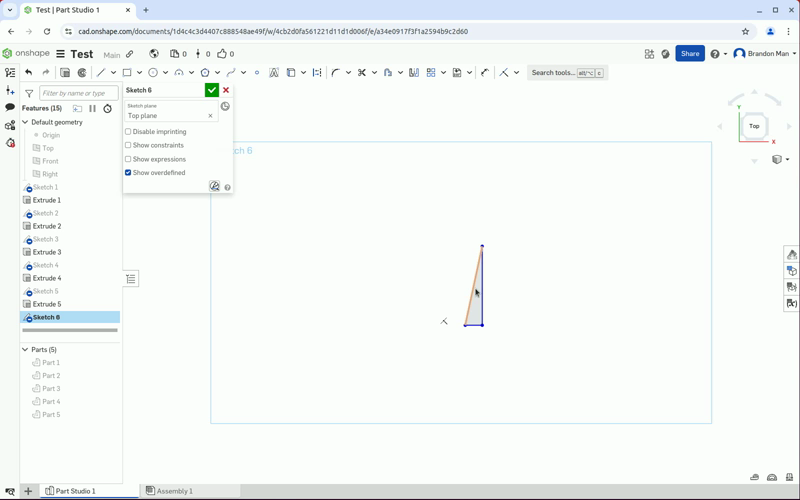
scroll(6)
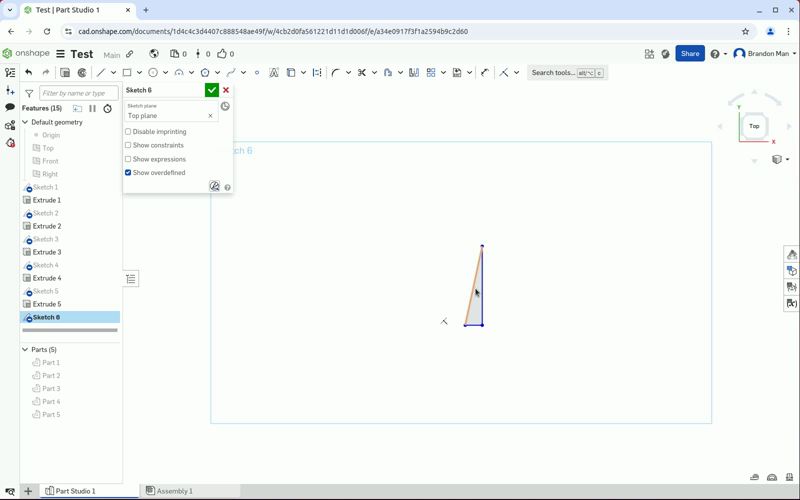
scroll(6)
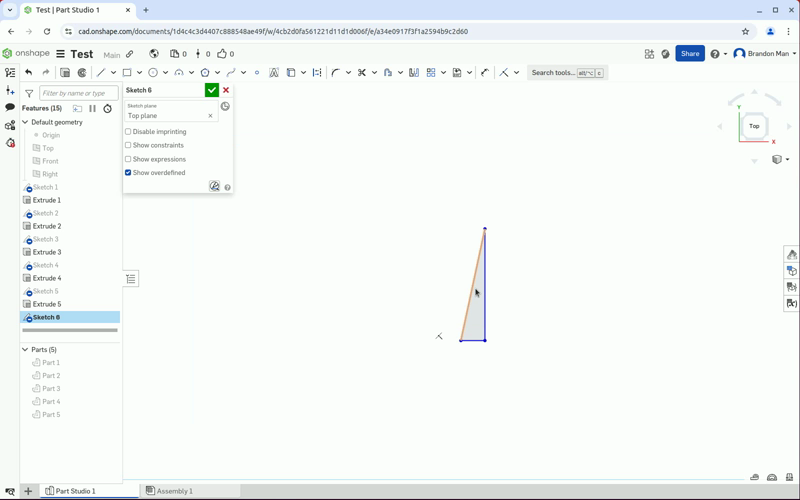
scroll(6)
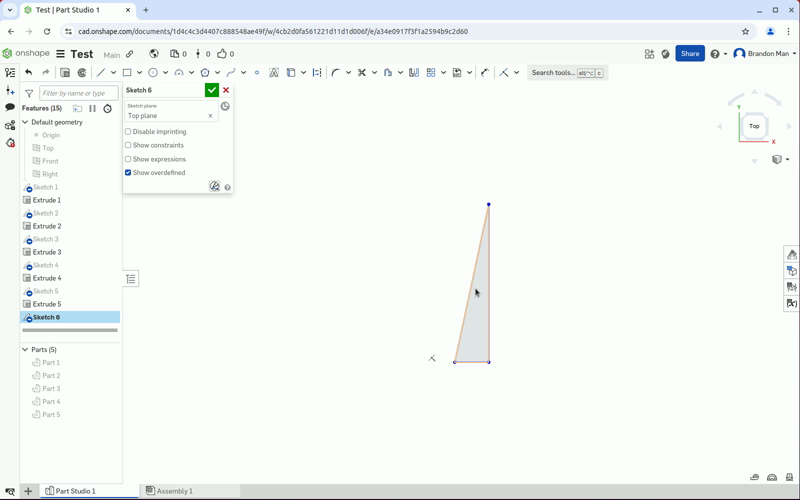
scroll(6)
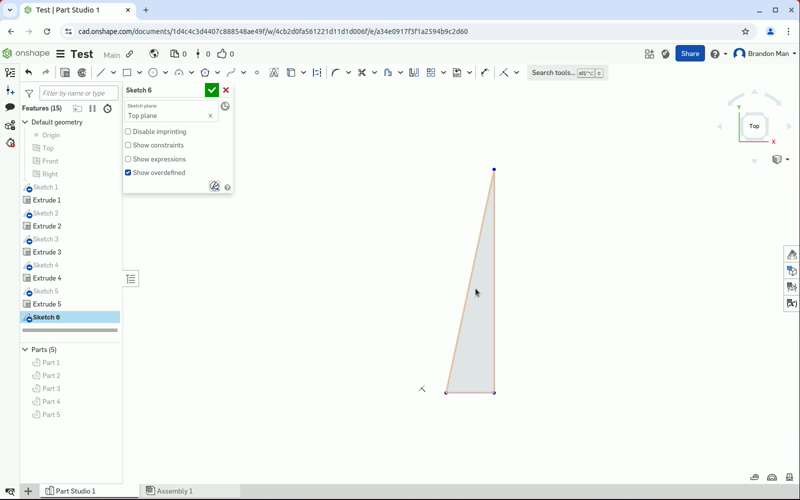
scroll(6)
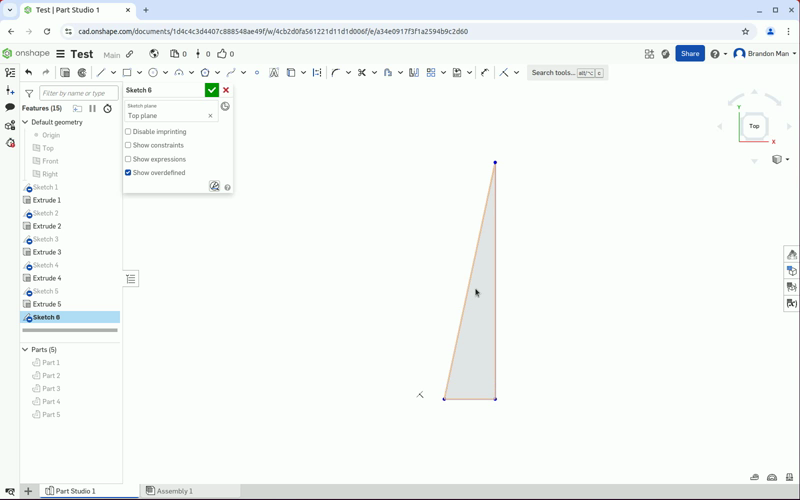
scroll(6)
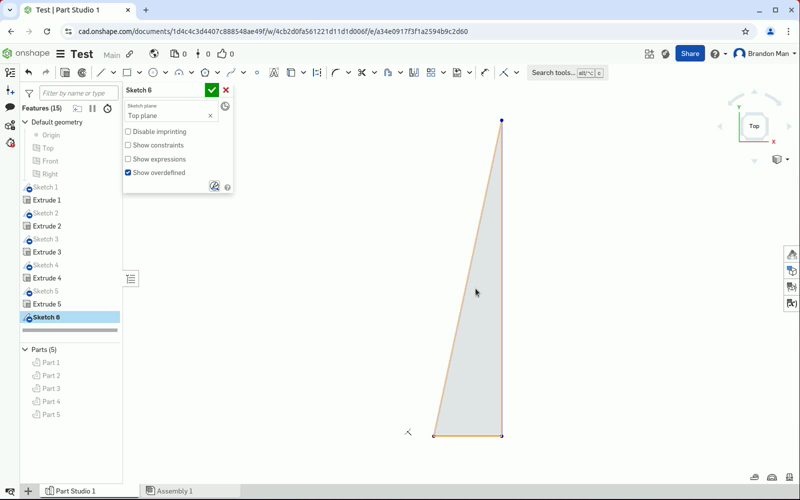
scroll(6)
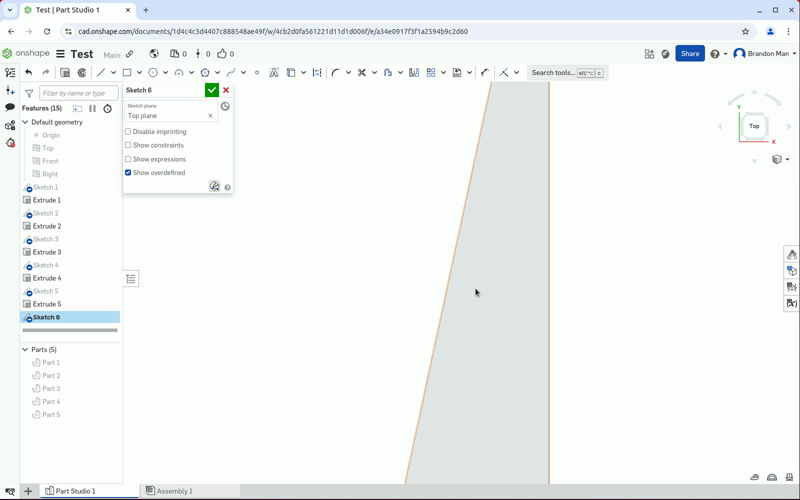
click(475, 288)
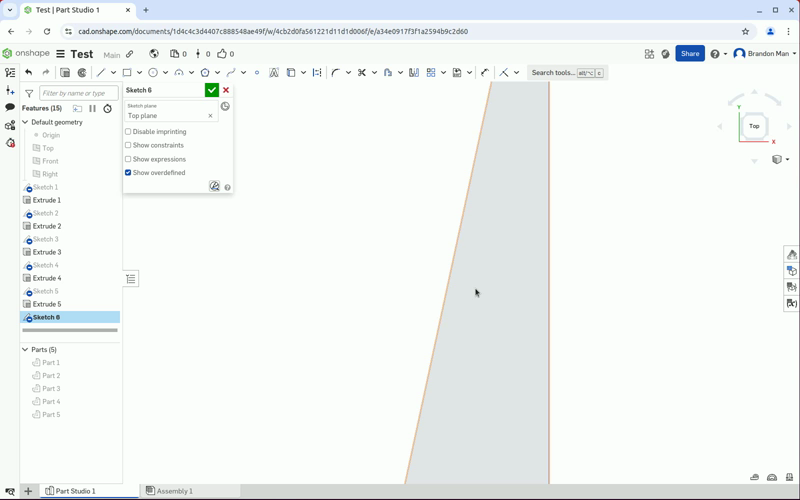
scroll(-6)
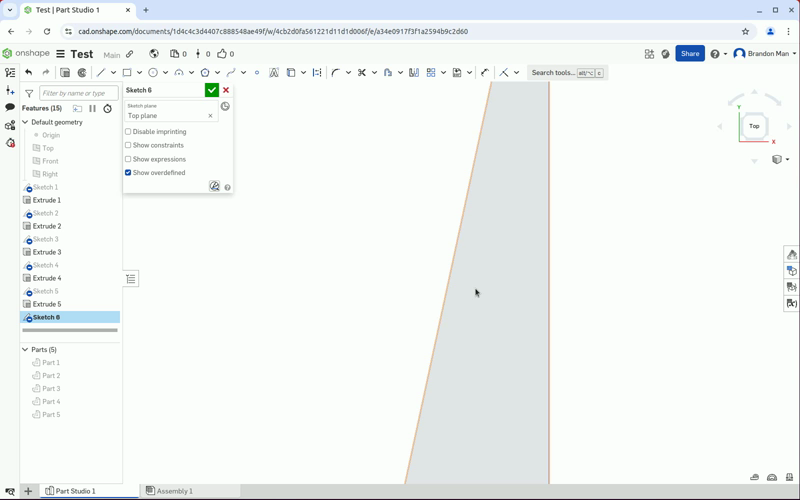
scroll(-6)
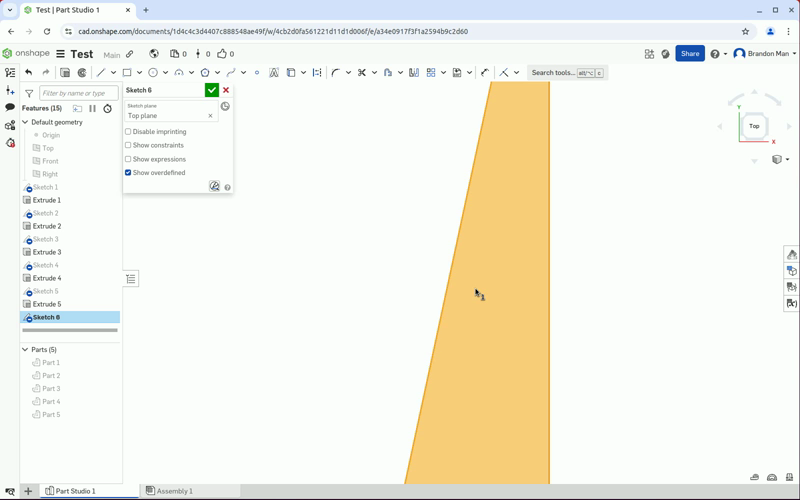
scroll(-6)
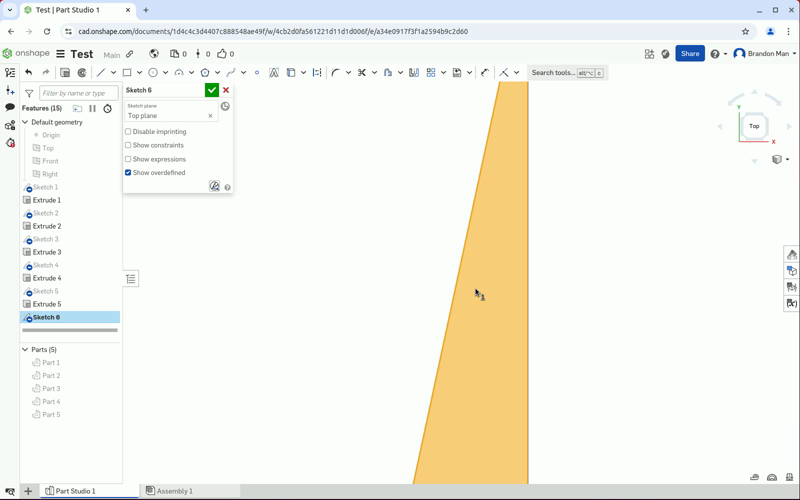
scroll(-6)
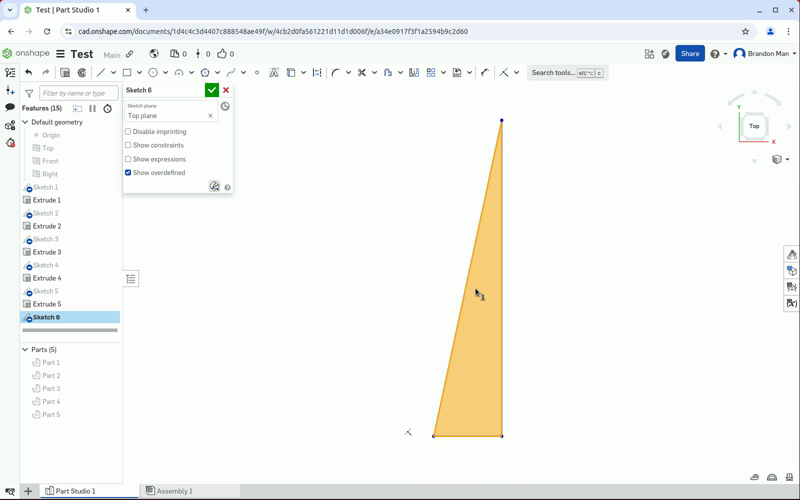
scroll(-6)
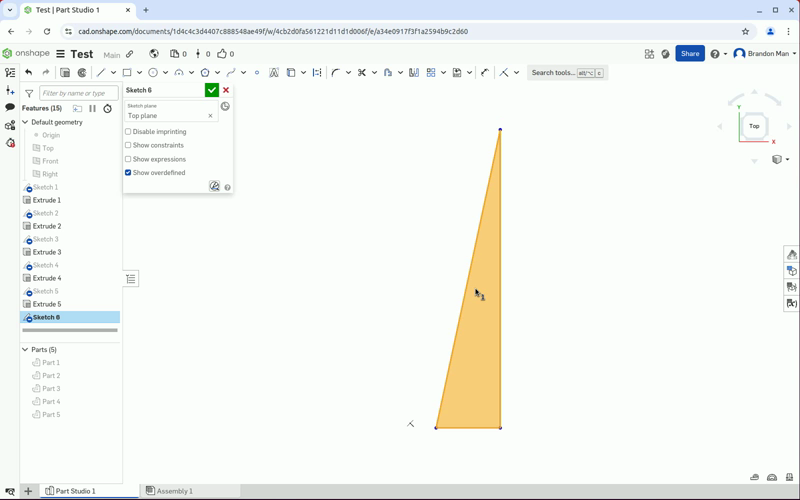
scroll(-6)
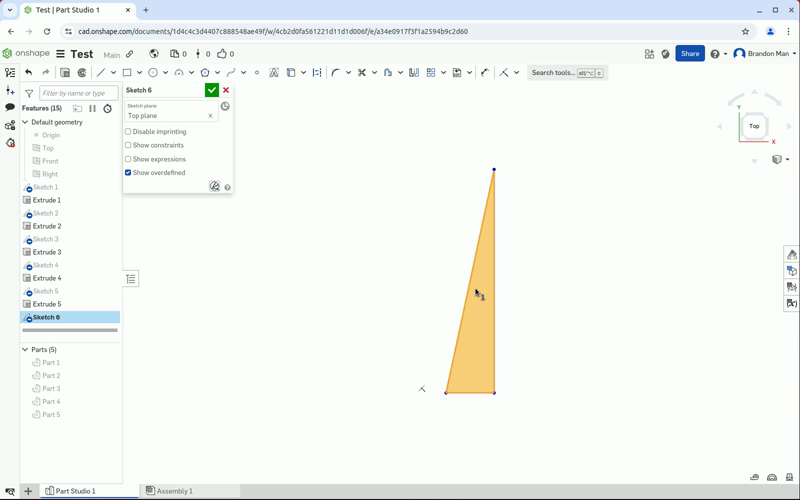
scroll(-6)
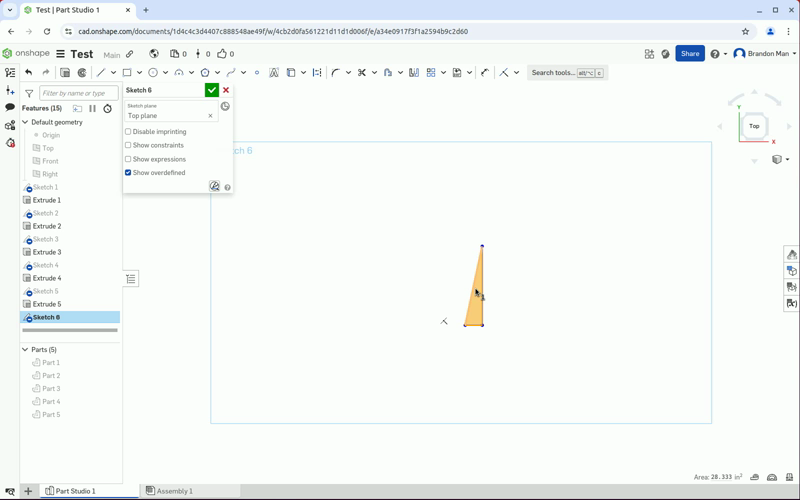
mouse_move(73, 352)
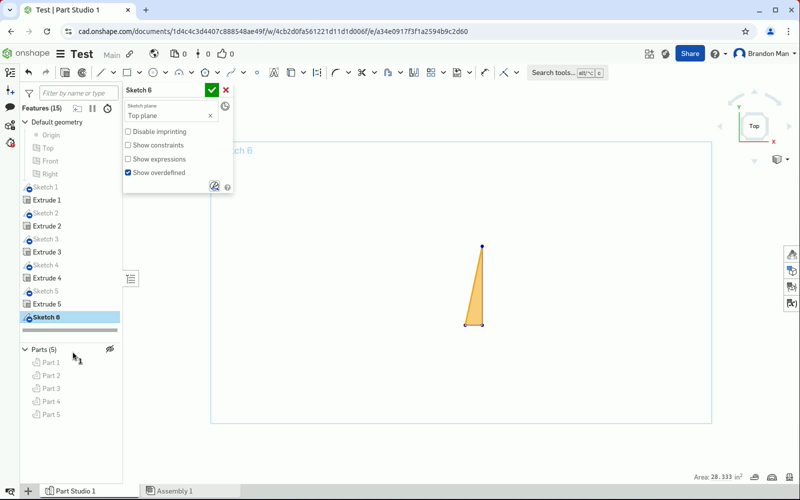
key(shift+y)
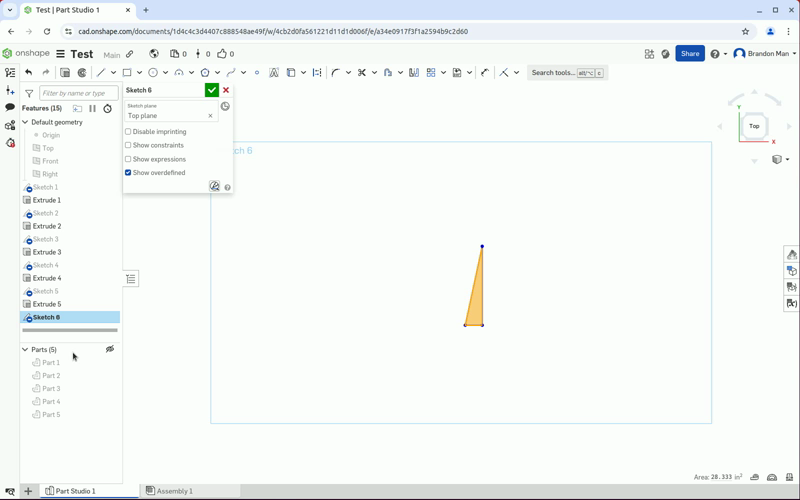
key(shift+e)
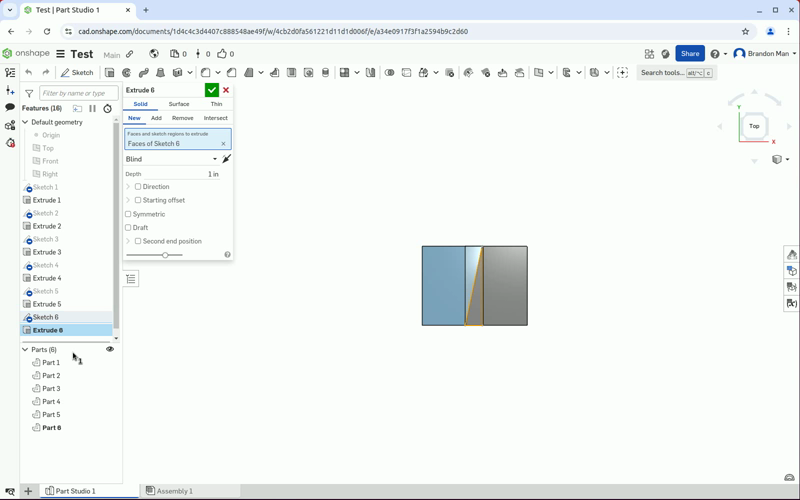
mouse_move(143, 106)
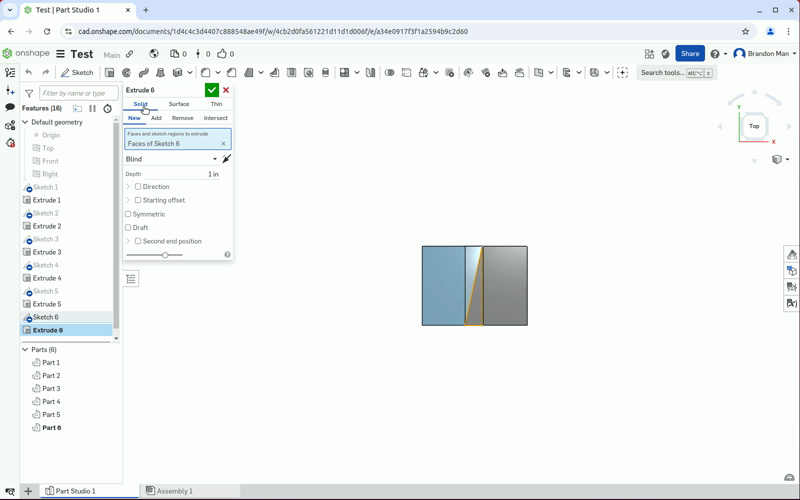
click(143, 106)
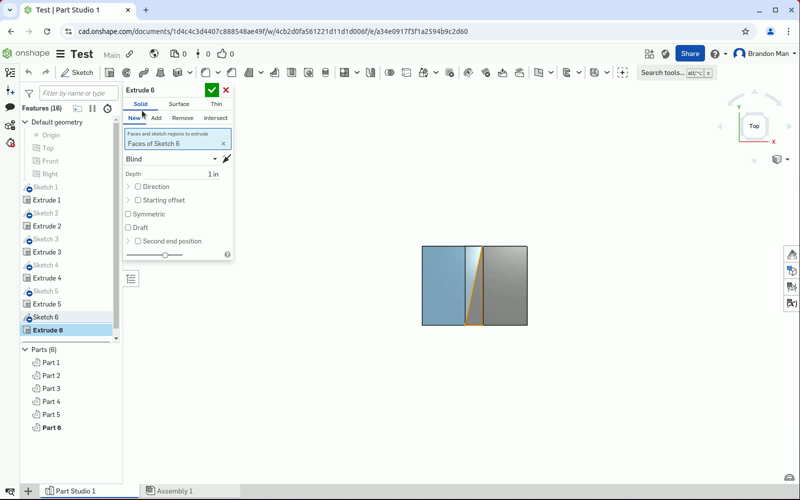
mouse_move(137, 120)
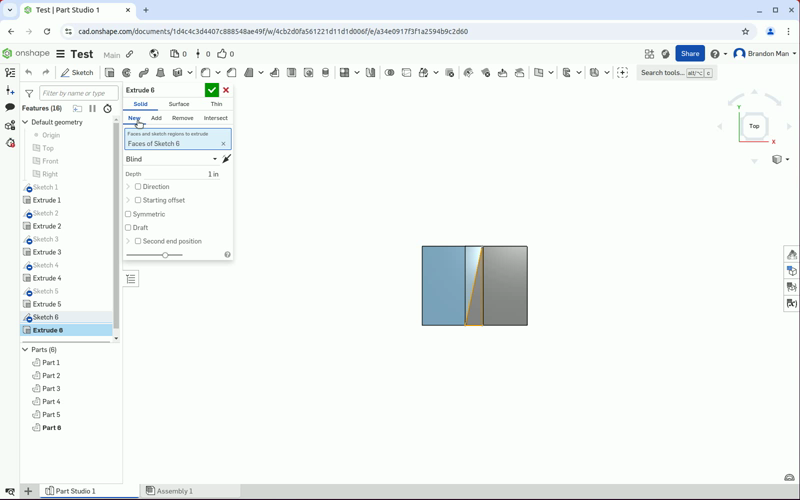
click(137, 120)
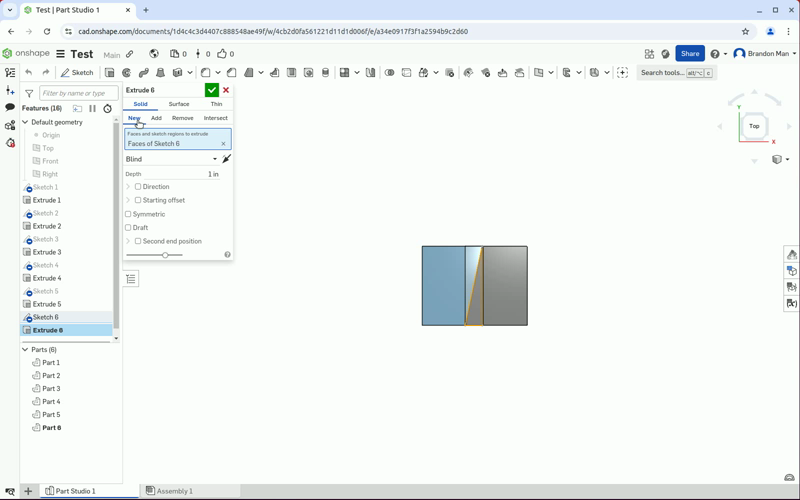
key(tab, 4)
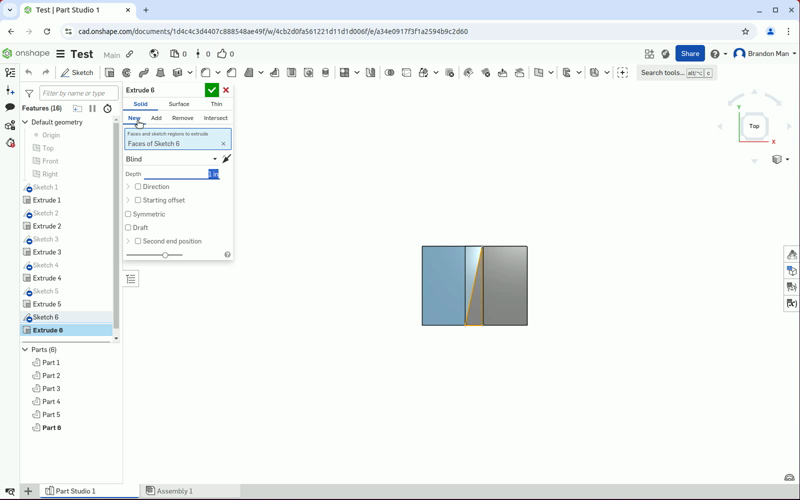
text(18.294)
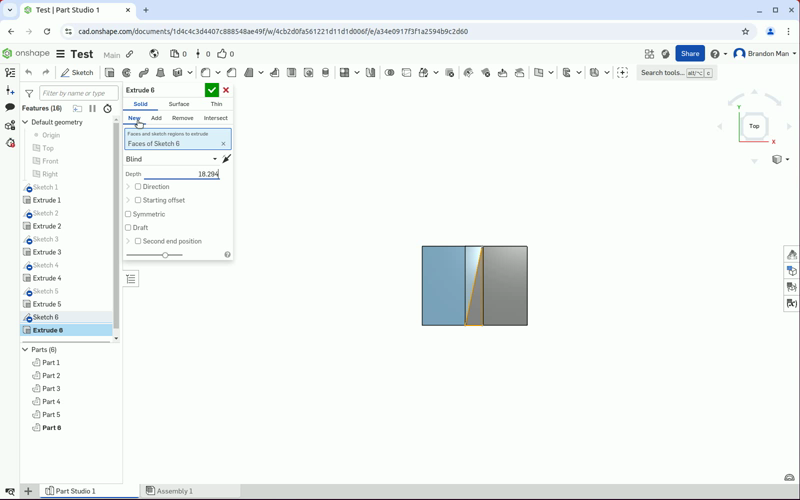
key(enter)
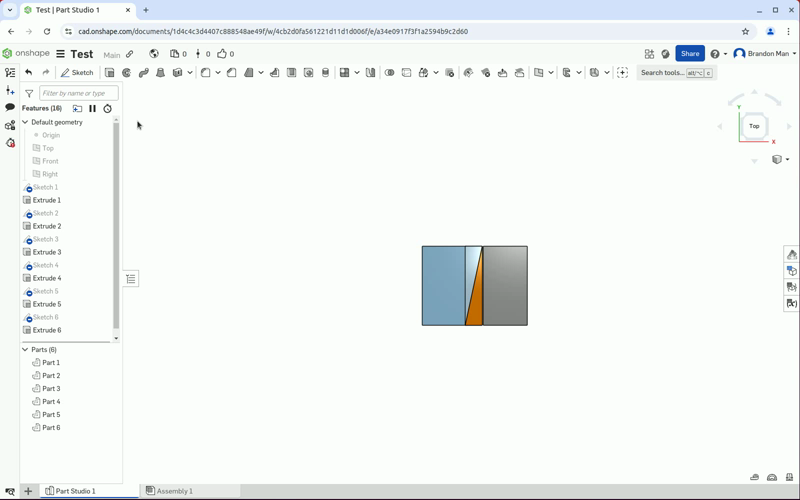
key(shift+h)
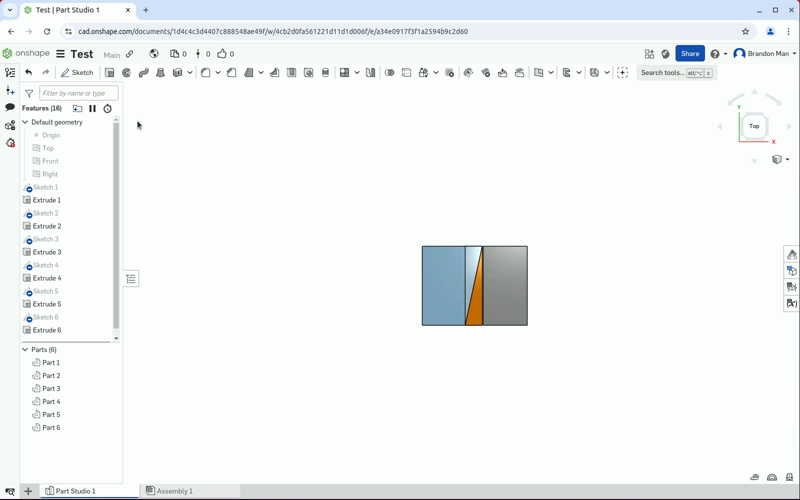
key(shift+h)
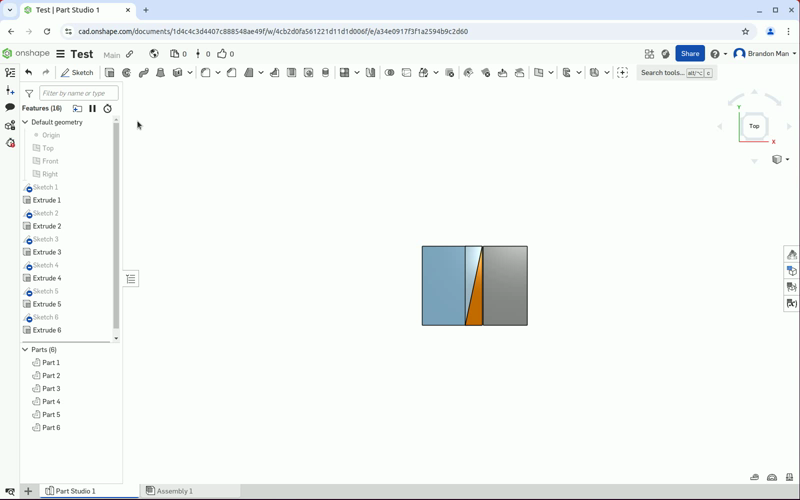
mouse_move(69, 189)
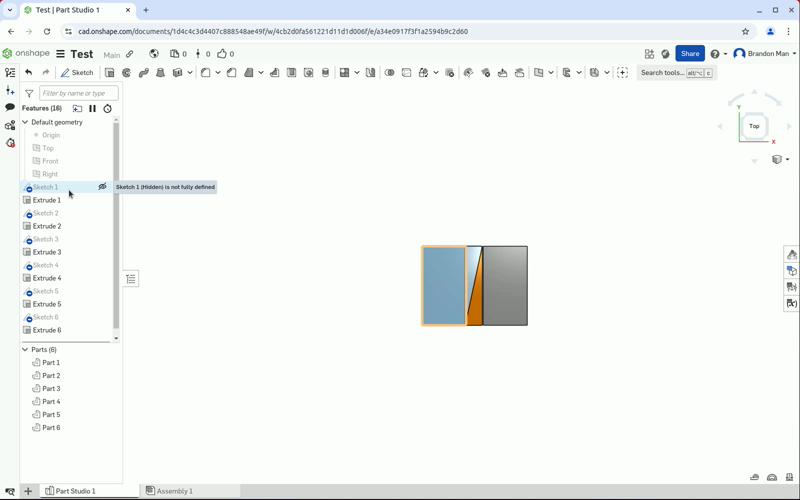
click(69, 189)
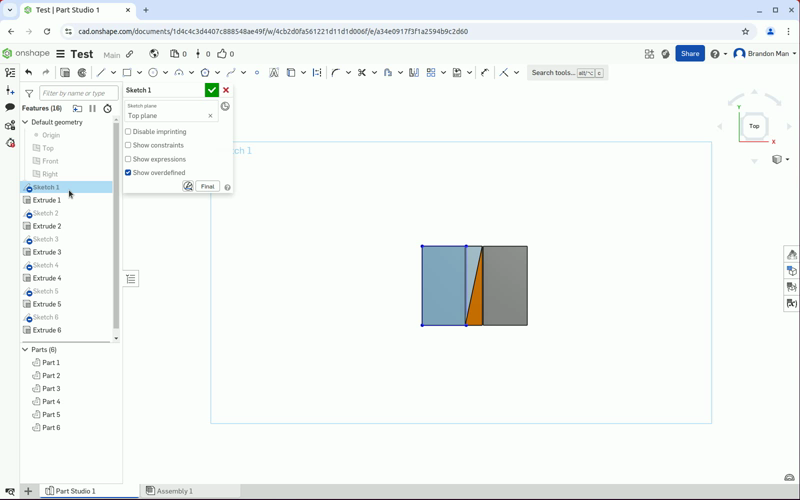
mouse_move(229, 92)
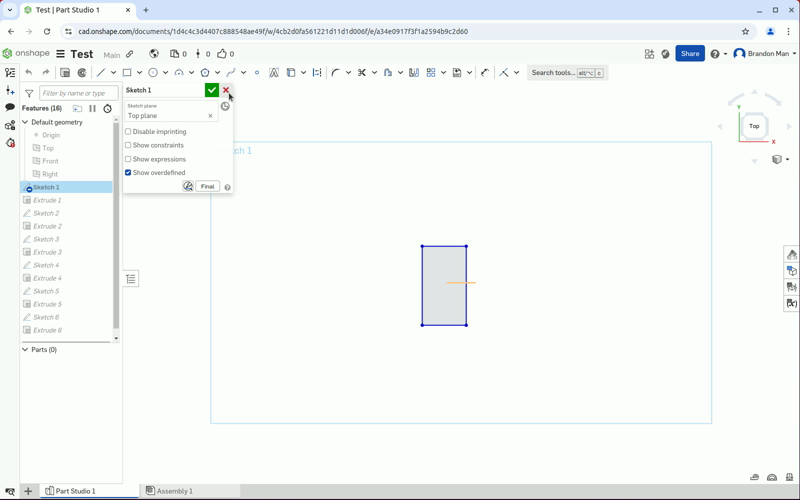
click(229, 92)
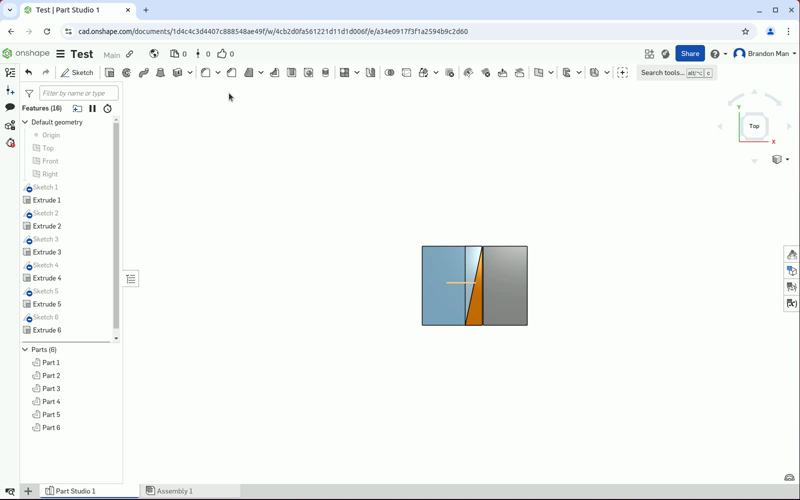
mouse_move(541, 75)
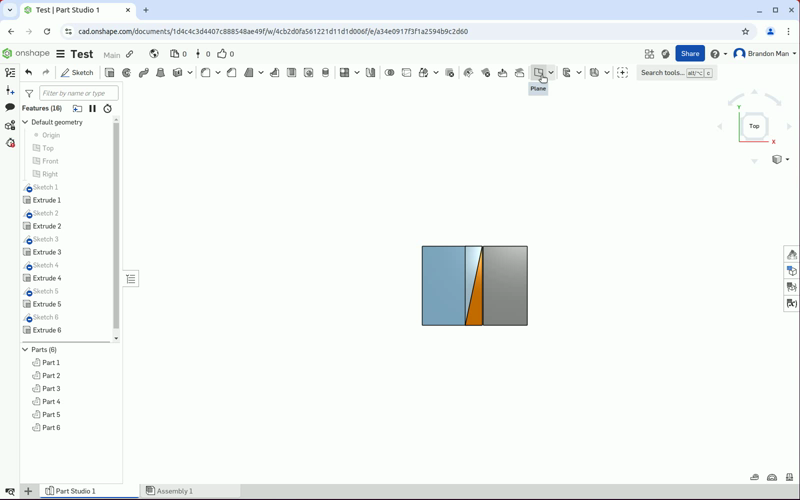
click(541, 75)
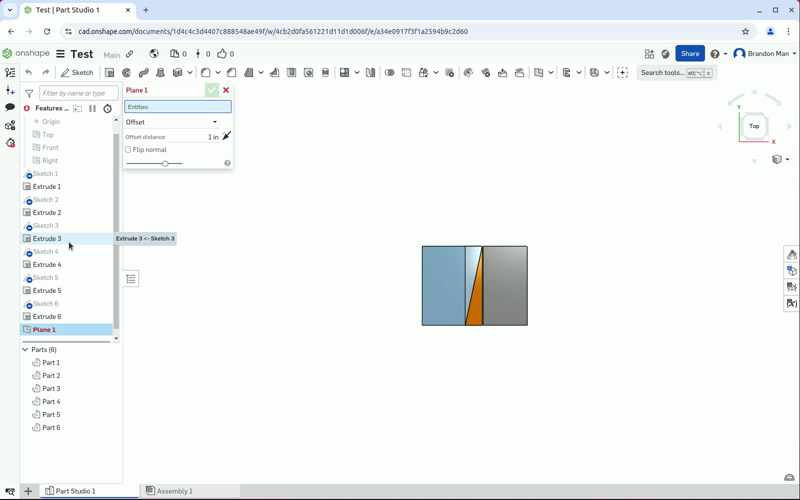
scroll(3)
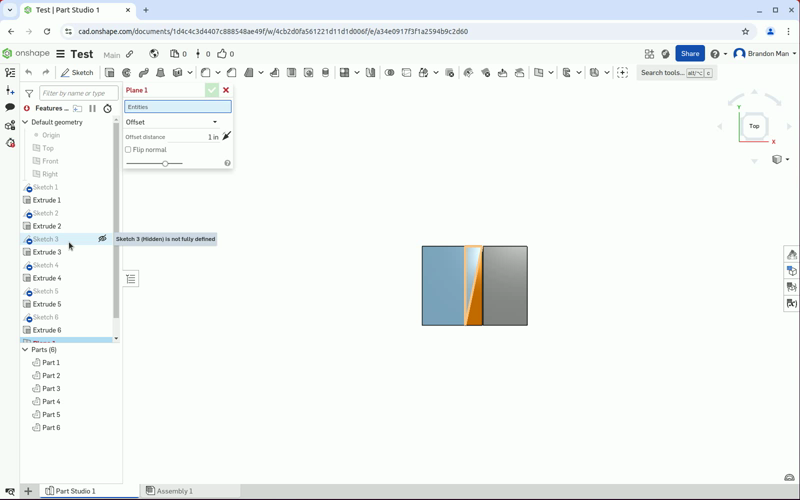
mouse_move(69, 150)
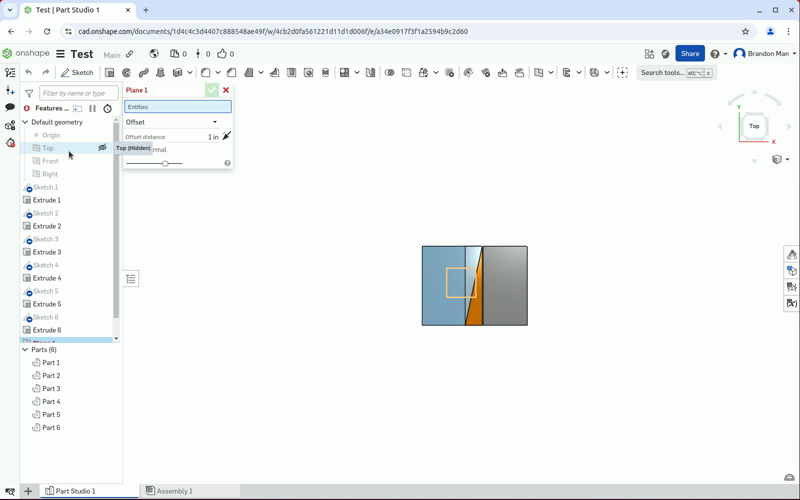
click(69, 150)
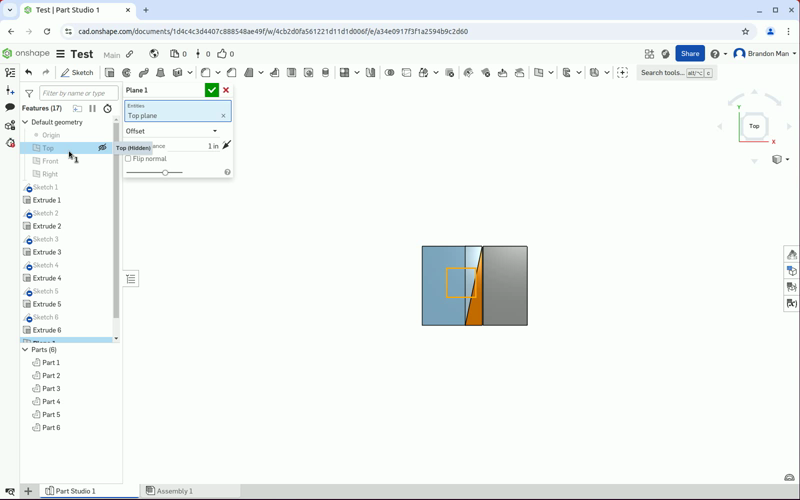
key(tab, 2)
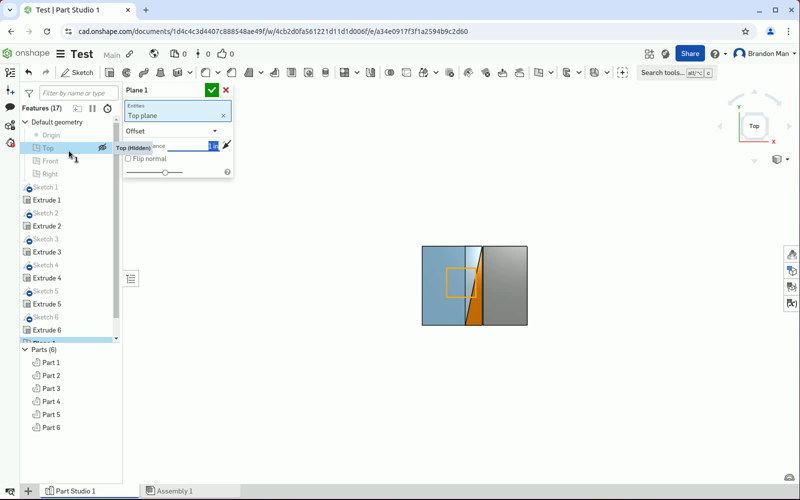
text(4.344)
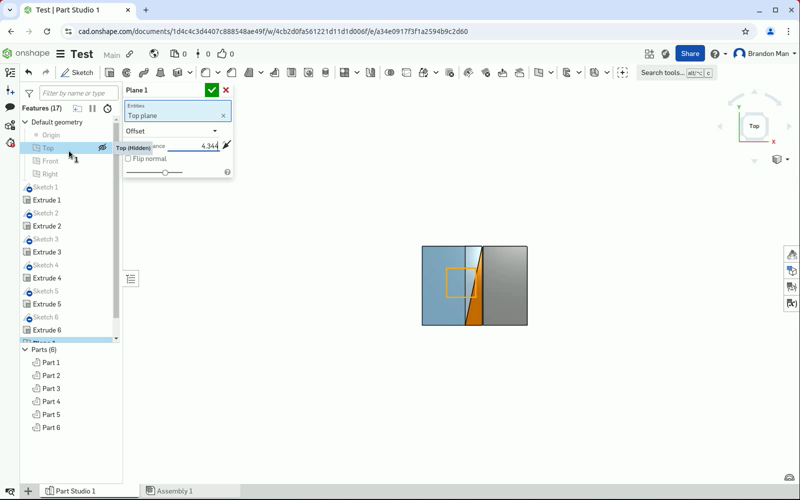
key(enter, 2)
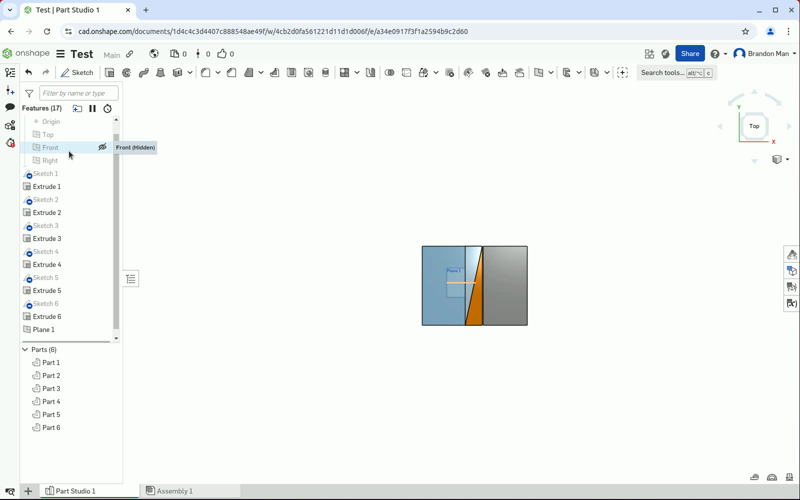
key(shift+s)
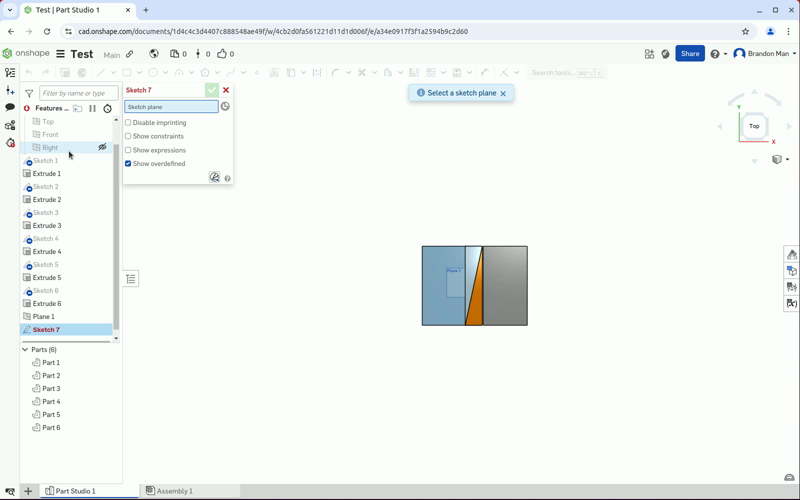
mouse_move(69, 319)
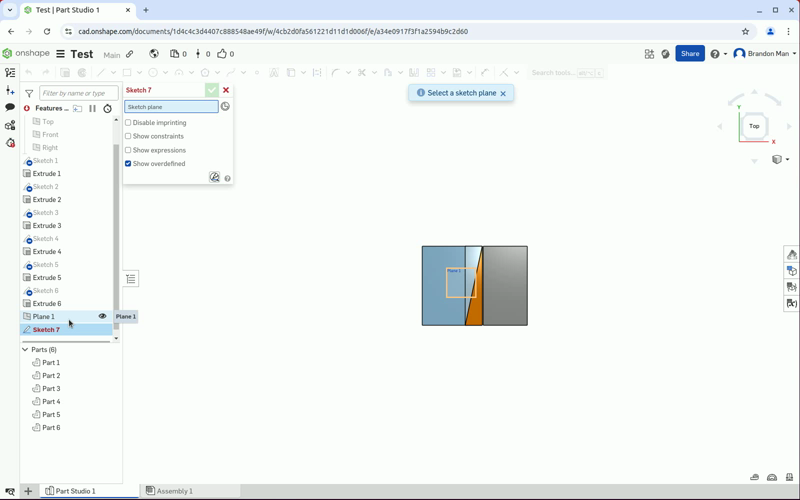
click(69, 319)
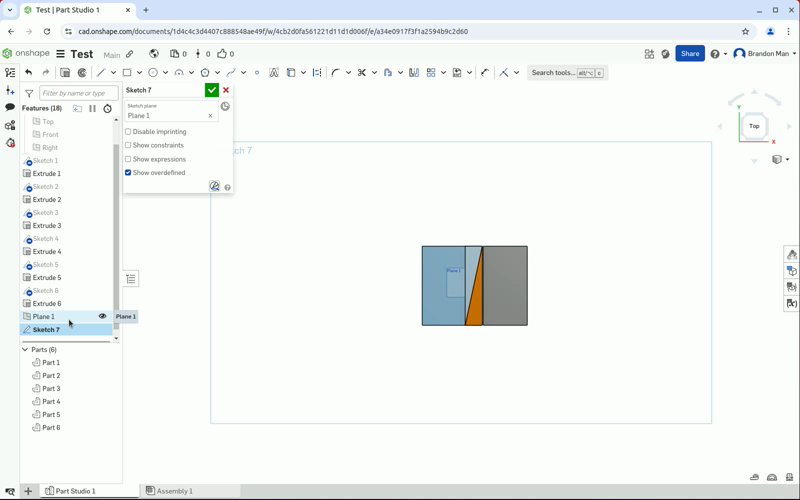
mouse_move(73, 352)
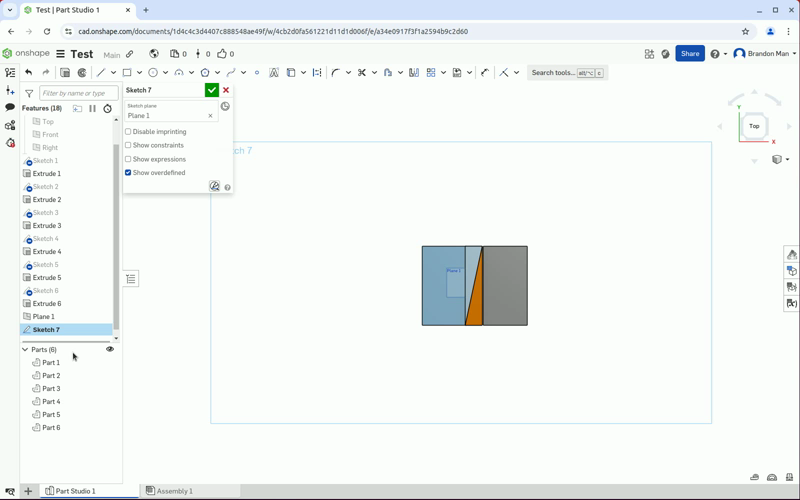
key(y)
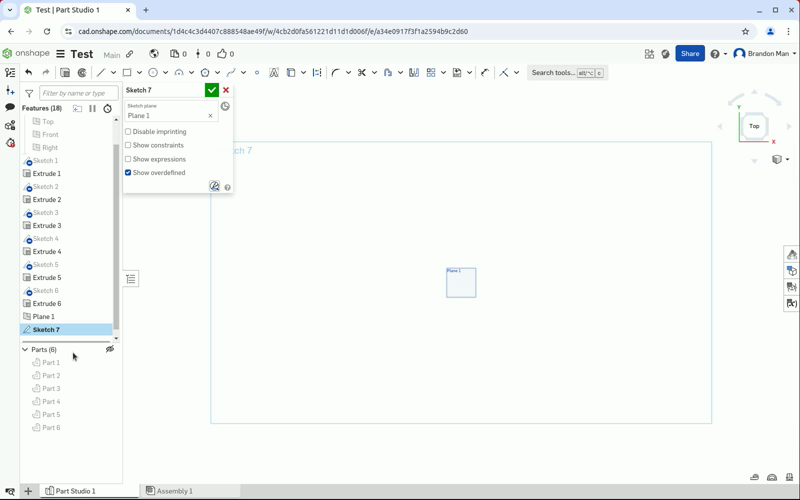
key(c)
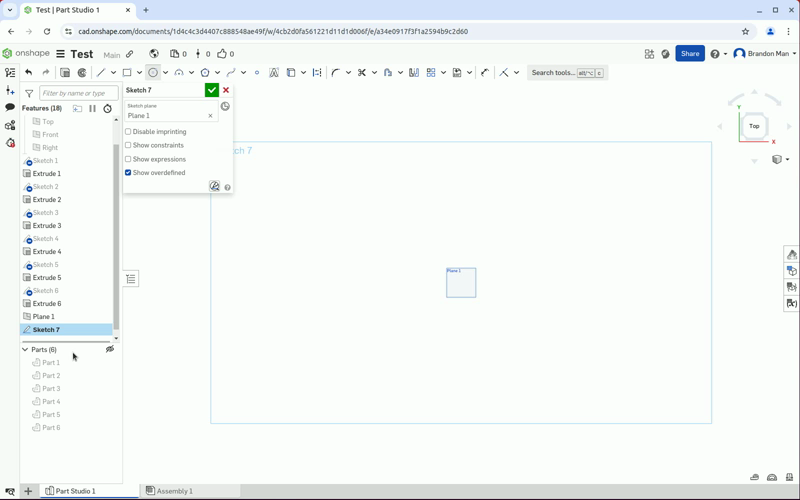
key_down(shift)
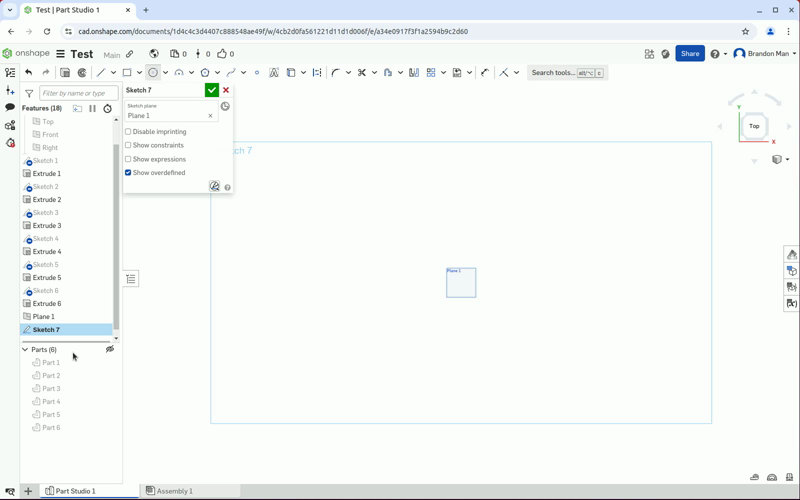
mouse_move(443, 286)
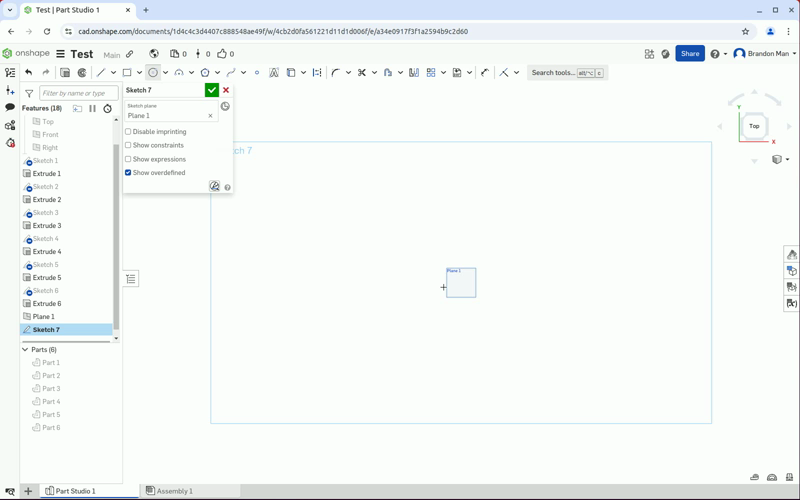
click(443, 286)
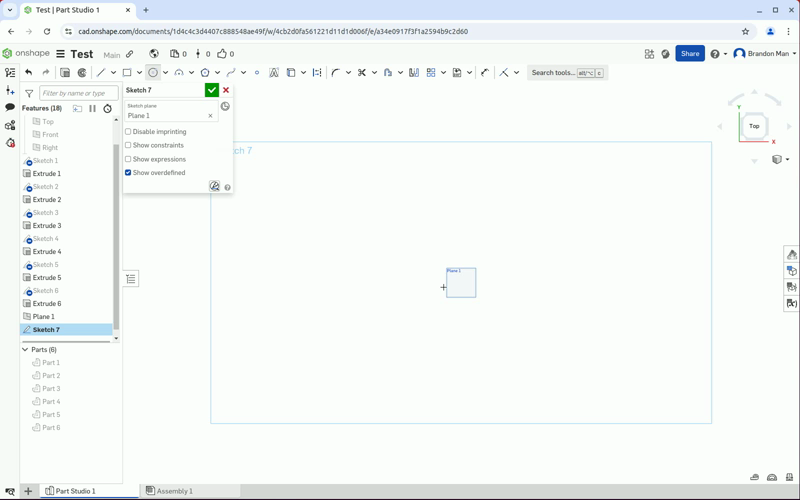
key_up(shift)
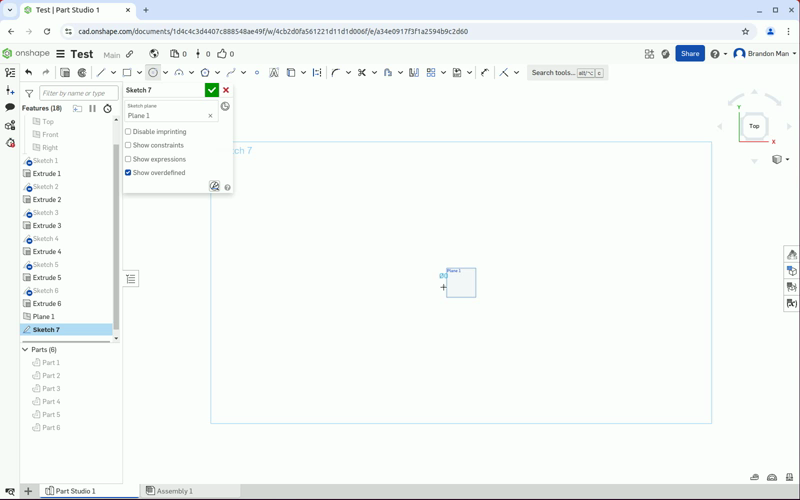
mouse_move(452, 286)
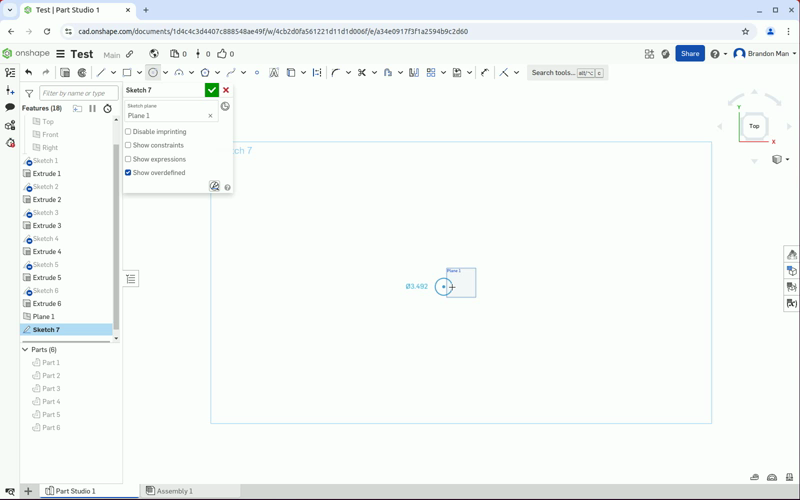
click(452, 286)
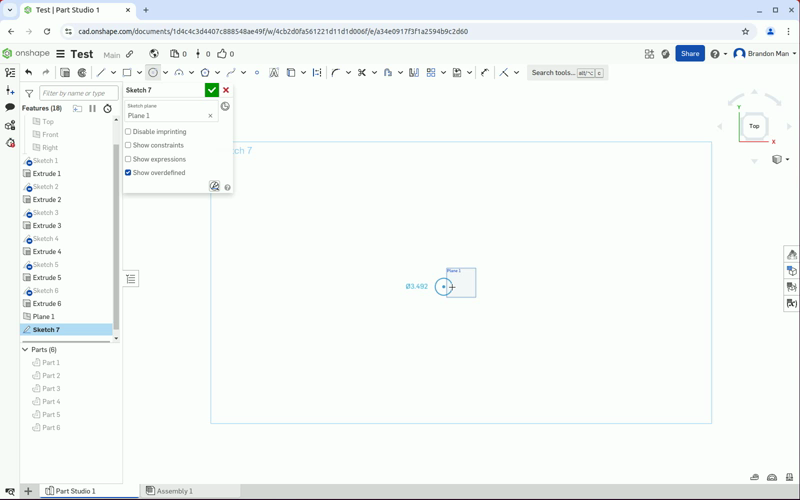
key(esc)
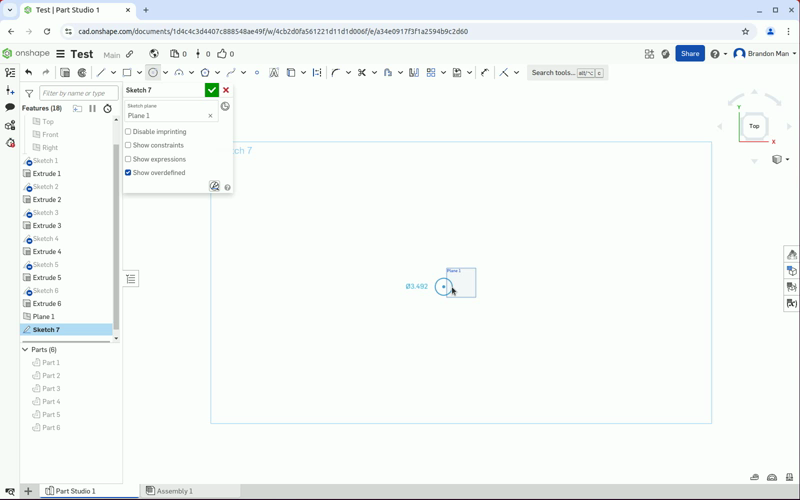
mouse_move(451, 283)
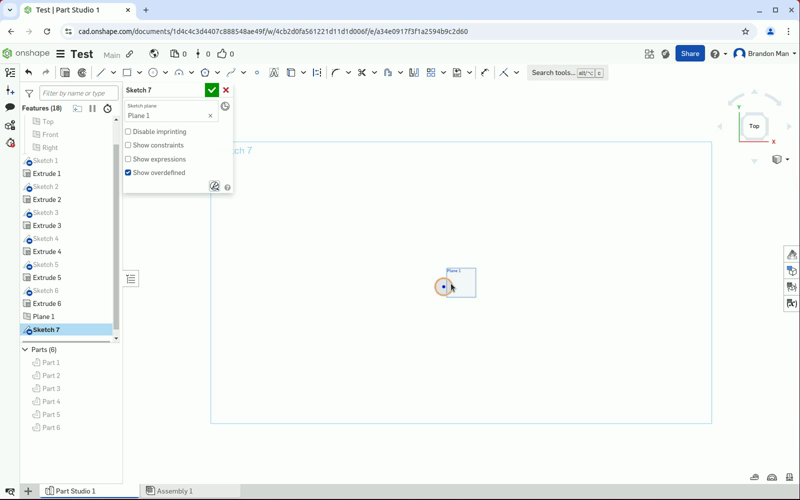
scroll(6)
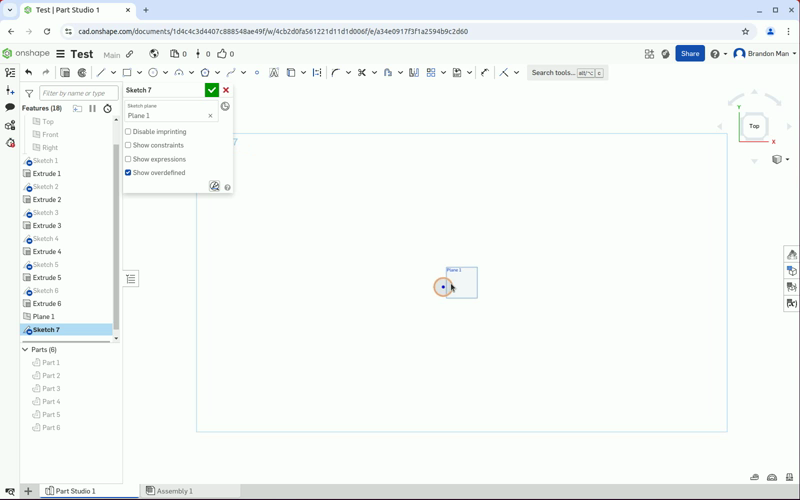
scroll(6)
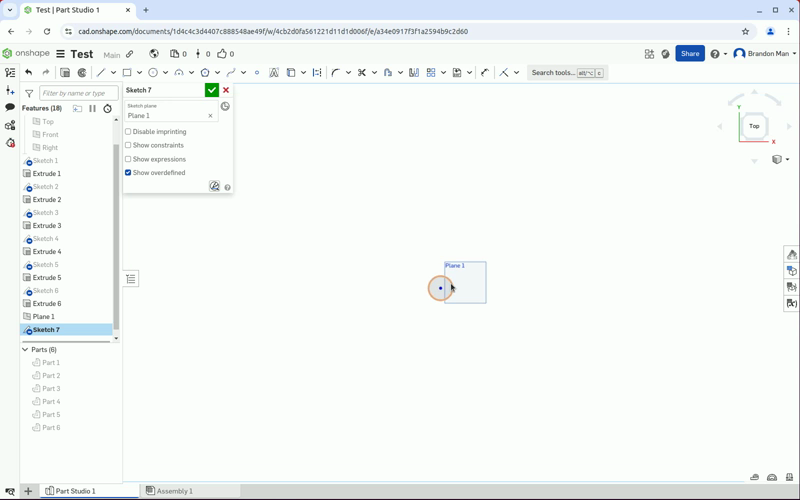
scroll(6)
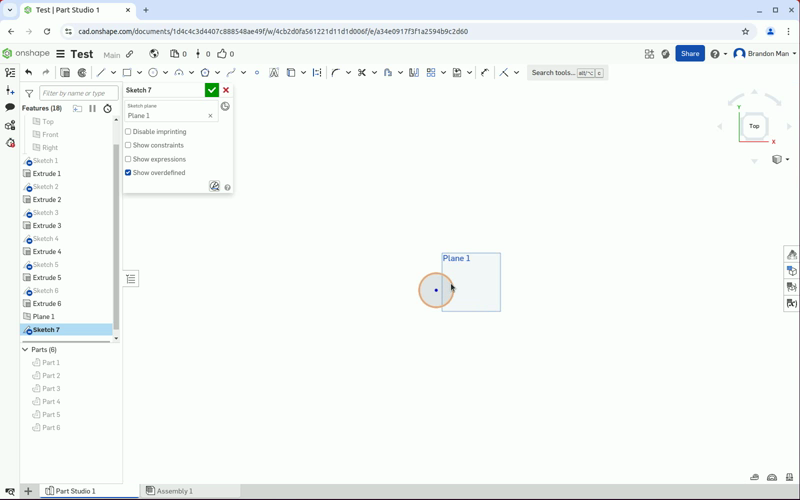
scroll(6)
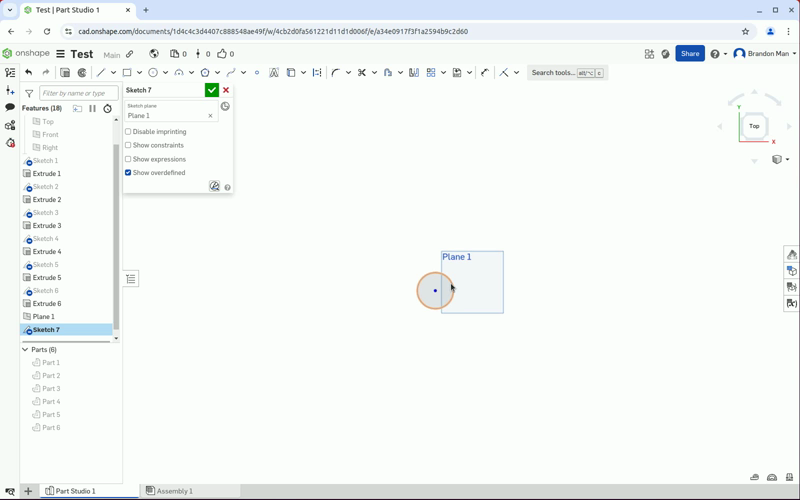
scroll(6)
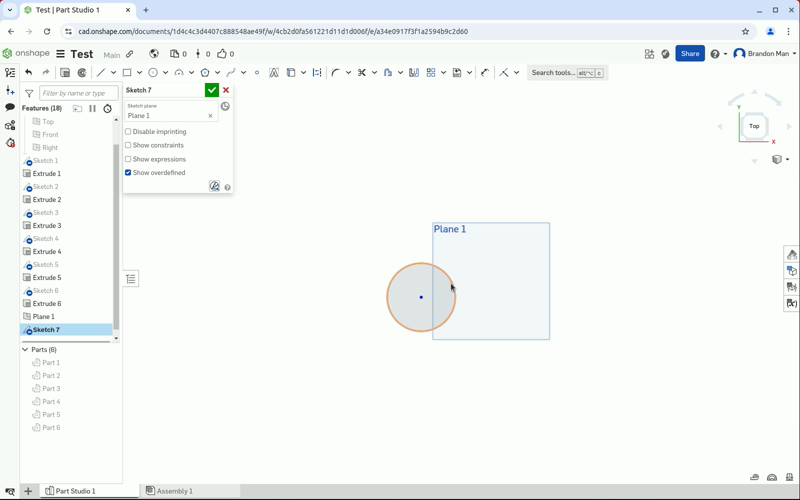
scroll(6)
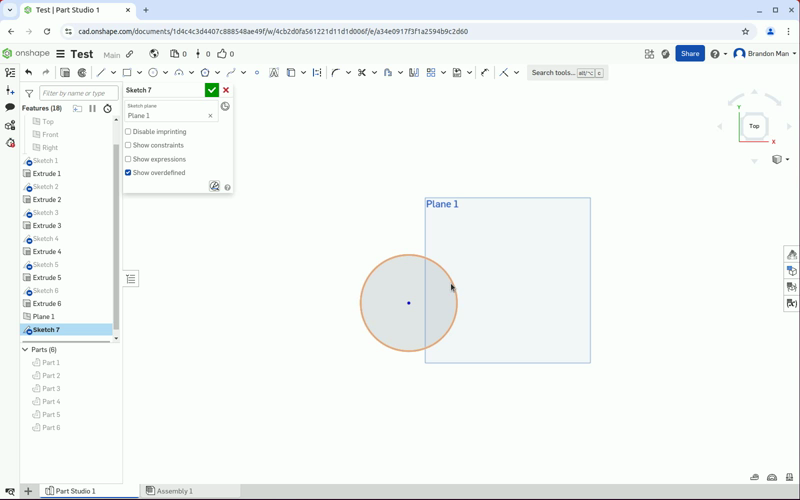
scroll(6)
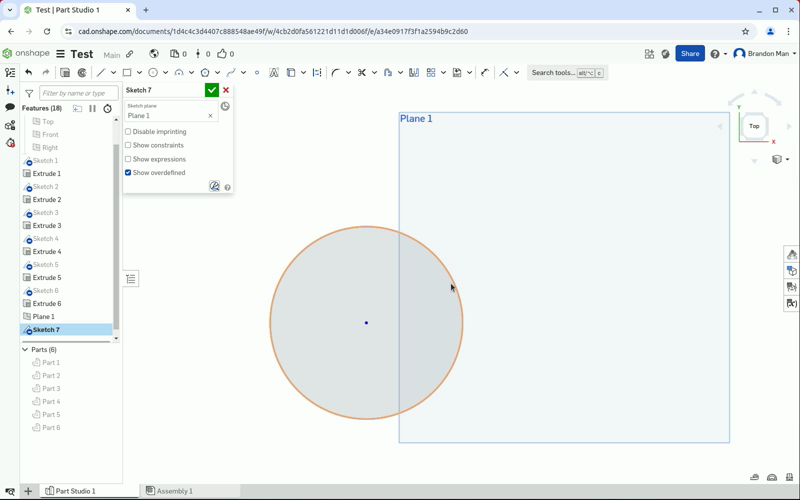
click(451, 283)
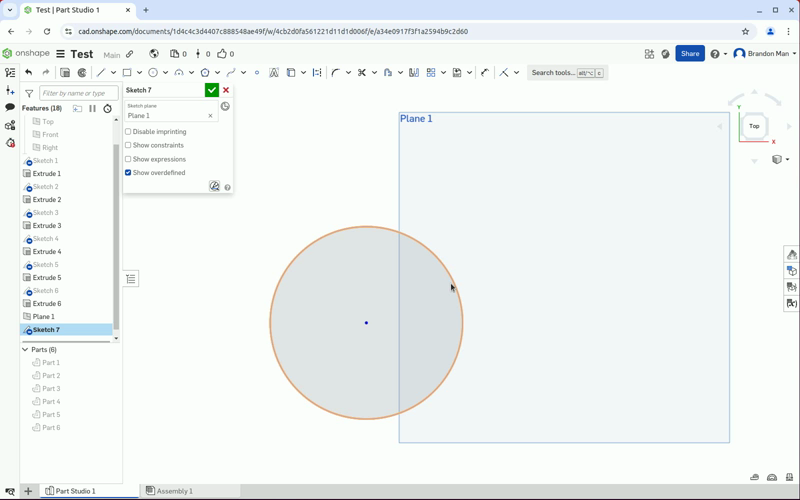
scroll(-6)
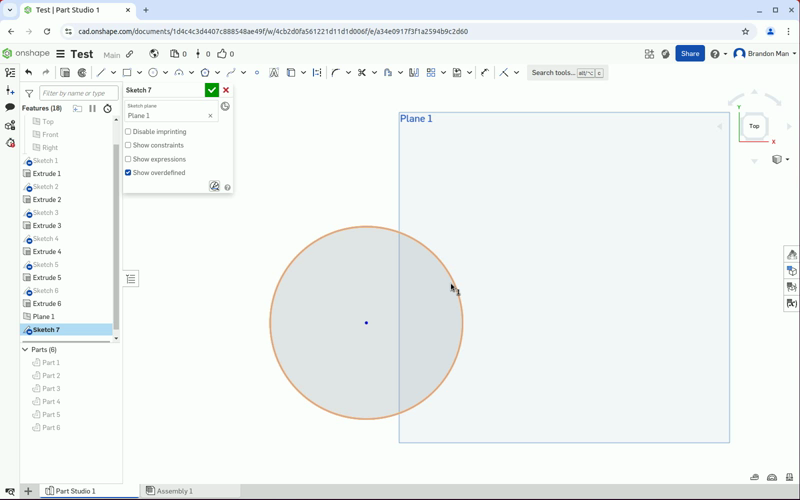
scroll(-6)
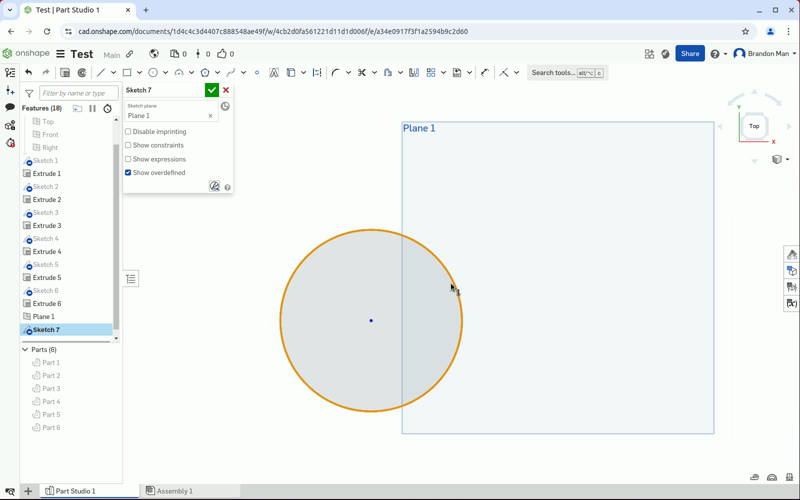
scroll(-6)
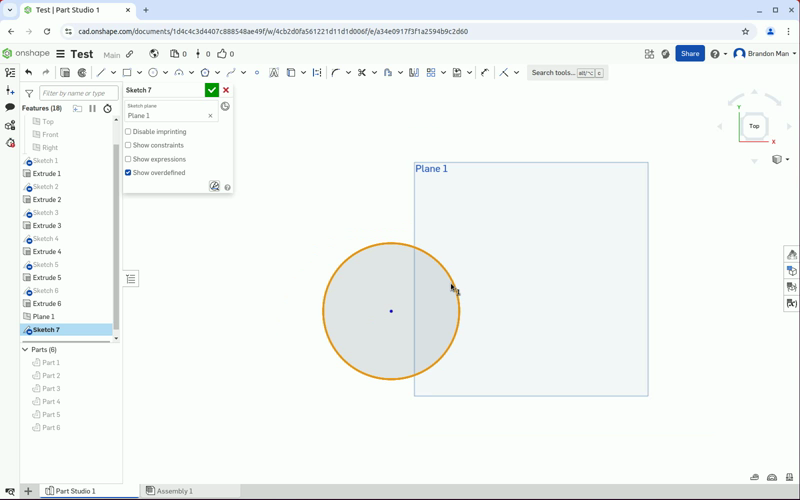
scroll(-6)
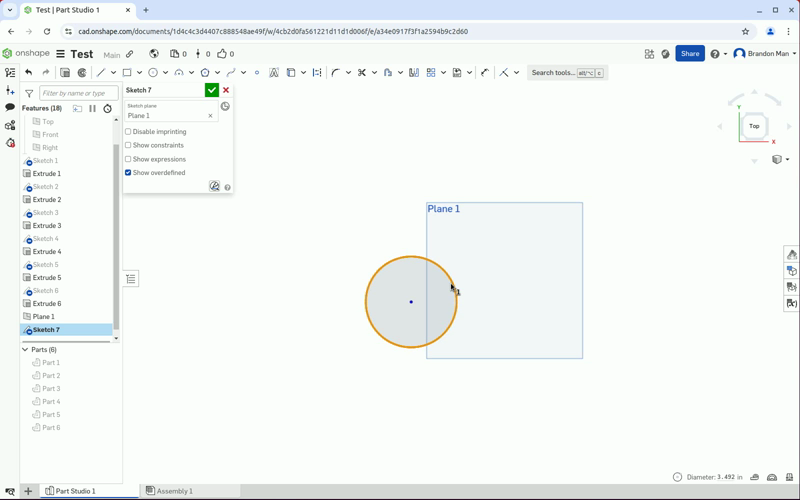
scroll(-6)
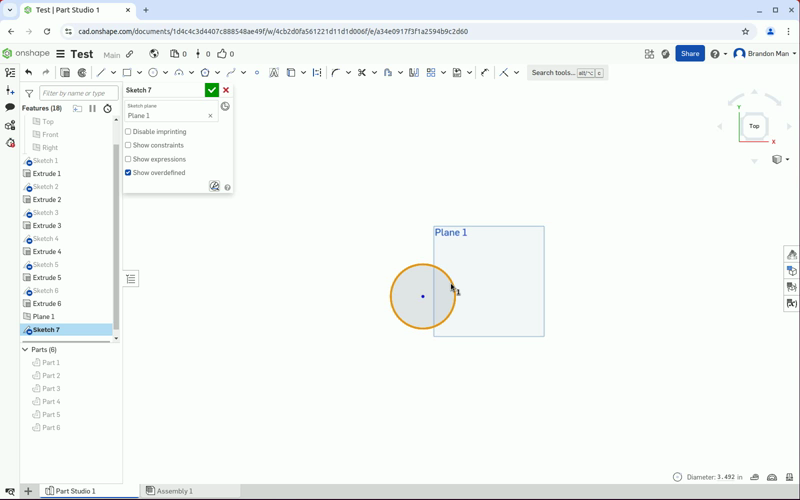
scroll(-6)
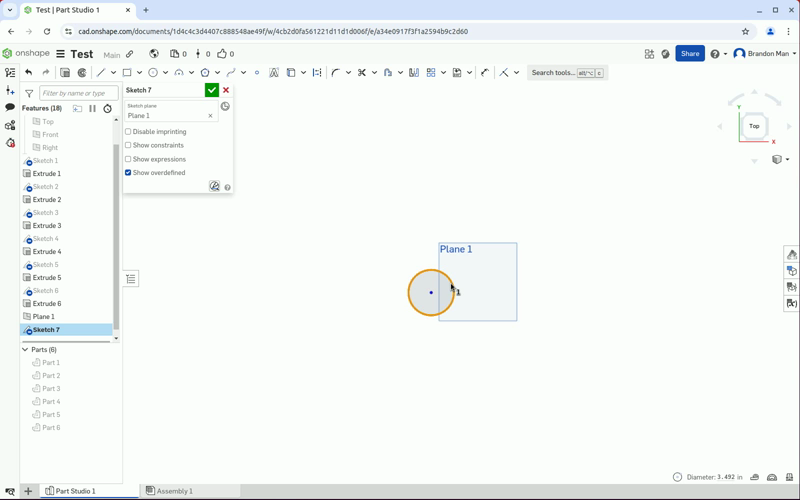
scroll(-6)
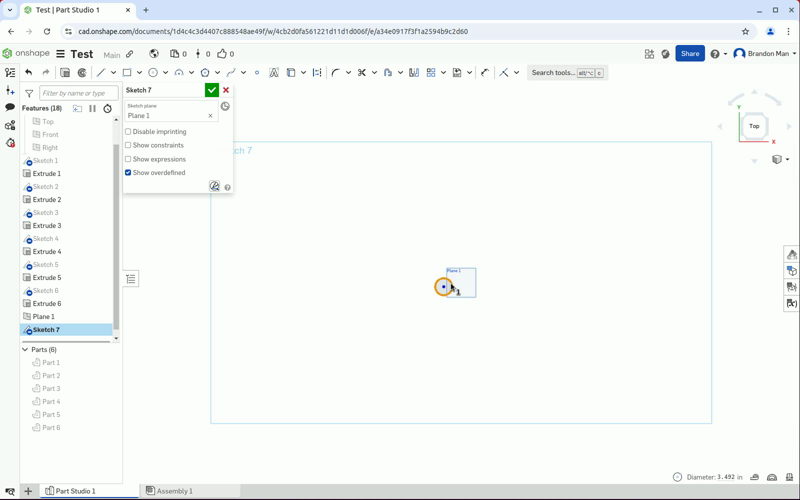
mouse_move(73, 352)
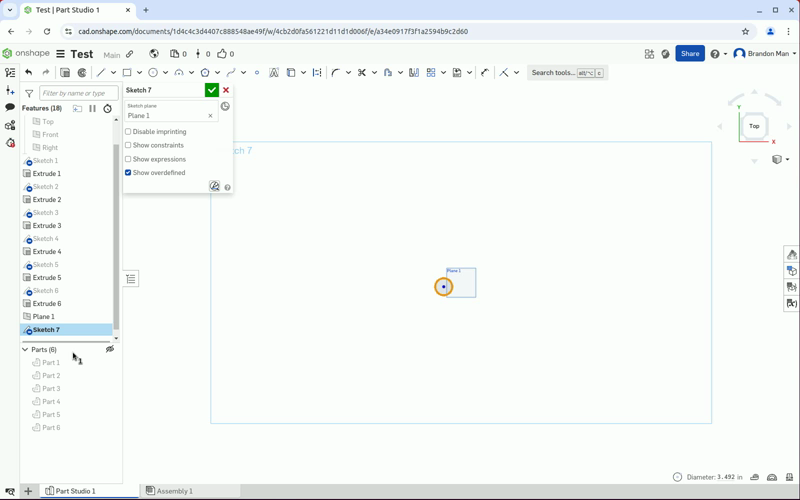
key(shift+y)
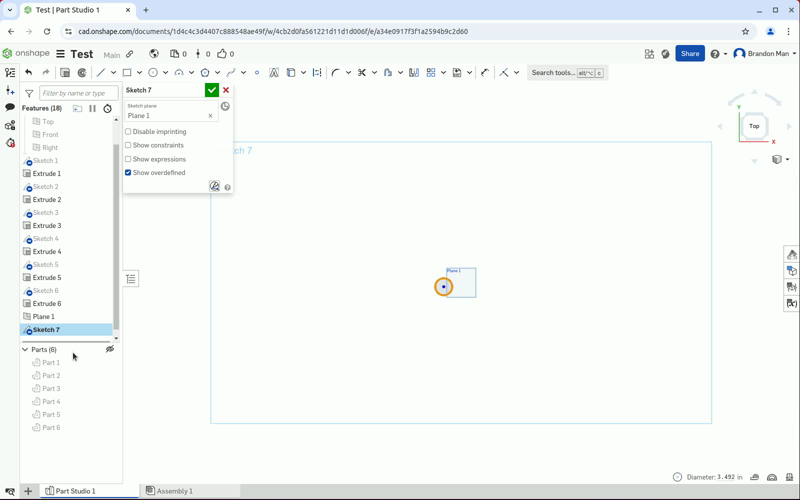
key(shift+e)
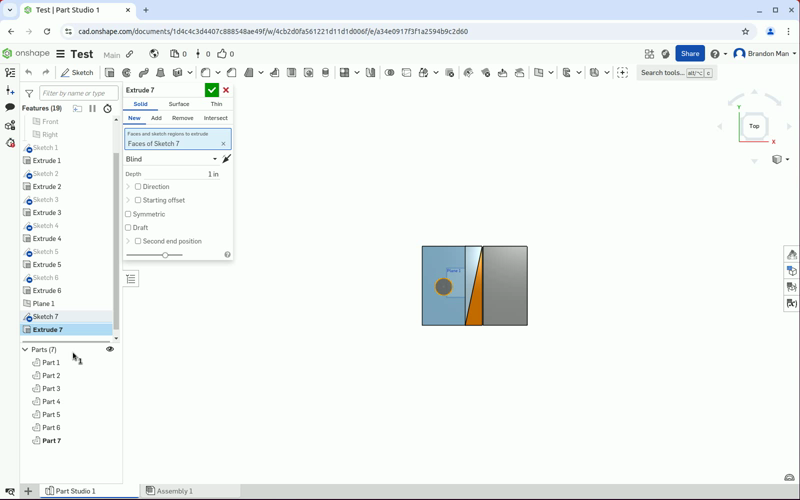
mouse_move(143, 106)
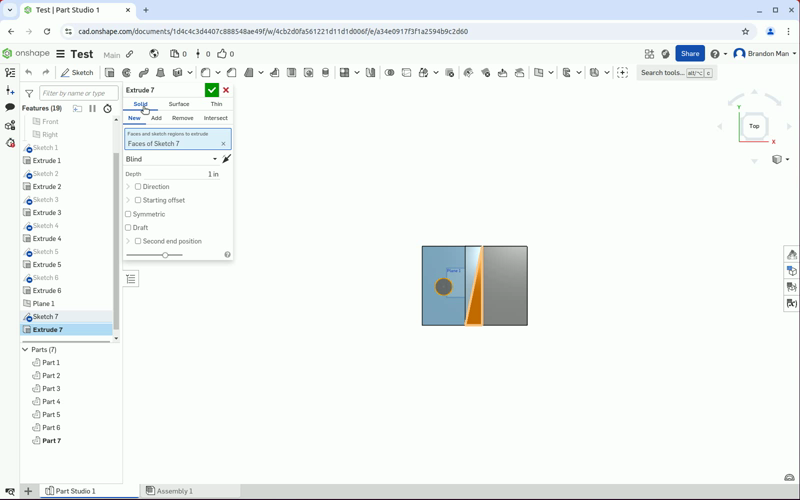
click(143, 106)
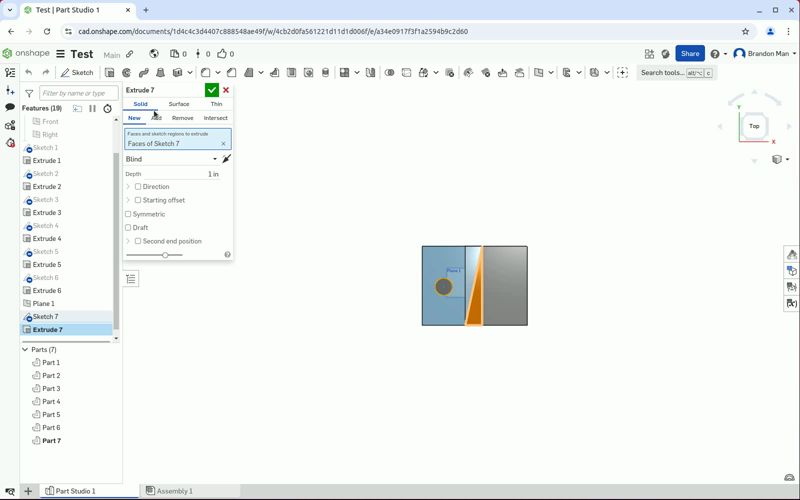
mouse_move(186, 120)
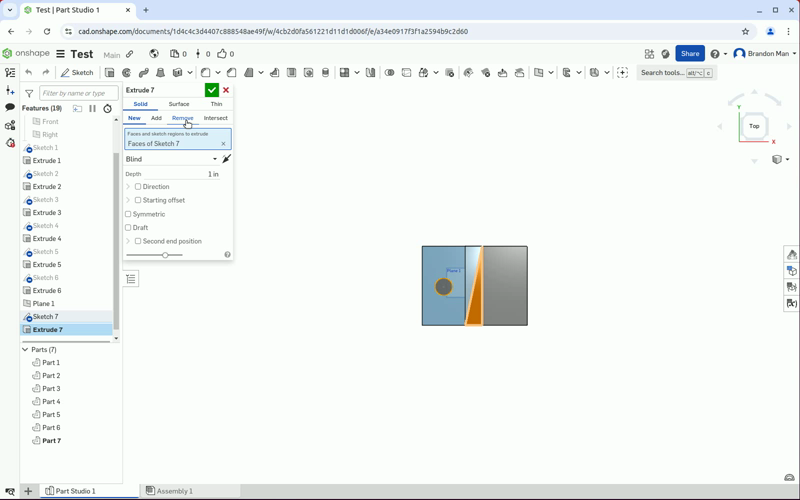
click(186, 120)
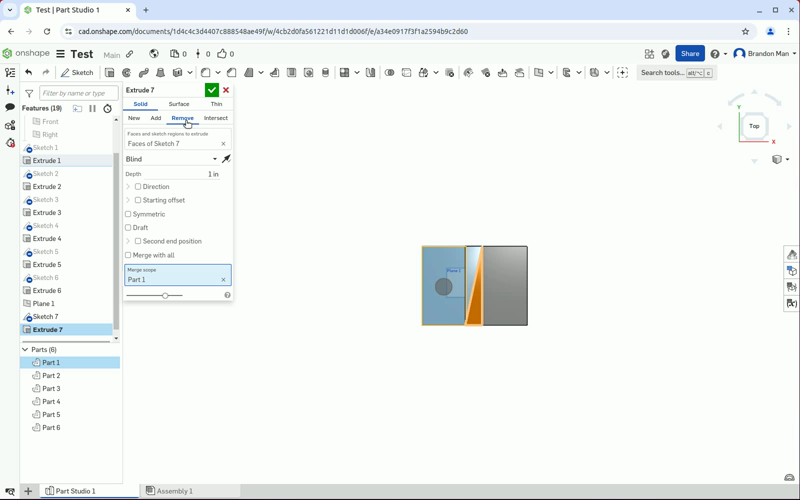
key(tab, 4)
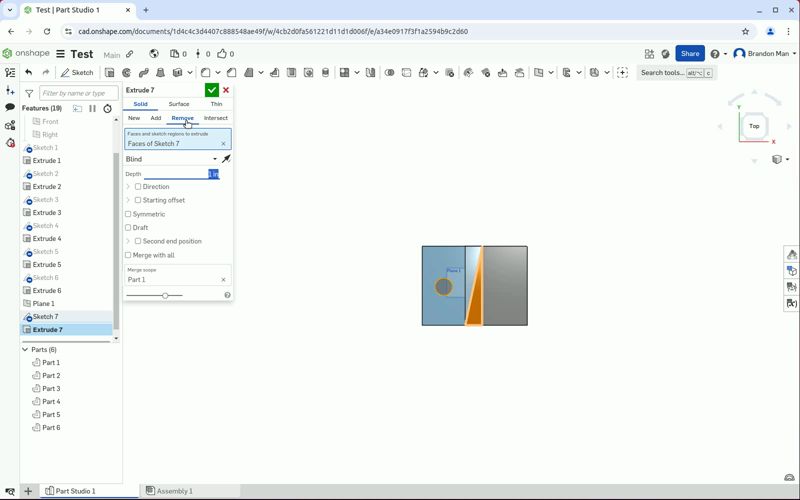
text(23.108)
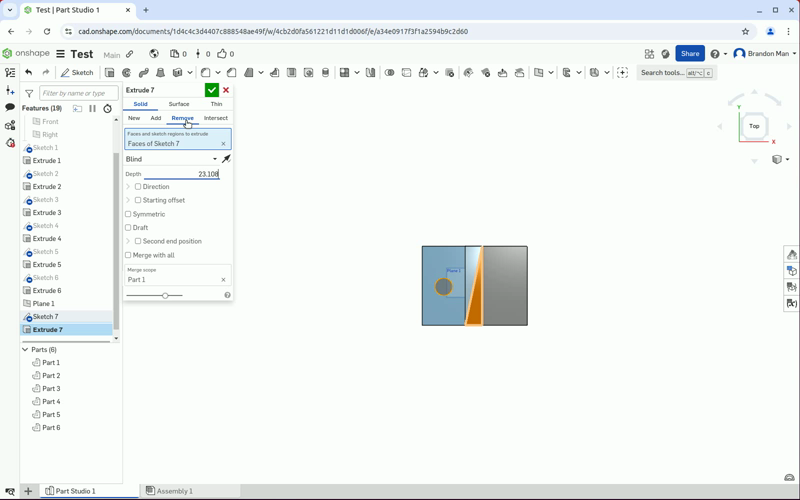
key(tab, 6)
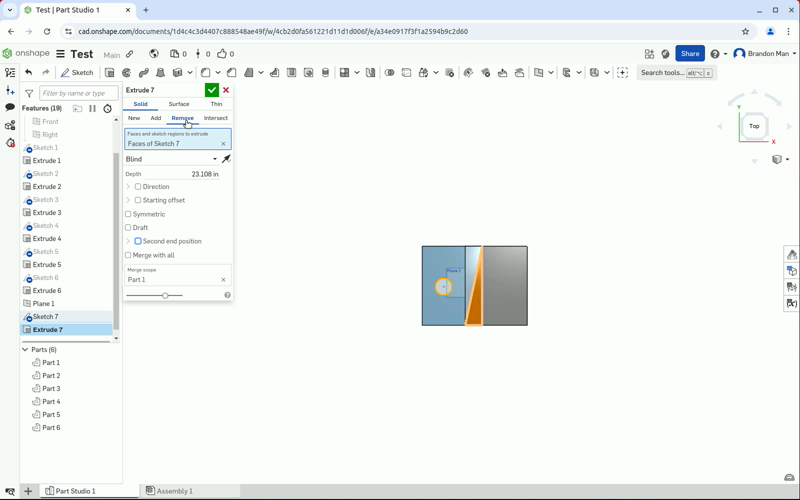
key(space)
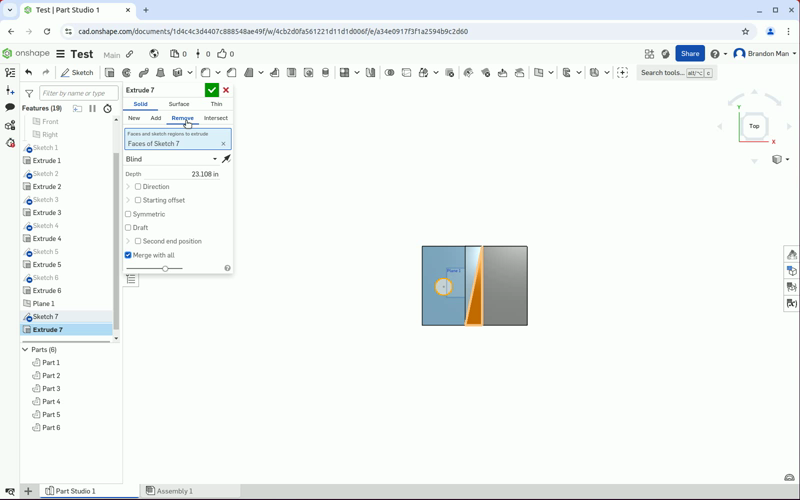
key(enter)
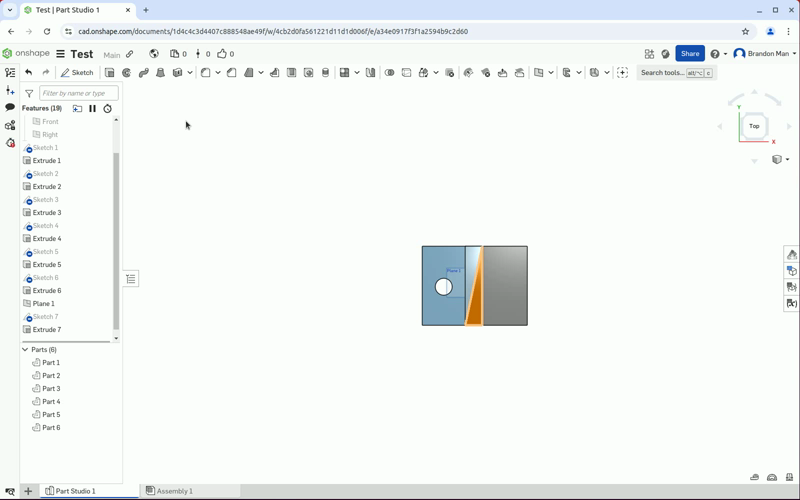
key(shift+h)
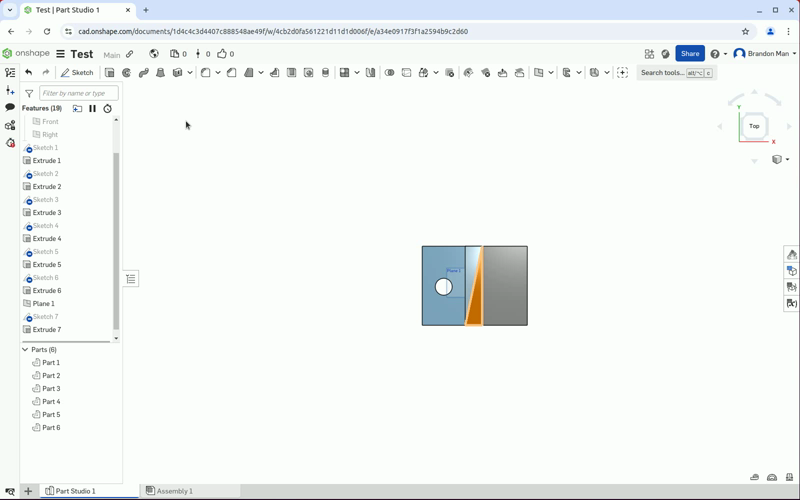
key(shift+h)
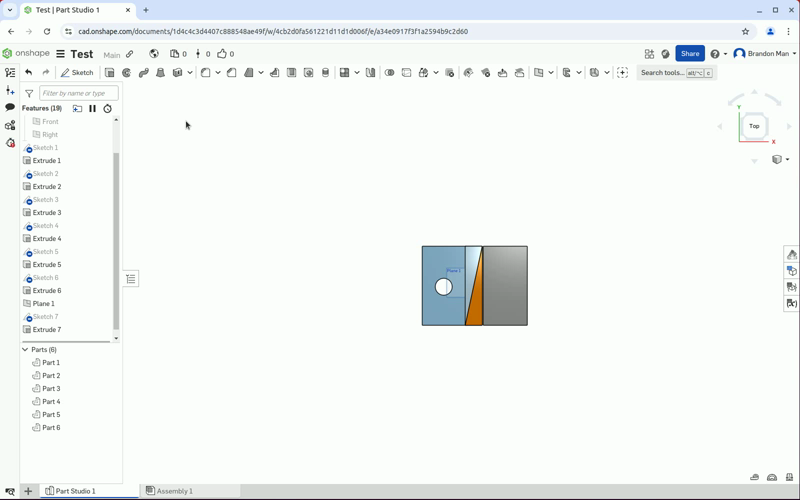
mouse_move(69, 150)
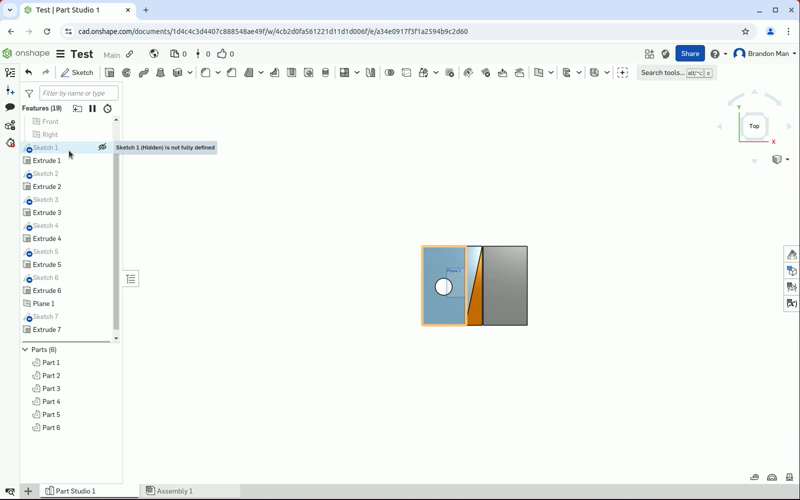
click(69, 150)
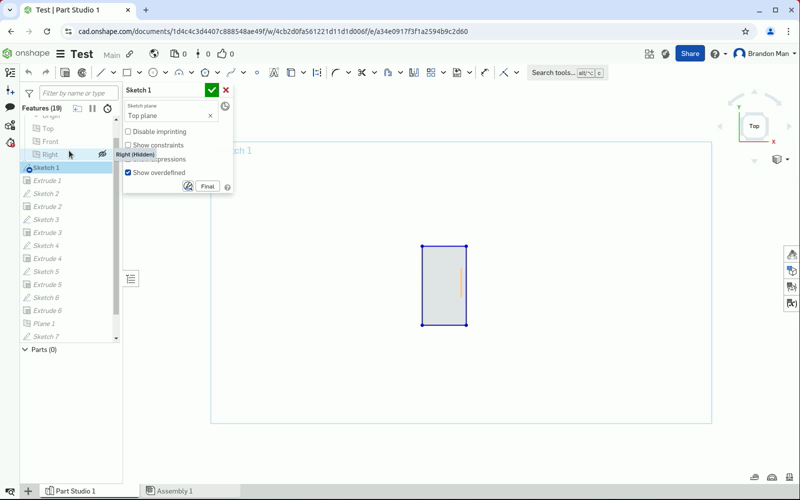
mouse_move(229, 92)
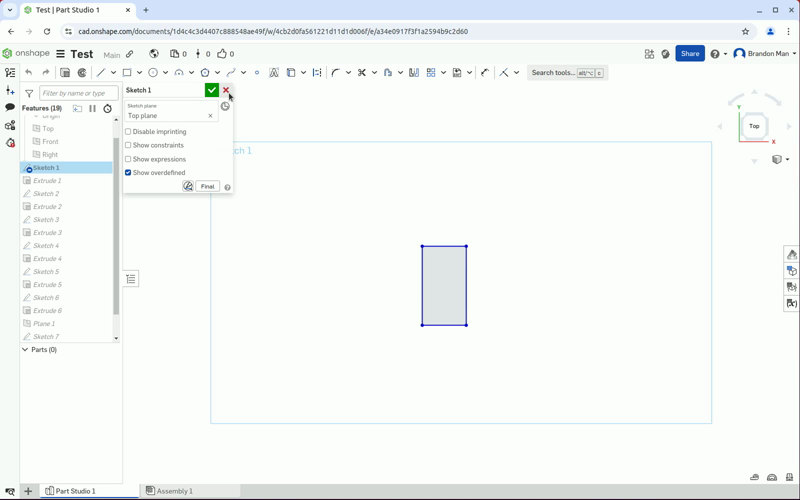
click(229, 92)
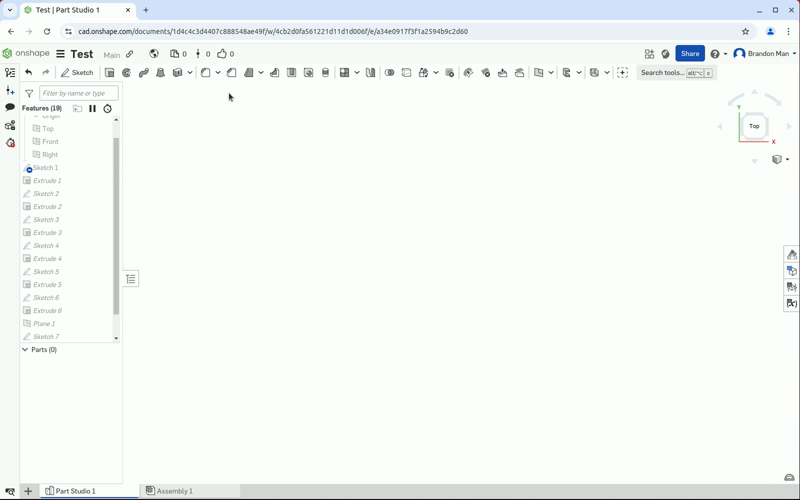
key(shift+s)
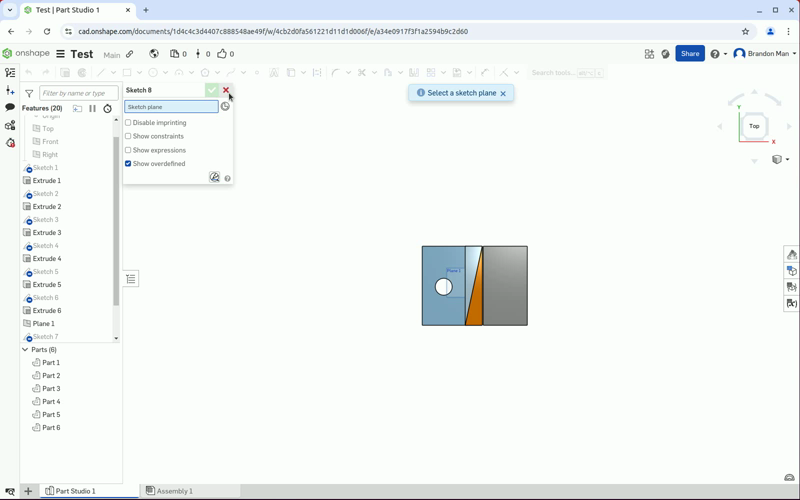
mouse_move(69, 293)
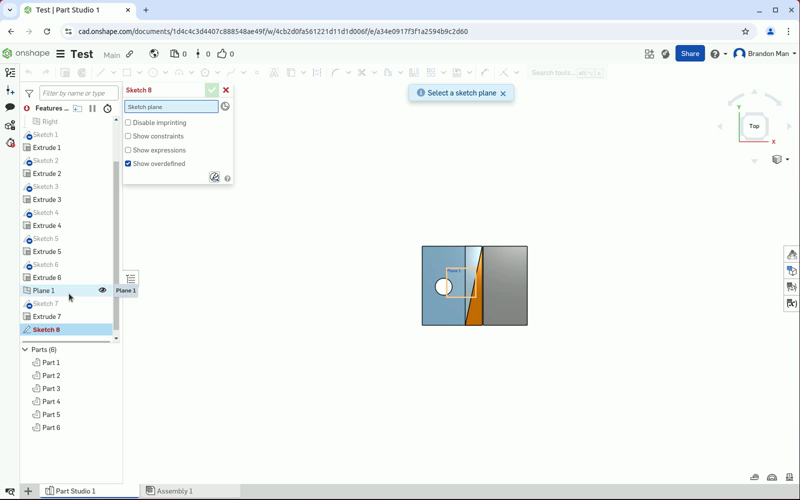
click(69, 293)
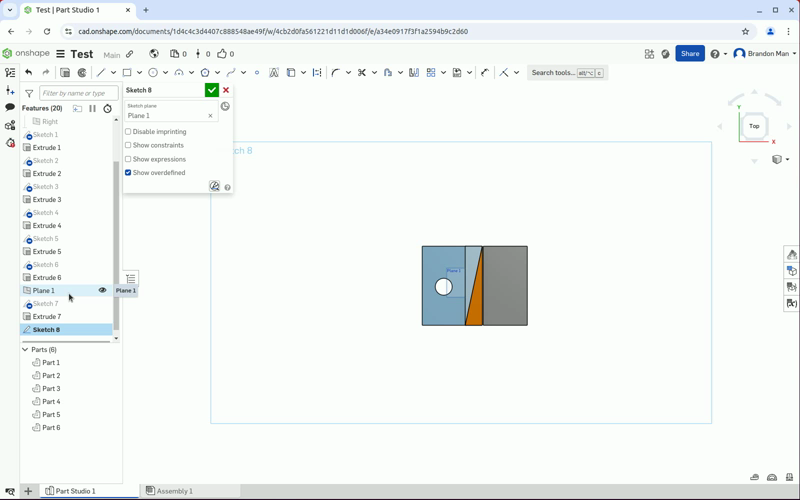
mouse_move(73, 352)
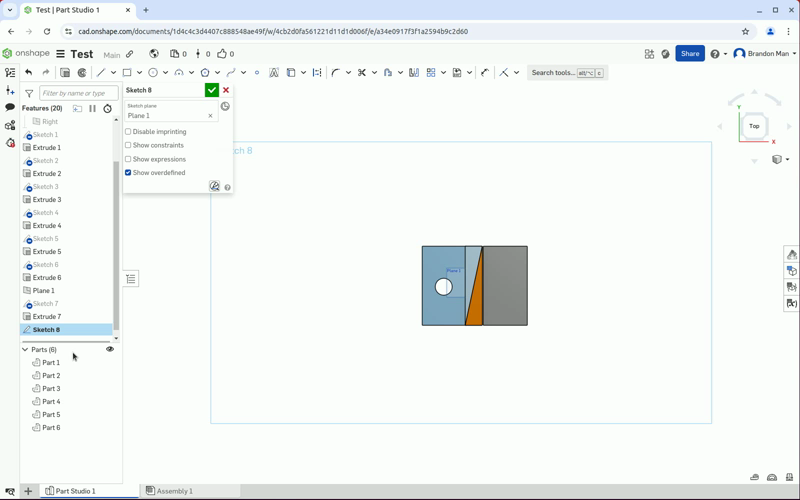
key(y)
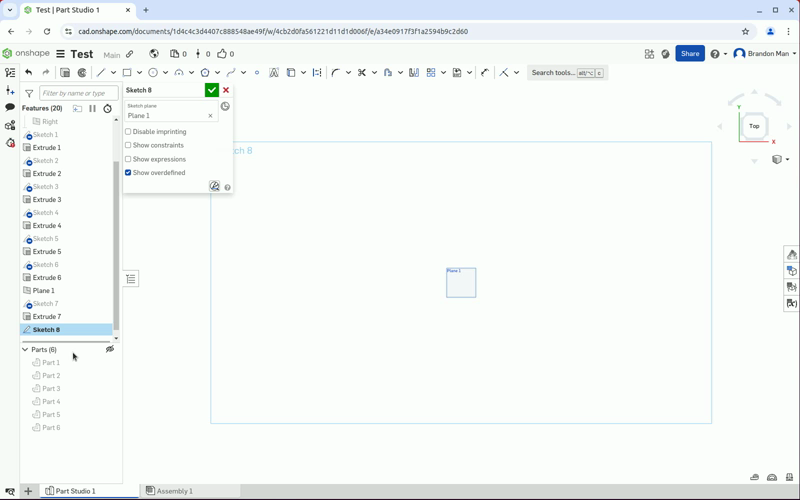
key(c)
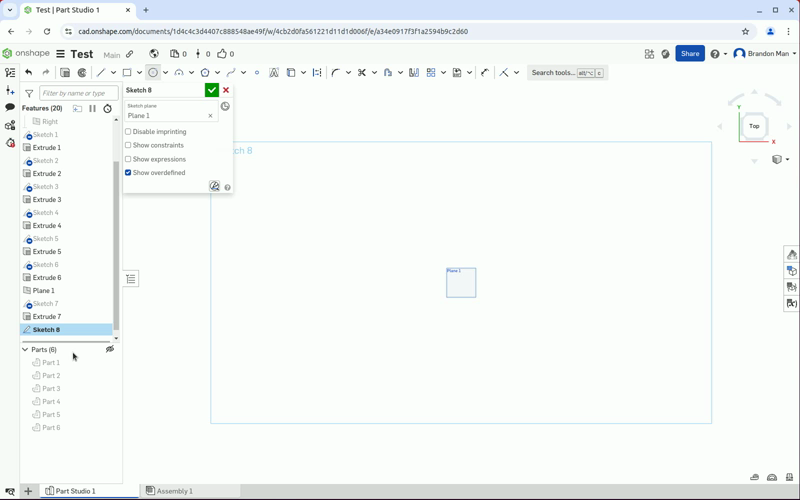
key_down(shift)
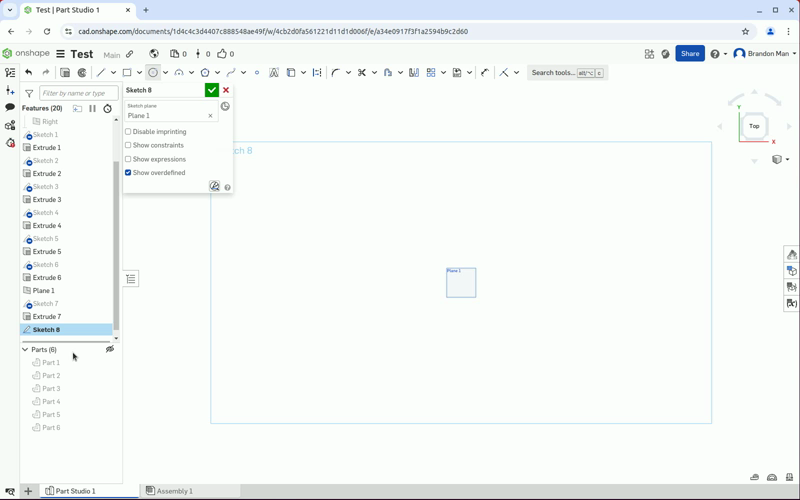
mouse_move(505, 286)
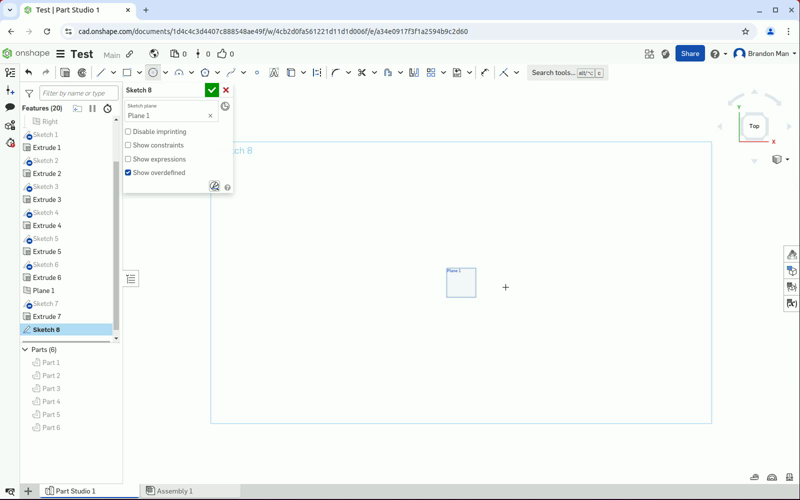
click(505, 286)
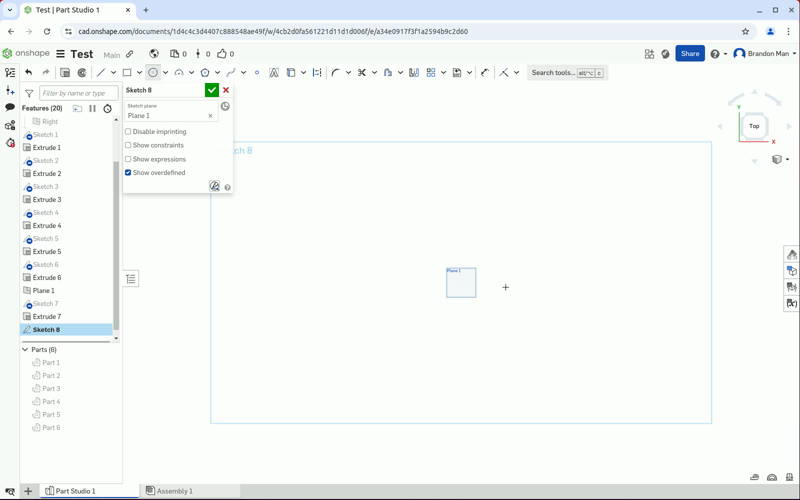
key_up(shift)
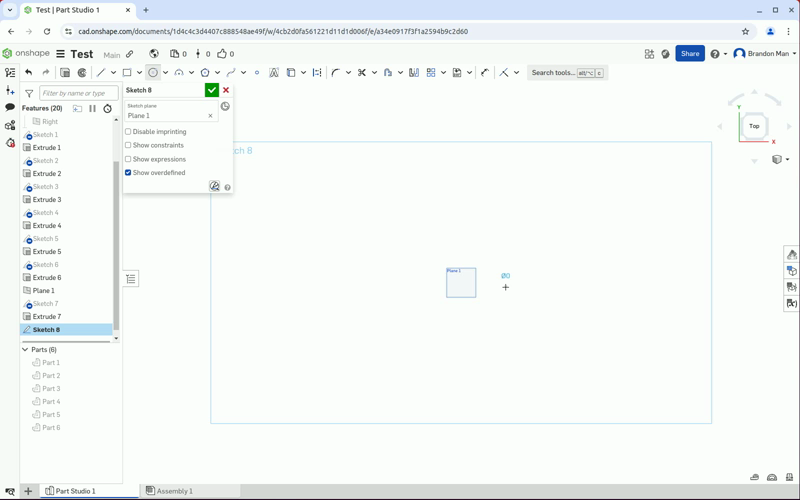
mouse_move(514, 286)
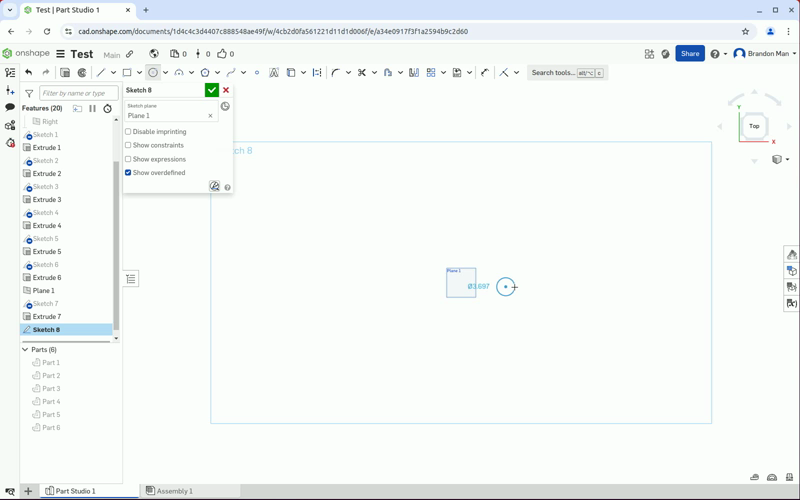
click(514, 286)
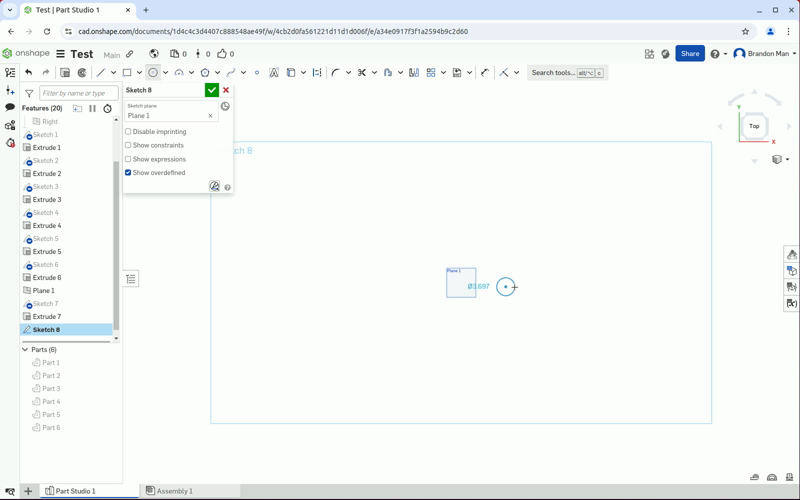
key(esc)
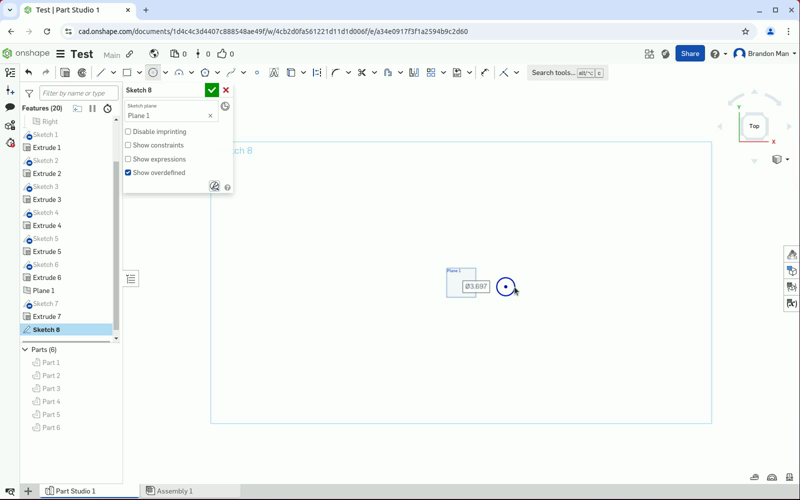
mouse_move(500, 280)
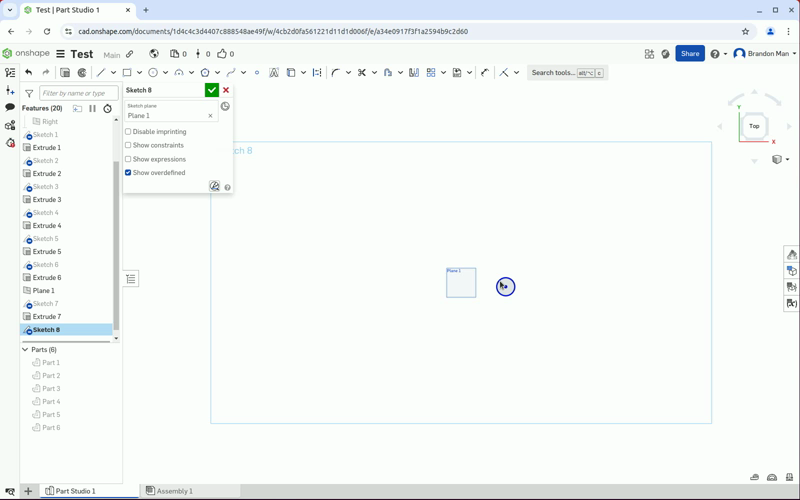
scroll(6)
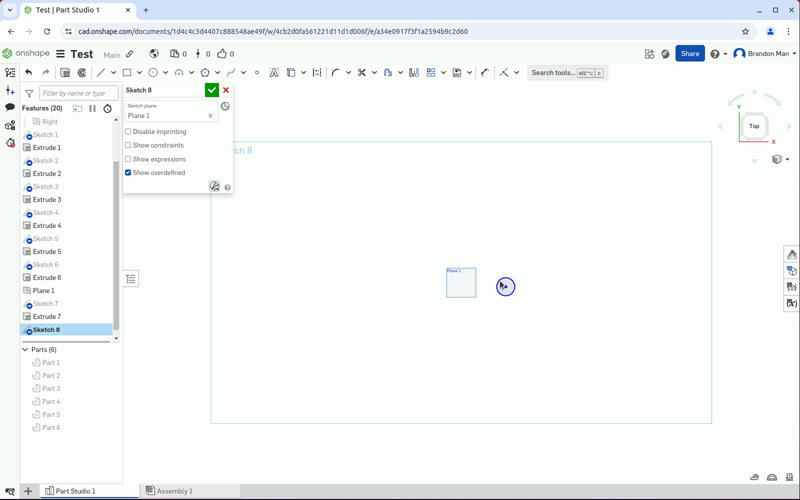
scroll(6)
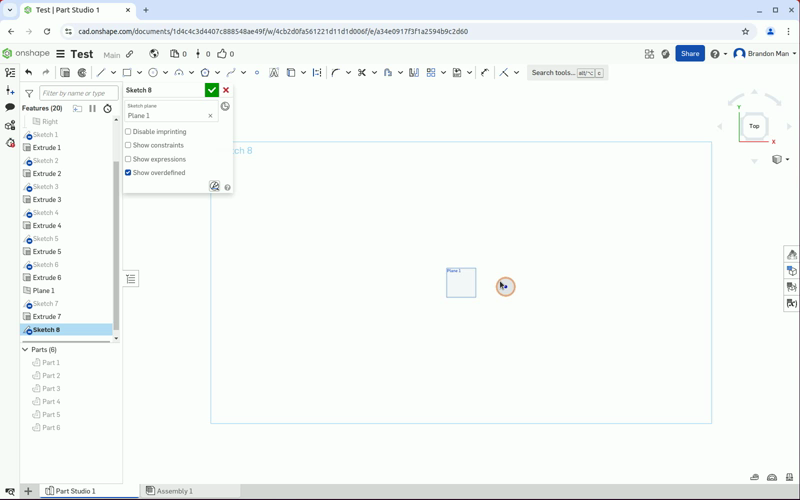
scroll(6)
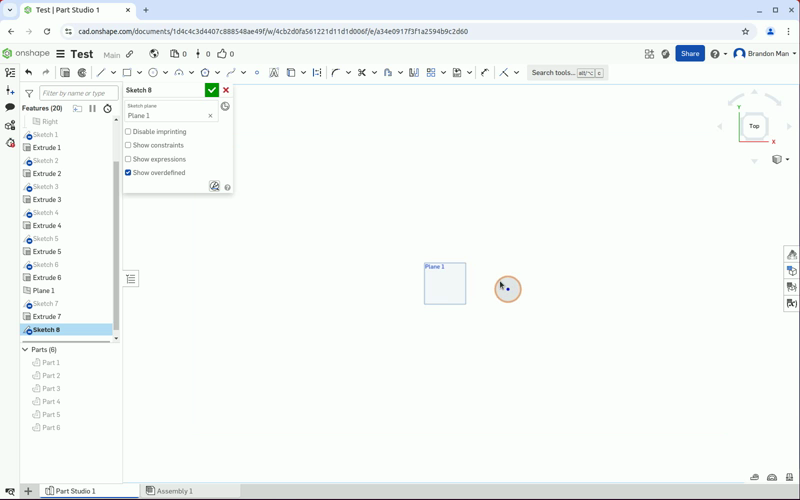
scroll(6)
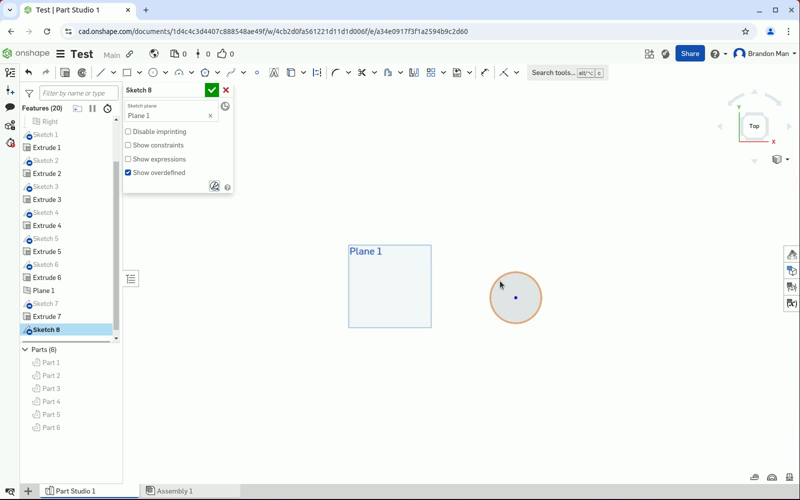
scroll(6)
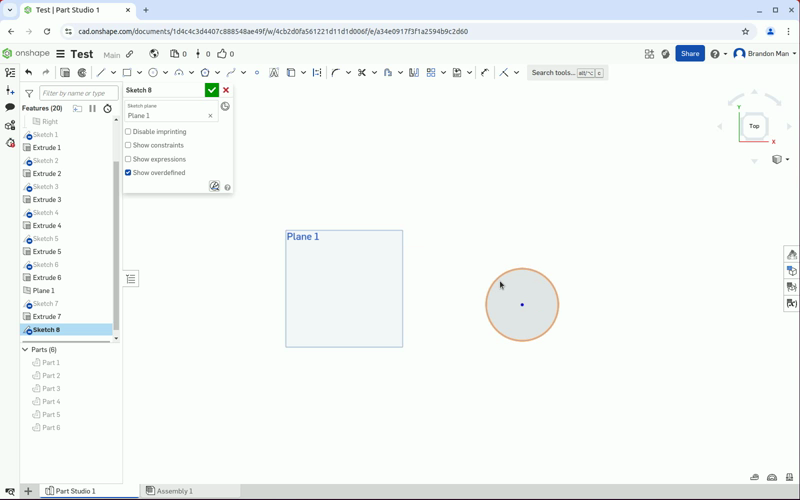
scroll(6)
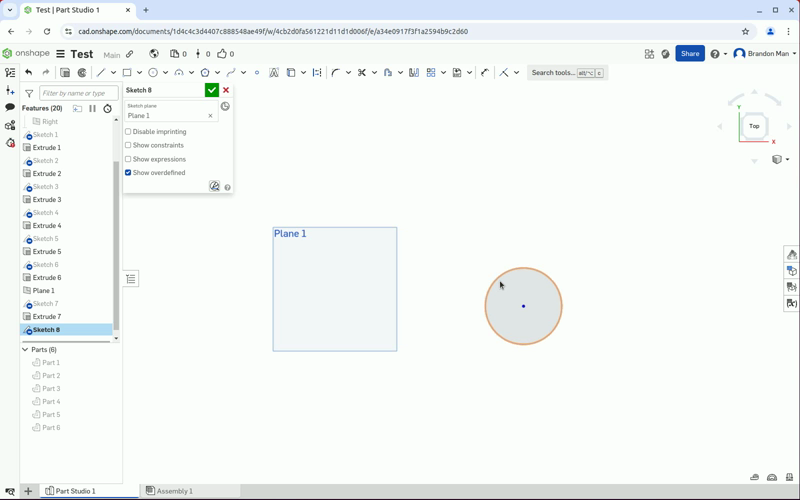
scroll(6)
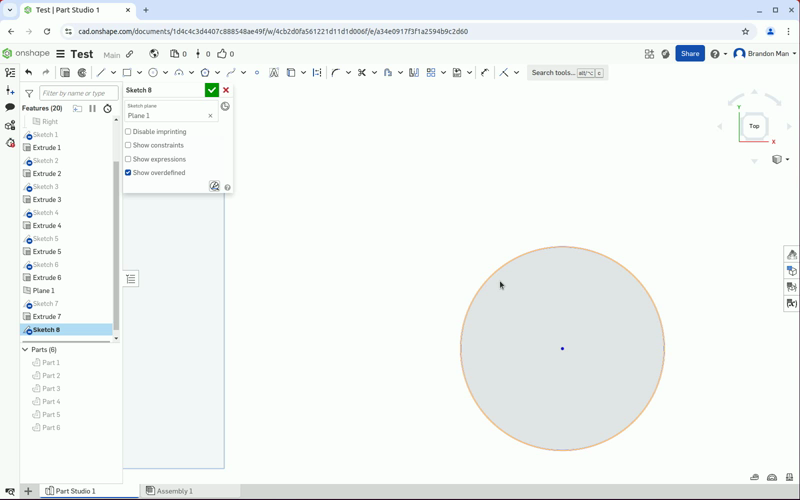
click(500, 280)
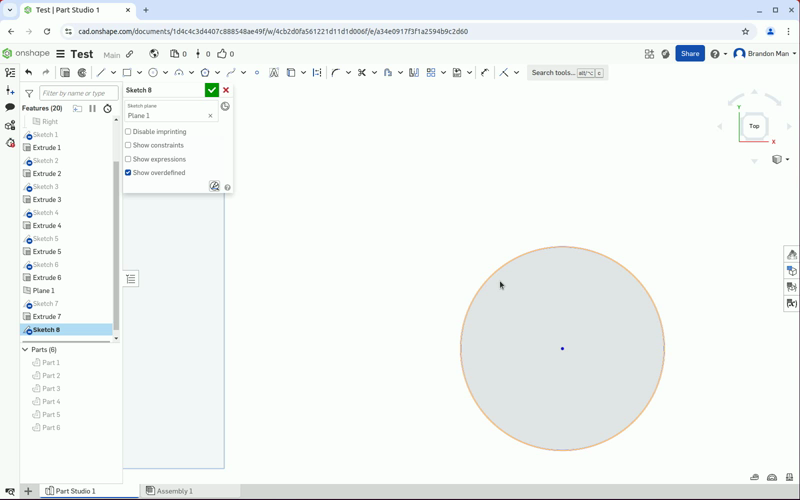
scroll(-6)
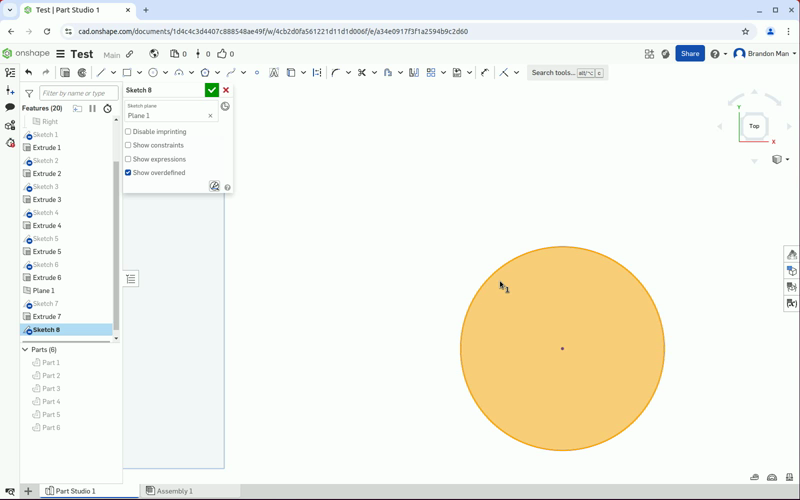
scroll(-6)
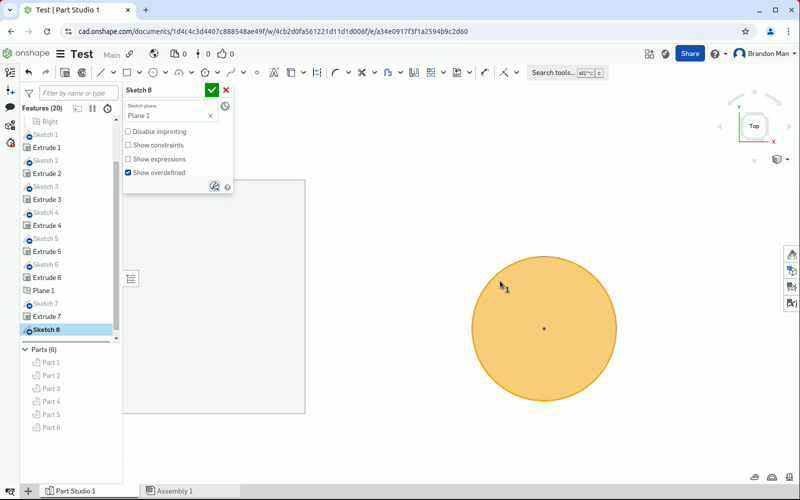
scroll(-6)
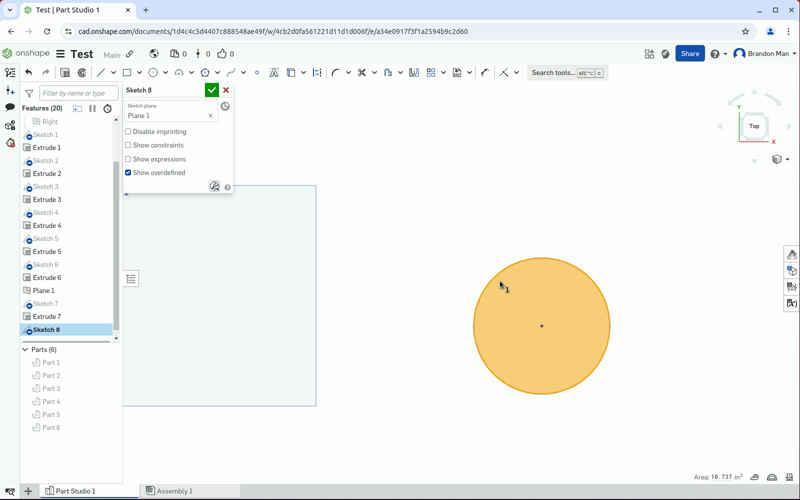
scroll(-6)
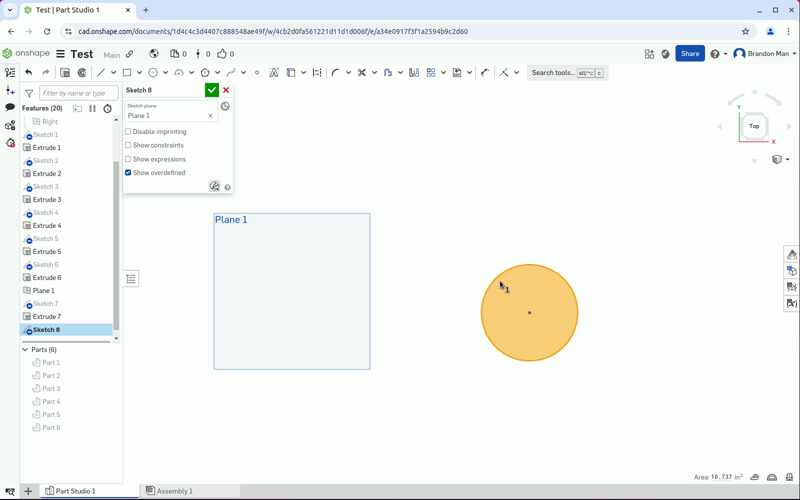
scroll(-6)
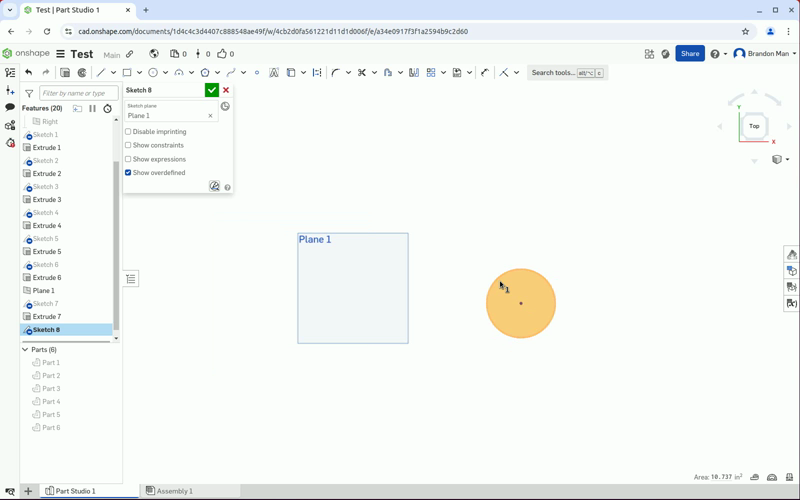
scroll(-6)
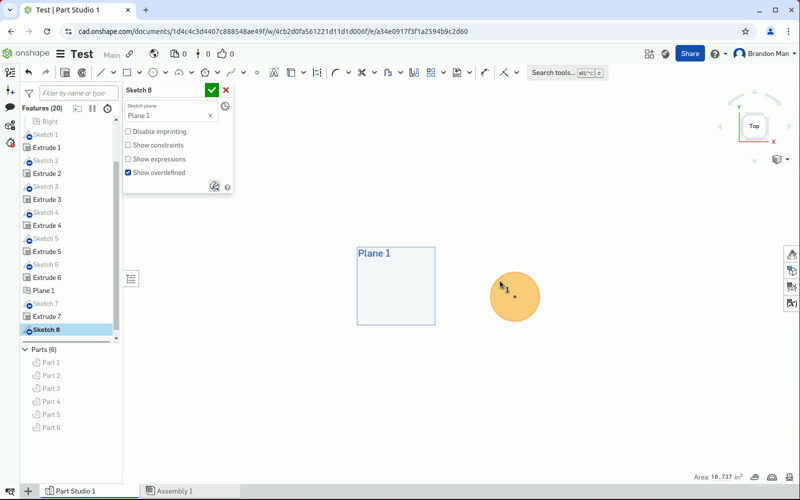
scroll(-6)
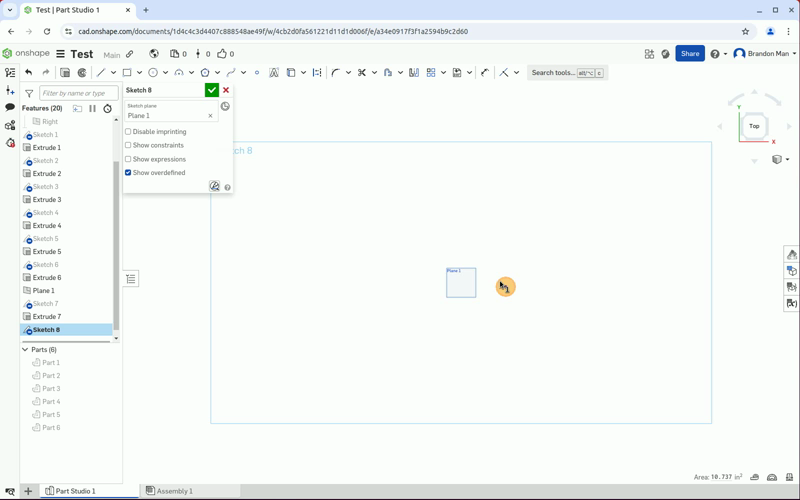
mouse_move(73, 352)
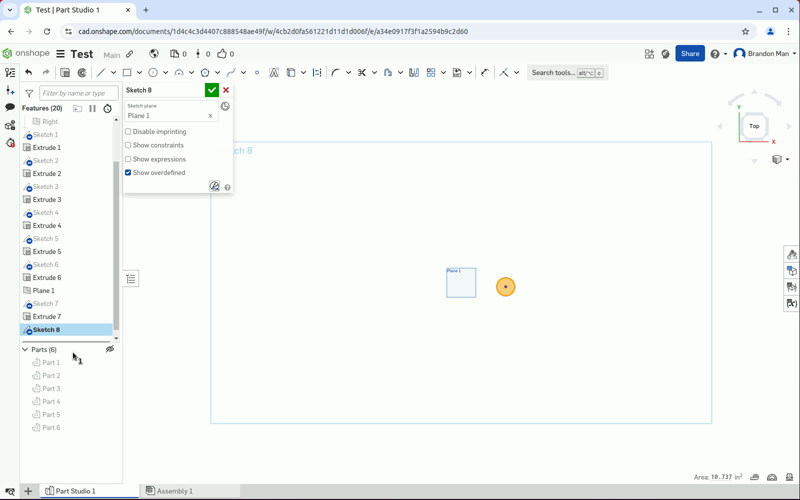
key(shift+y)
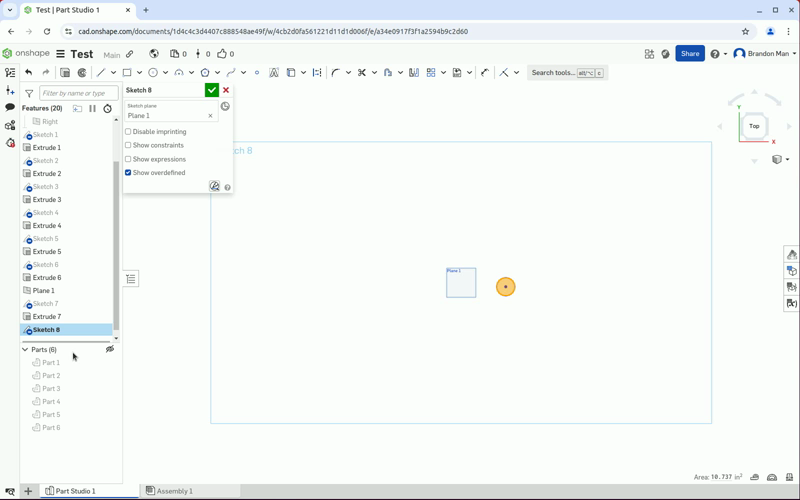
key(shift+e)
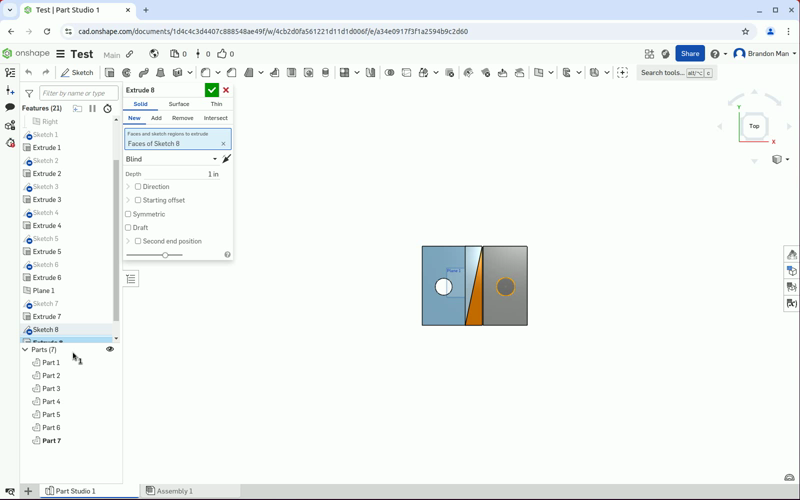
mouse_move(143, 106)
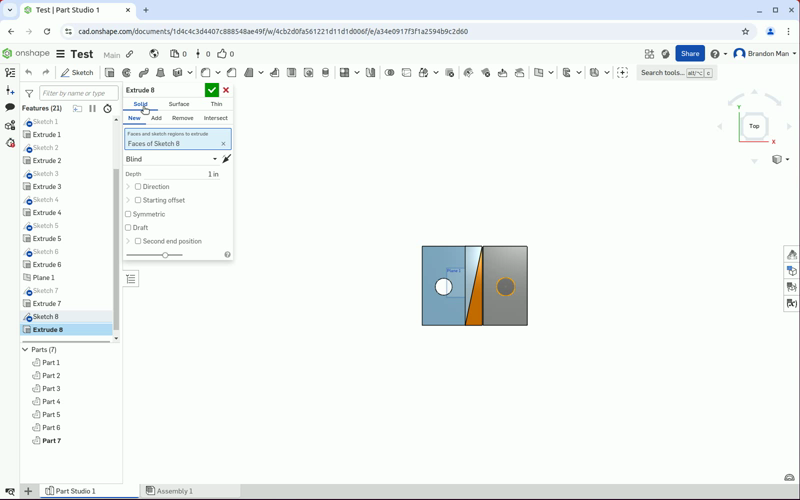
click(143, 106)
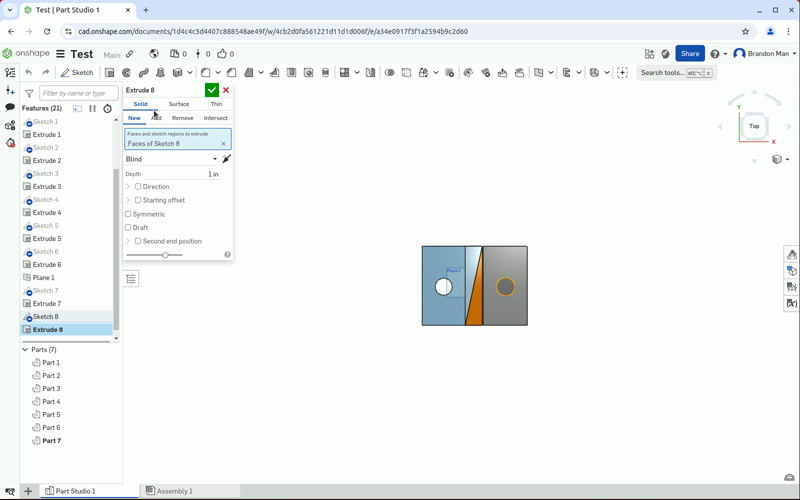
mouse_move(186, 120)
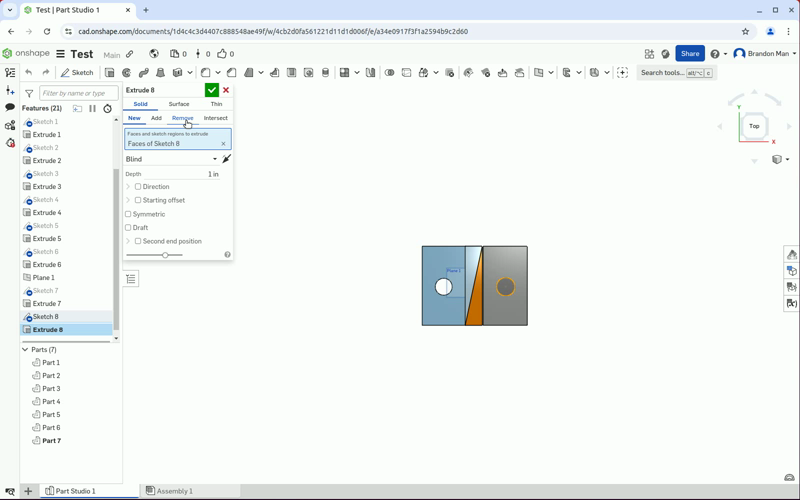
click(186, 120)
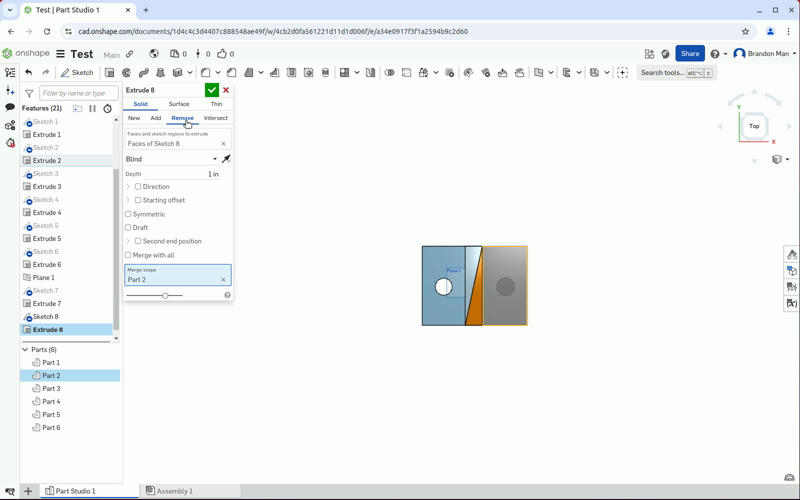
key(tab, 4)
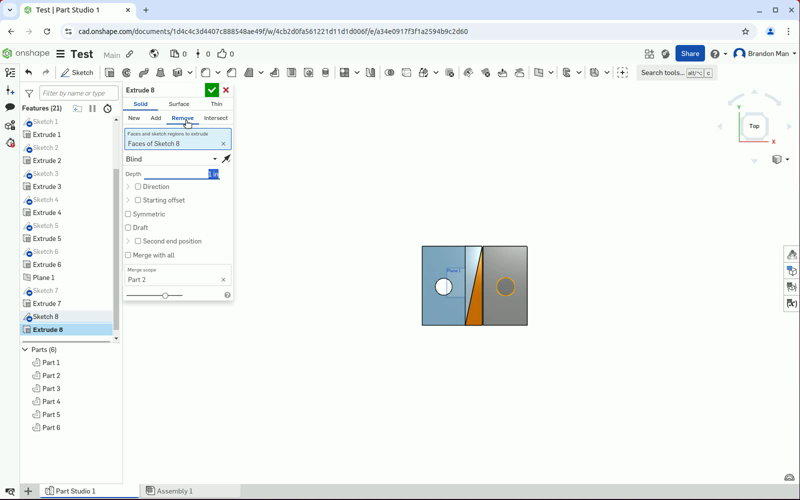
text(23.108)
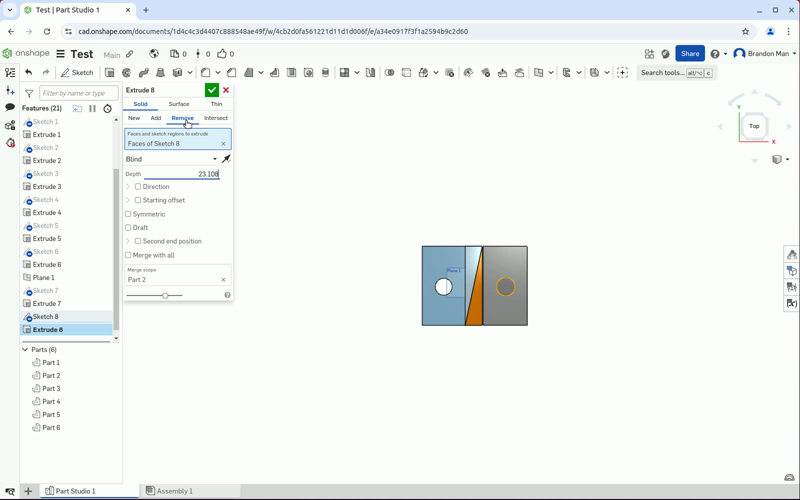
key(tab, 6)
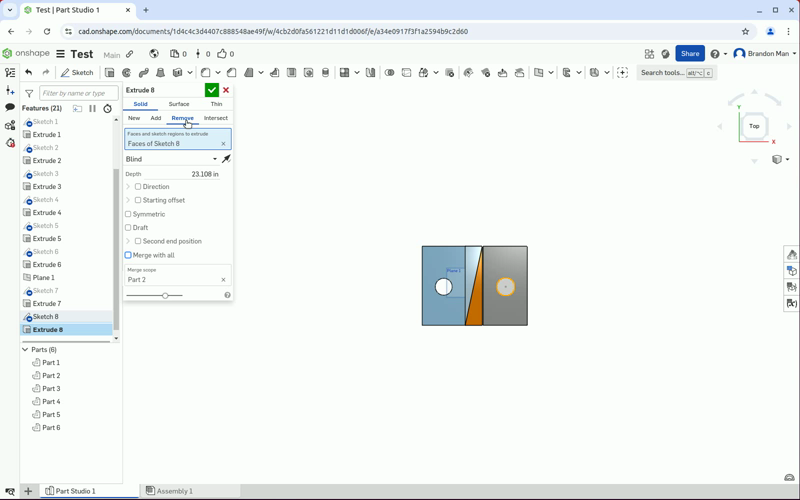
key(space)
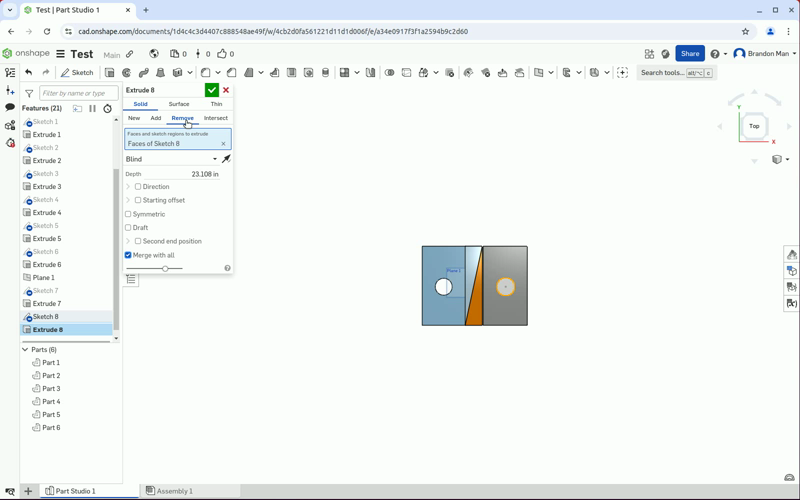
key(enter)
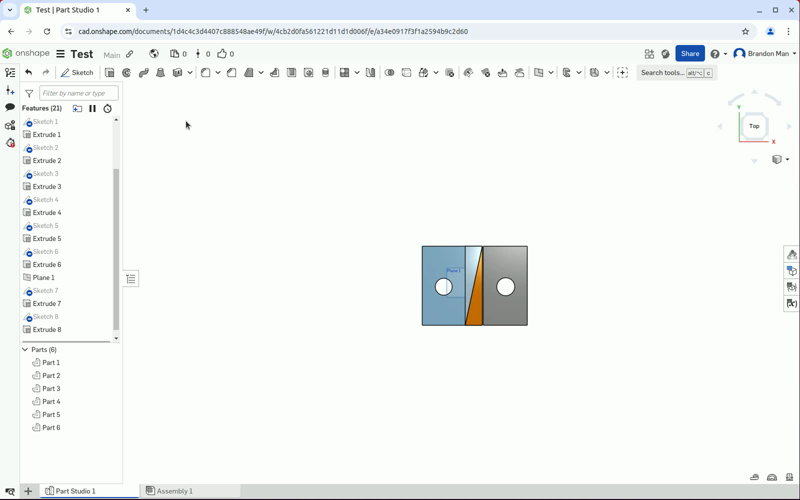
key(shift+h)
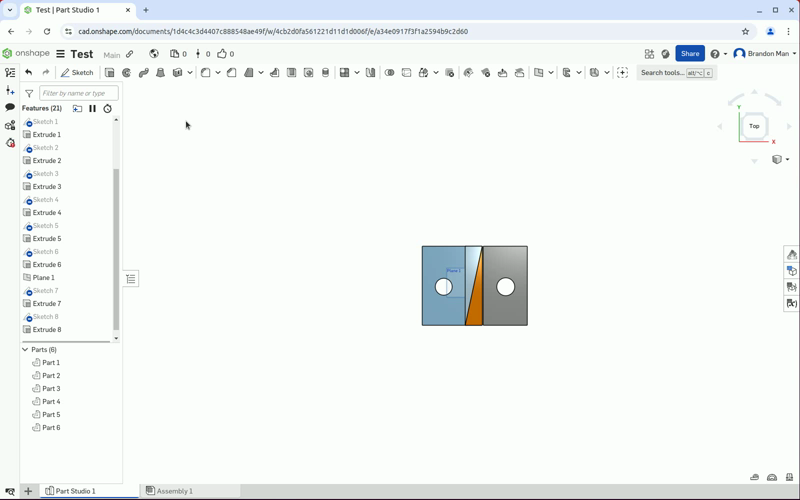
key(shift+h)
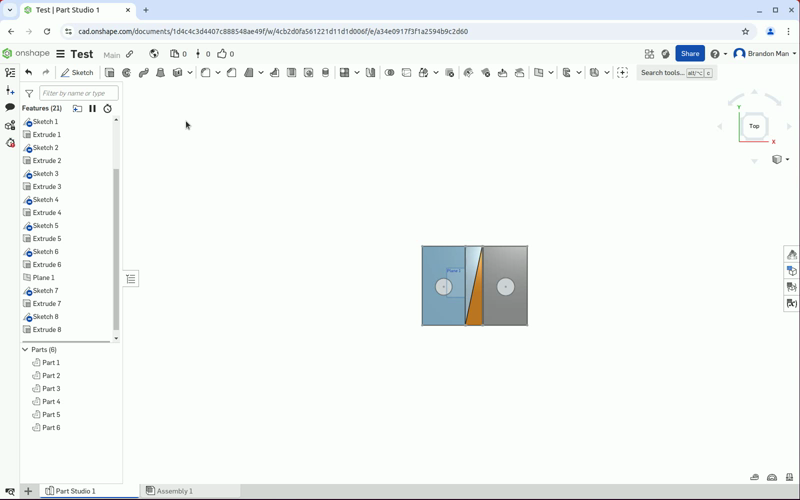
key(shift+7)
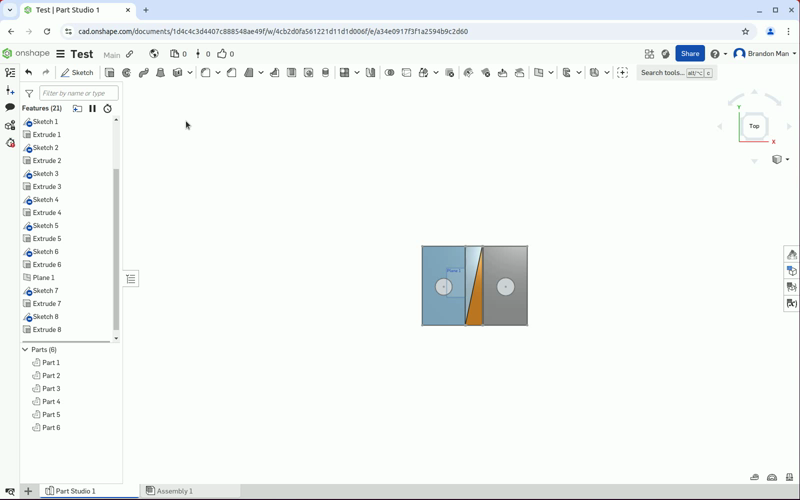
key(up, 3)
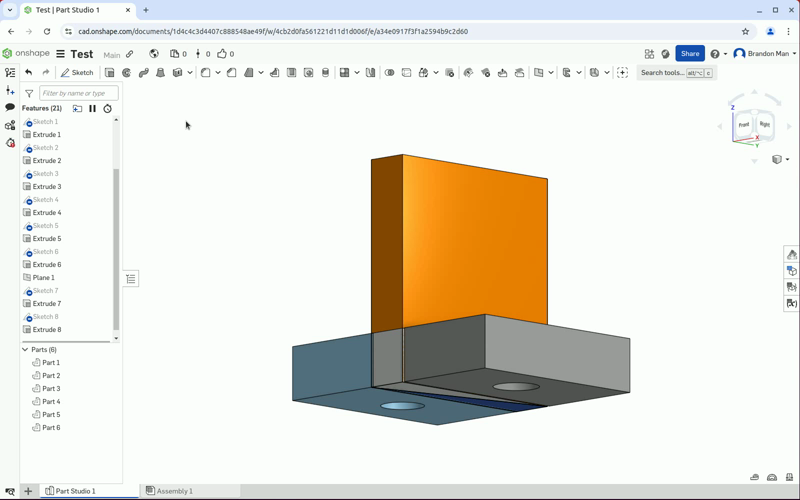
key(left, 3)
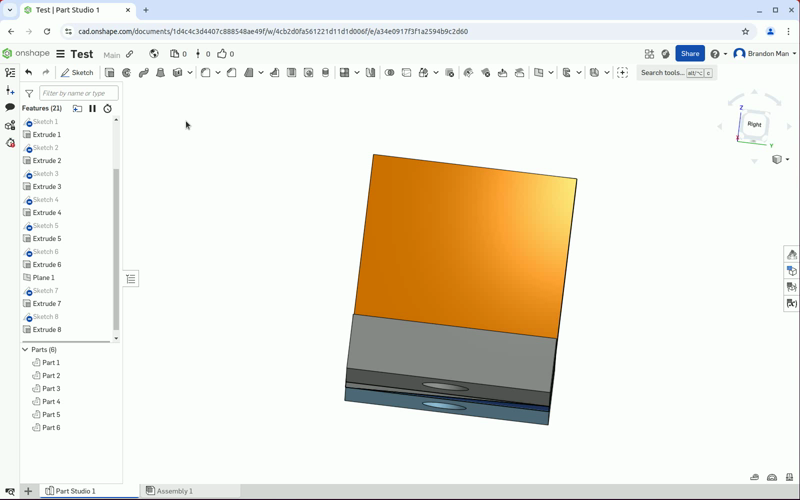
key(right, 3)
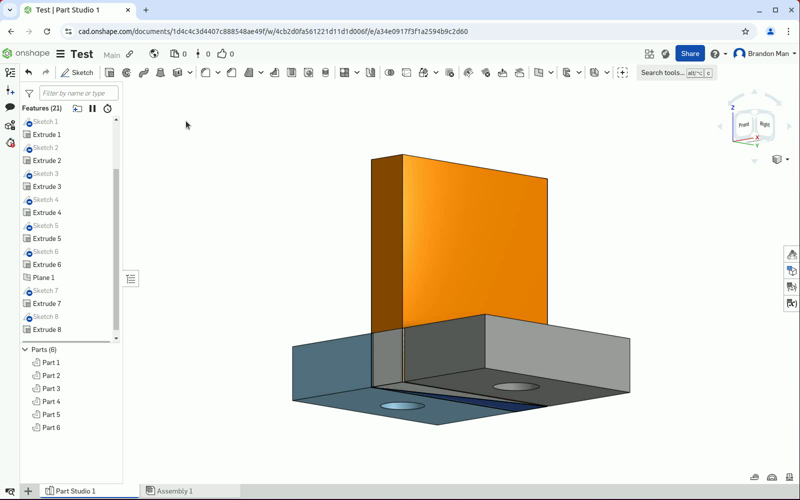
key(down, 3)
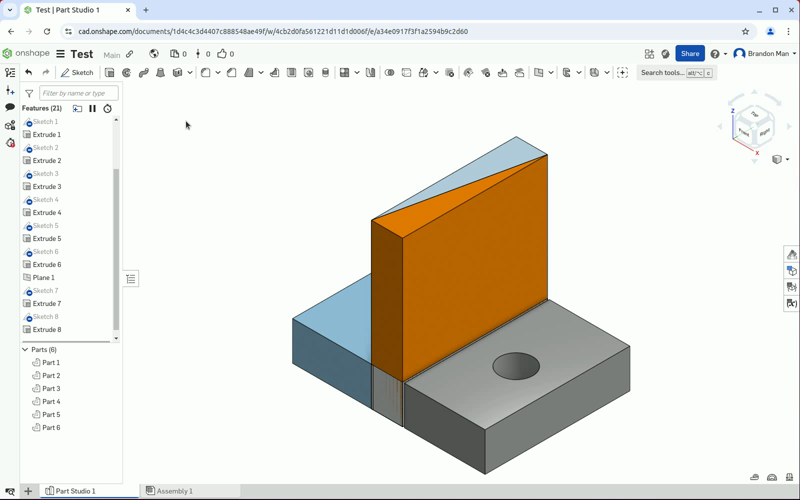
mouse_move(69, 124)
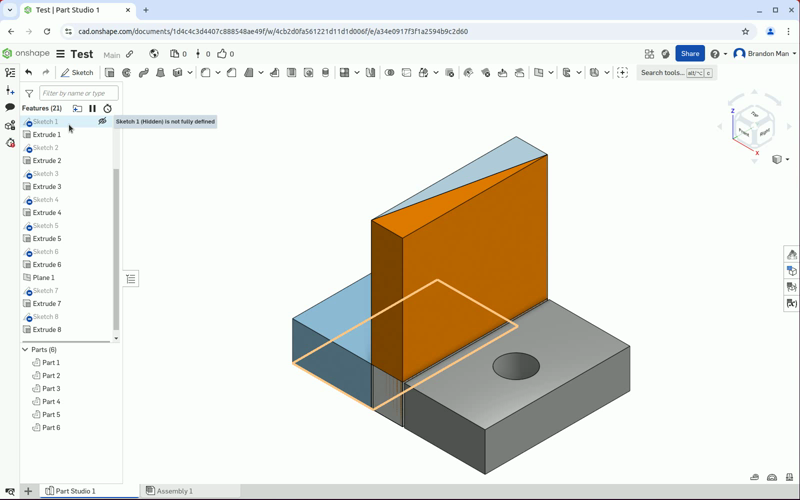
click(69, 124)